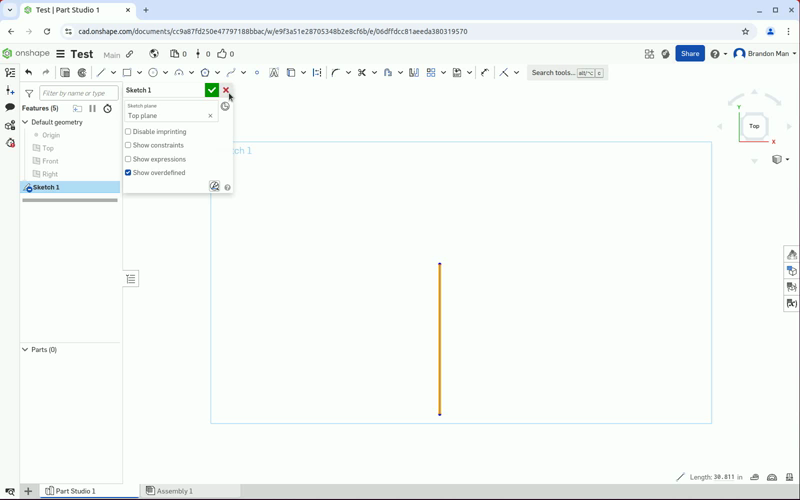
key(shift+h)
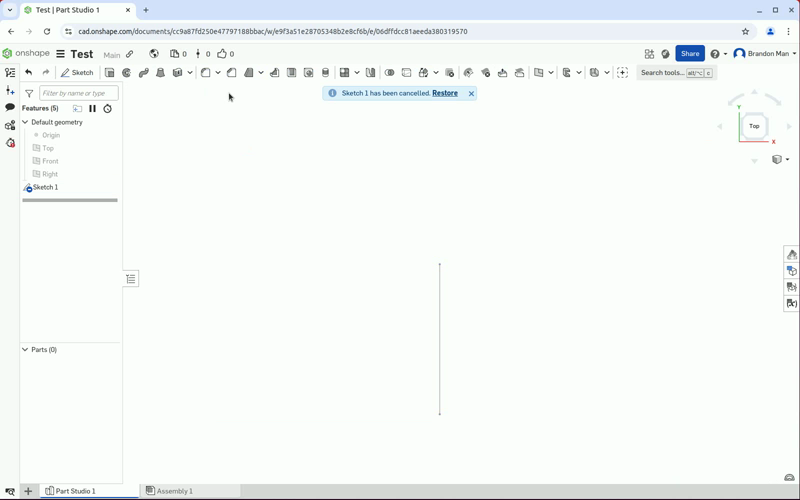
key(shift+s)
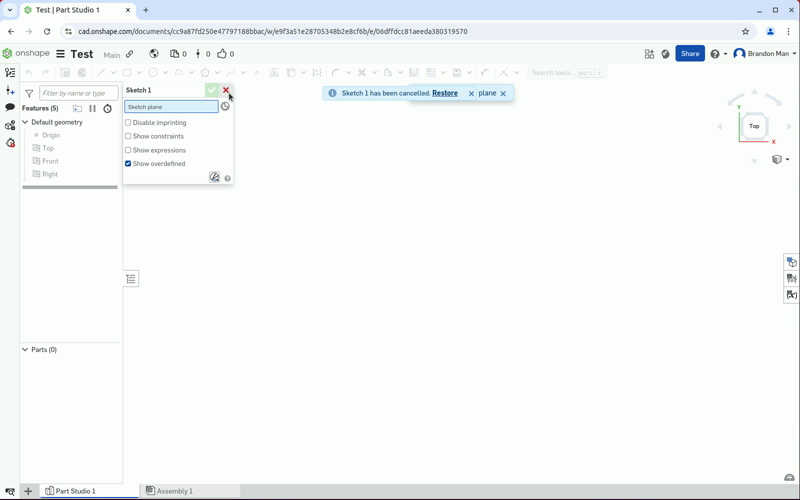
mouse_move(73, 150)
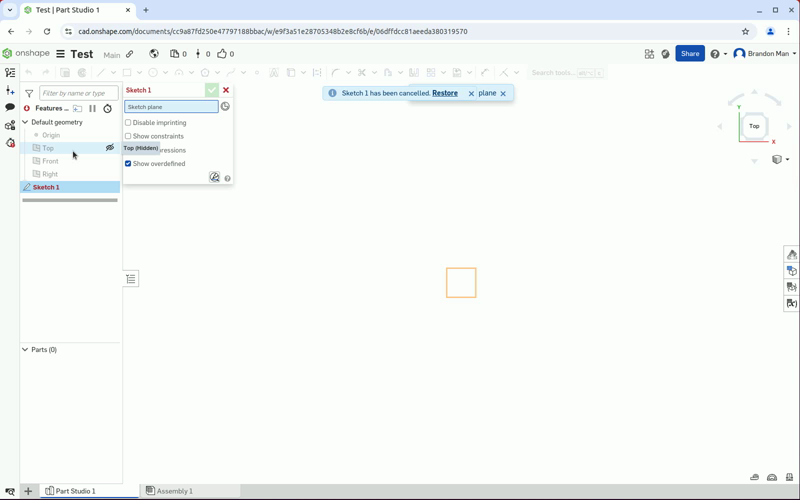
click(73, 150)
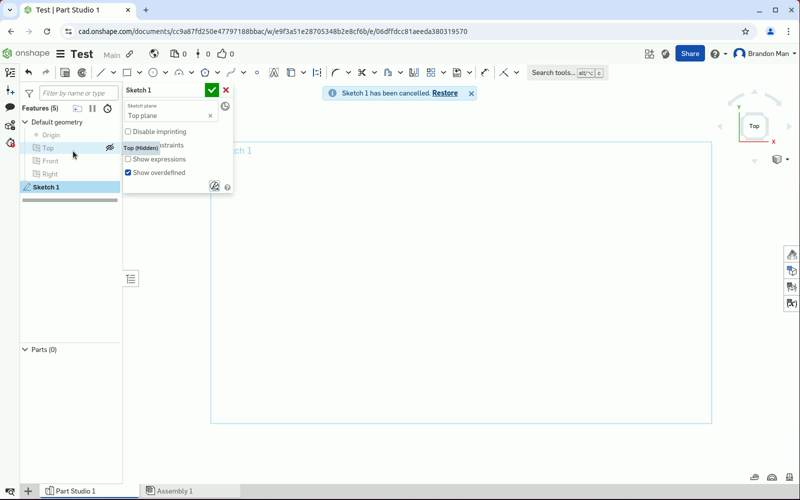
mouse_move(73, 352)
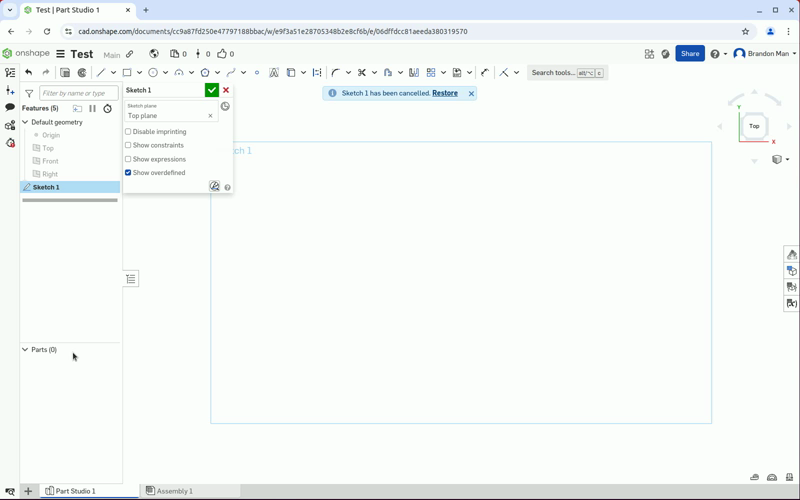
key(y)
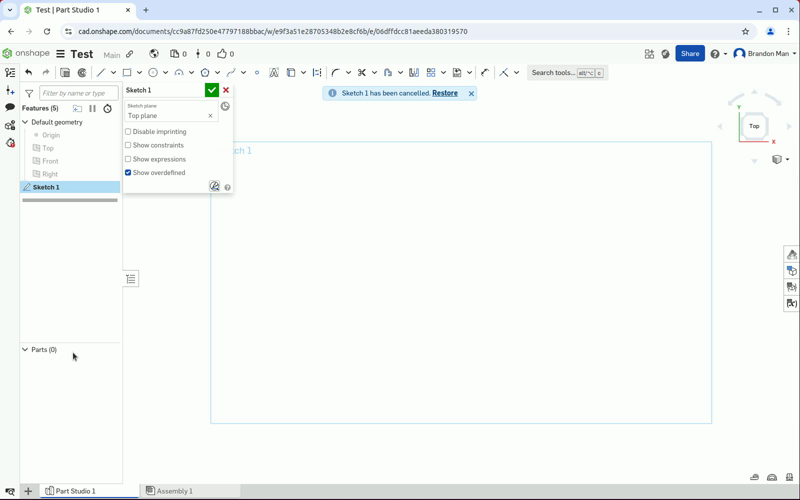
key(l)
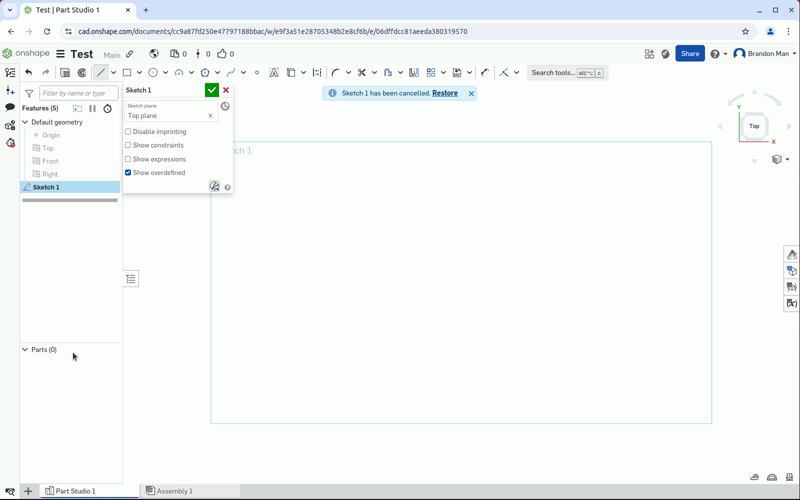
key_down(shift)
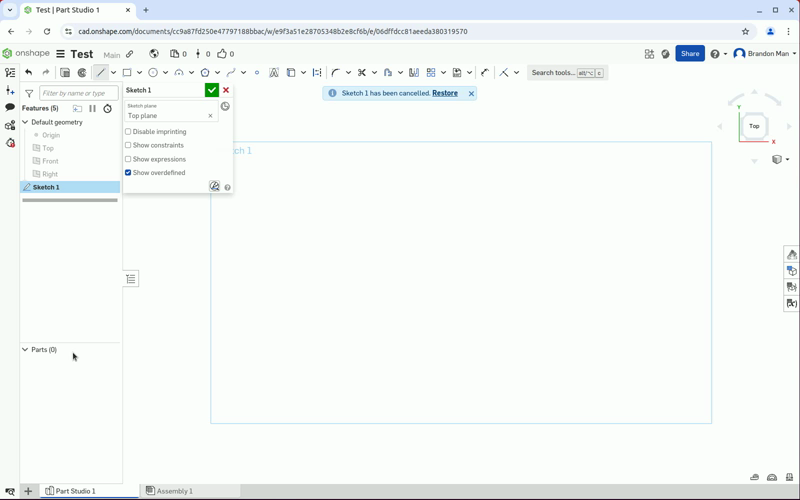
mouse_move(384, 333)
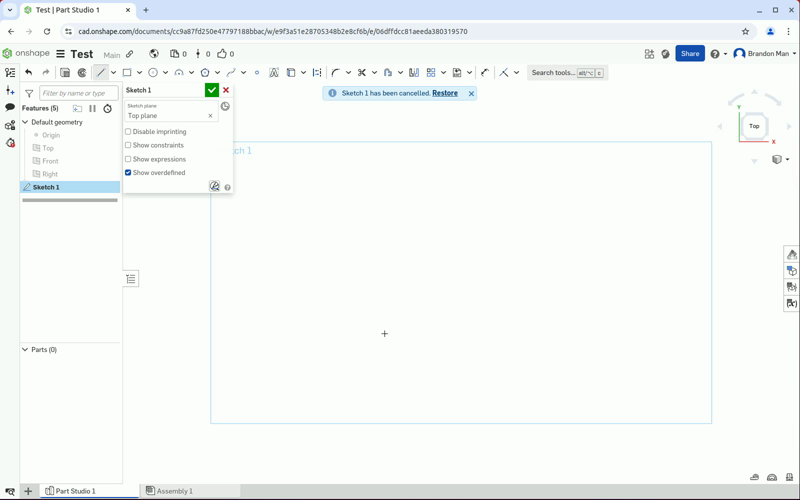
click(384, 333)
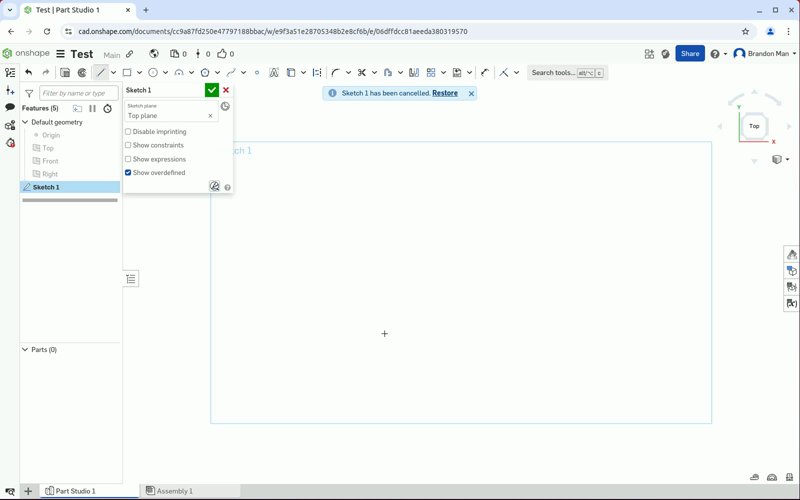
key_up(shift)
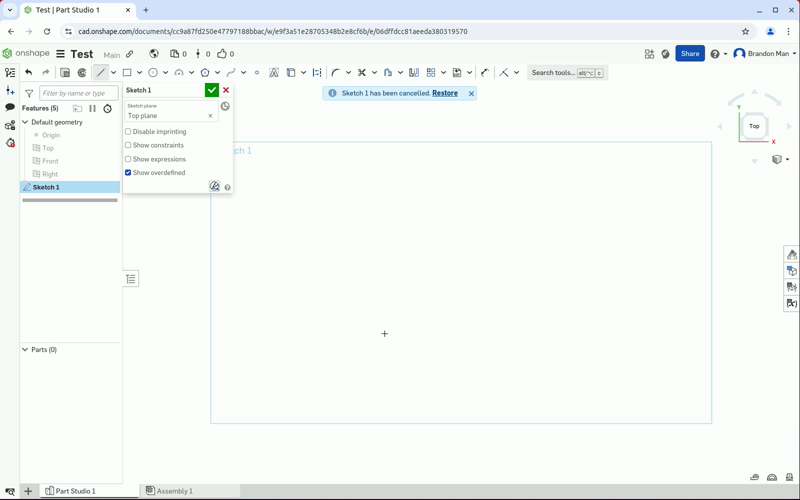
key_down(shift)
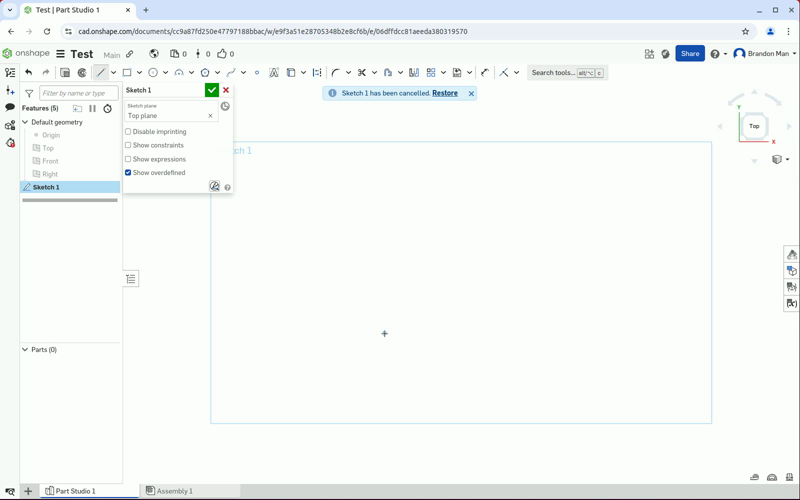
mouse_move(461, 333)
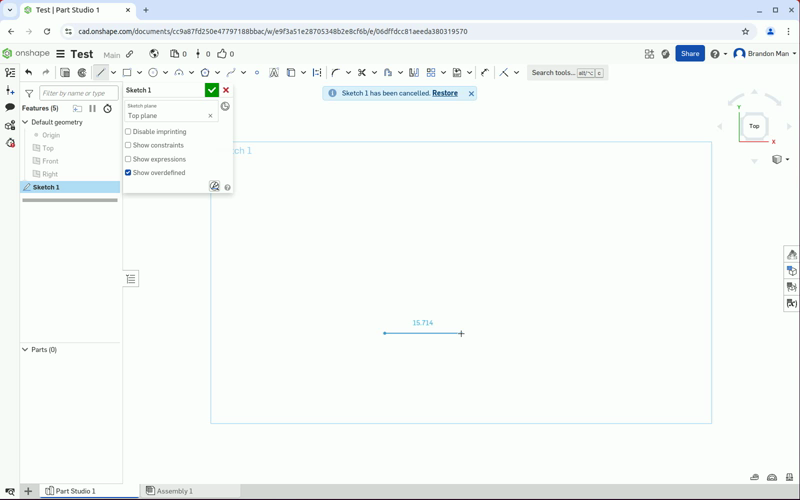
click(461, 333)
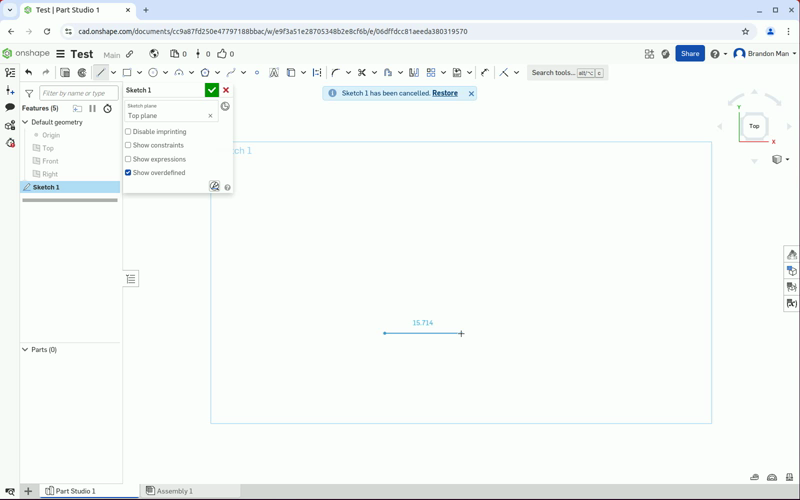
key_up(shift)
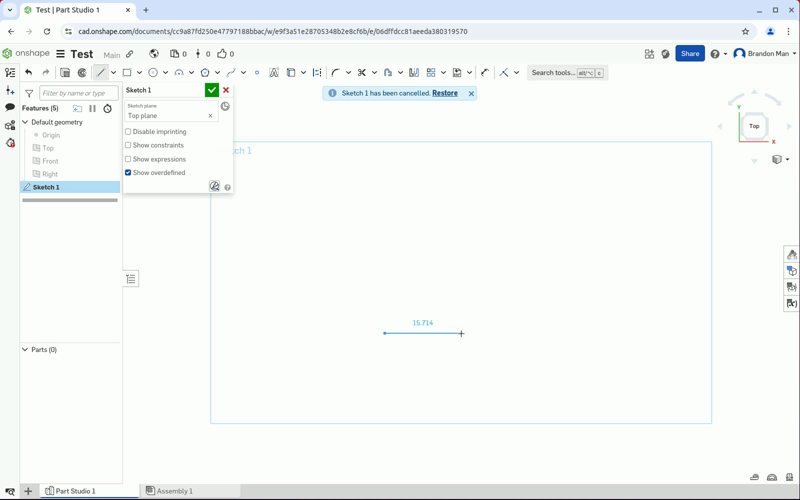
key_down(shift)
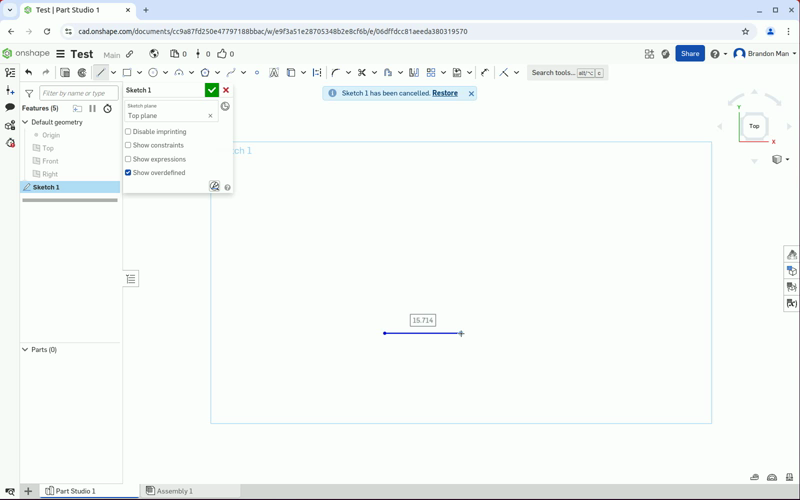
mouse_move(491, 333)
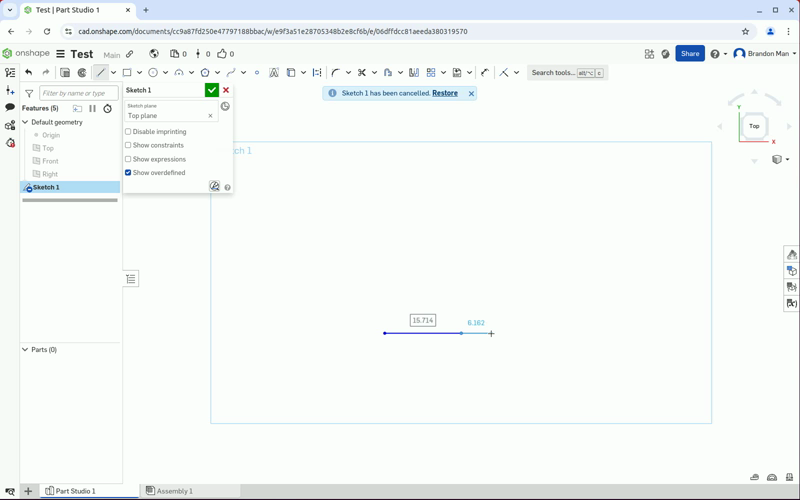
mouse_move(461, 283)
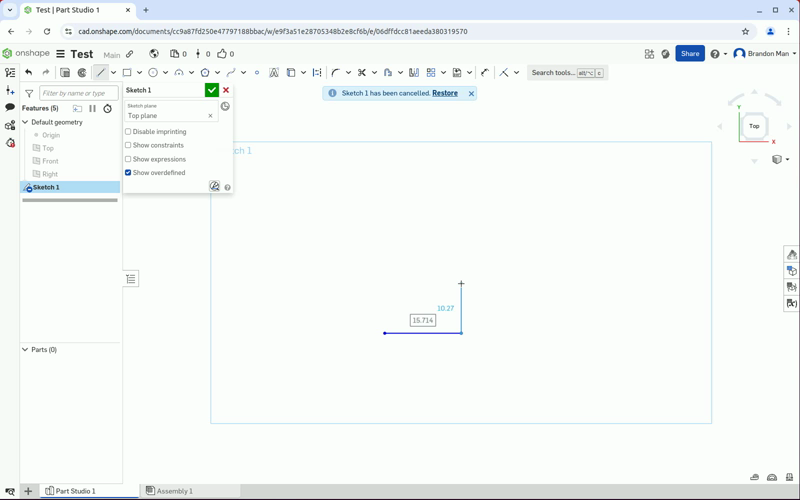
click(461, 283)
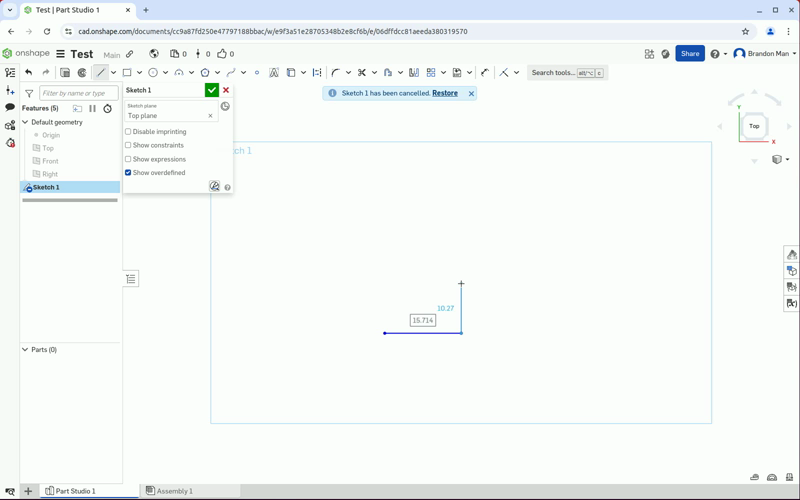
key_up(shift)
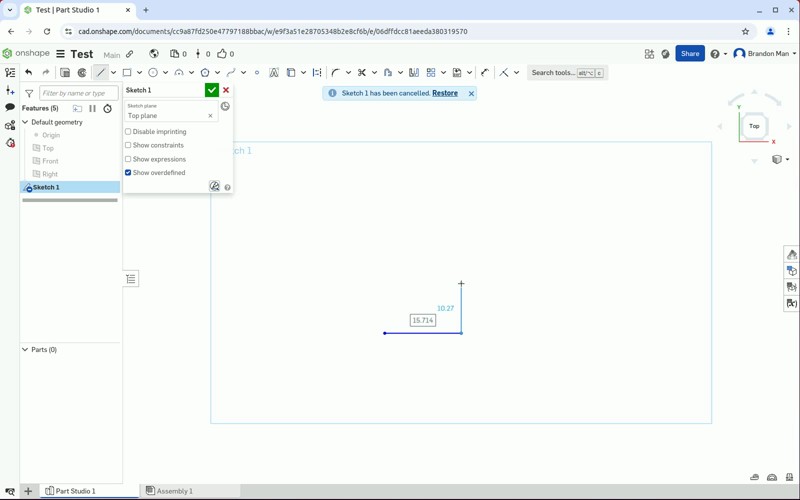
key_down(shift)
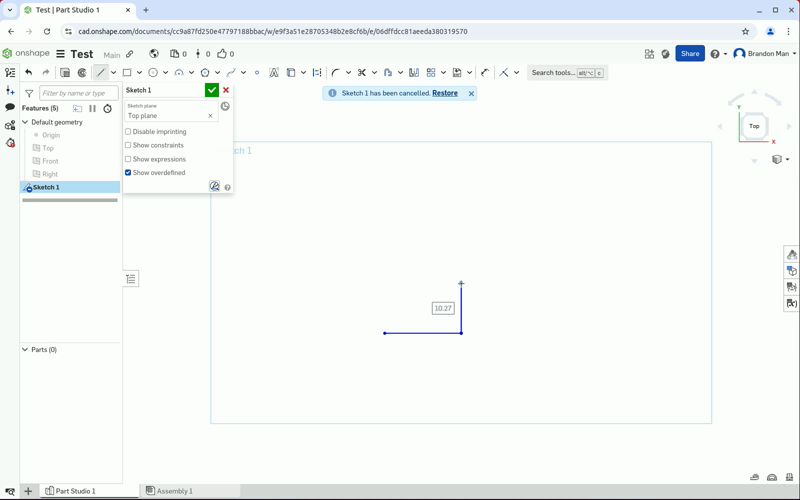
mouse_move(384, 283)
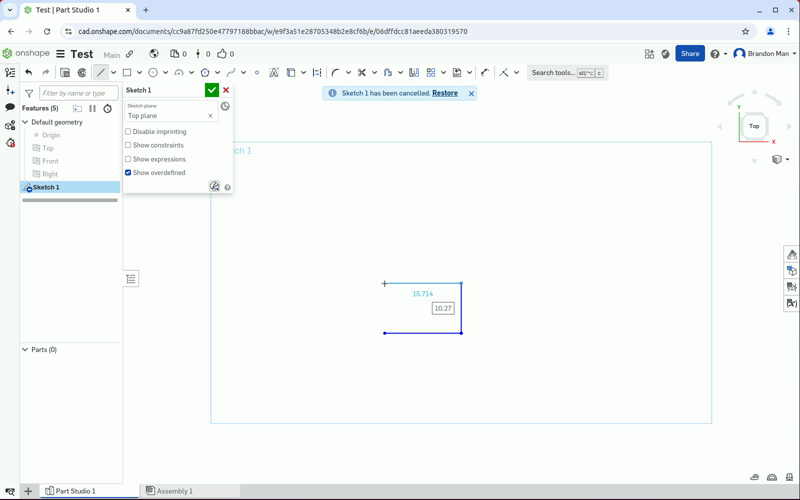
click(384, 283)
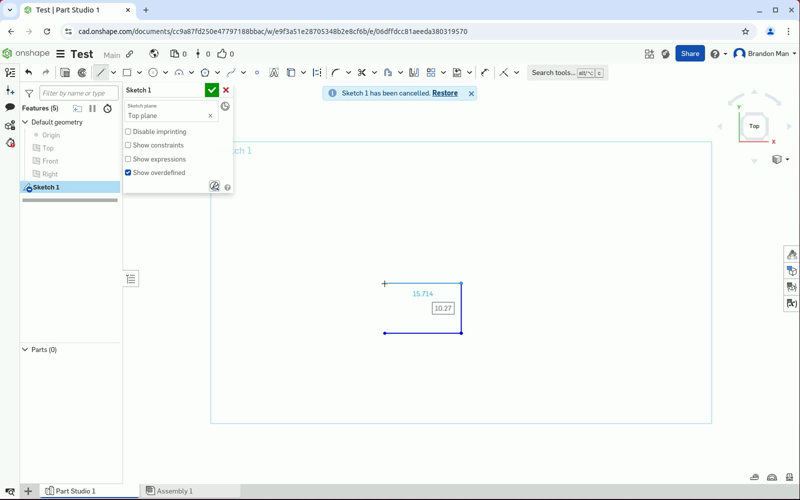
key_up(shift)
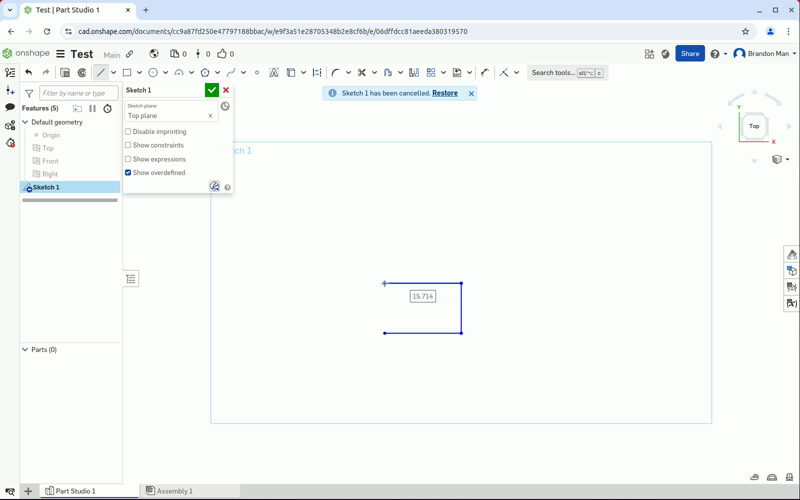
mouse_move(414, 283)
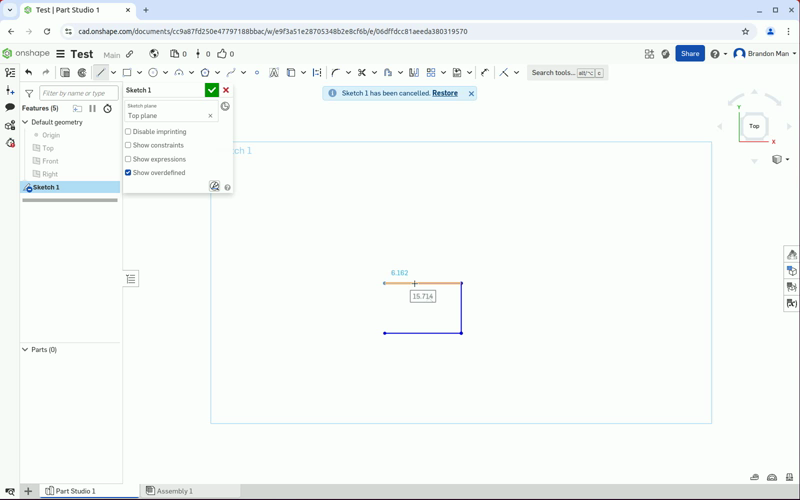
key_down(shift)
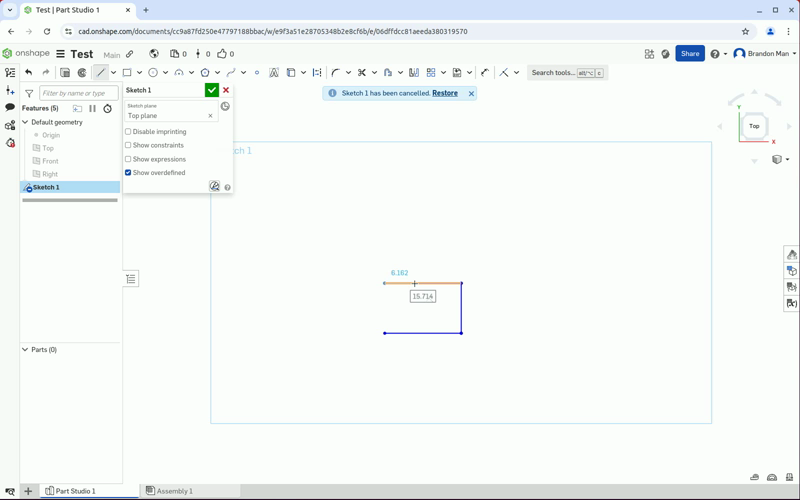
mouse_move(384, 333)
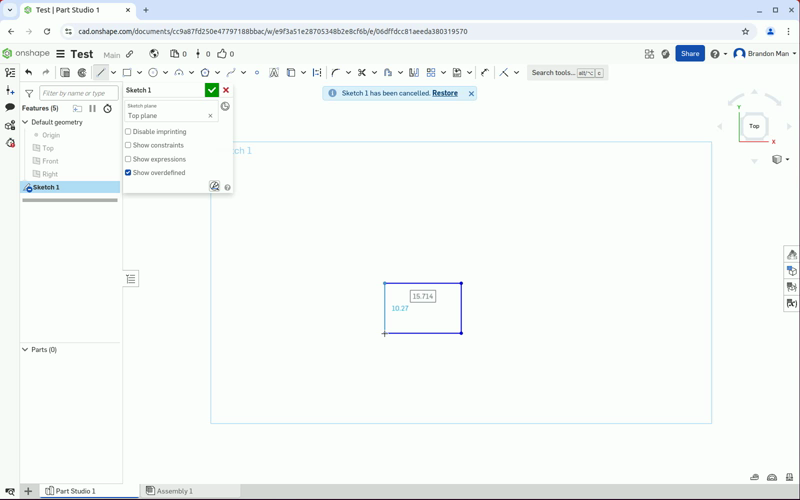
key_up(shift)
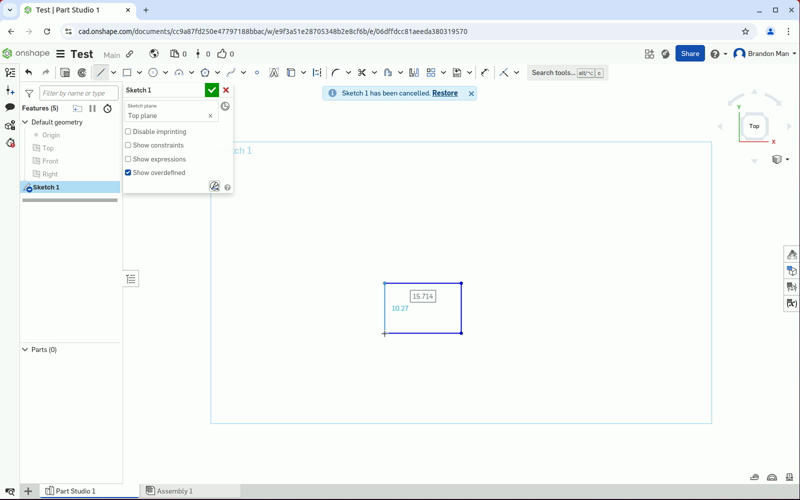
click(384, 333)
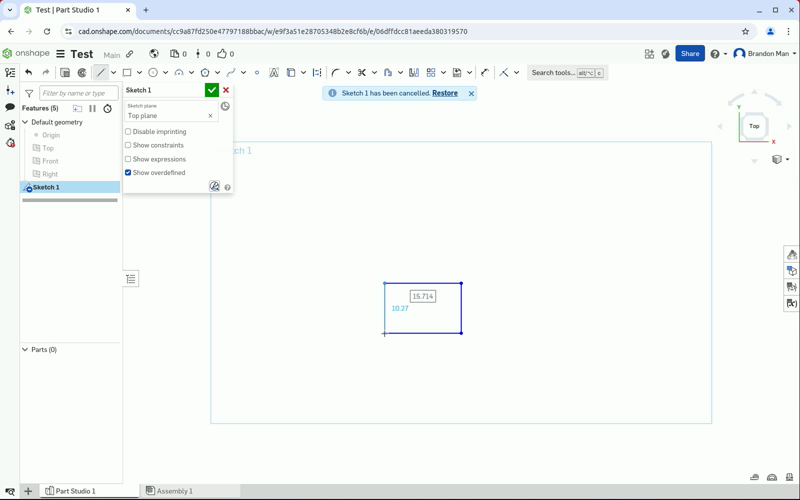
key(esc)
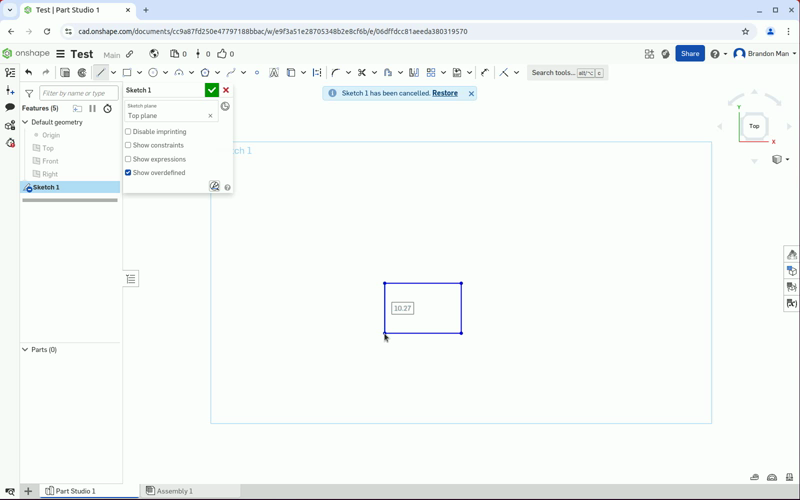
mouse_move(446, 313)
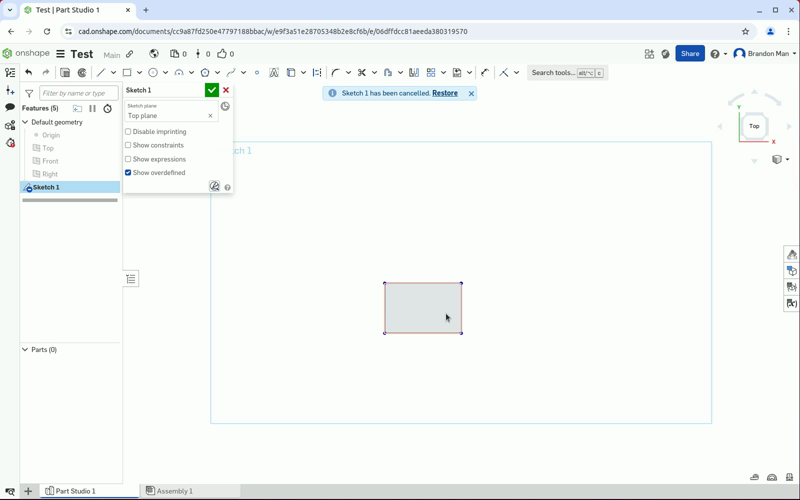
click(446, 313)
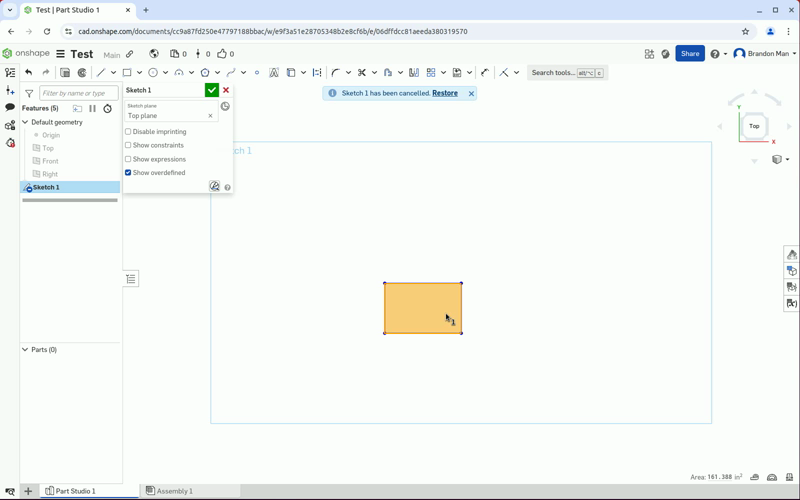
mouse_move(73, 352)
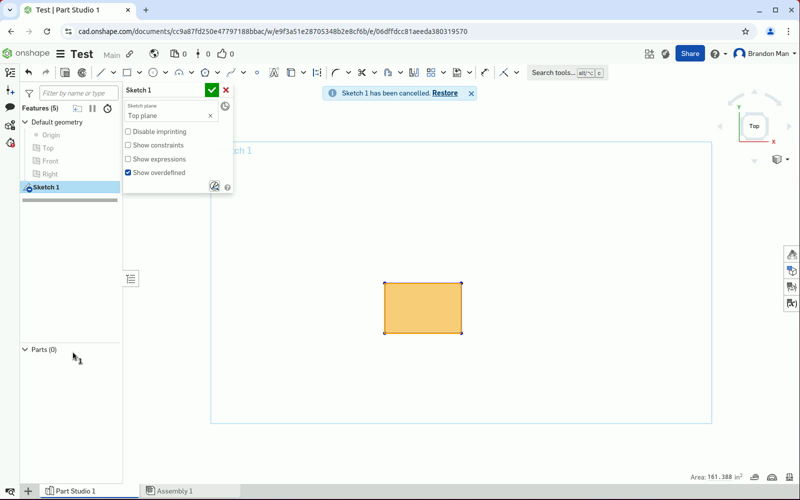
key(shift+y)
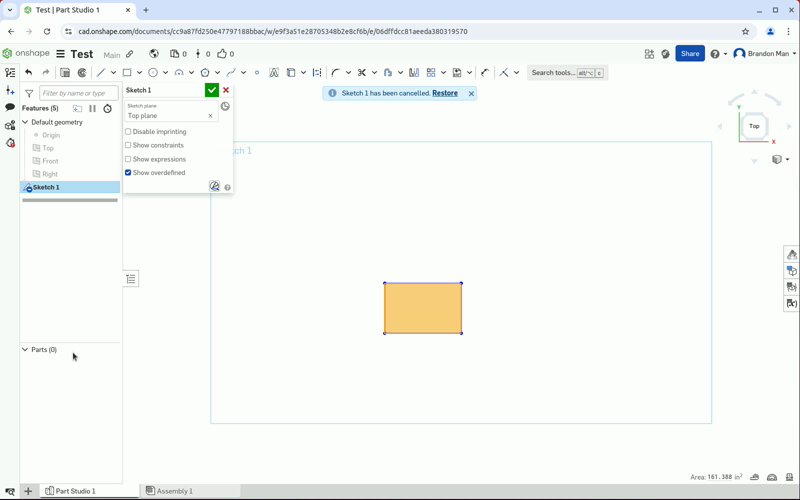
key(shift+e)
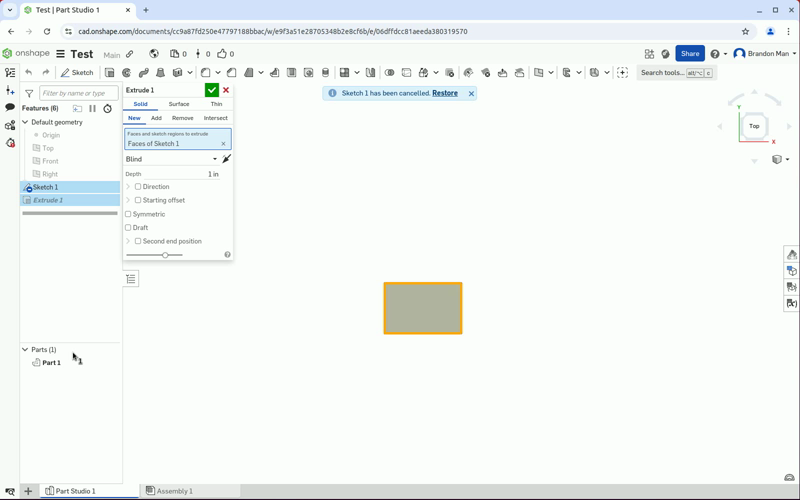
mouse_move(143, 106)
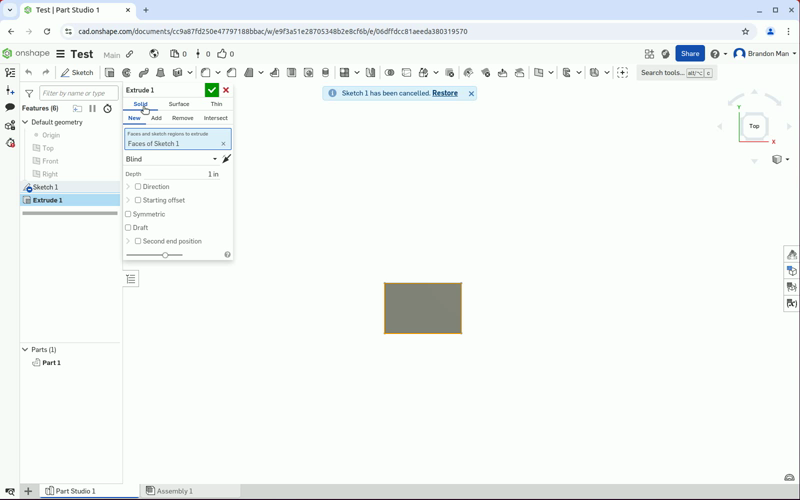
click(143, 106)
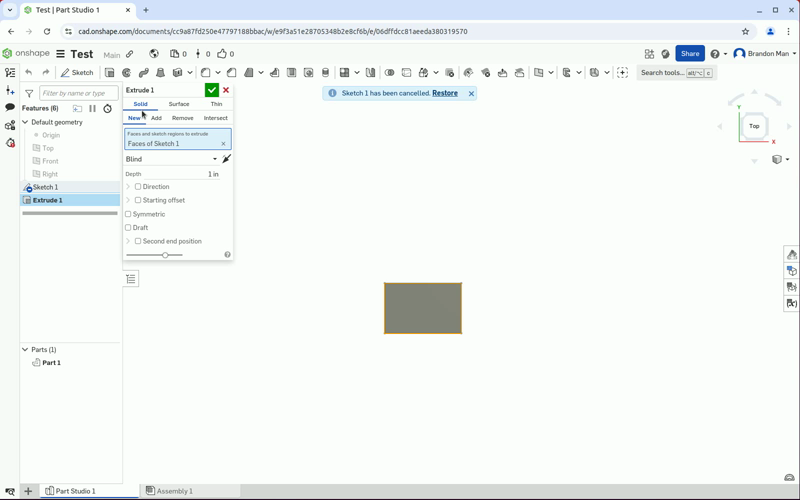
mouse_move(137, 120)
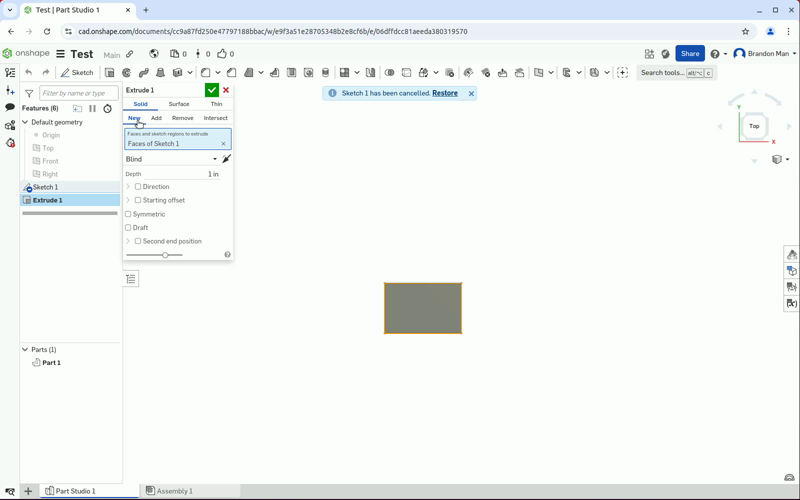
click(137, 120)
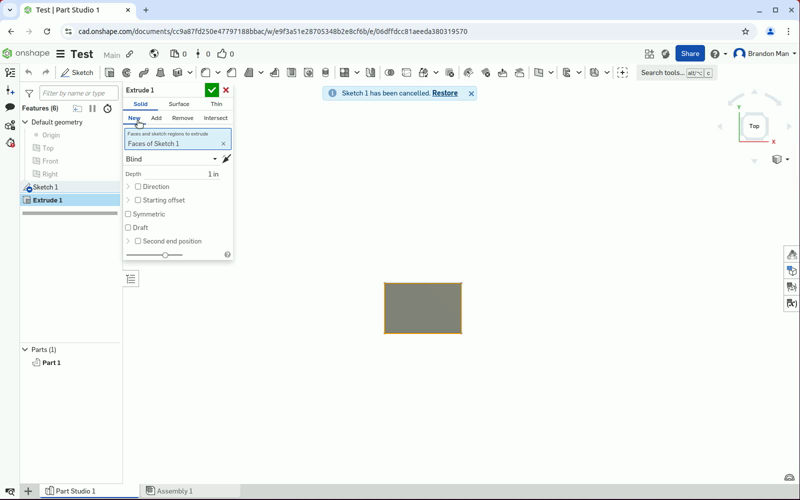
key(tab, 4)
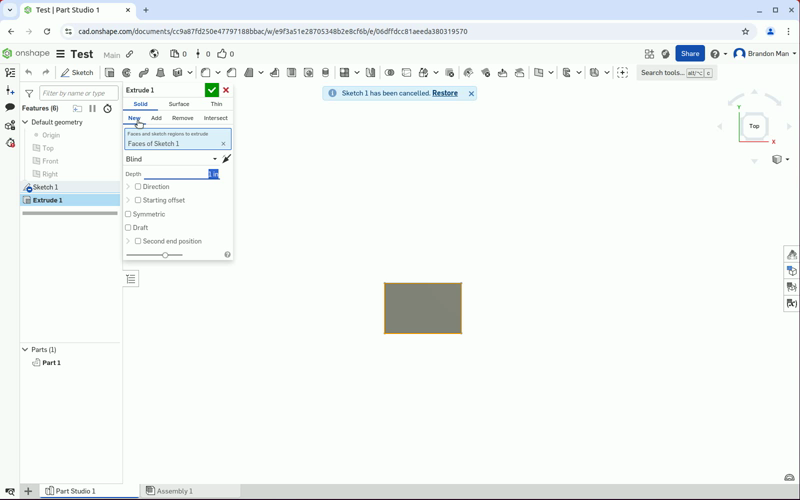
text(-1.444)
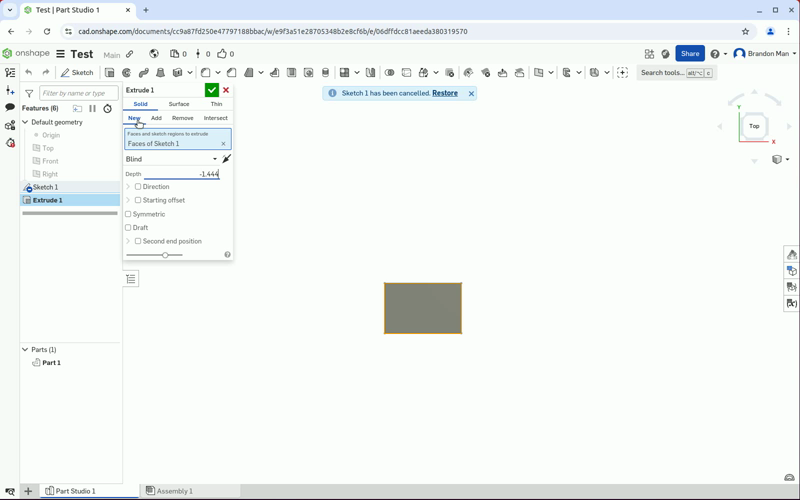
key(enter)
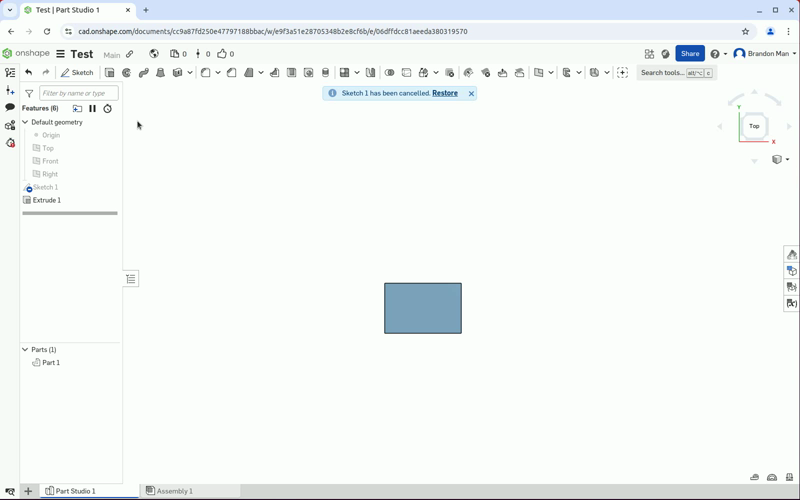
key(shift+h)
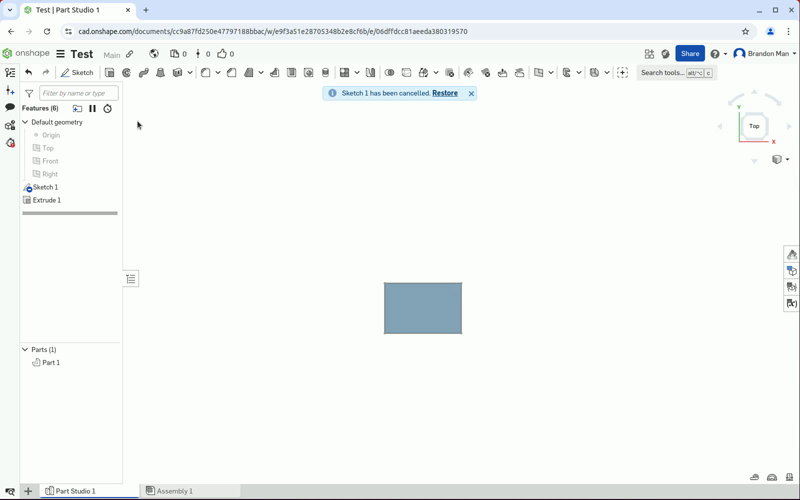
key(shift+h)
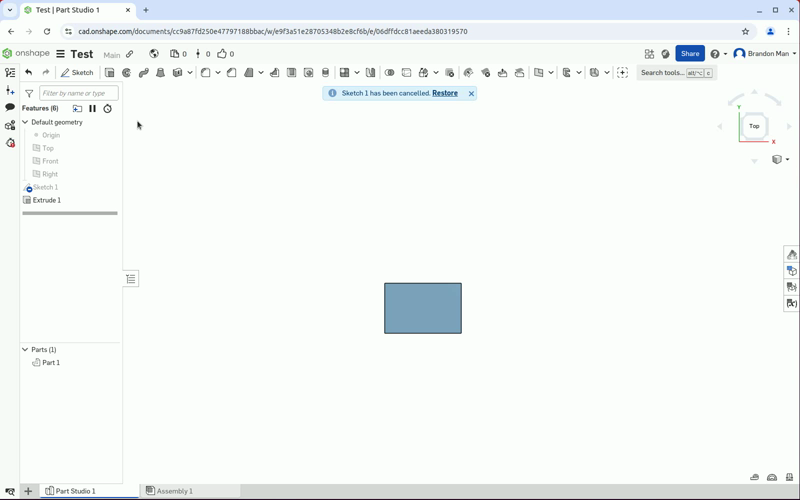
mouse_move(73, 189)
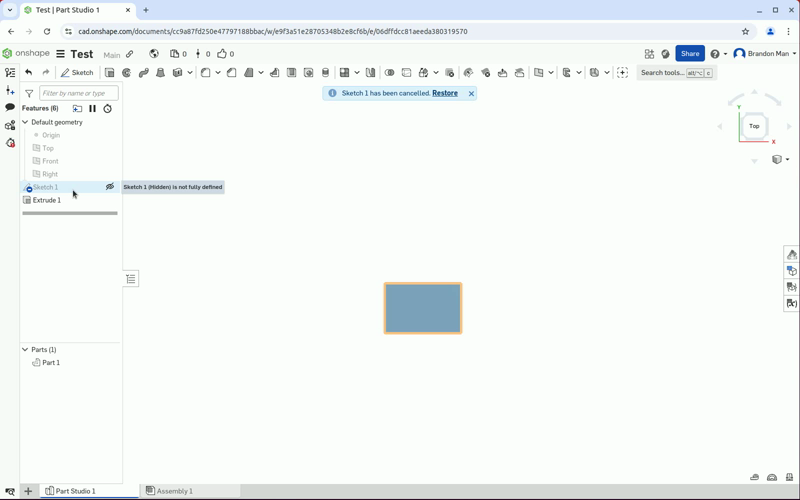
click(73, 189)
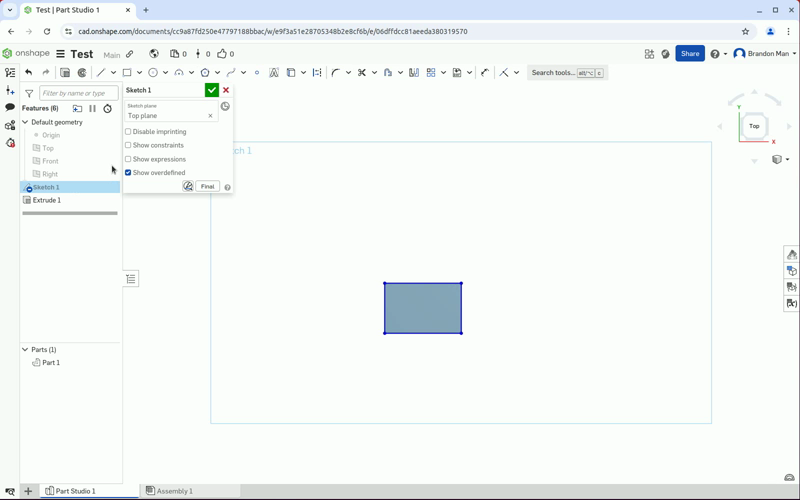
mouse_move(229, 92)
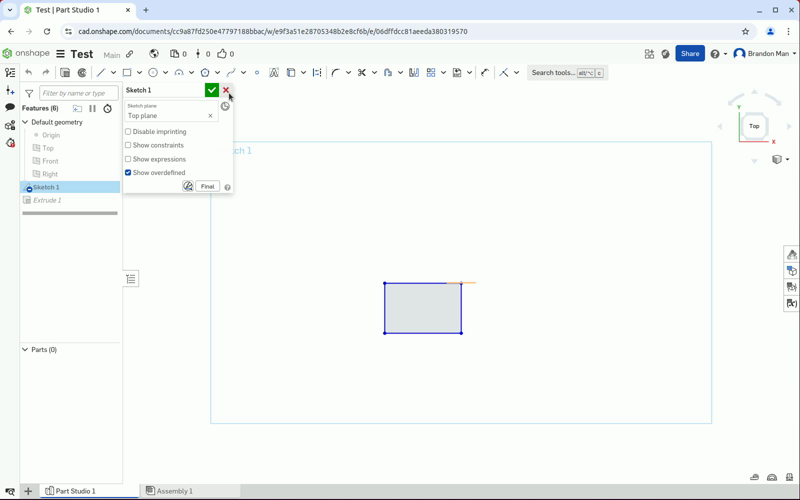
click(229, 92)
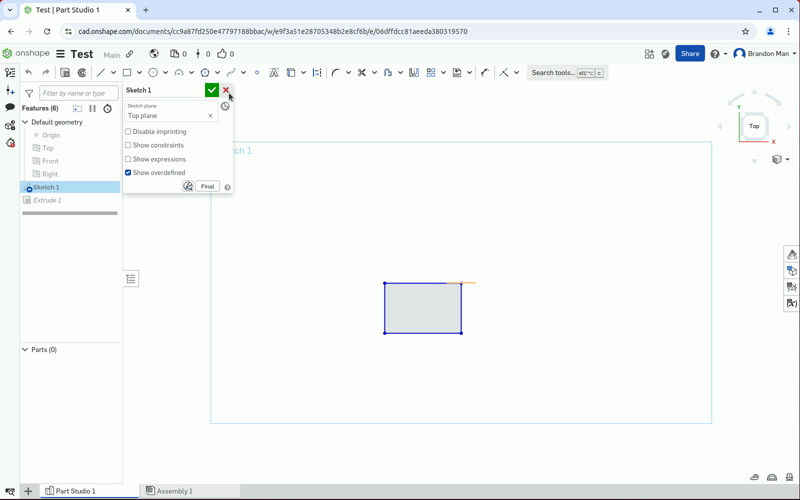
key(shift+s)
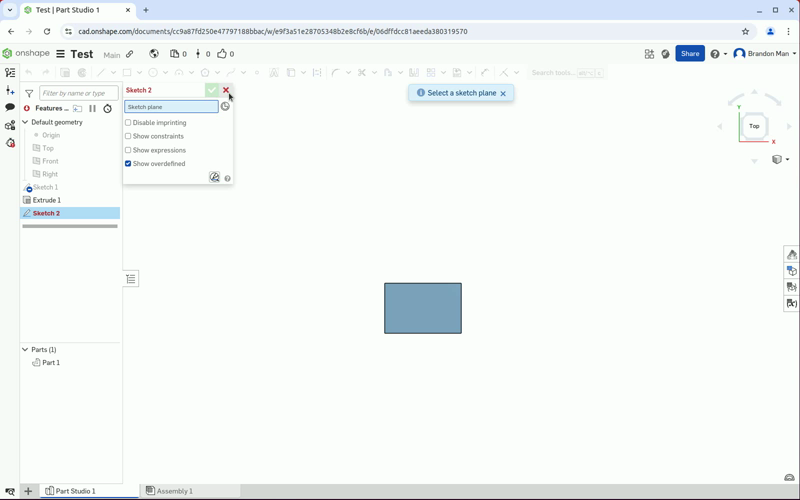
mouse_move(73, 150)
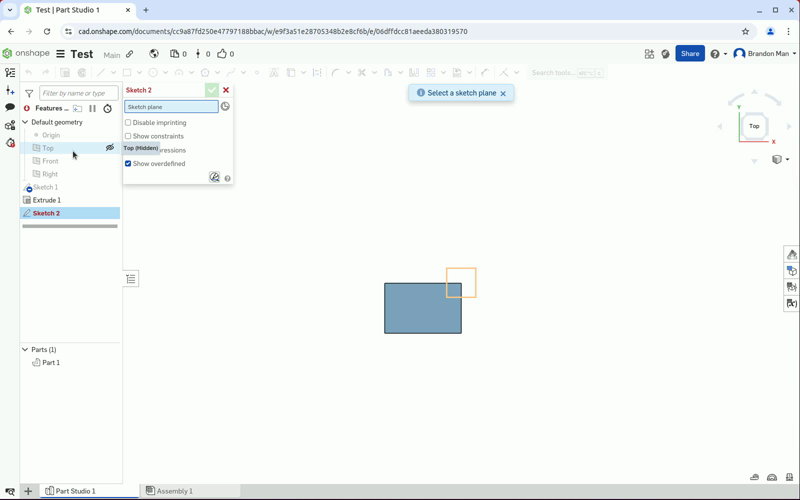
click(73, 150)
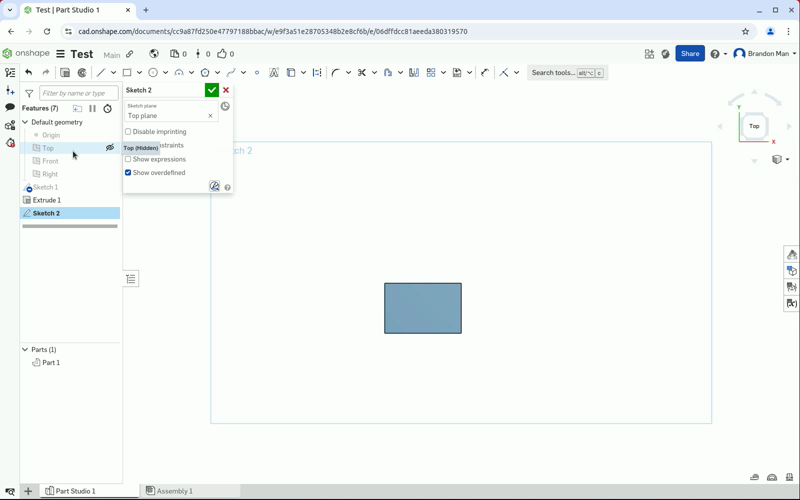
mouse_move(73, 352)
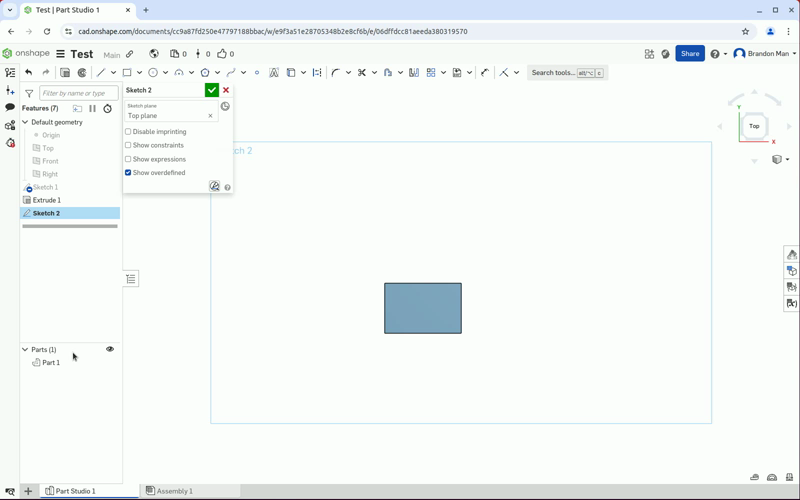
key(y)
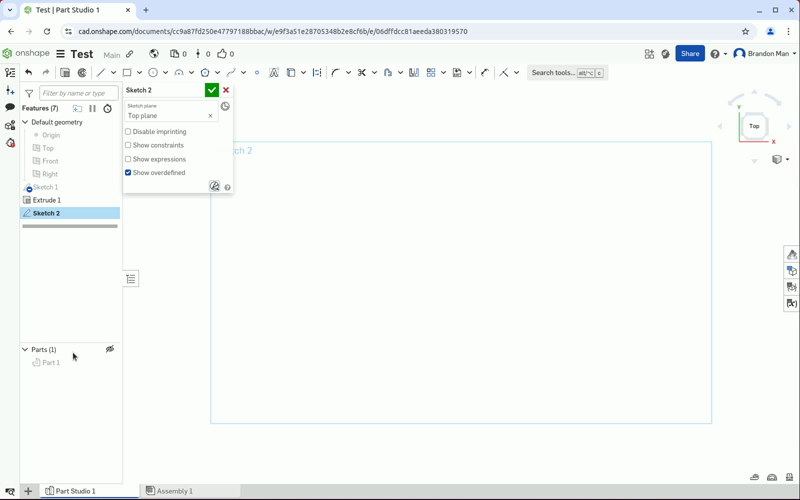
key(l)
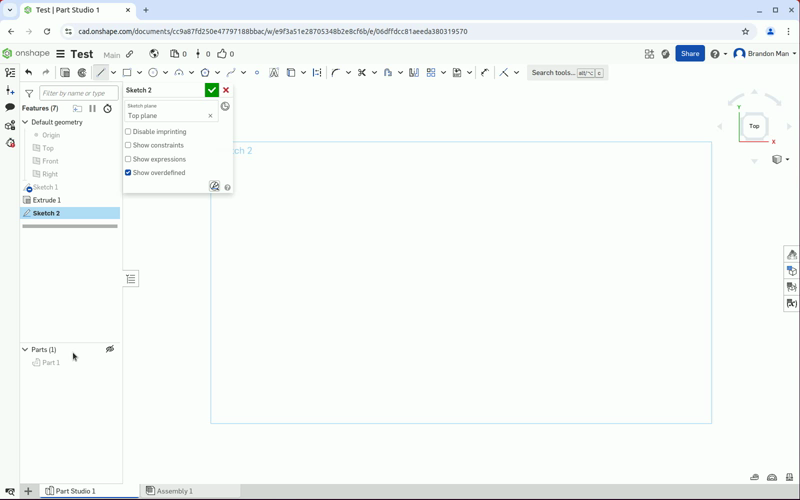
key_down(shift)
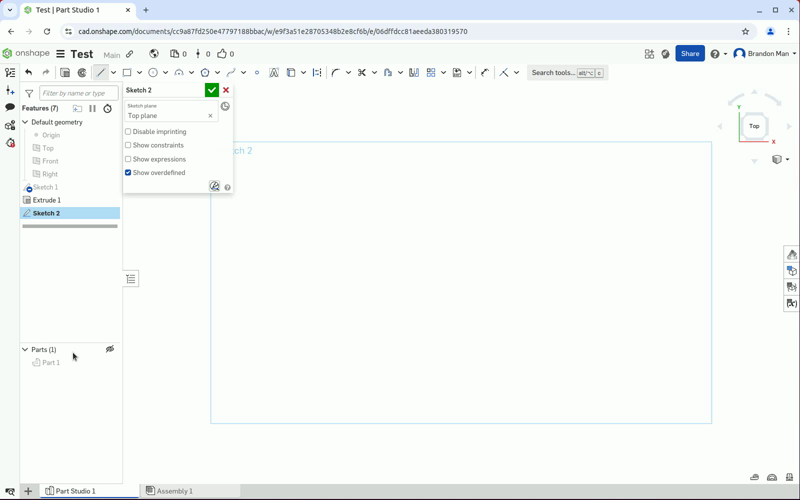
mouse_move(384, 282)
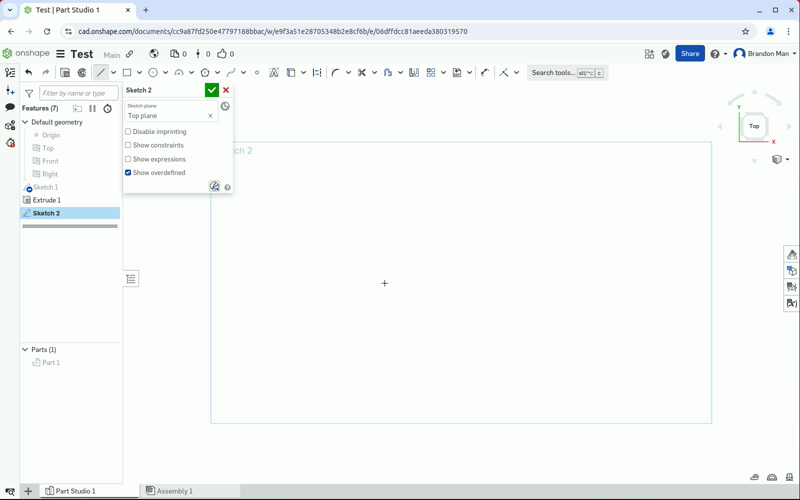
click(384, 282)
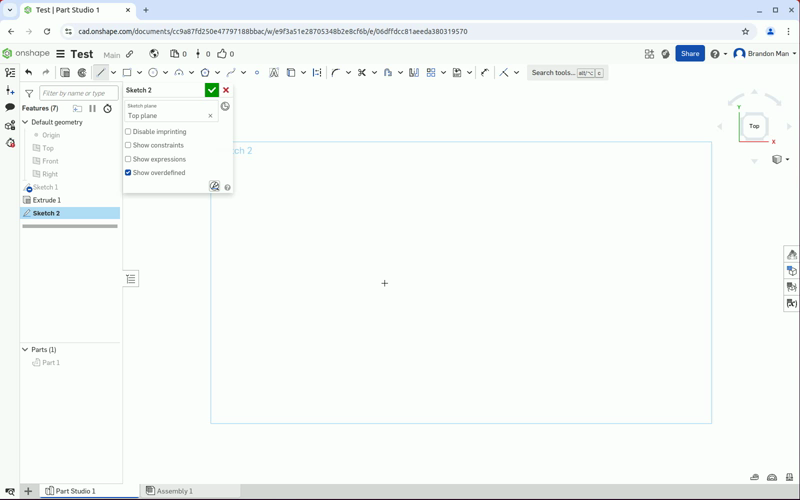
key_up(shift)
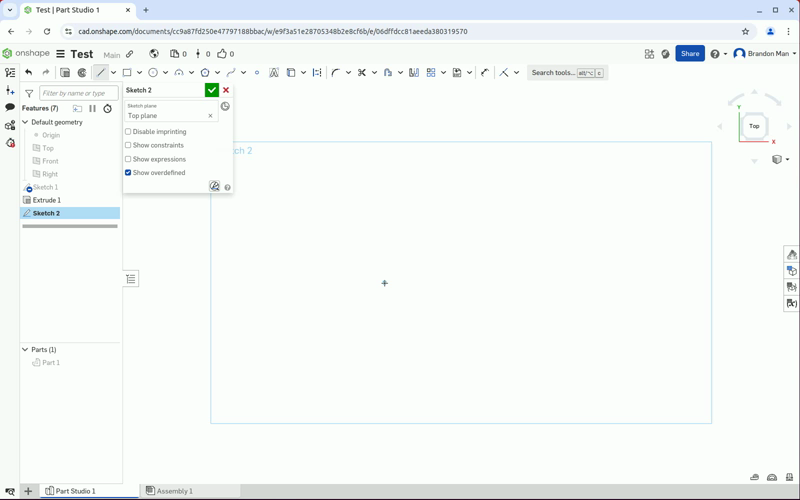
key_down(shift)
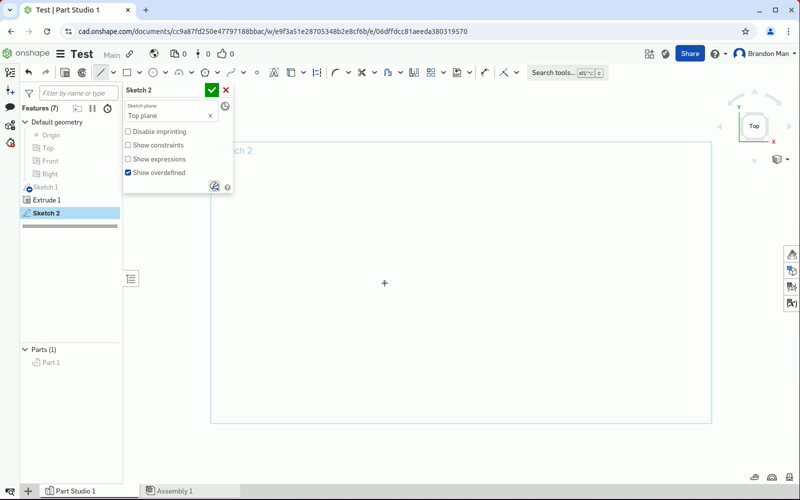
mouse_move(461, 282)
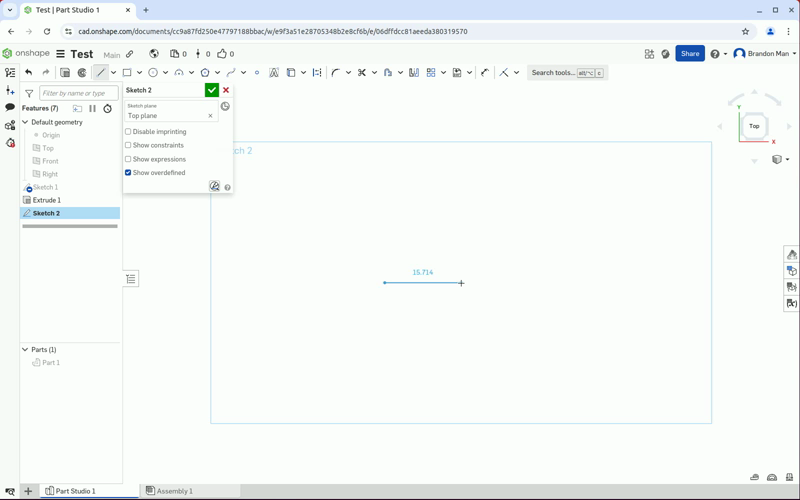
click(461, 282)
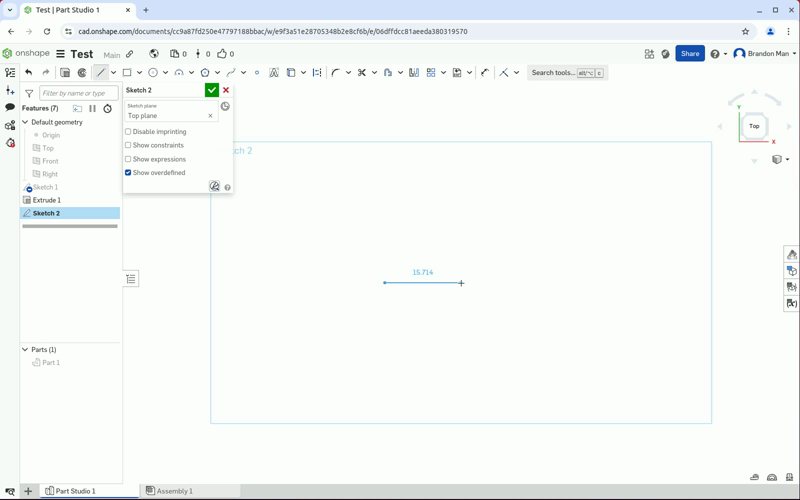
key_up(shift)
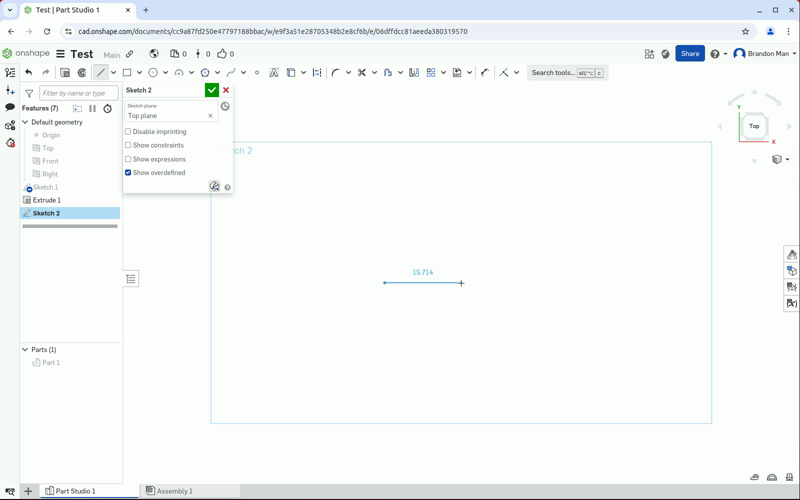
key_down(shift)
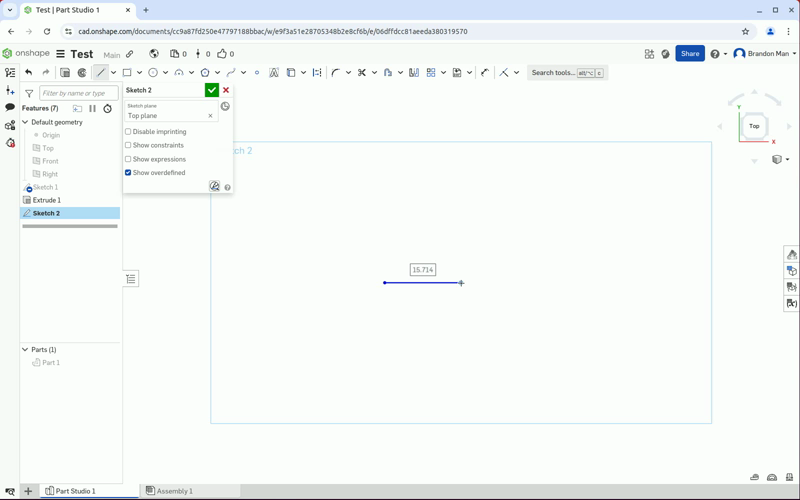
mouse_move(491, 282)
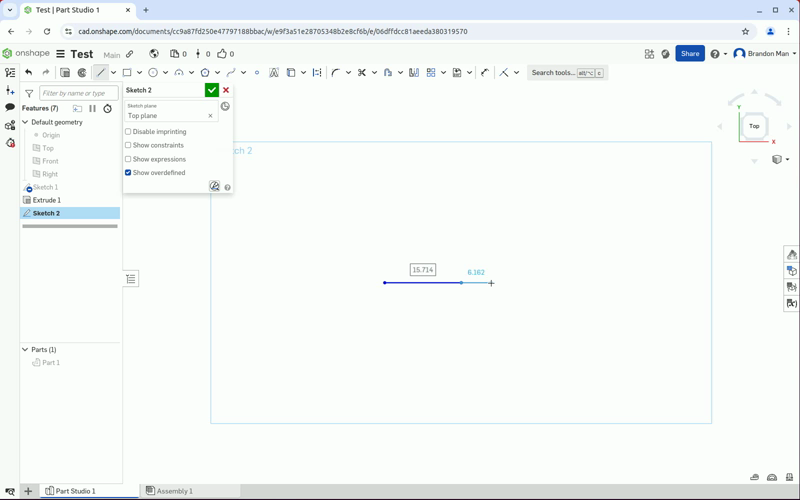
mouse_move(461, 228)
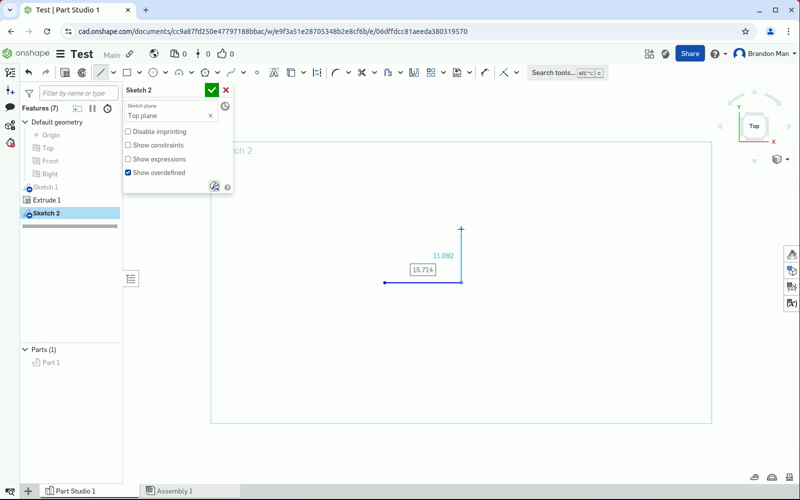
click(461, 228)
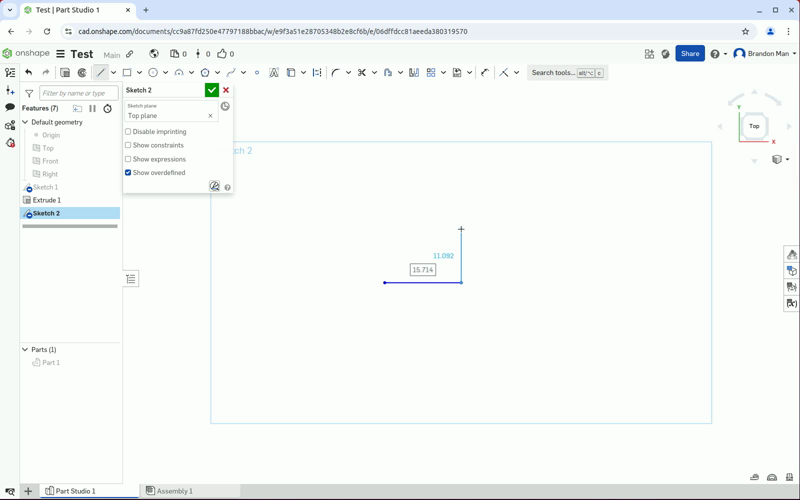
key_up(shift)
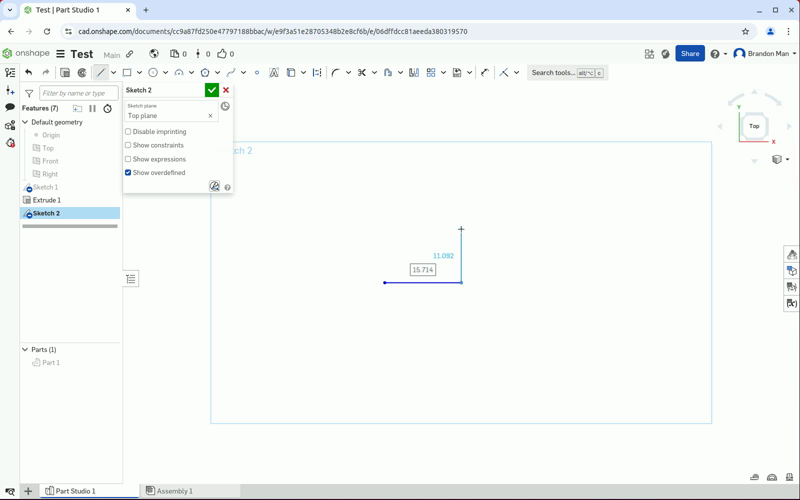
key_down(shift)
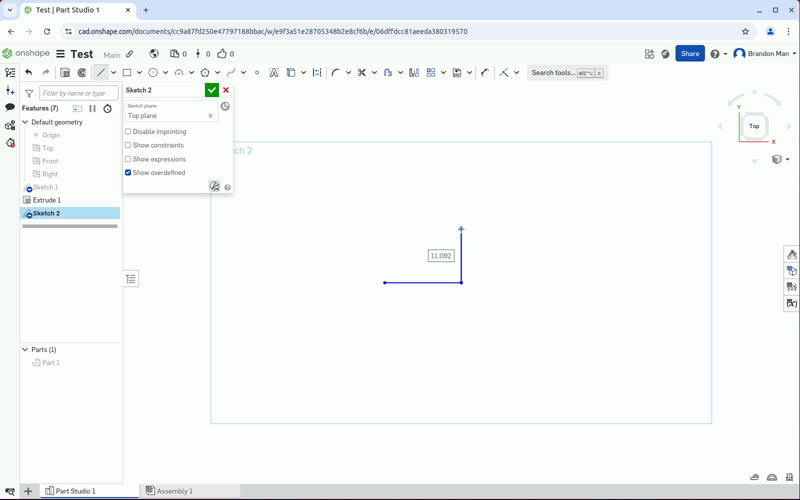
mouse_move(384, 228)
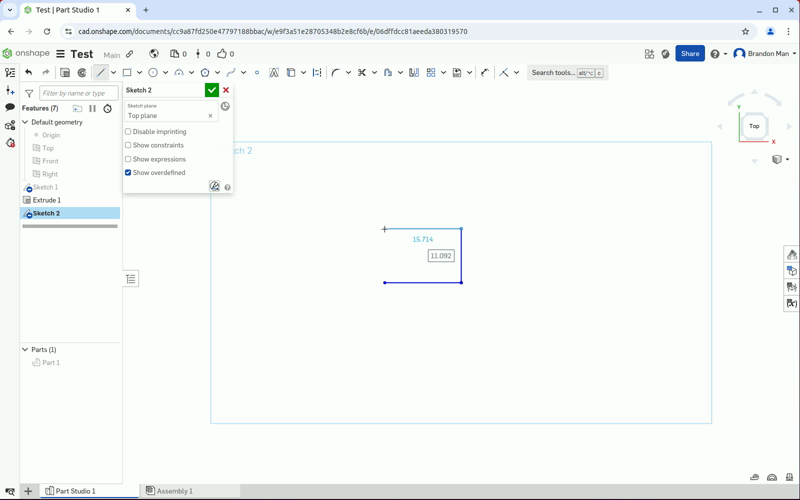
click(384, 228)
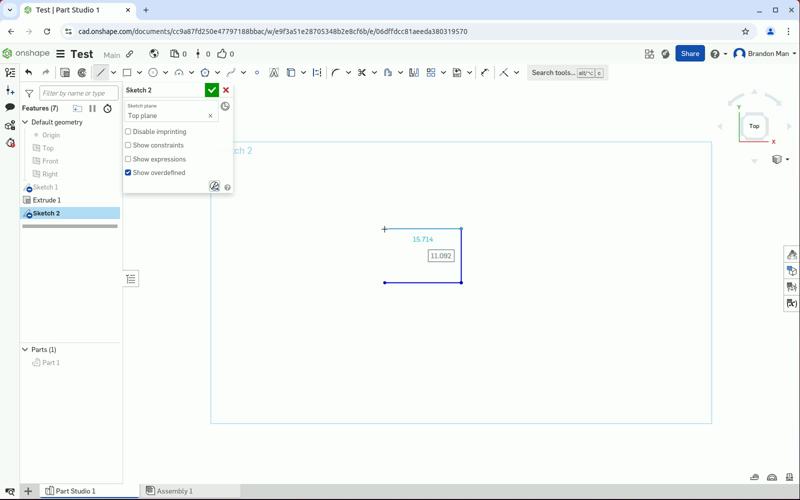
key_up(shift)
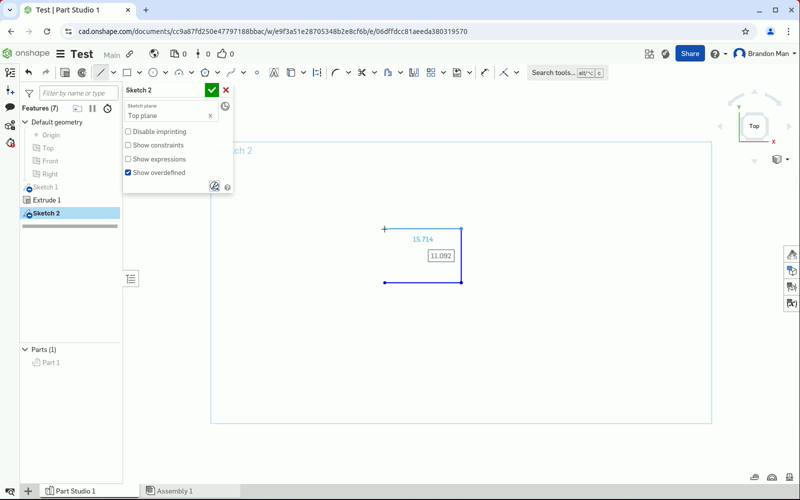
mouse_move(414, 228)
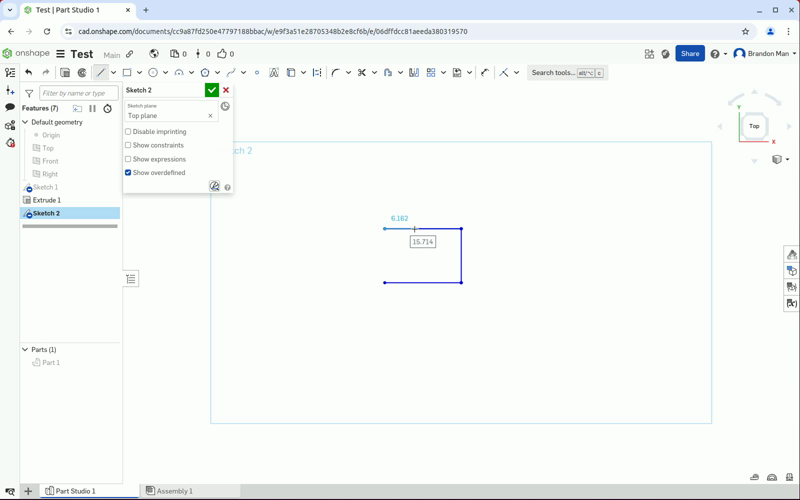
key_down(shift)
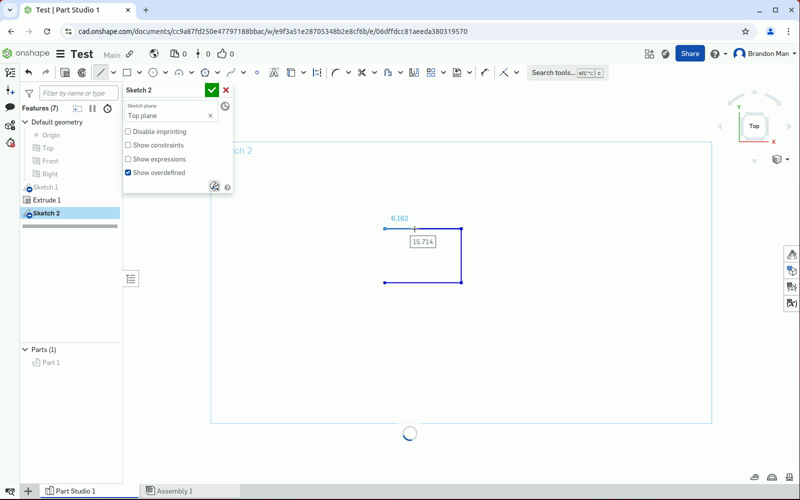
mouse_move(384, 282)
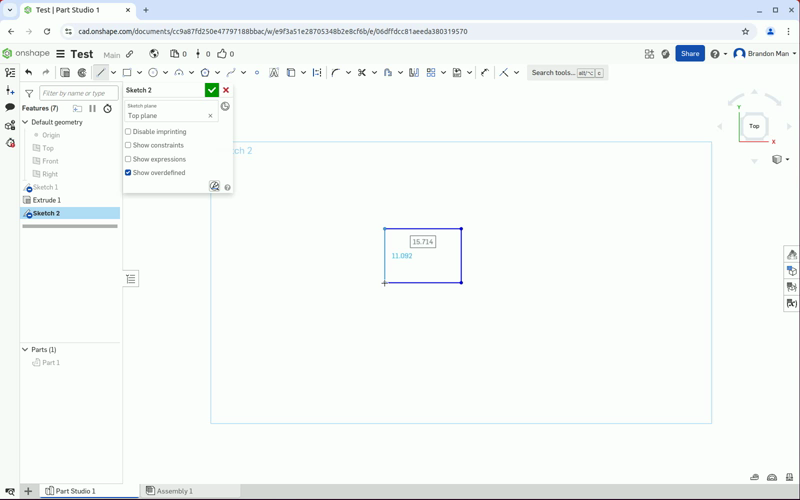
key_up(shift)
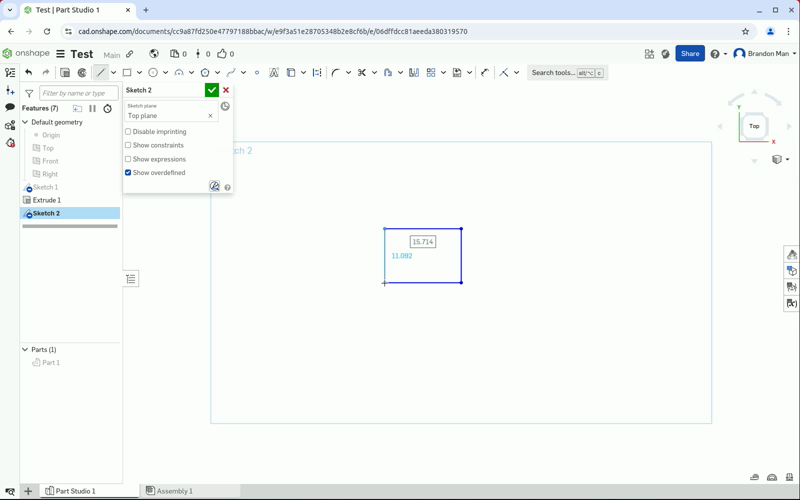
click(384, 282)
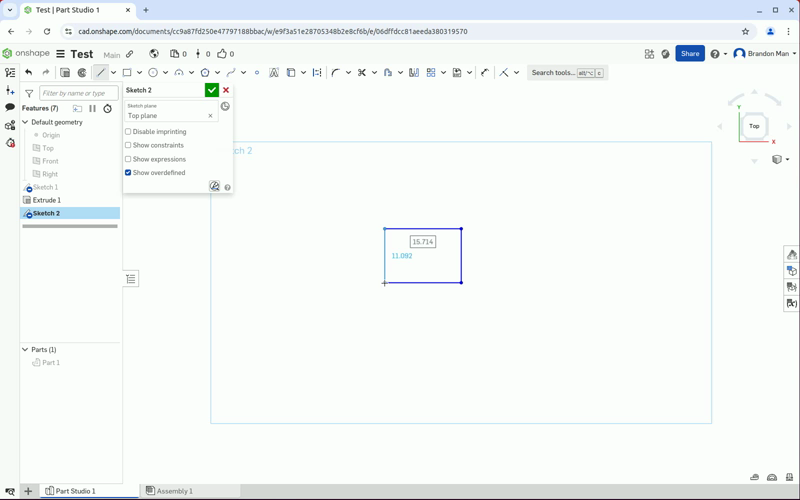
key(esc)
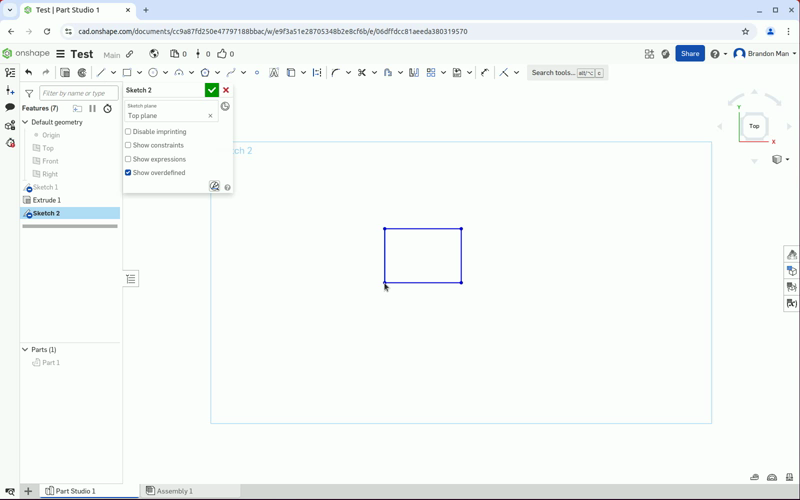
mouse_move(455, 246)
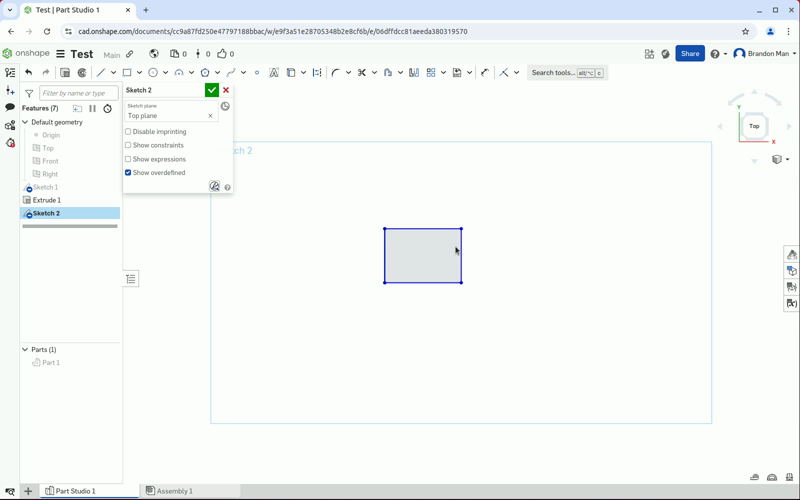
click(455, 246)
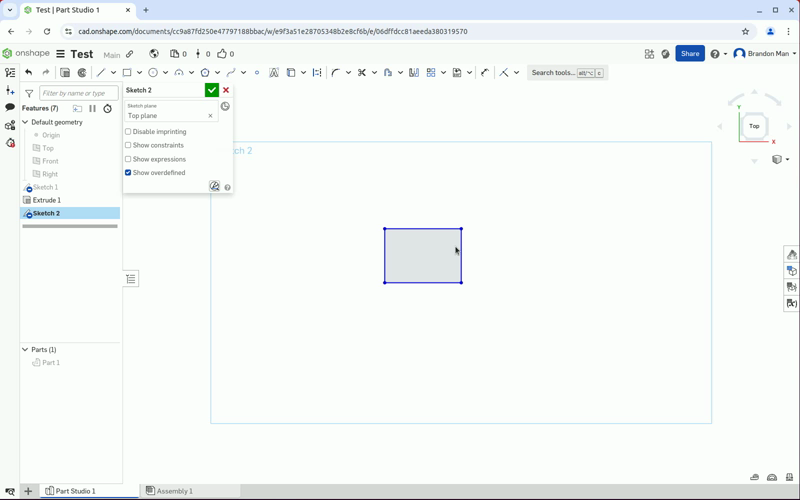
mouse_move(73, 352)
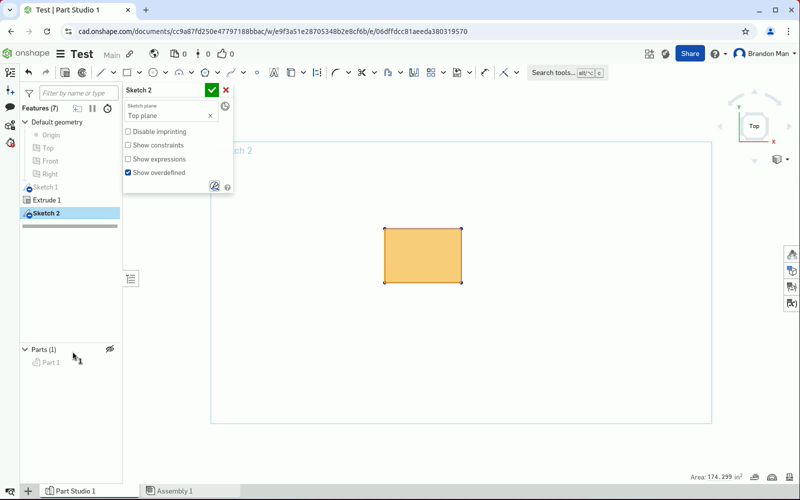
key(shift+y)
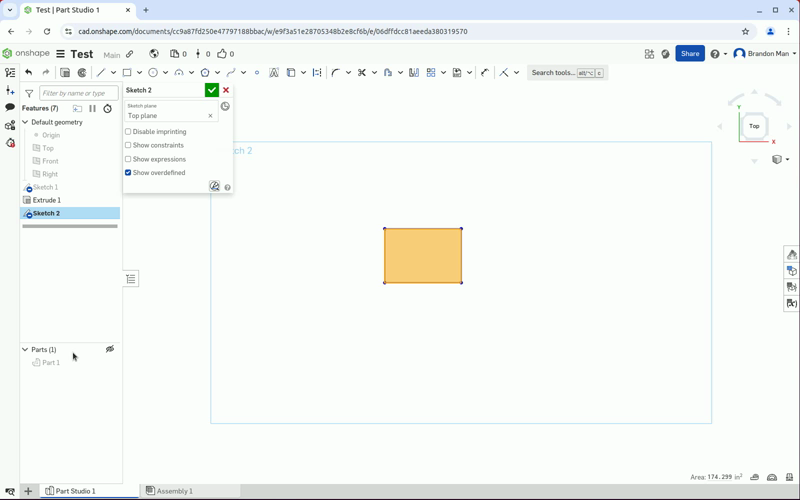
key(shift+e)
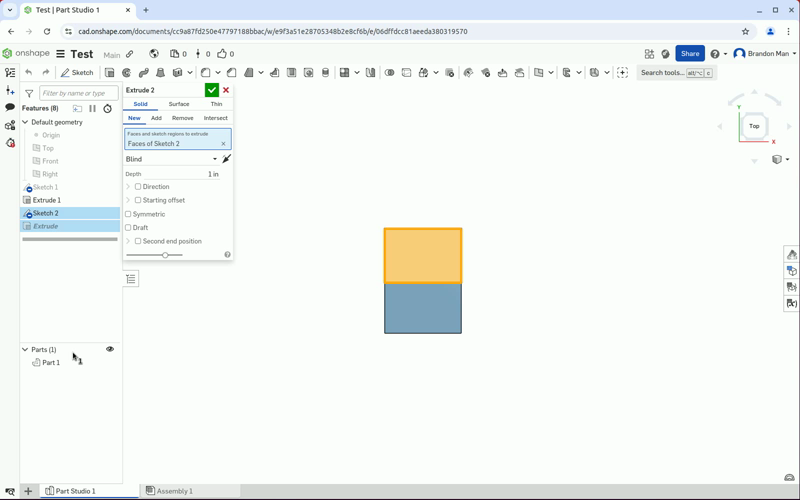
mouse_move(143, 106)
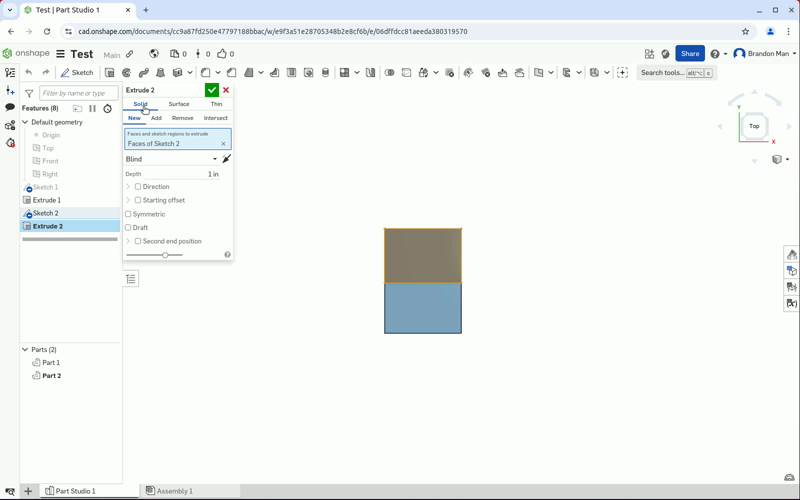
click(143, 106)
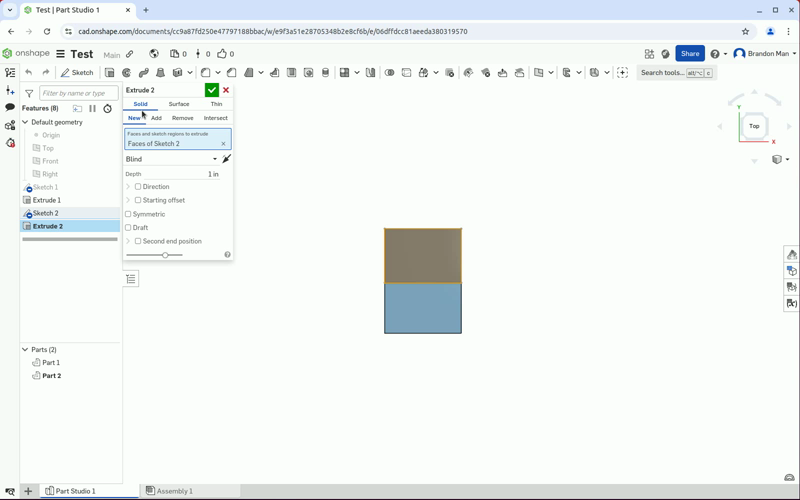
mouse_move(137, 120)
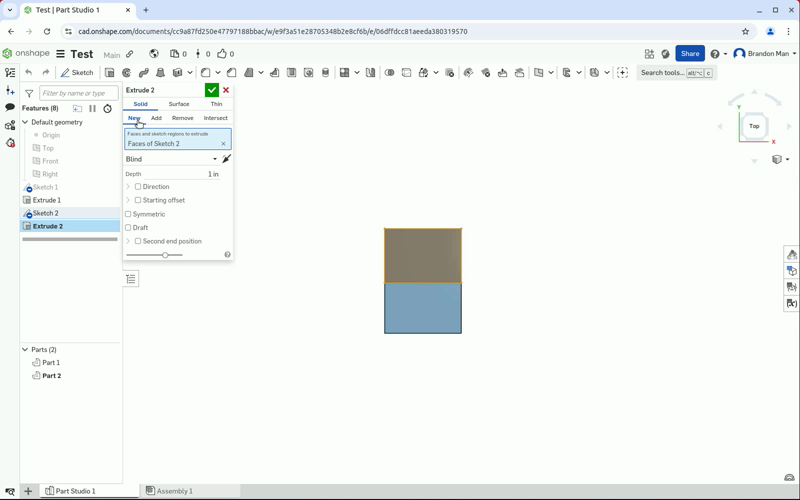
click(137, 120)
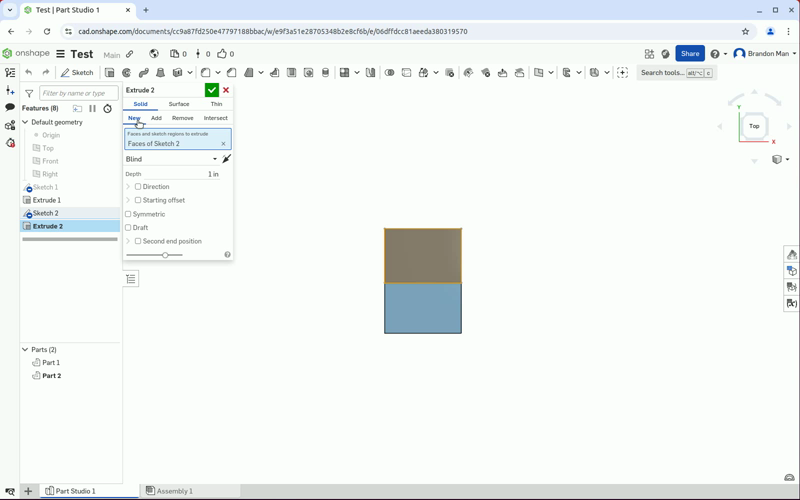
key(tab, 4)
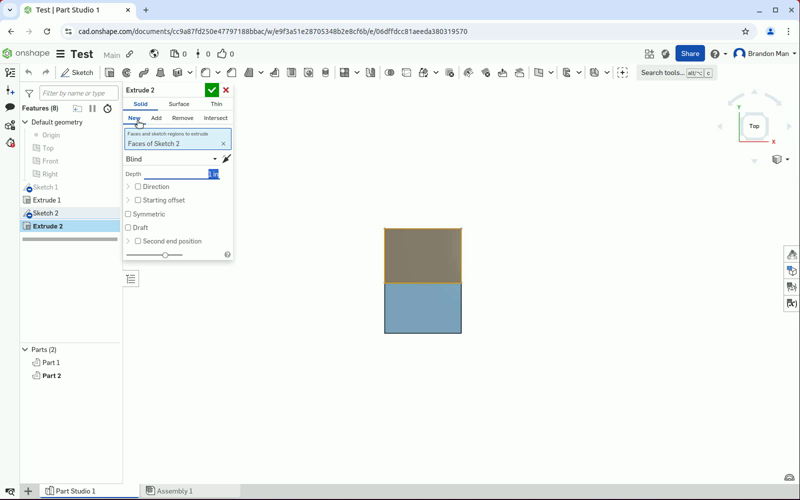
text(-1.444)
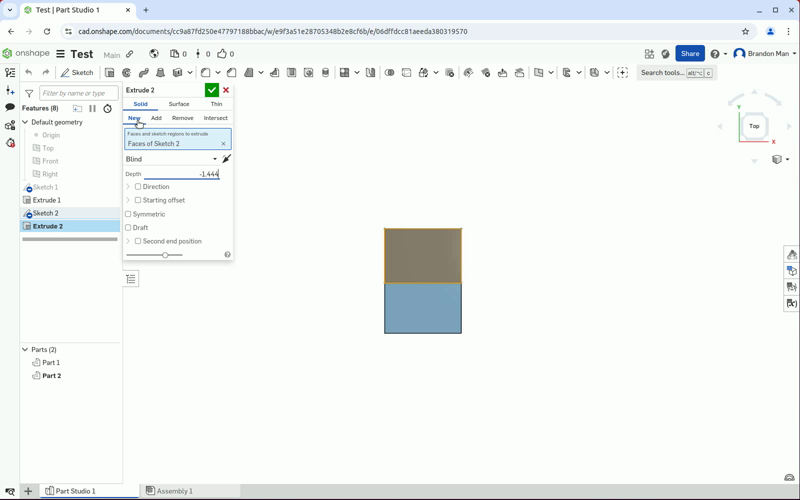
key(enter)
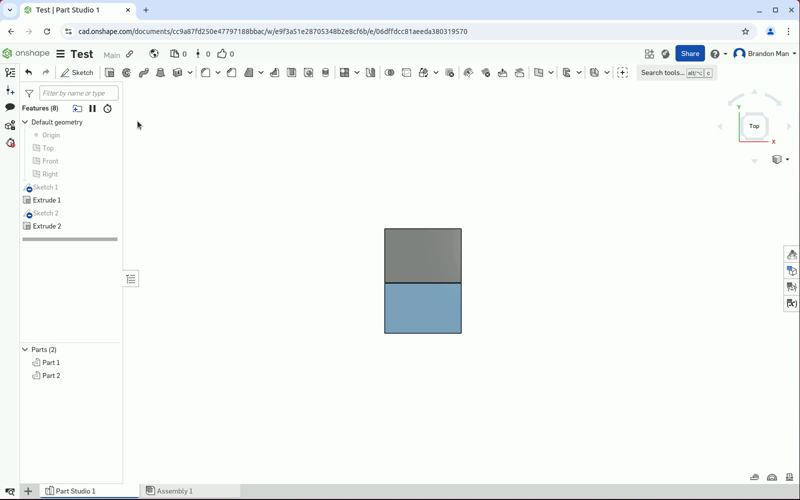
key(shift+h)
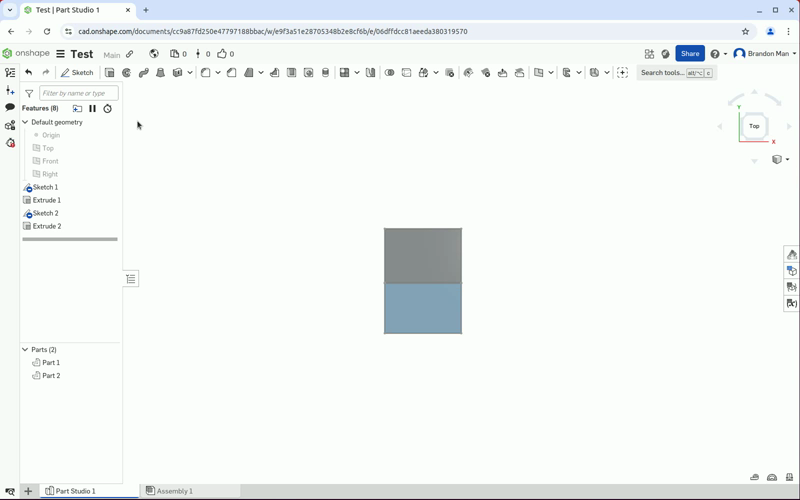
key(shift+h)
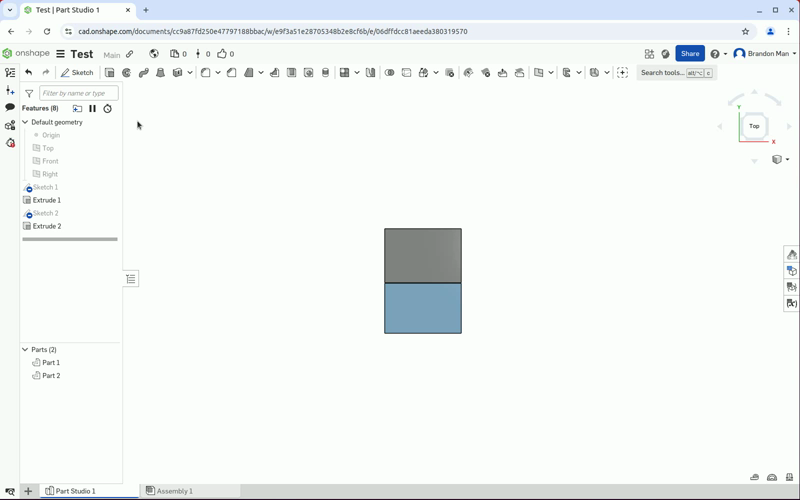
mouse_move(73, 189)
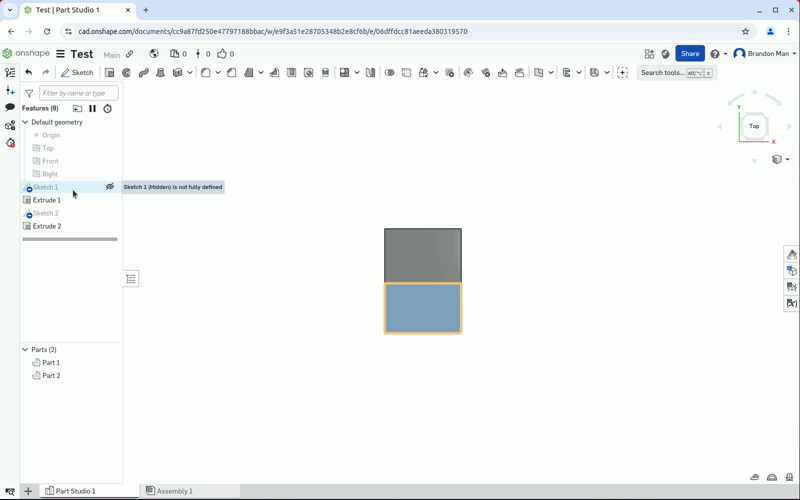
click(73, 189)
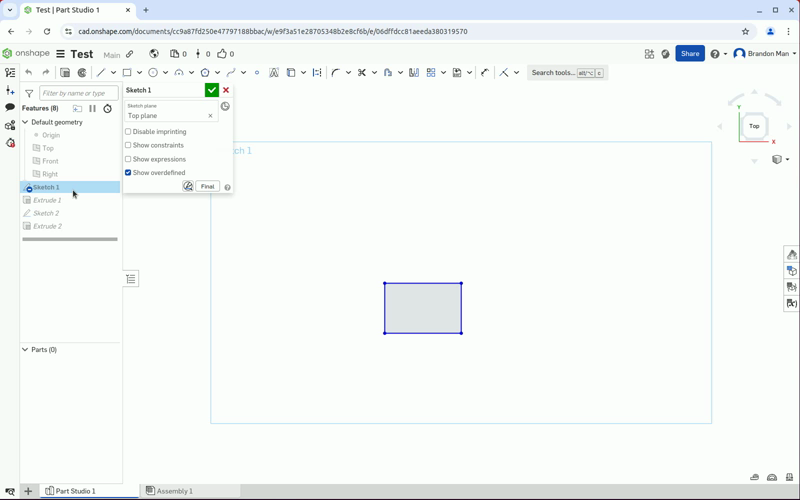
mouse_move(229, 92)
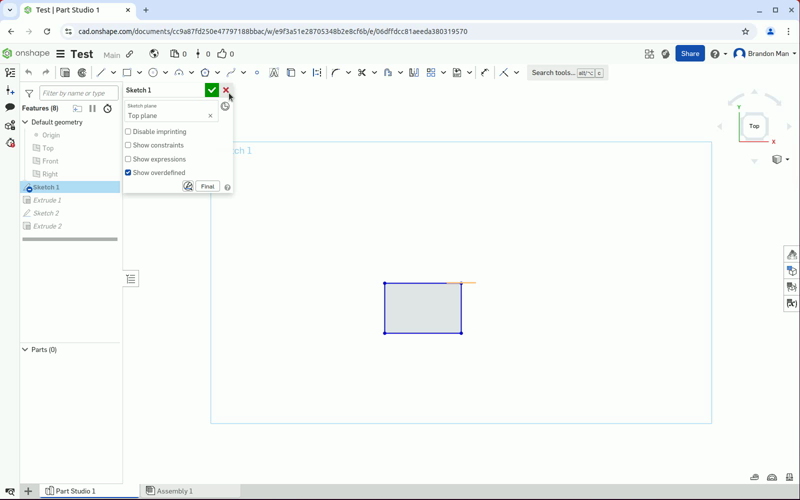
click(229, 92)
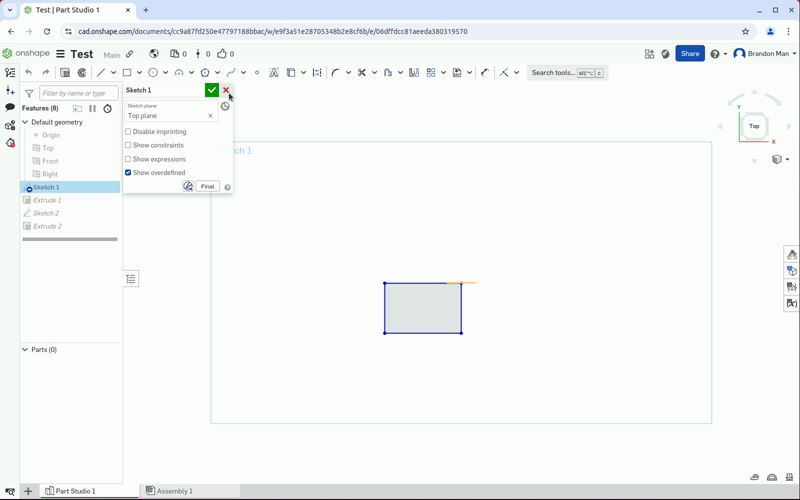
key(shift+s)
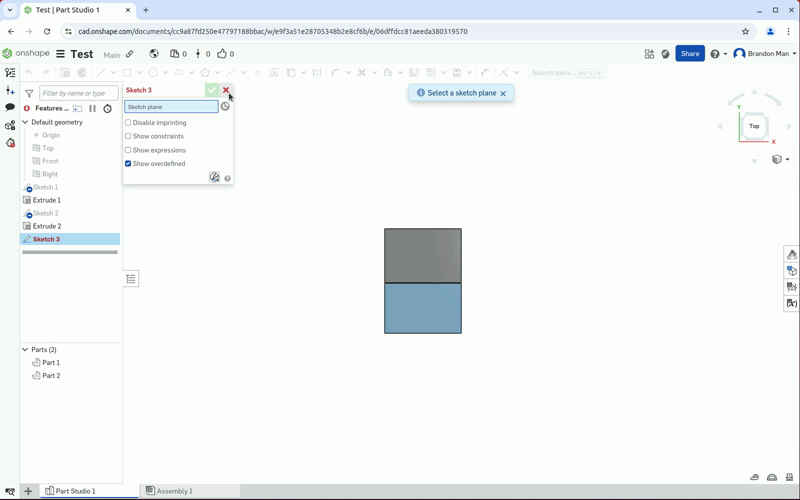
mouse_move(73, 150)
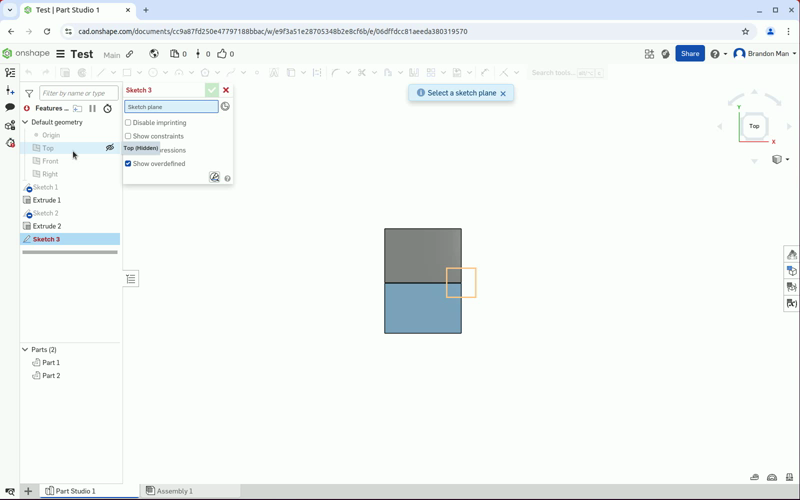
click(73, 150)
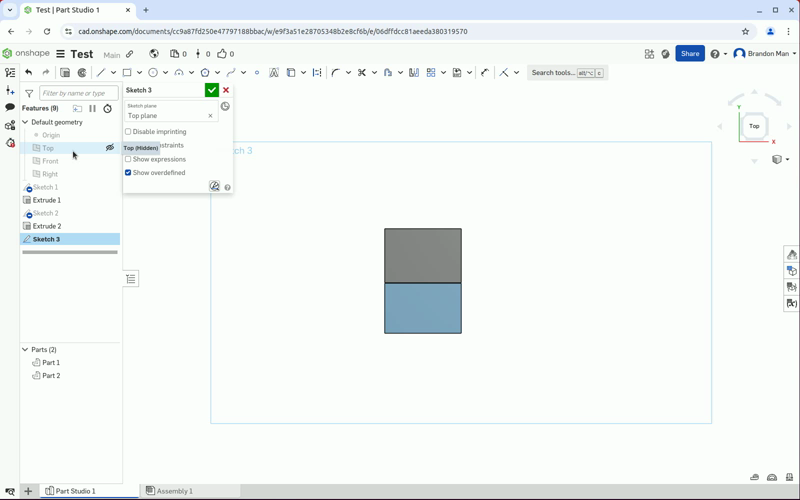
mouse_move(73, 352)
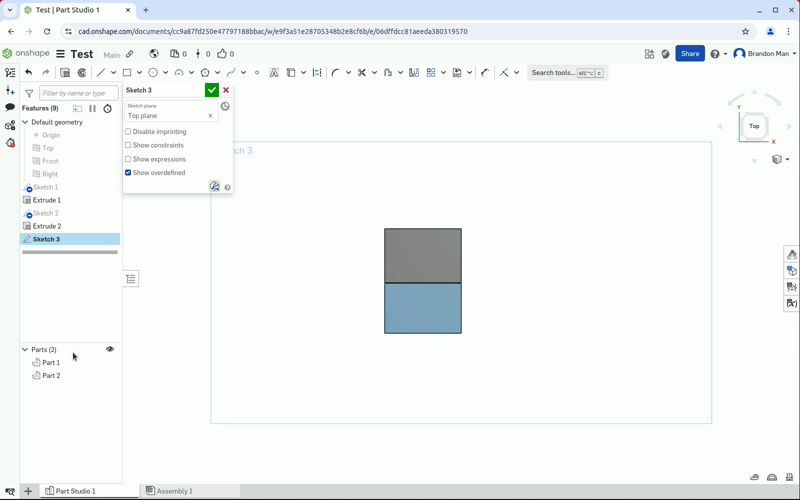
key(y)
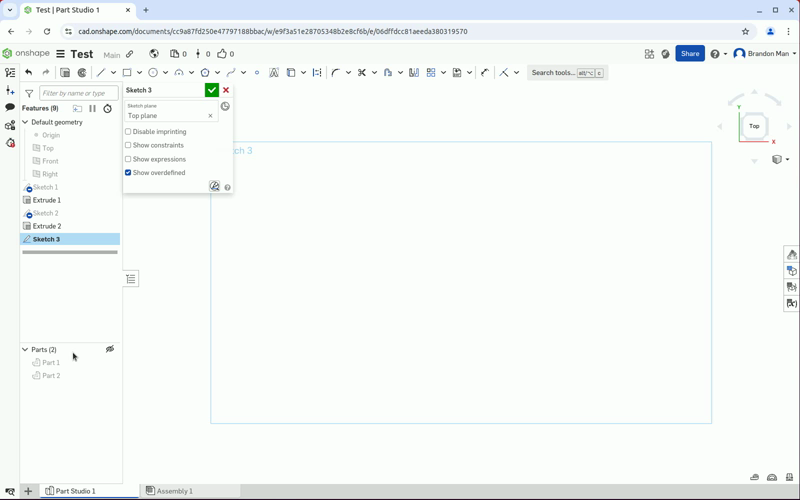
key(l)
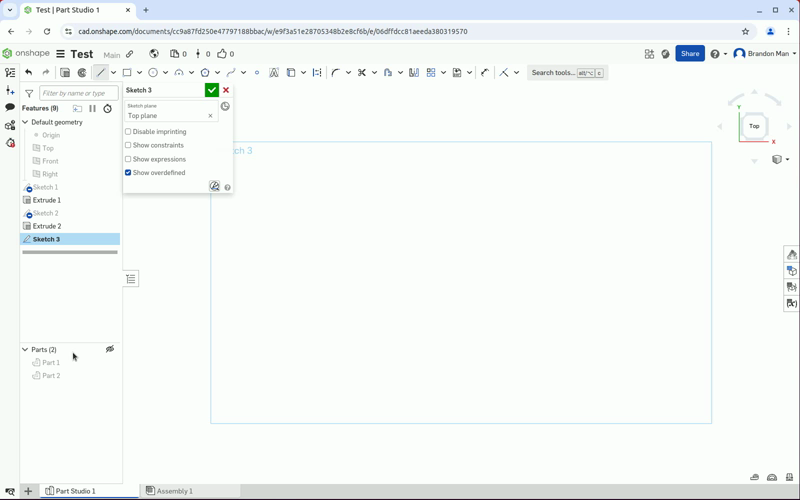
key_down(shift)
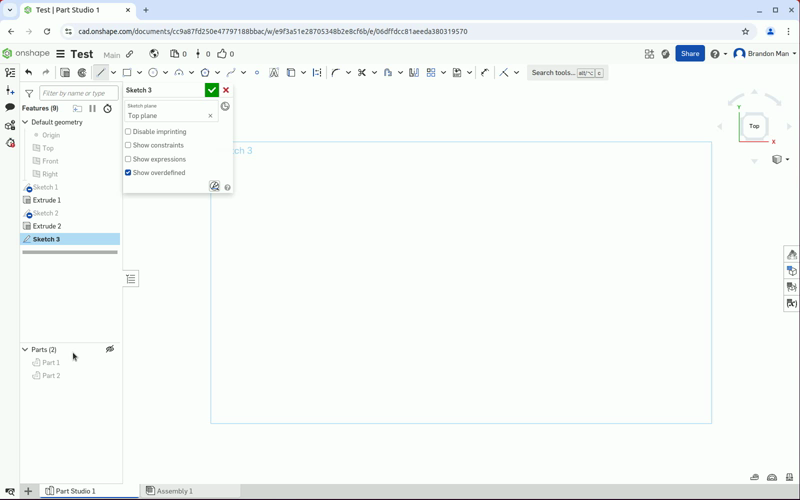
mouse_move(460, 282)
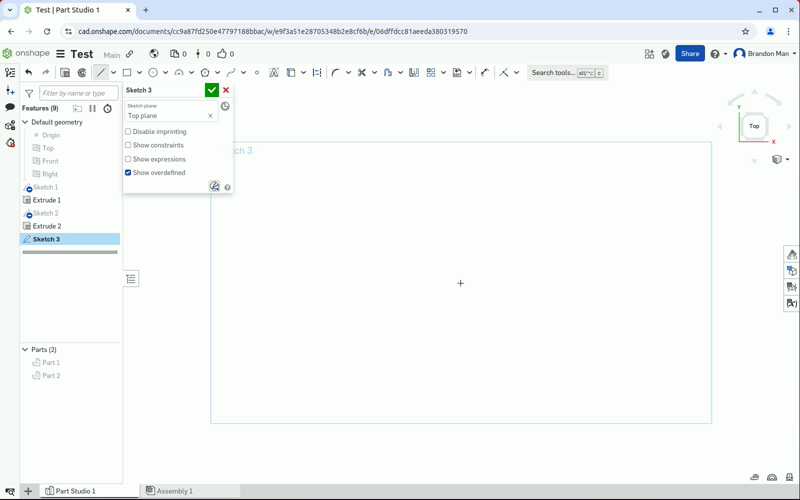
click(460, 282)
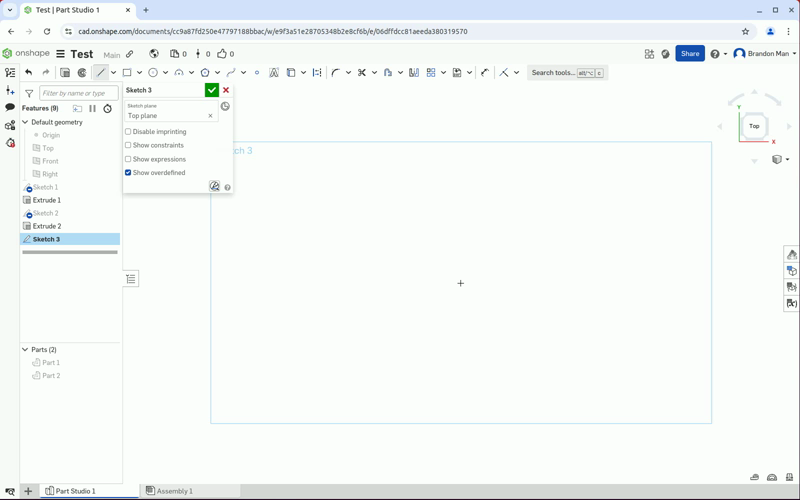
key_up(shift)
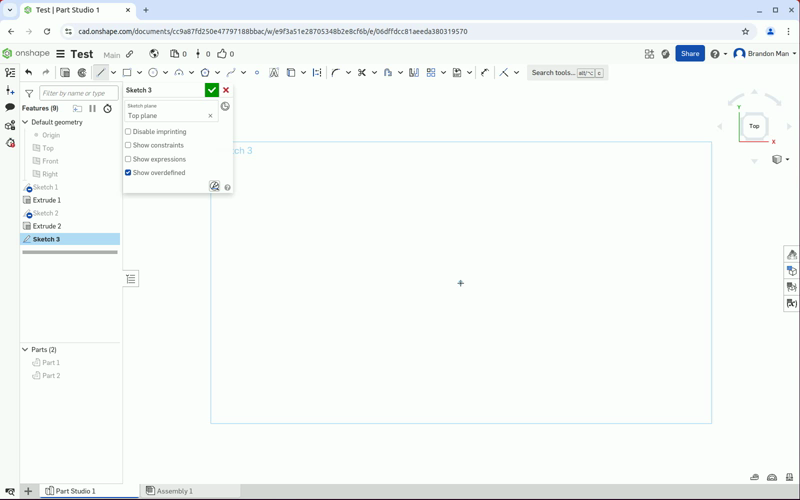
key_down(shift)
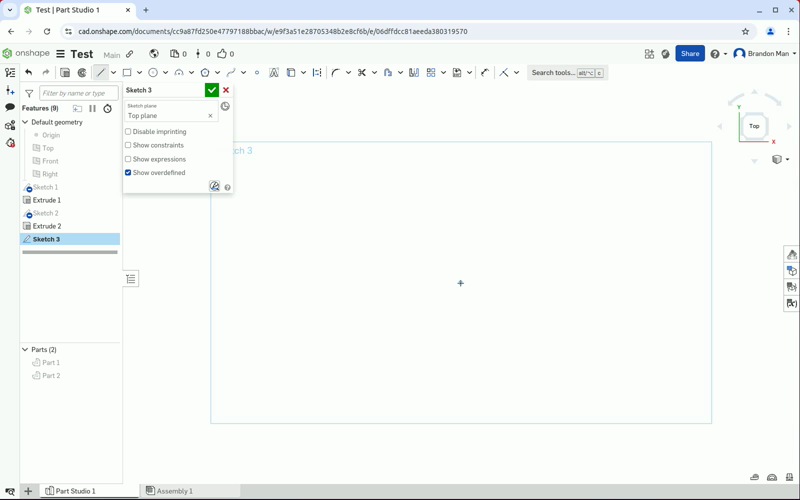
mouse_move(490, 282)
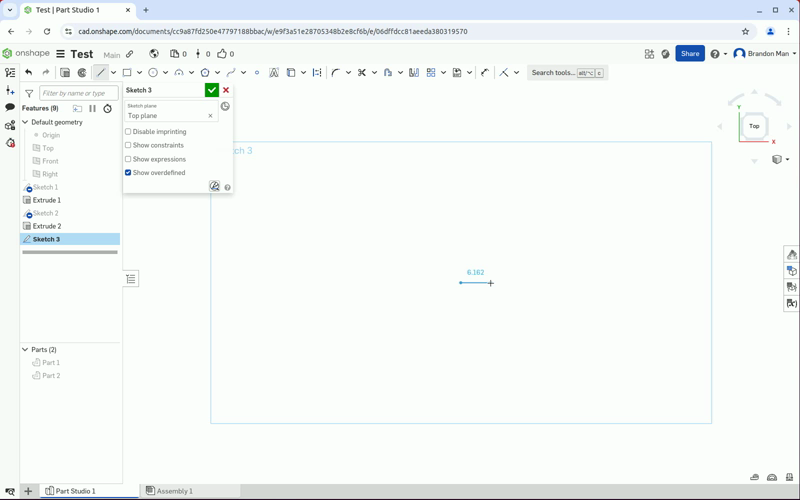
mouse_move(492, 282)
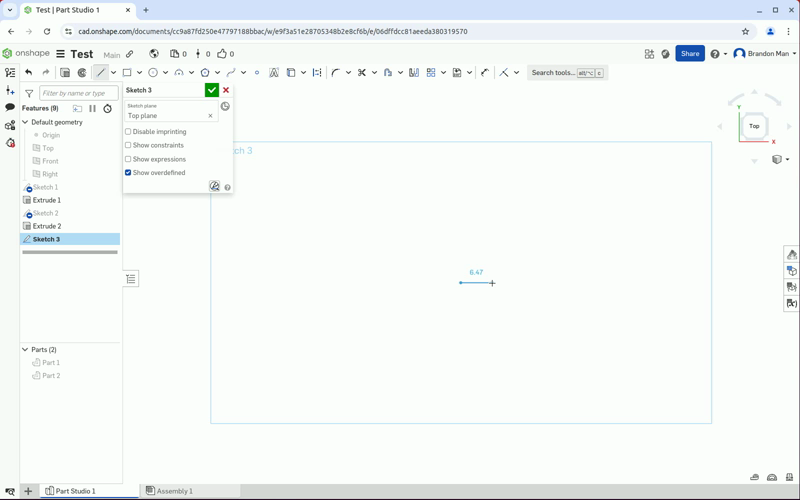
click(492, 282)
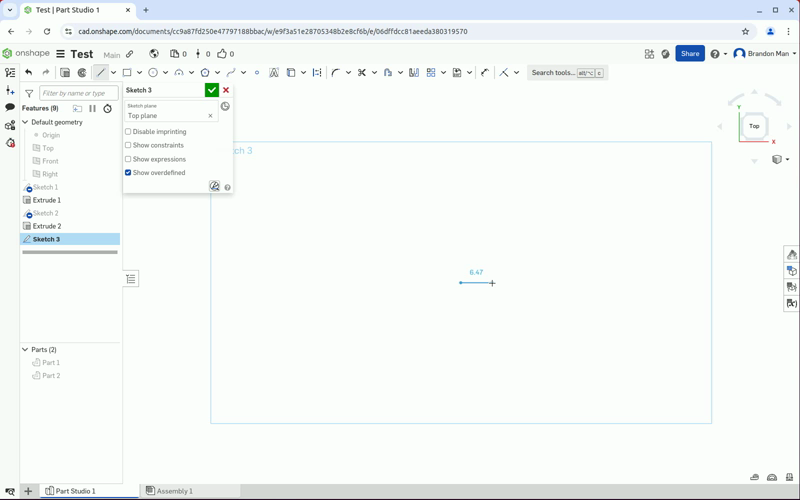
key_up(shift)
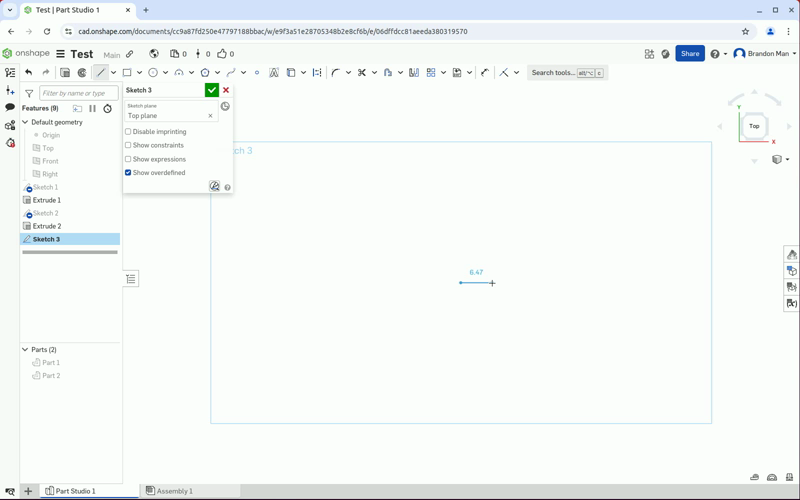
key_down(shift)
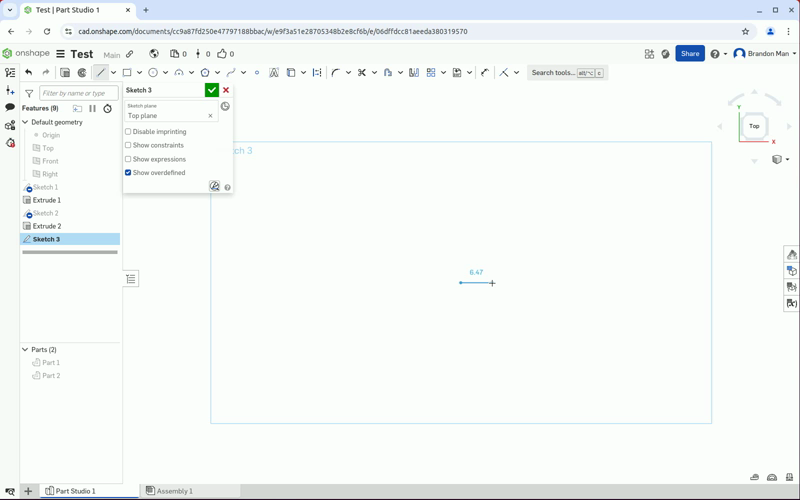
mouse_move(522, 282)
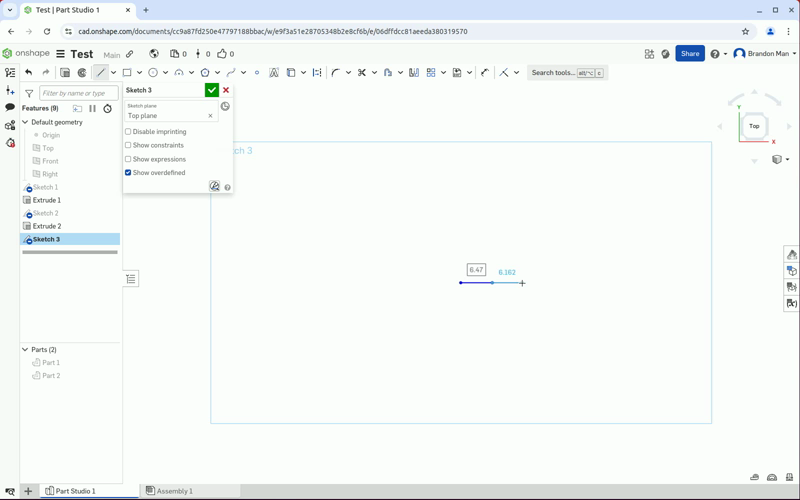
mouse_move(492, 228)
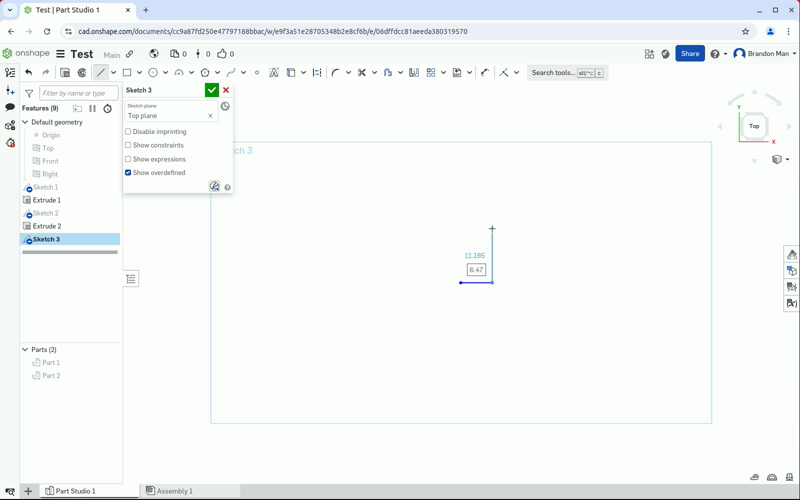
click(492, 228)
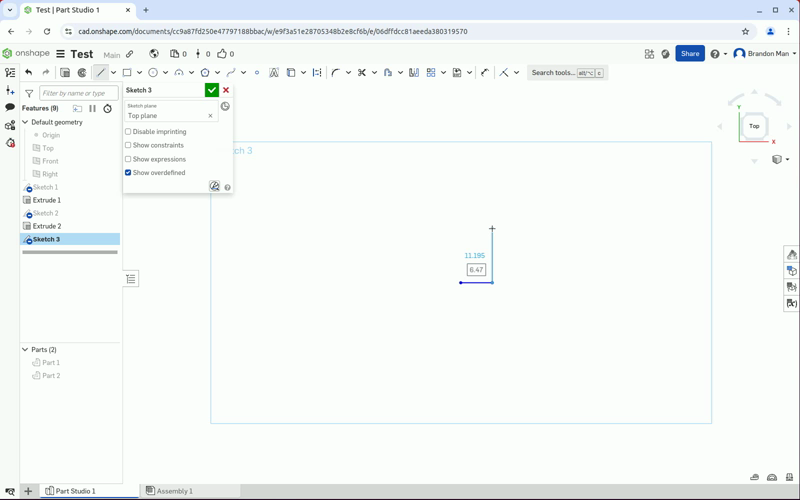
key_up(shift)
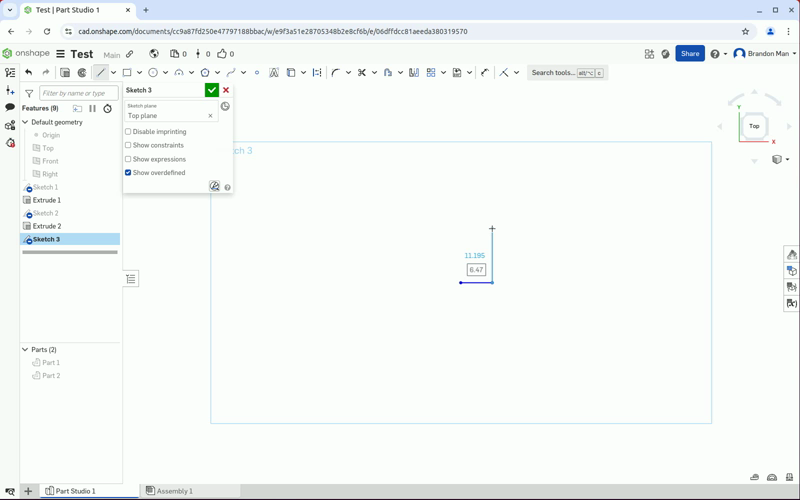
key_down(shift)
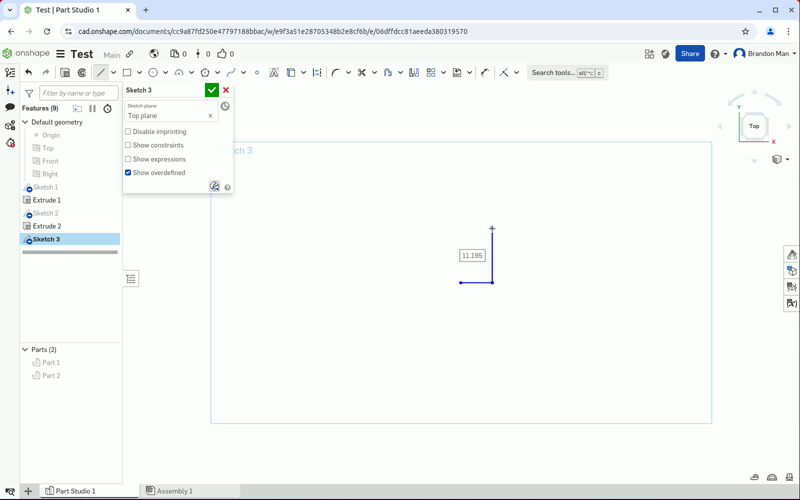
mouse_move(522, 228)
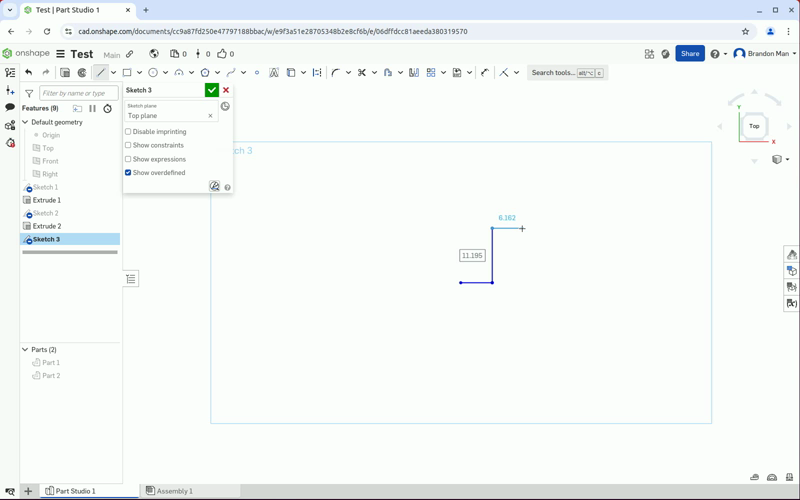
mouse_move(460, 228)
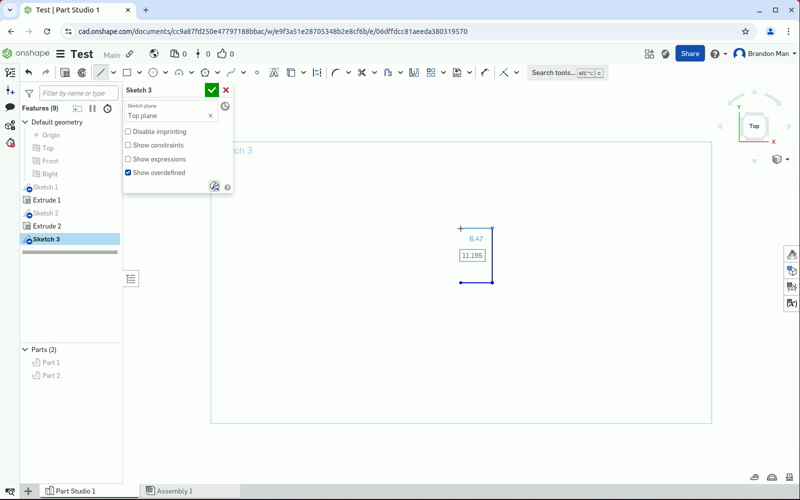
click(460, 228)
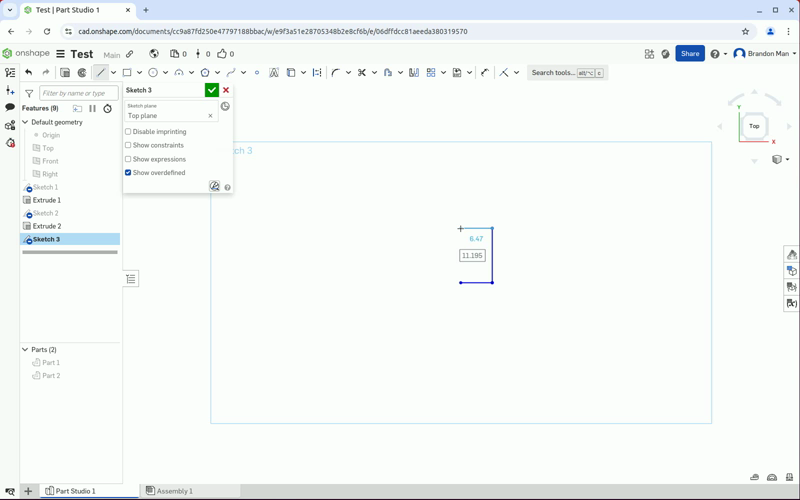
key_up(shift)
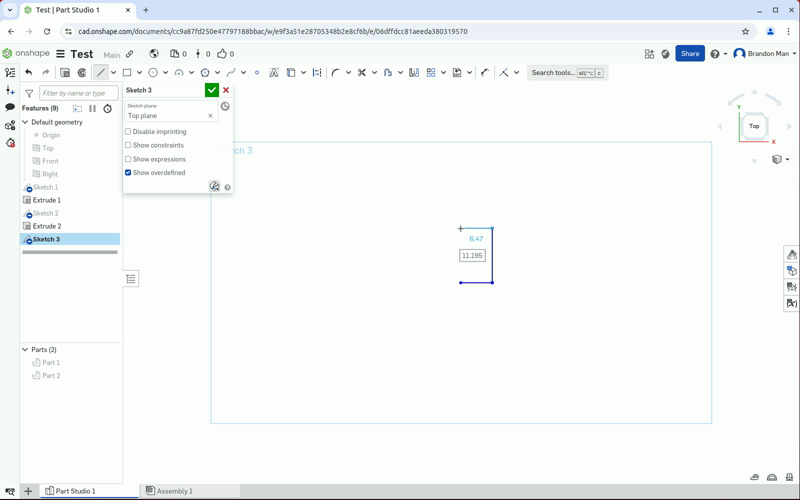
mouse_move(490, 228)
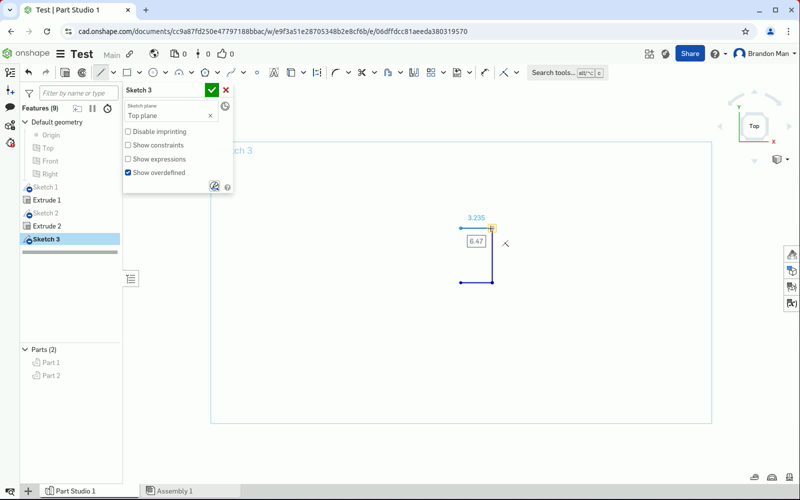
key_down(shift)
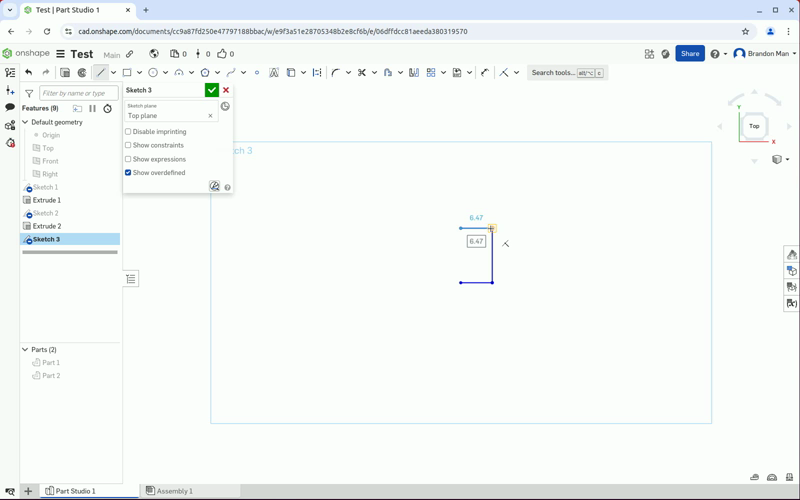
mouse_move(460, 282)
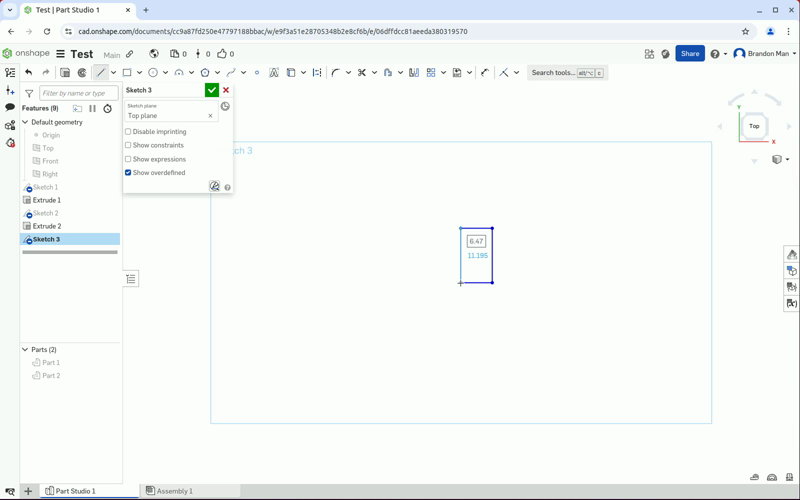
key_up(shift)
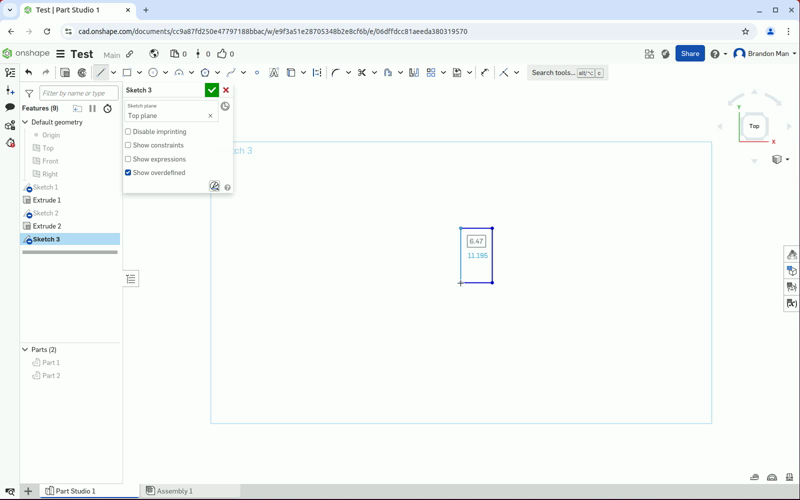
click(460, 282)
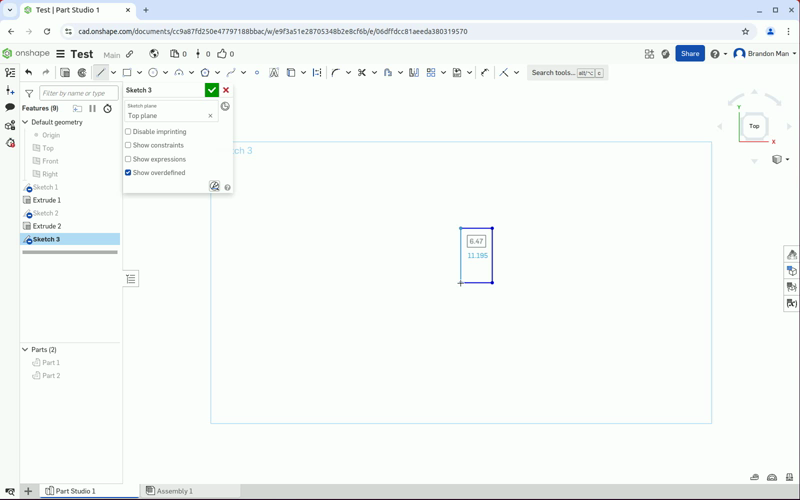
key(esc)
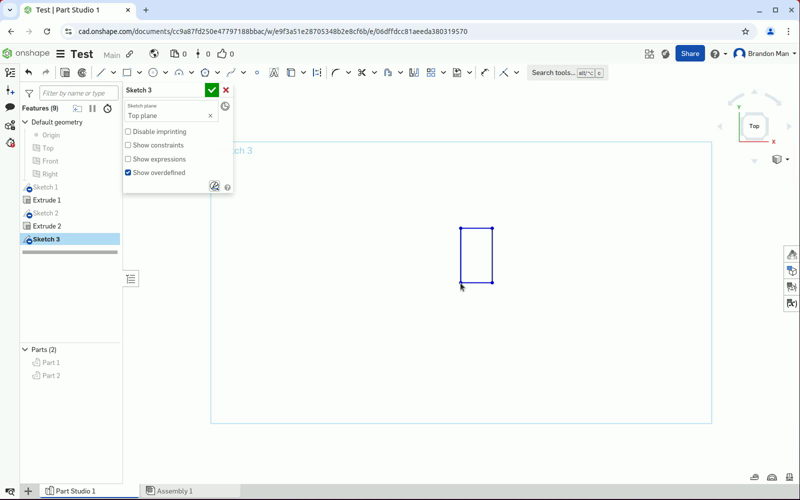
mouse_move(466, 256)
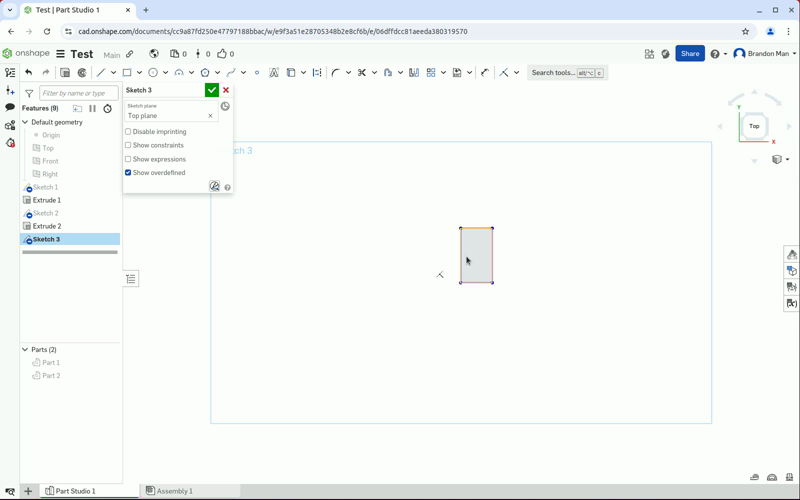
scroll(6)
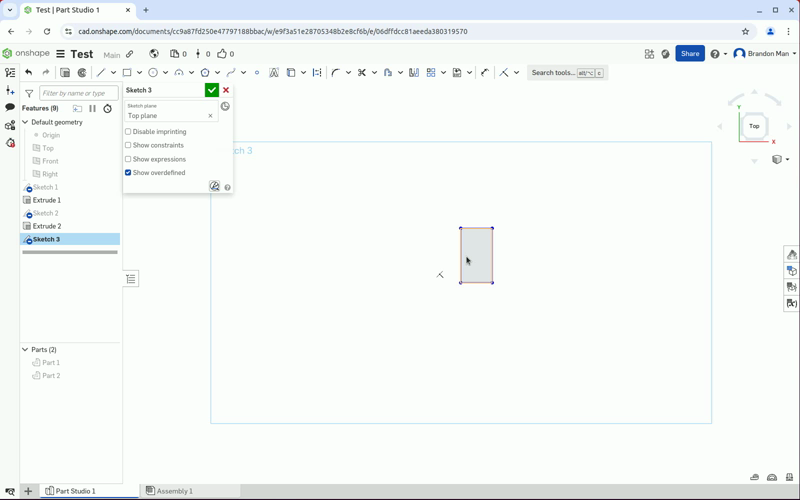
scroll(6)
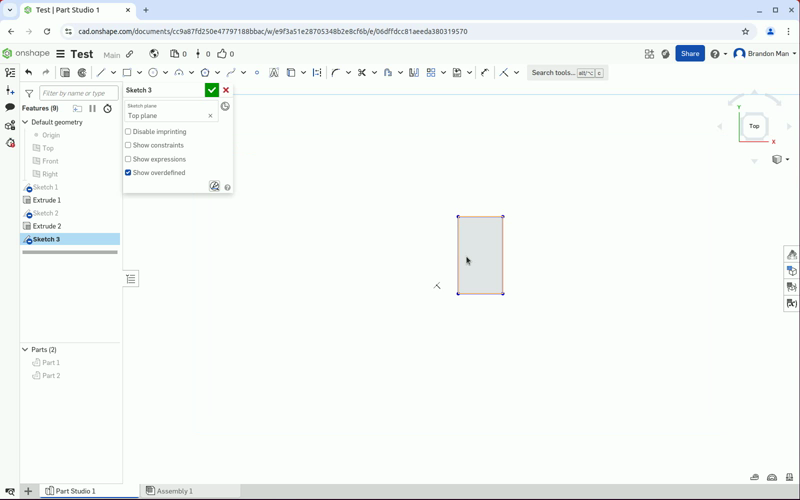
scroll(6)
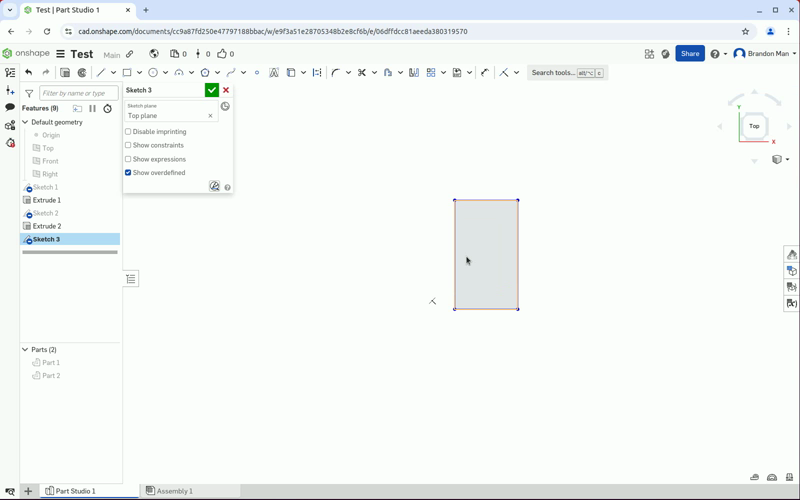
scroll(6)
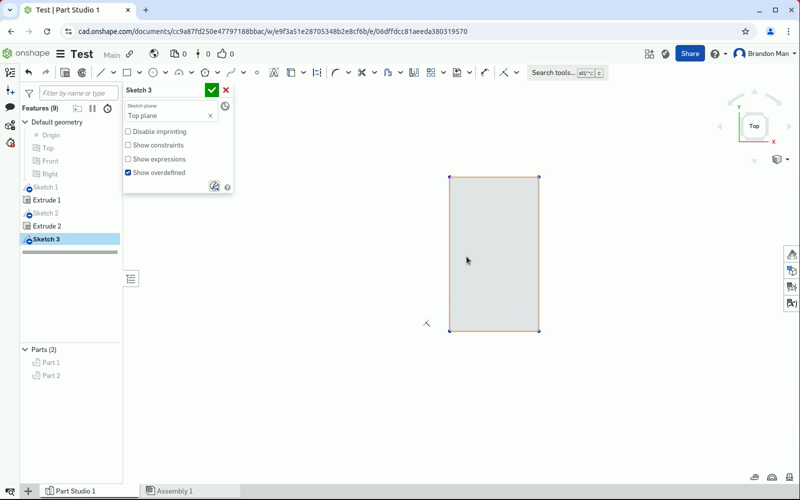
scroll(6)
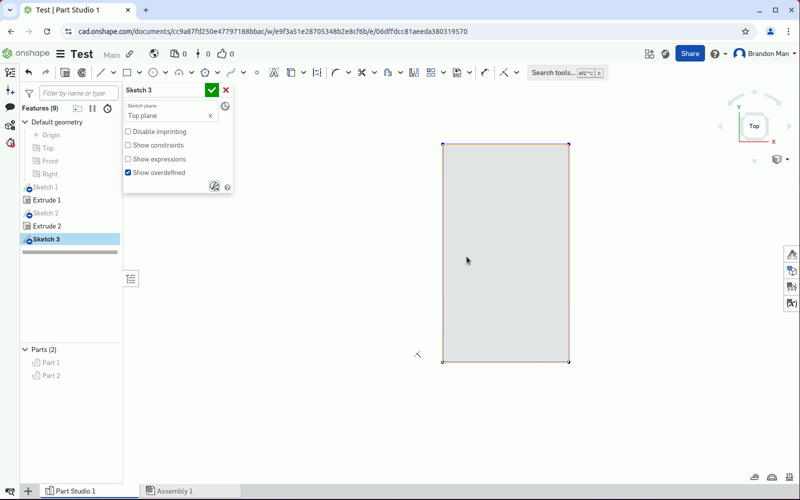
scroll(6)
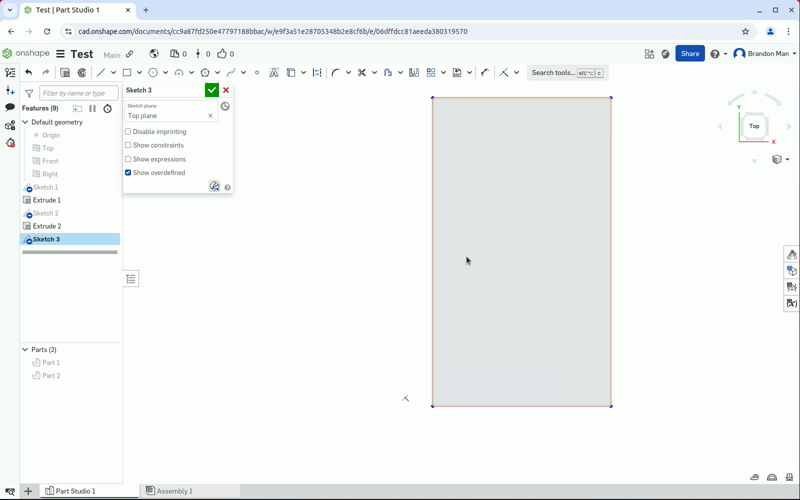
scroll(6)
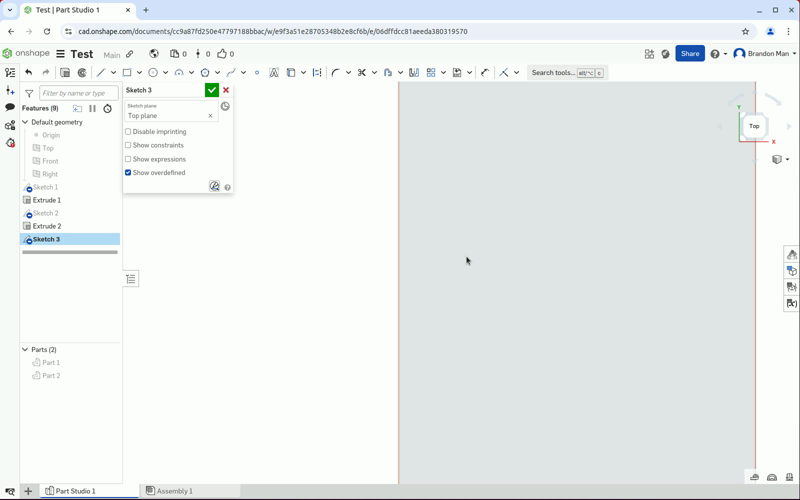
click(466, 256)
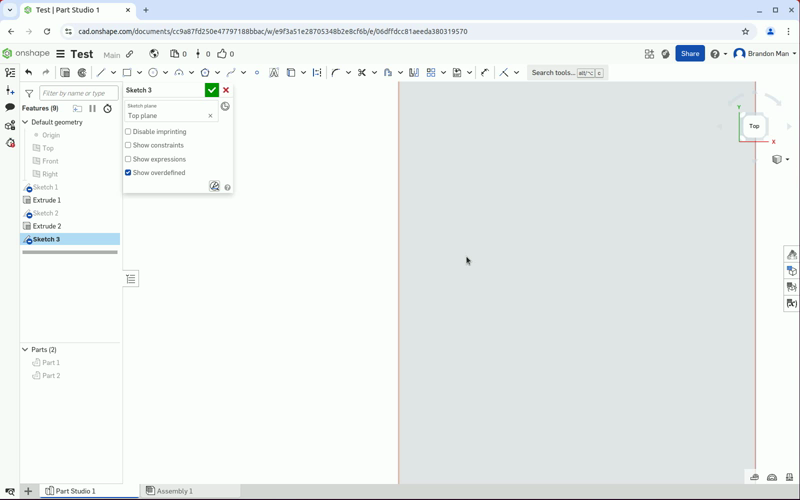
scroll(-6)
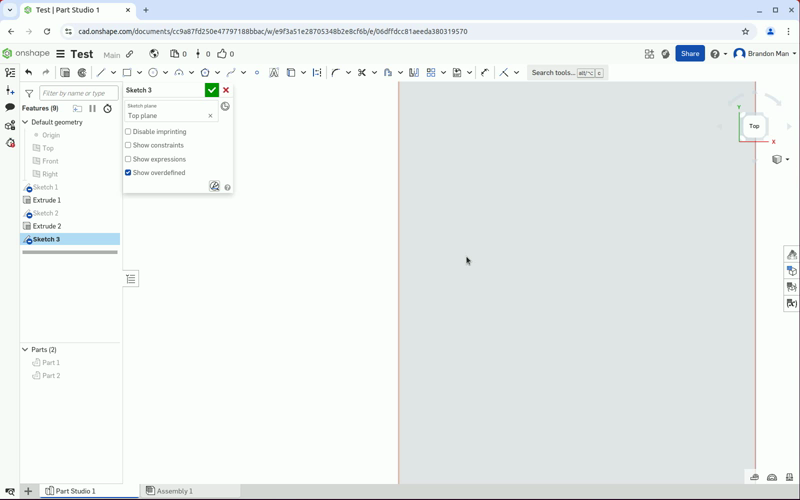
scroll(-6)
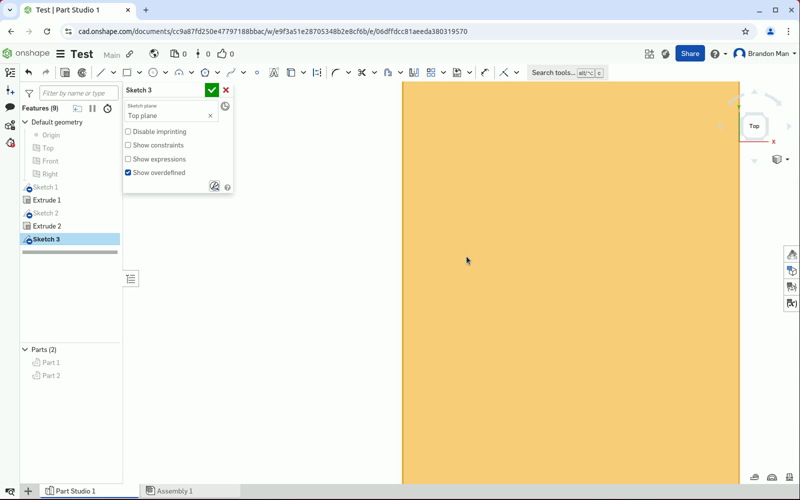
scroll(-6)
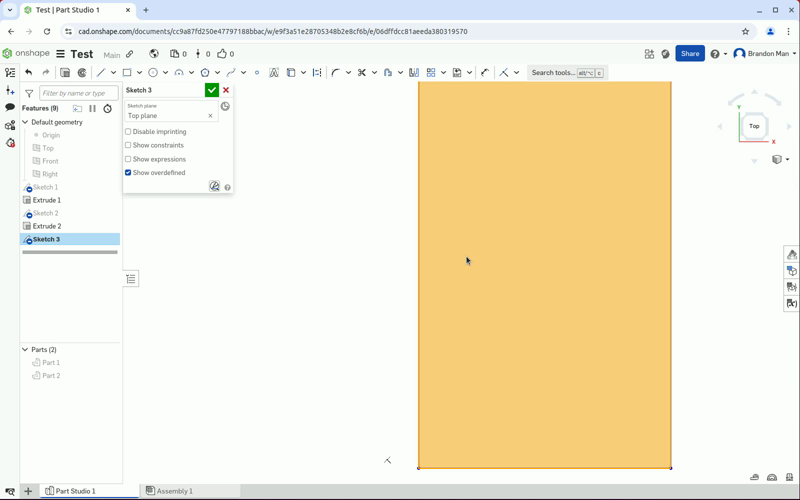
scroll(-6)
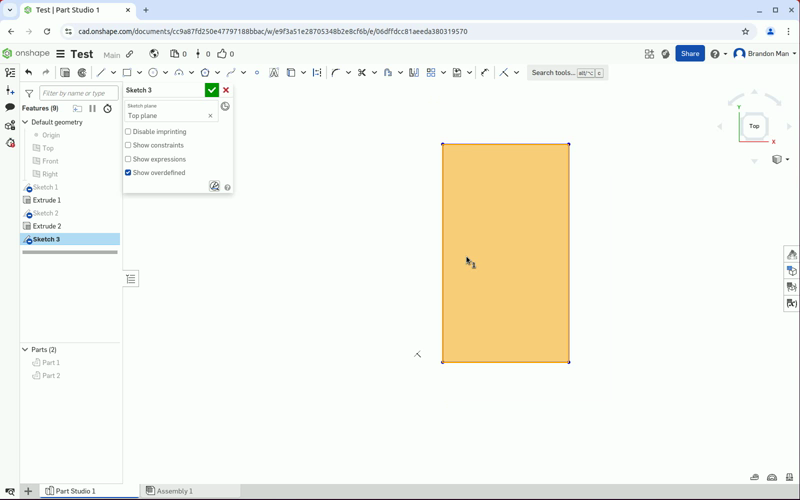
scroll(-6)
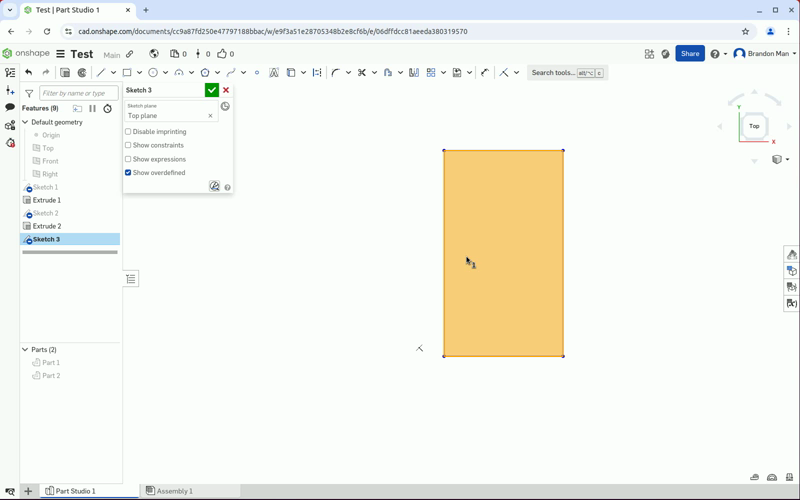
scroll(-6)
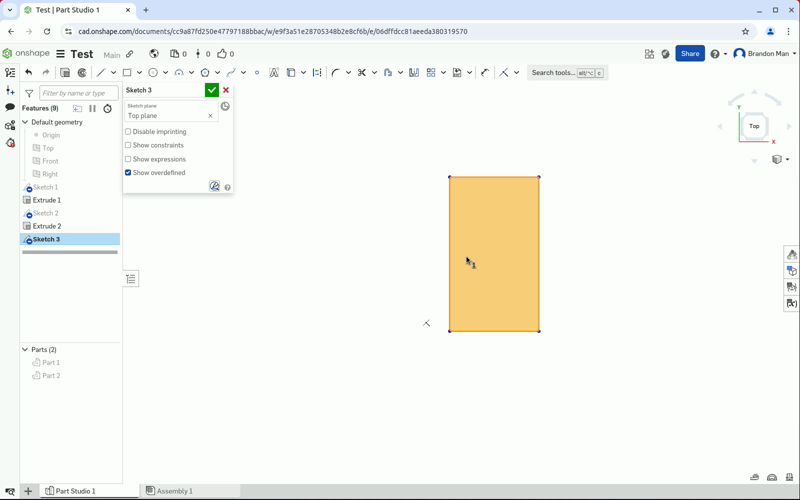
scroll(-6)
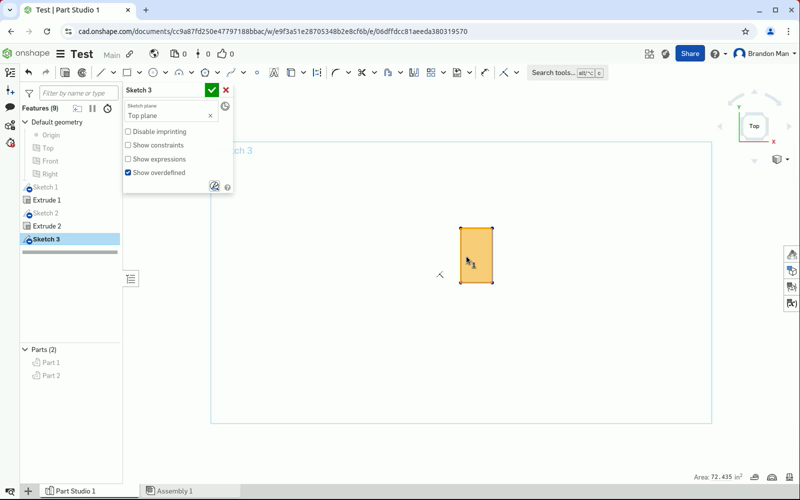
mouse_move(73, 352)
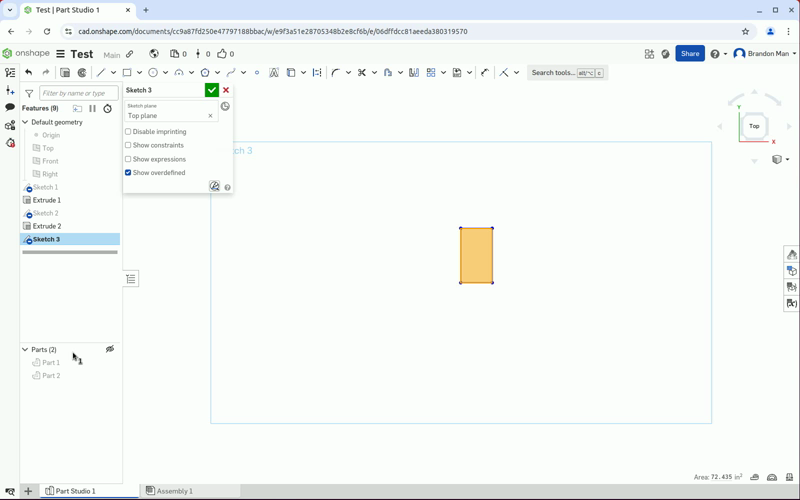
key(shift+y)
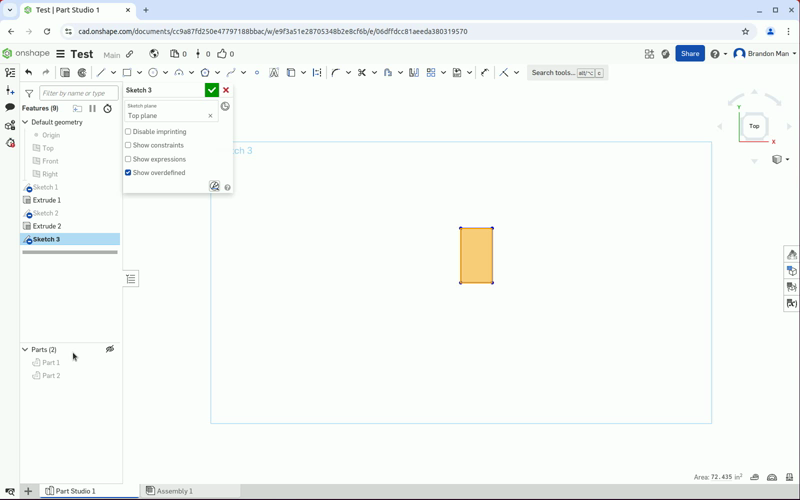
key(shift+e)
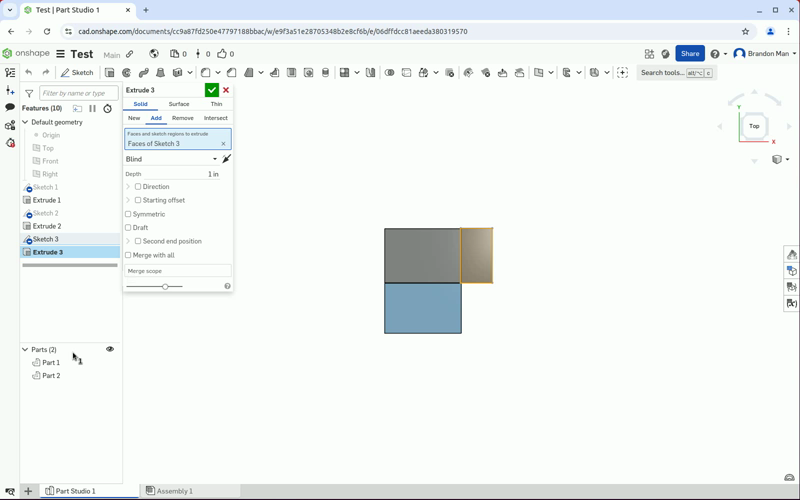
mouse_move(143, 106)
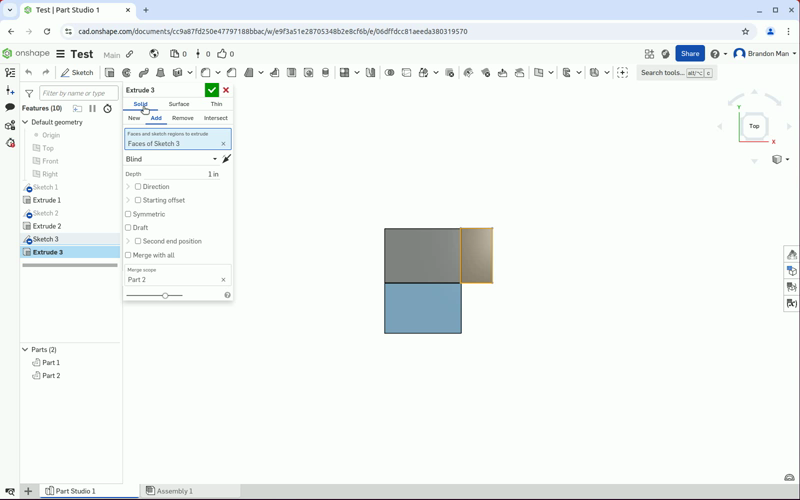
click(143, 106)
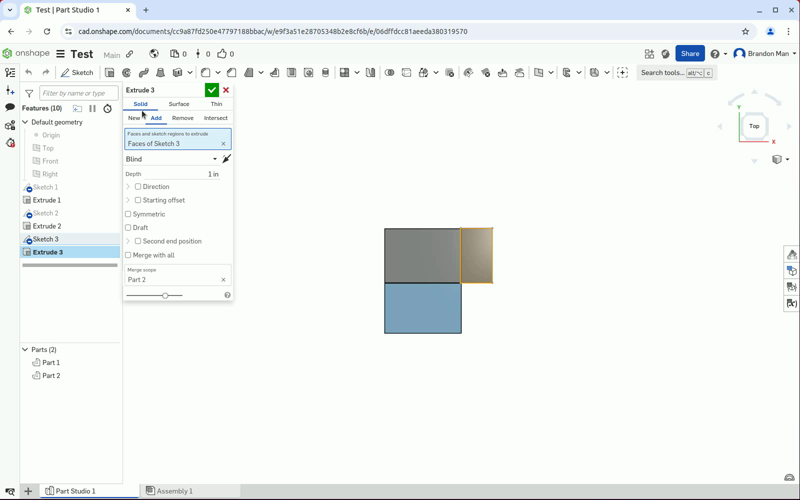
mouse_move(137, 120)
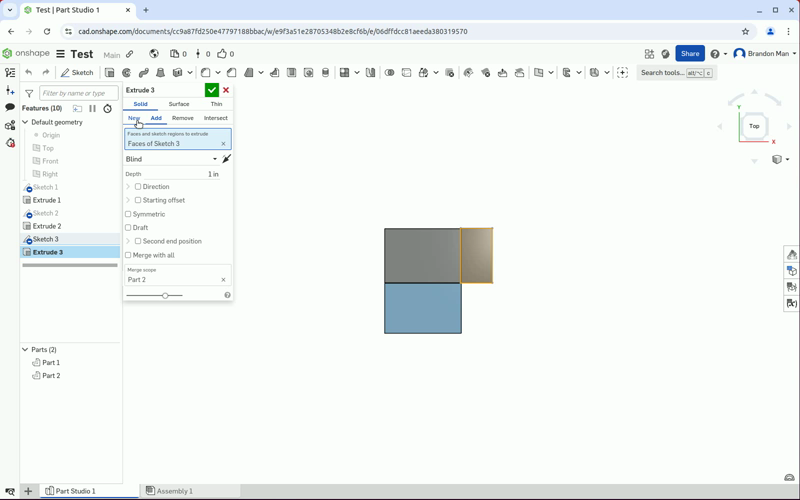
click(137, 120)
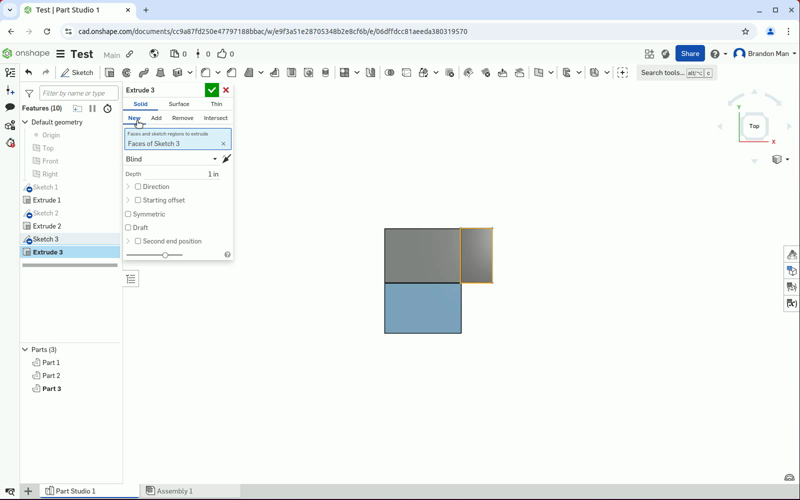
key(tab, 4)
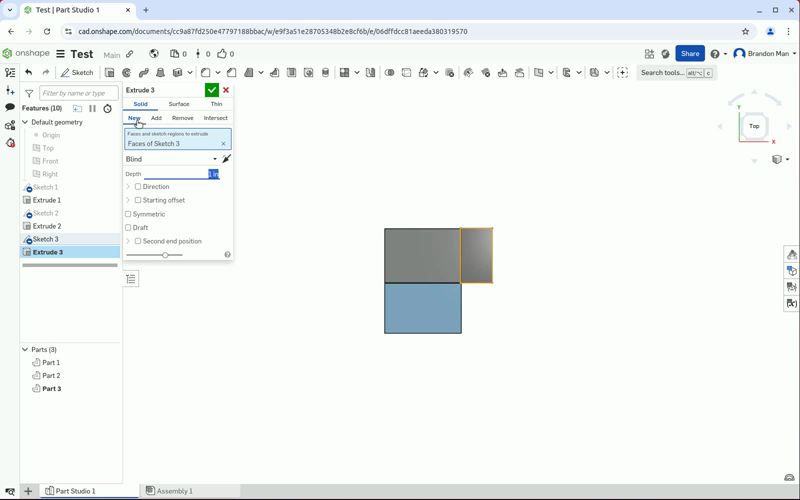
text(-1.444)
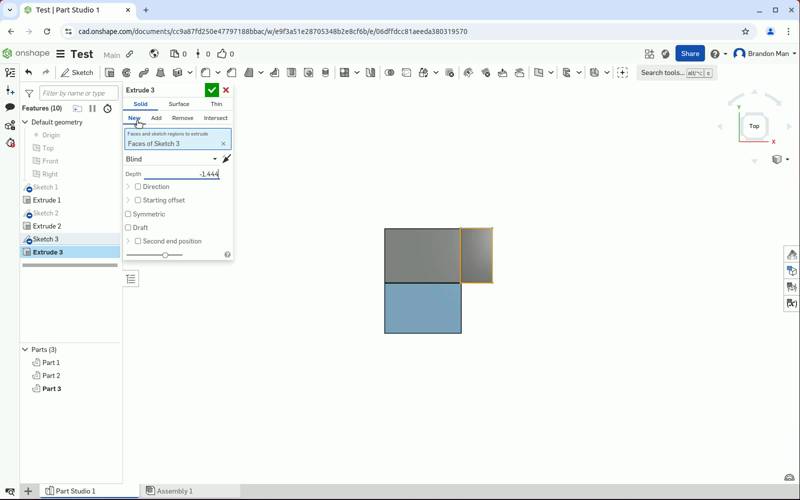
key(enter)
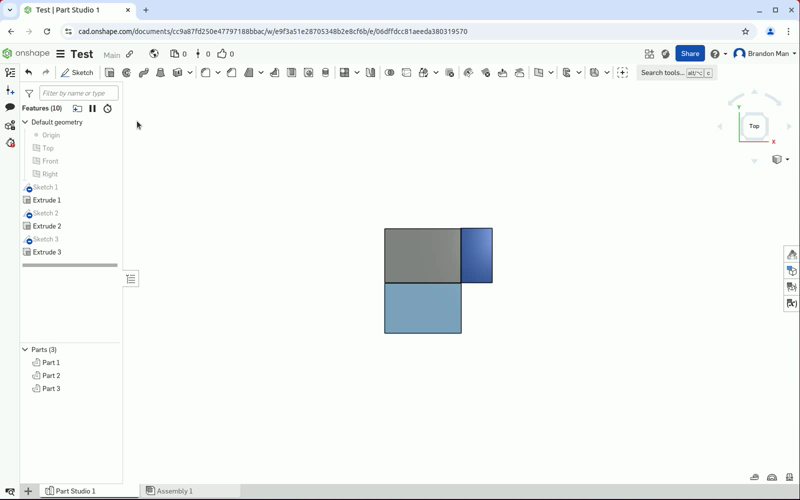
key(shift+h)
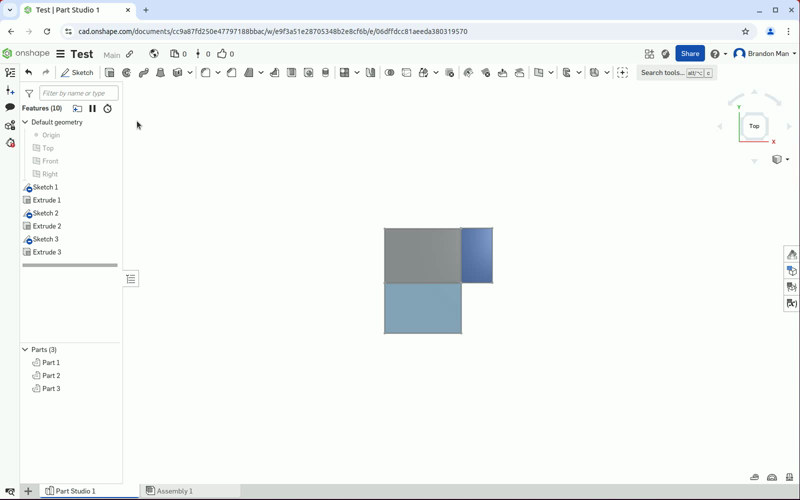
key(shift+h)
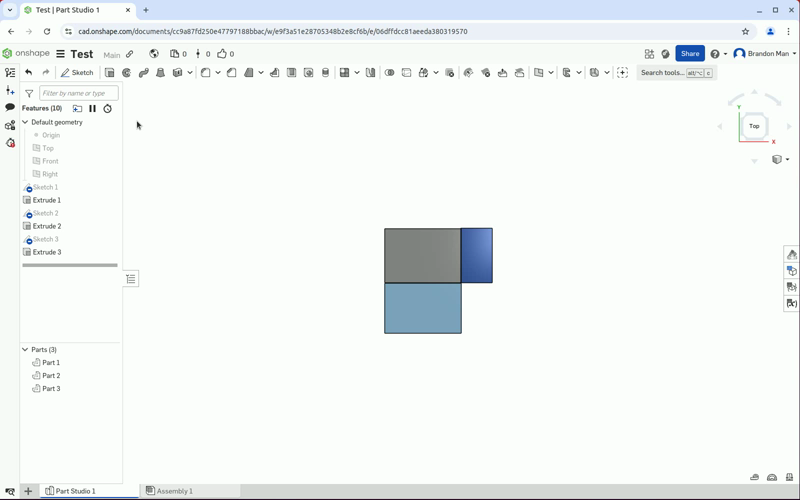
mouse_move(73, 189)
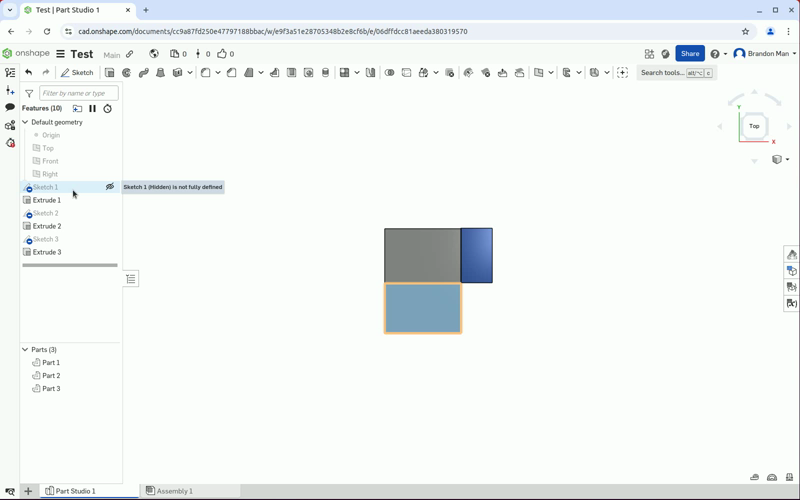
click(73, 189)
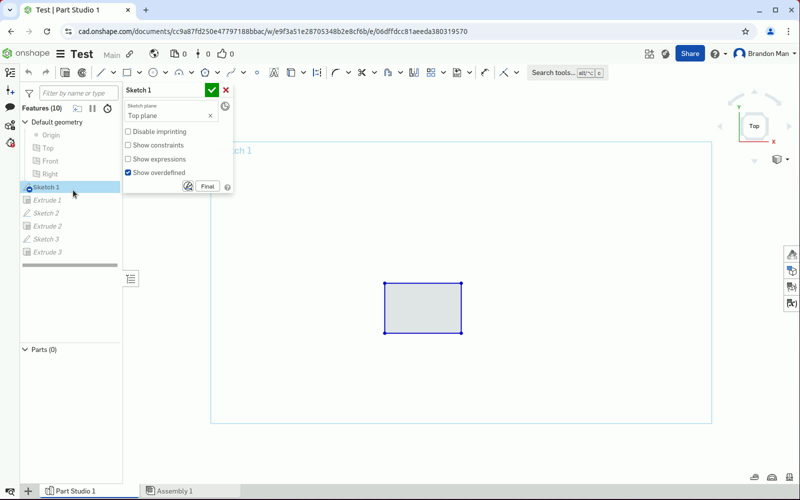
mouse_move(229, 92)
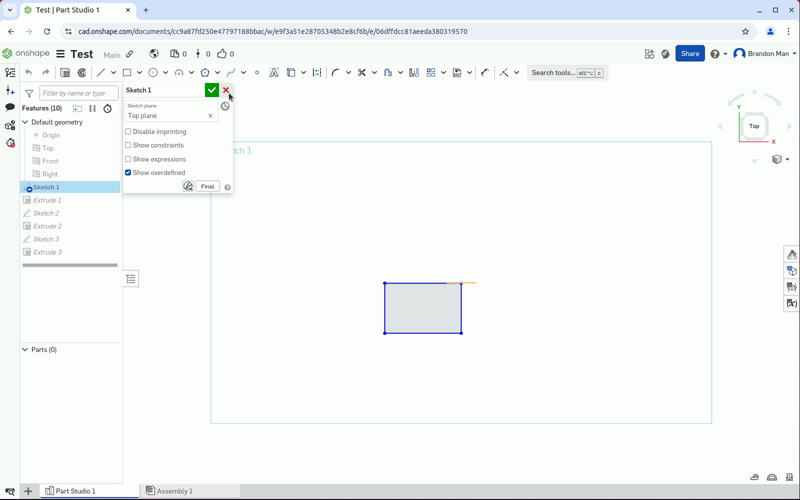
click(229, 92)
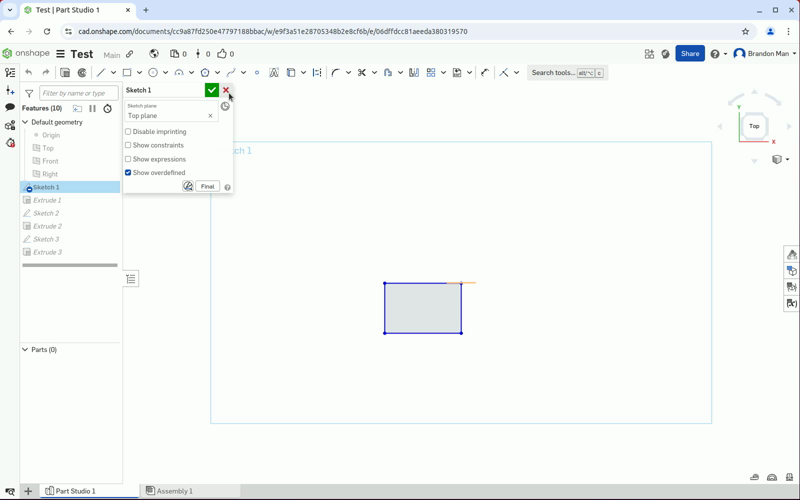
key(shift+s)
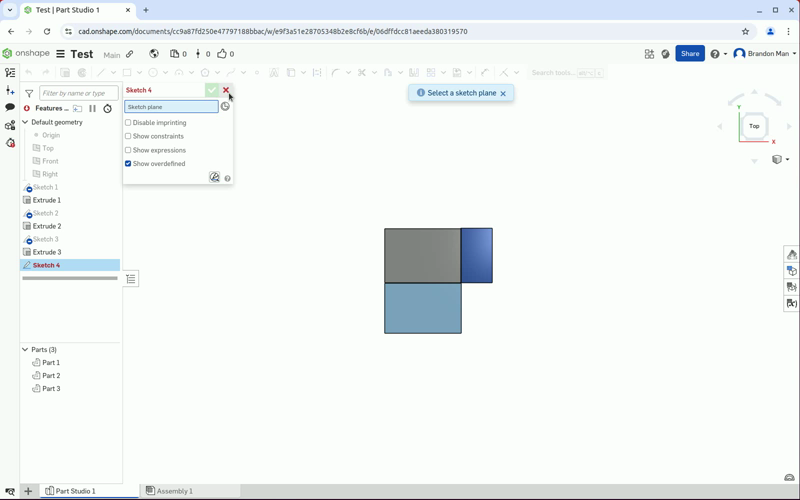
mouse_move(73, 150)
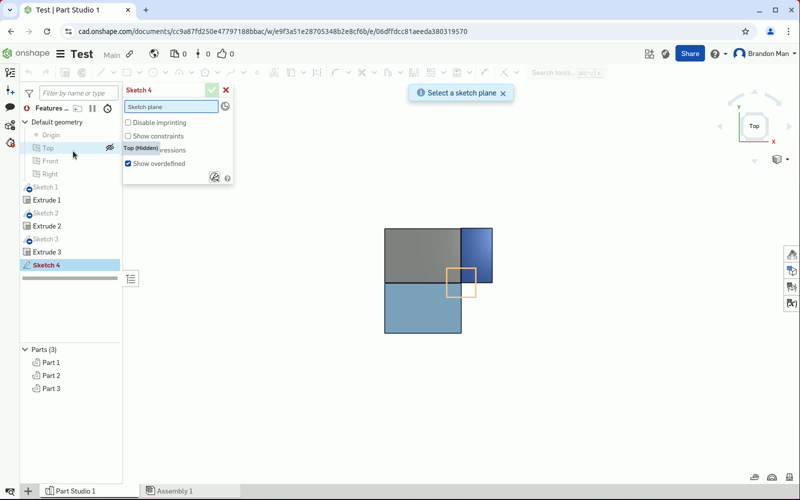
click(73, 150)
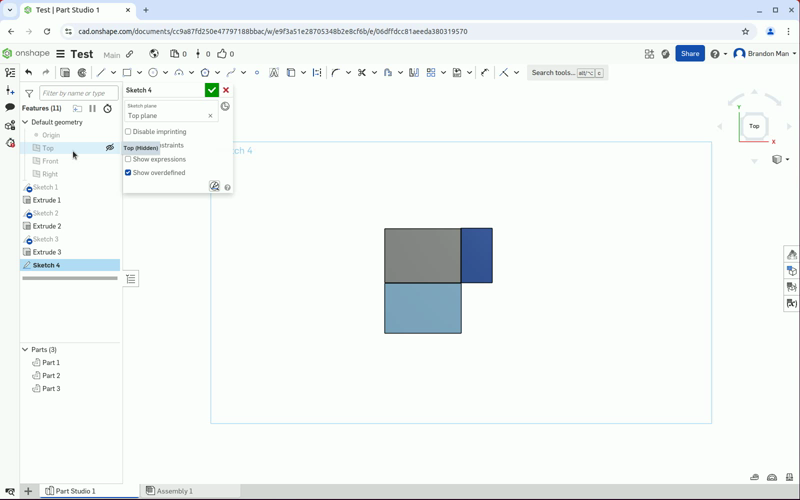
mouse_move(73, 352)
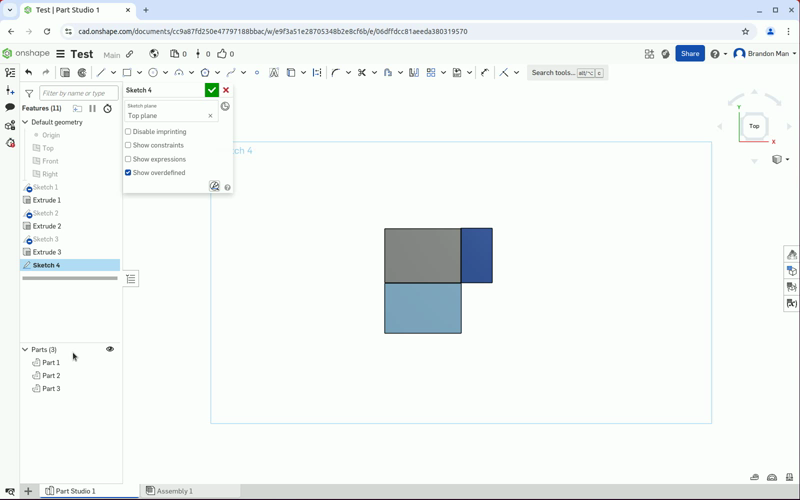
key(y)
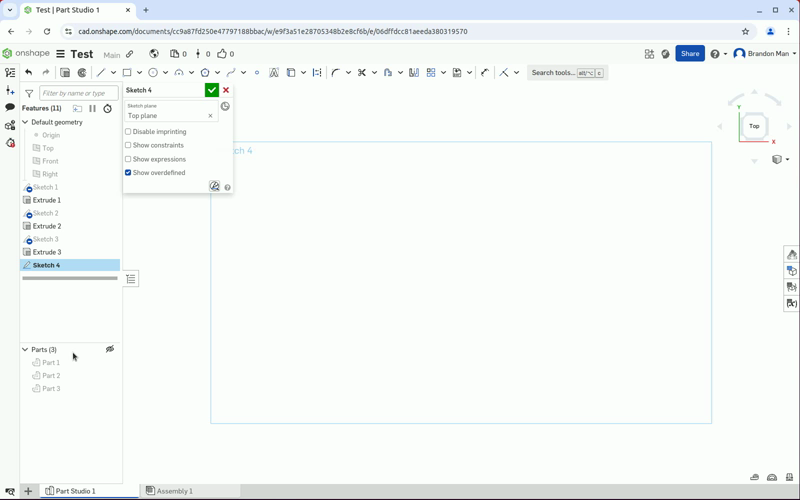
key(l)
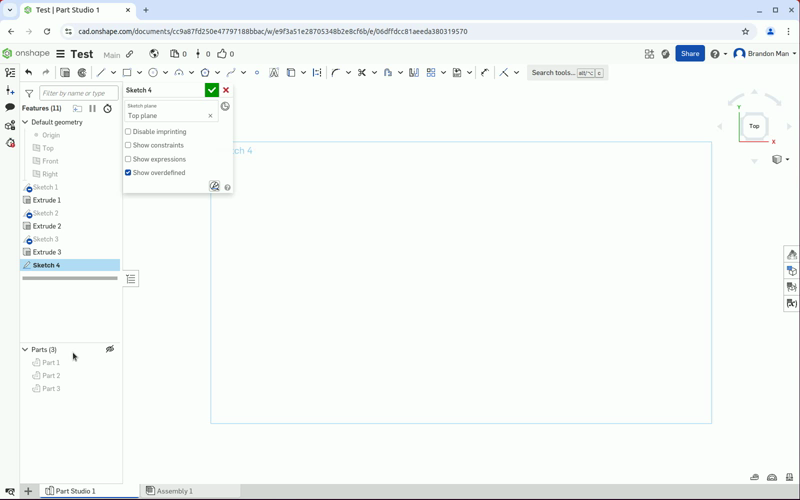
key_down(shift)
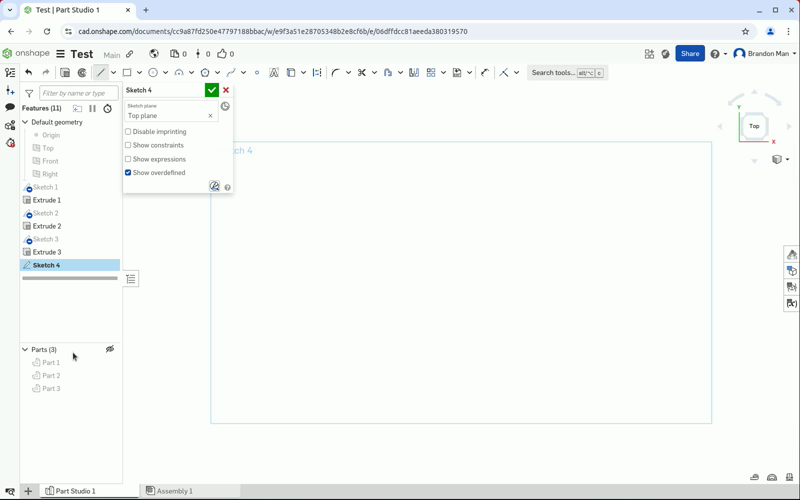
mouse_move(460, 333)
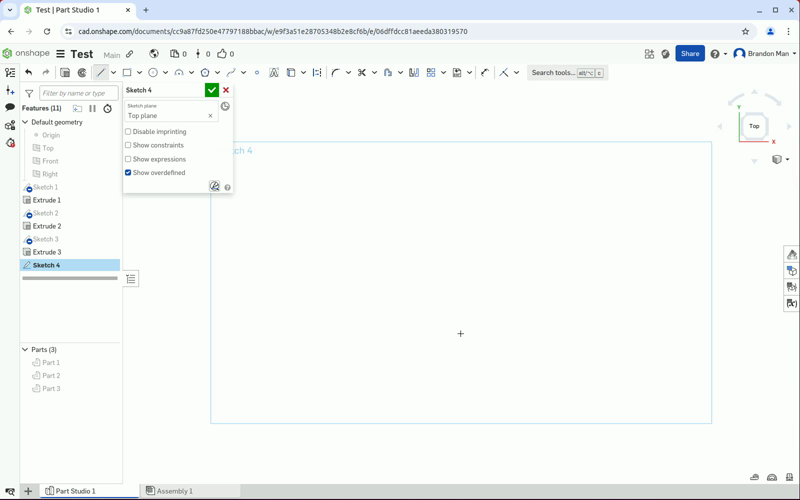
click(460, 333)
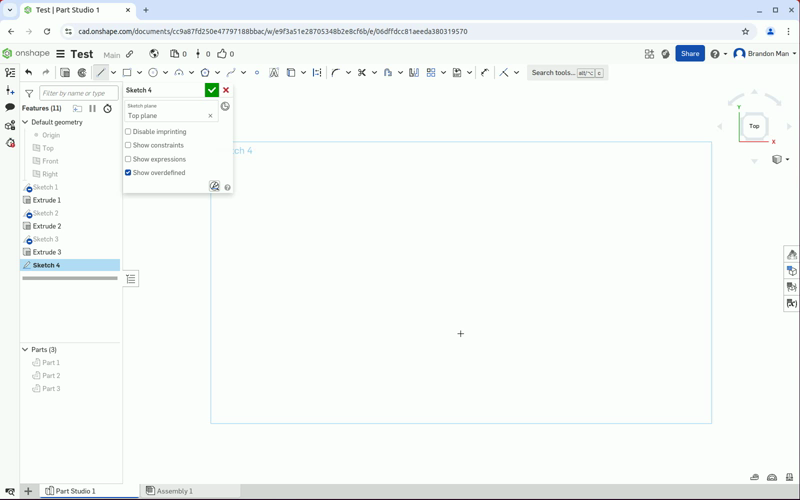
key_up(shift)
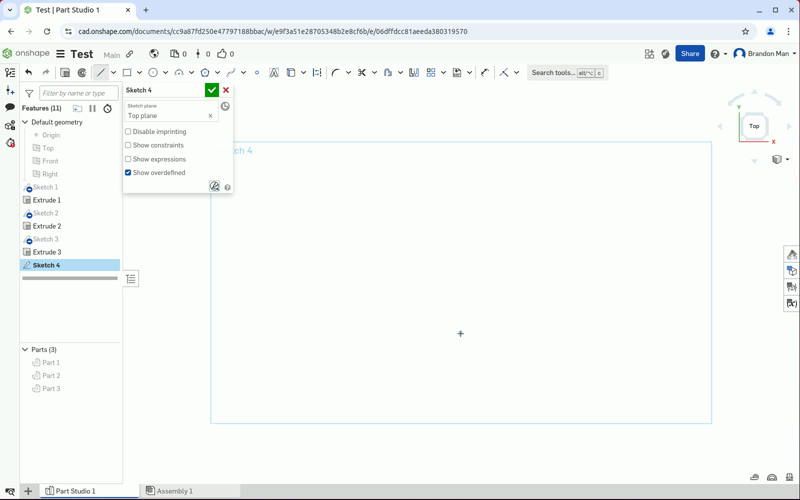
key_down(shift)
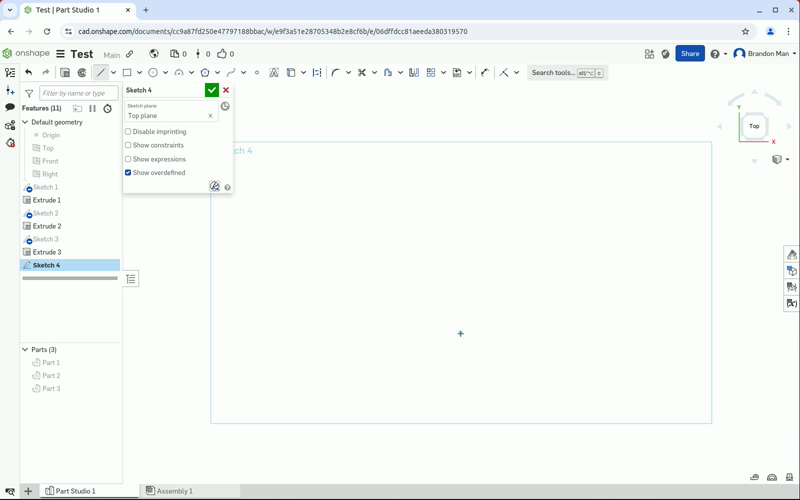
mouse_move(490, 333)
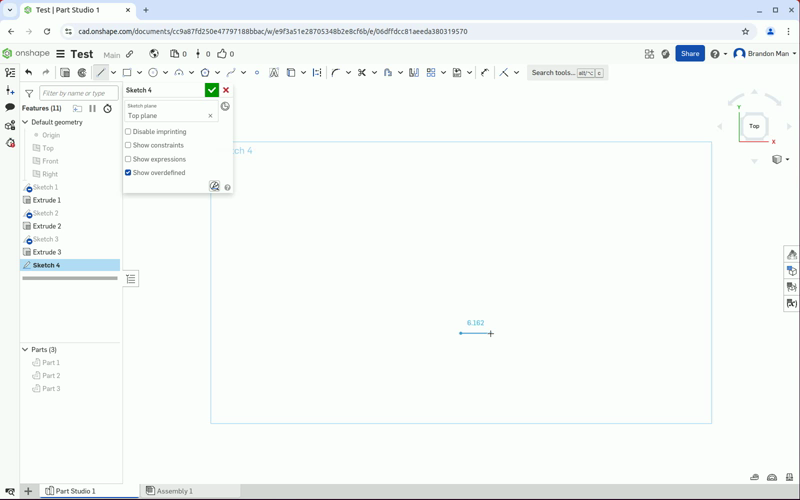
mouse_move(492, 333)
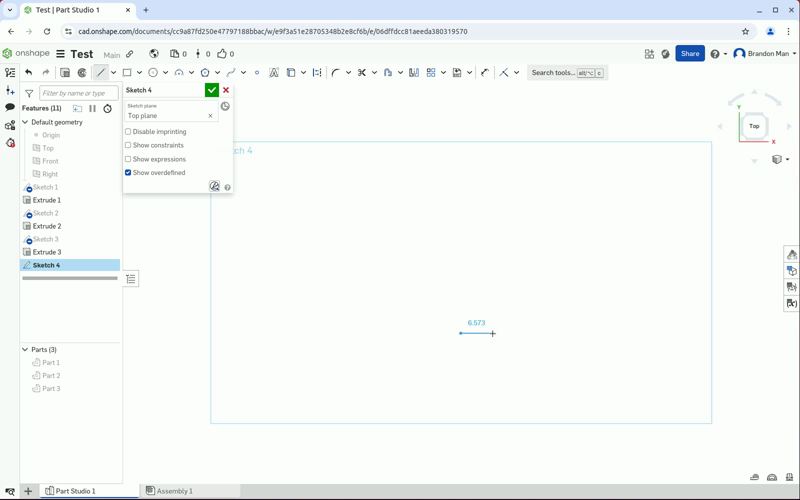
click(492, 333)
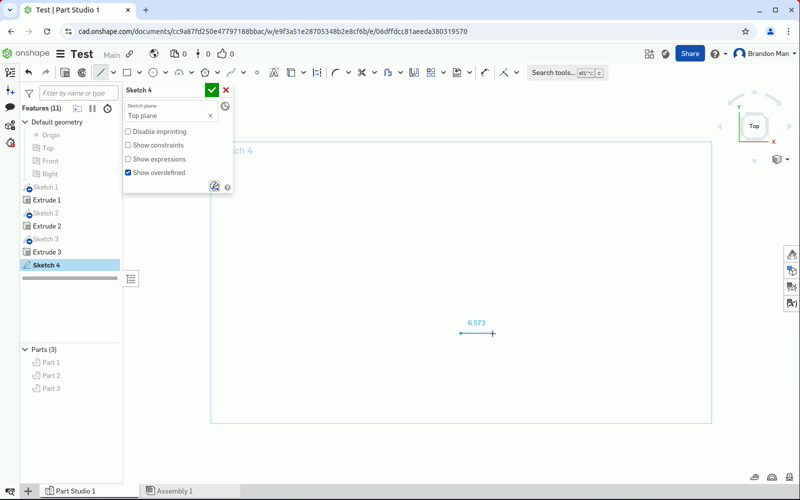
key_up(shift)
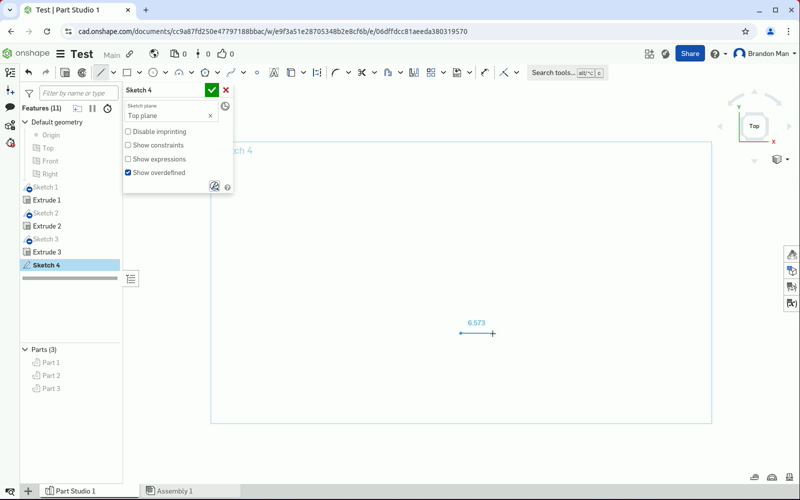
key_down(shift)
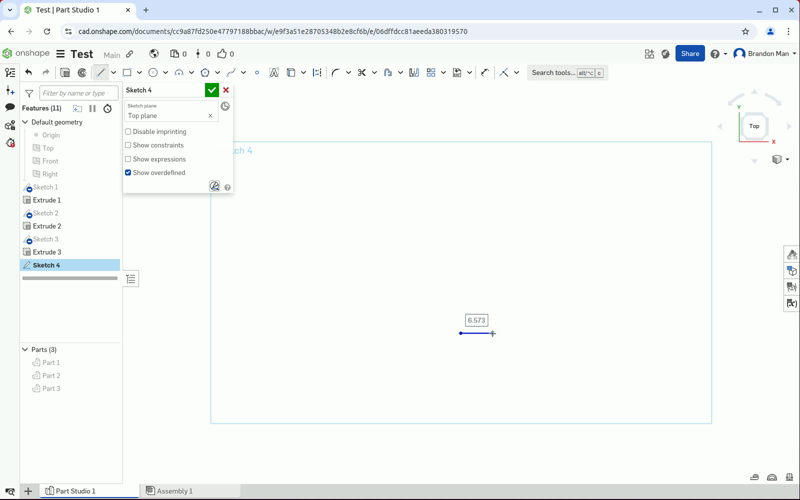
mouse_move(522, 333)
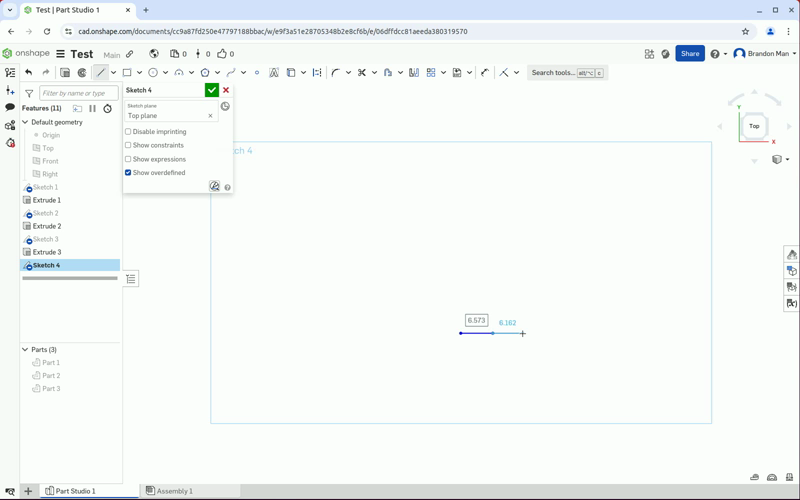
mouse_move(492, 282)
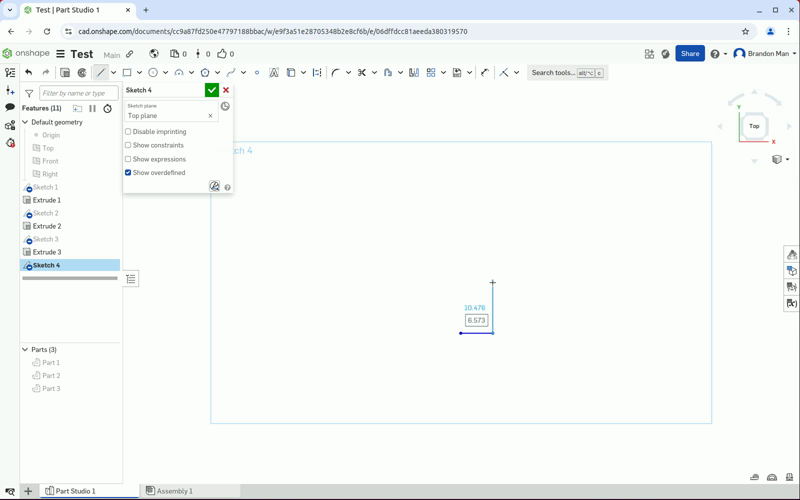
click(492, 282)
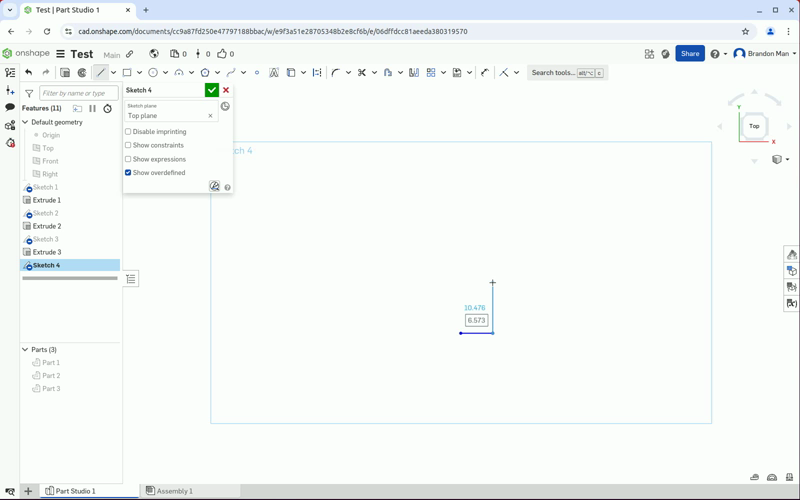
key_up(shift)
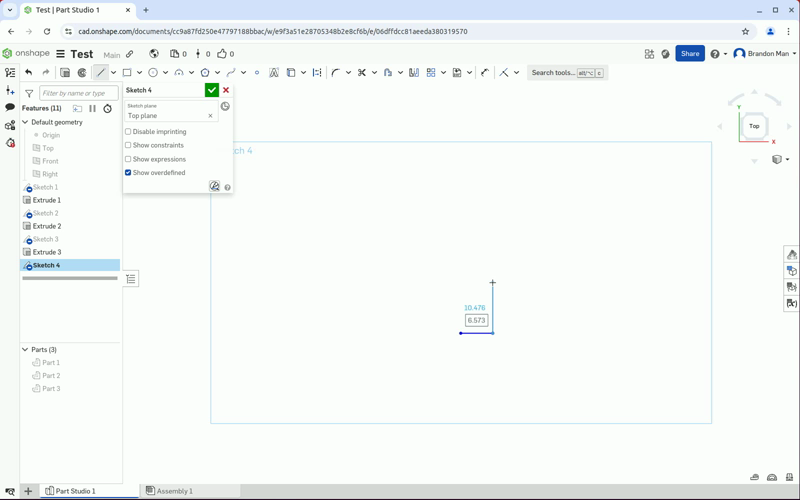
key_down(shift)
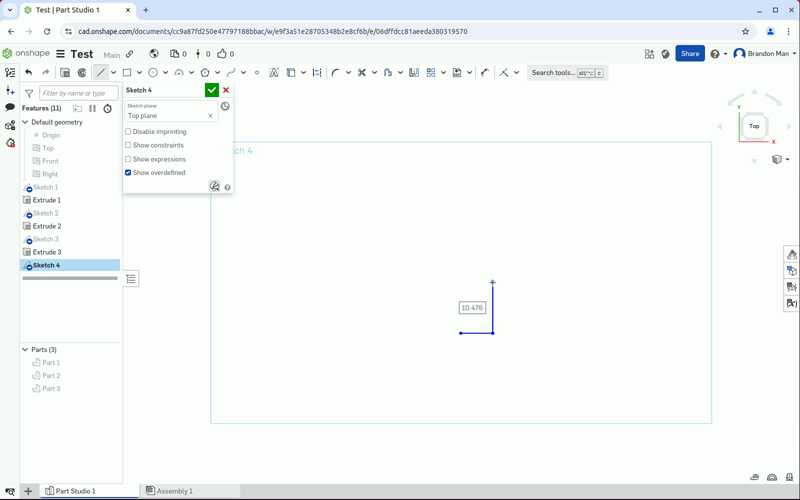
mouse_move(522, 282)
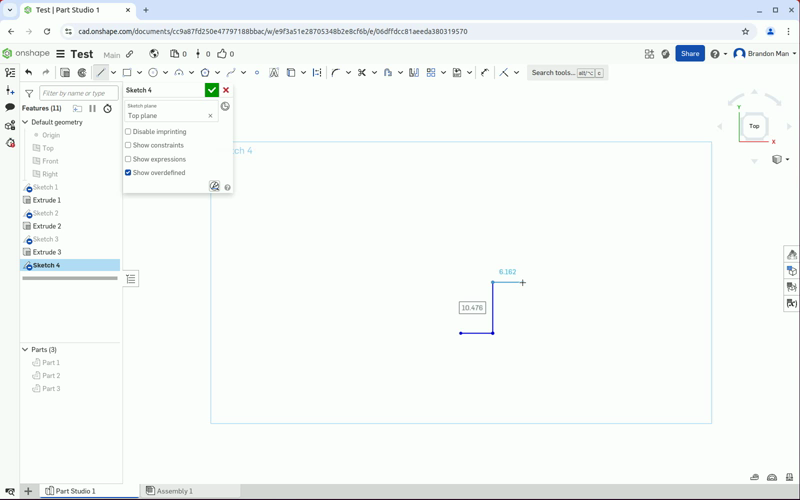
mouse_move(460, 282)
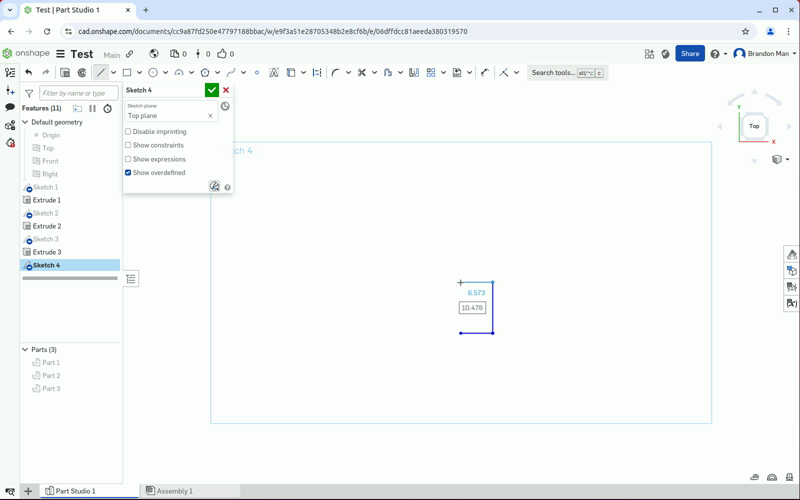
click(460, 282)
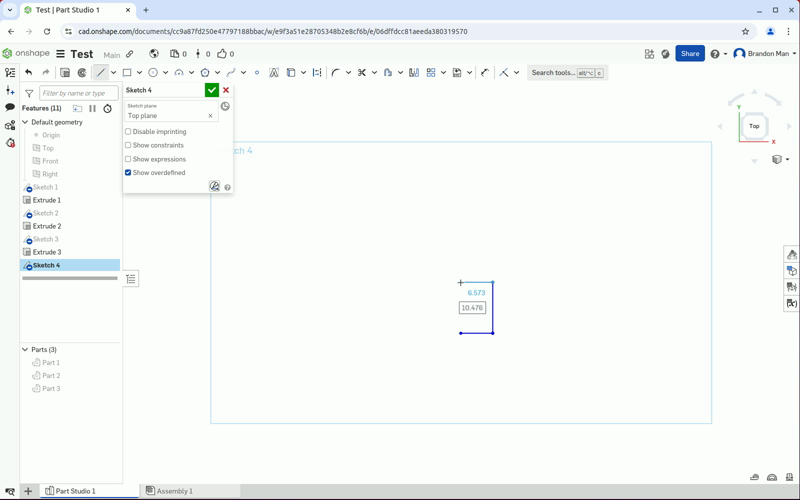
key_up(shift)
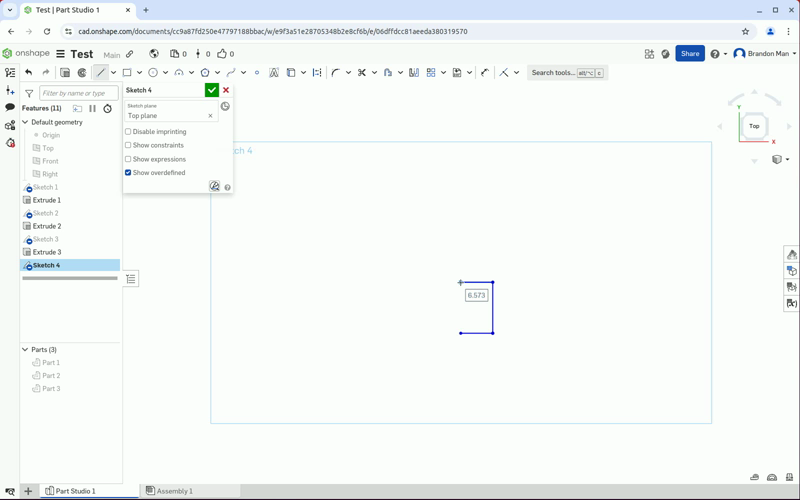
mouse_move(490, 282)
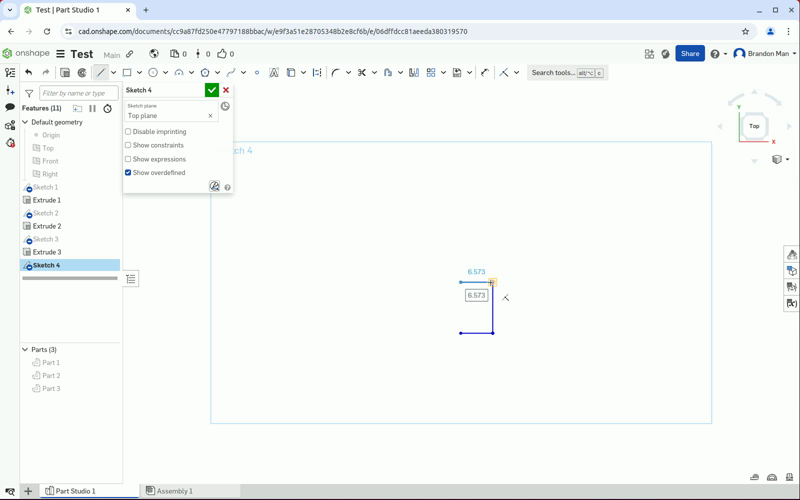
key_down(shift)
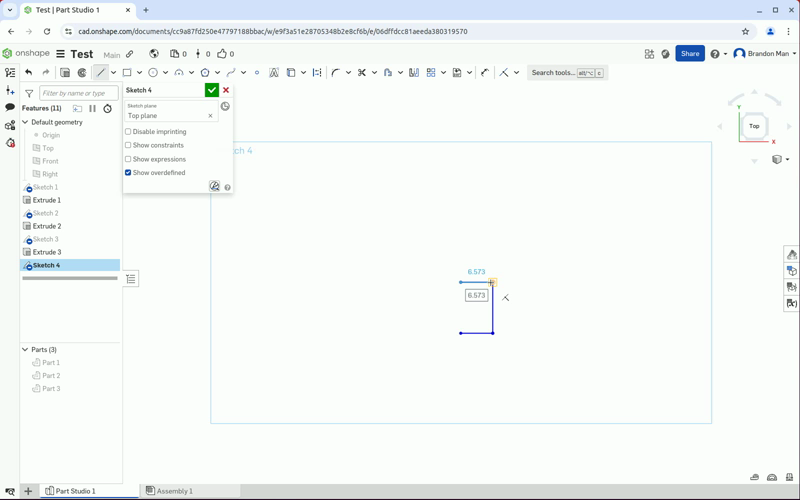
mouse_move(460, 333)
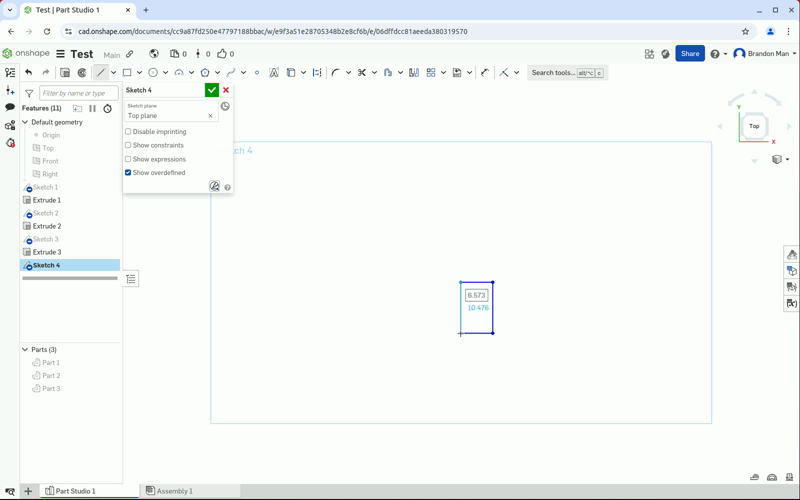
key_up(shift)
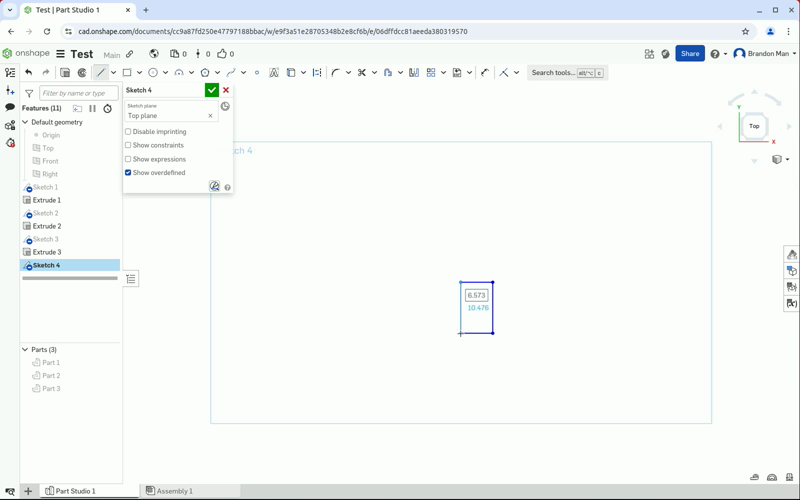
click(460, 333)
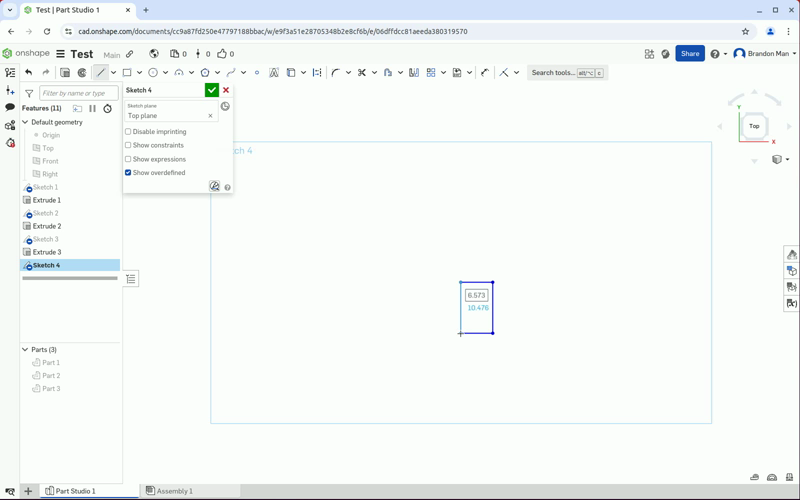
key(esc)
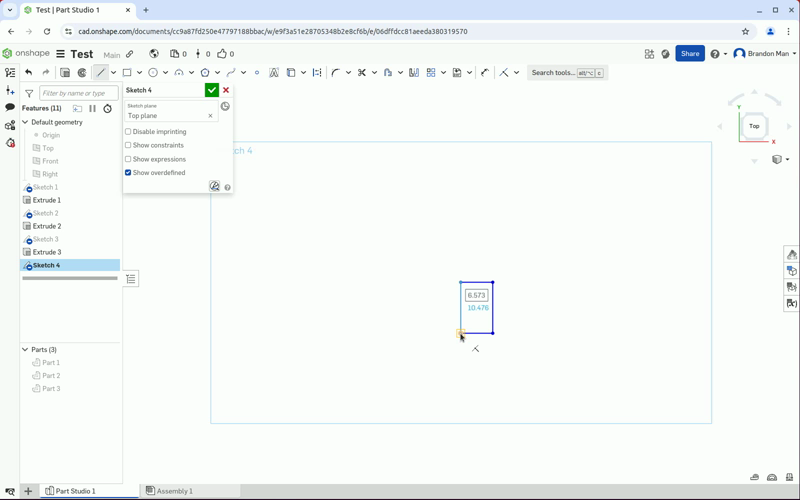
mouse_move(476, 316)
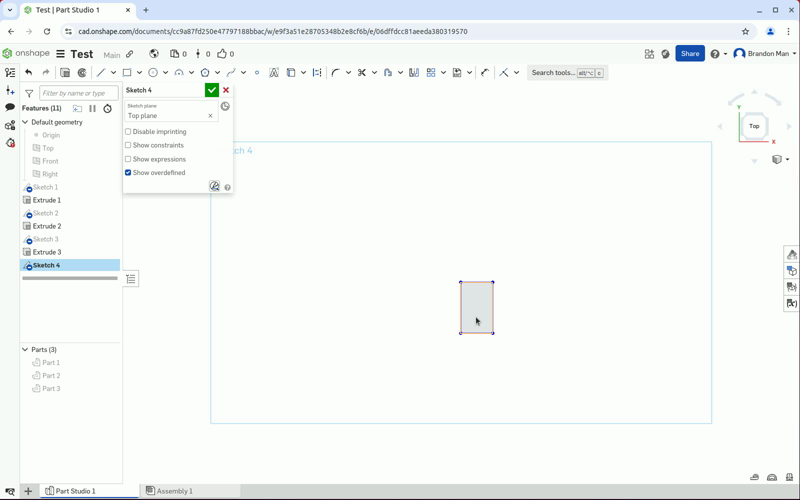
scroll(6)
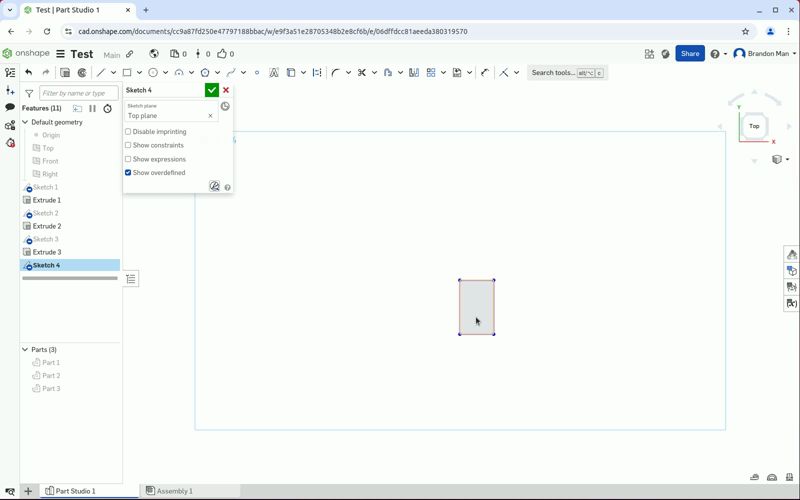
scroll(6)
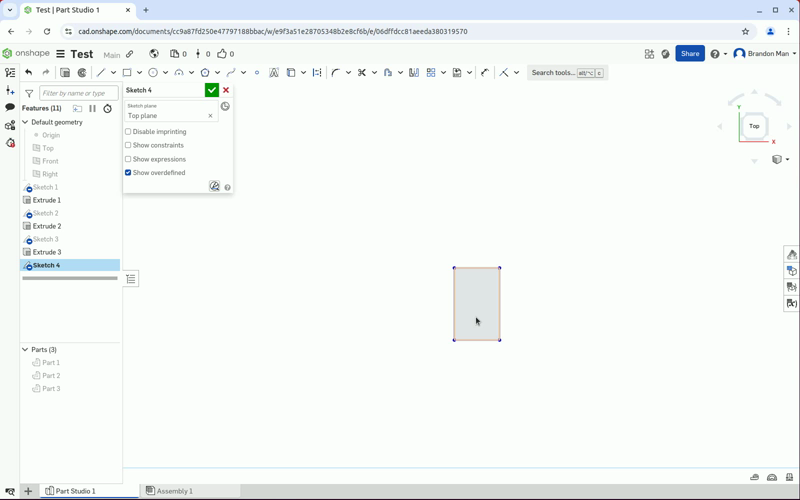
scroll(6)
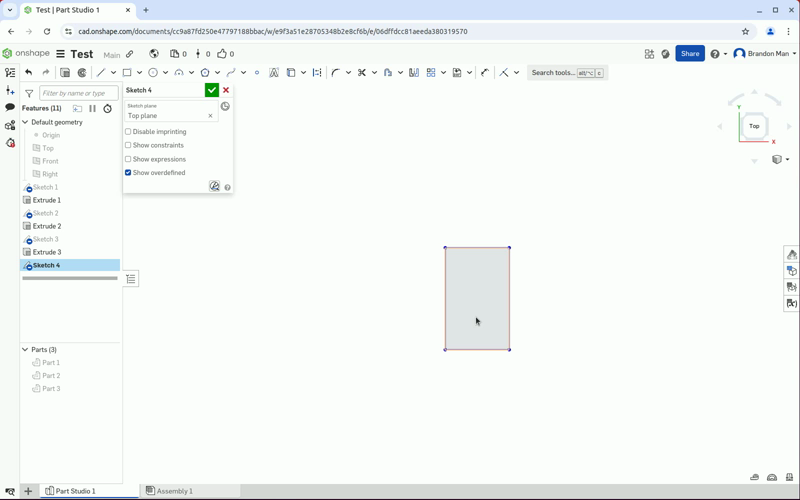
scroll(6)
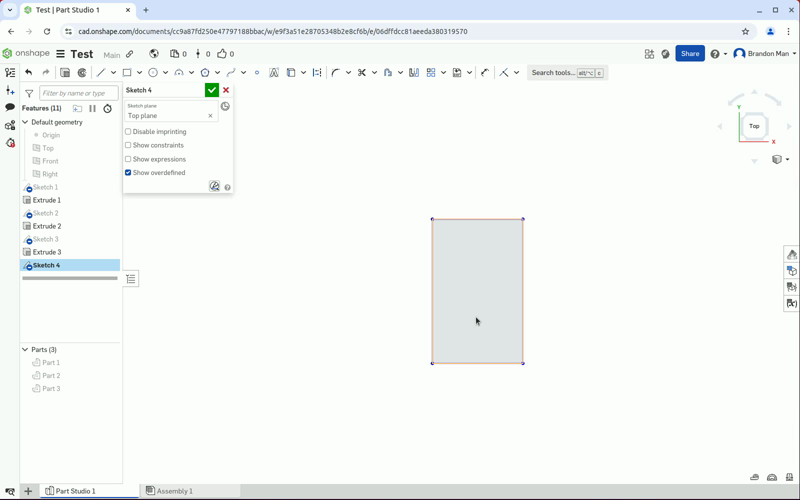
scroll(6)
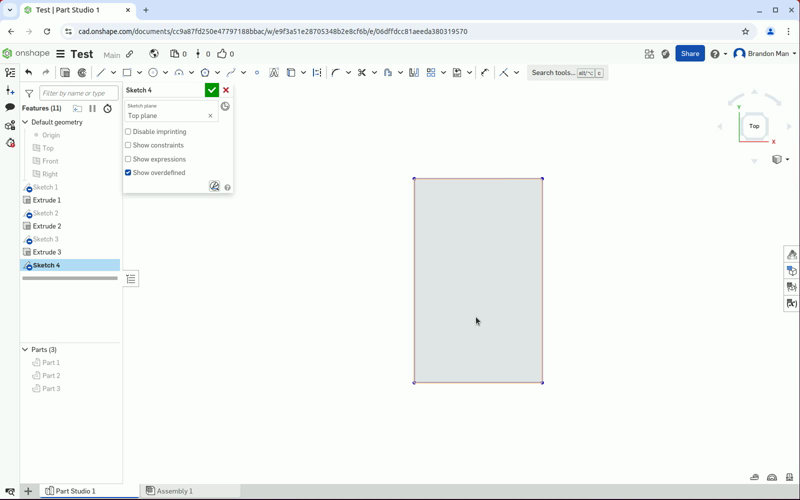
scroll(6)
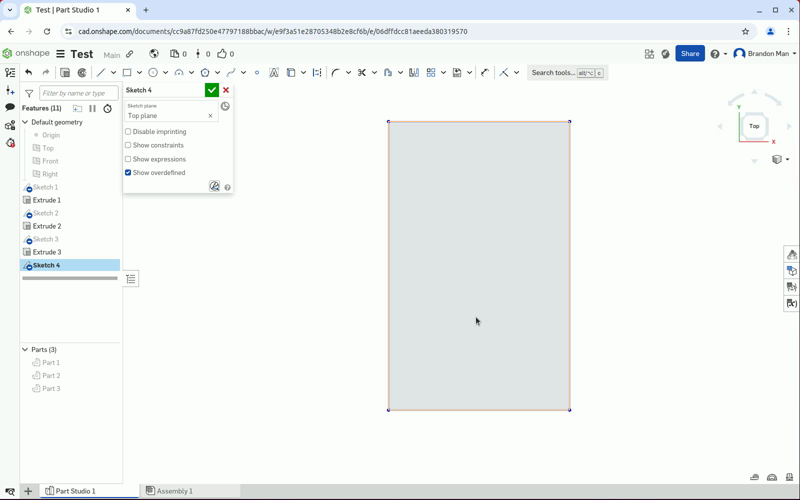
scroll(6)
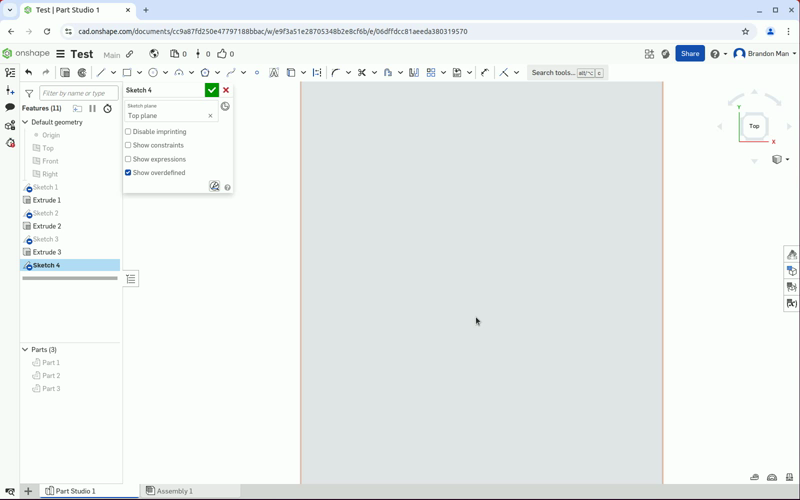
click(476, 316)
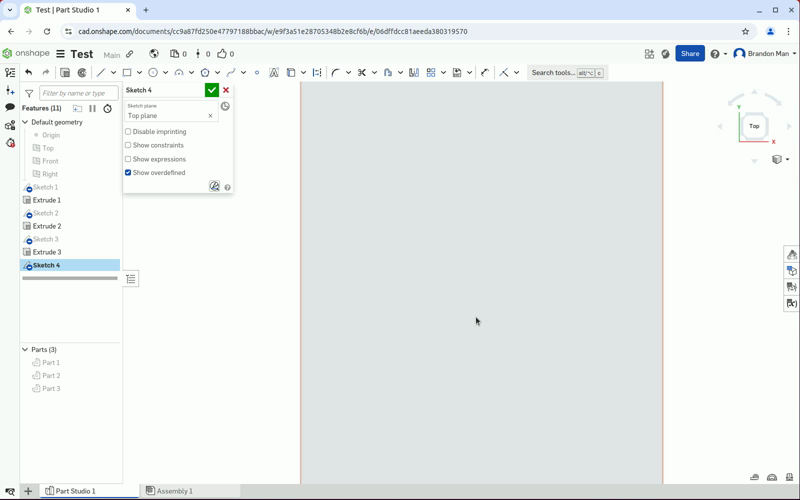
scroll(-6)
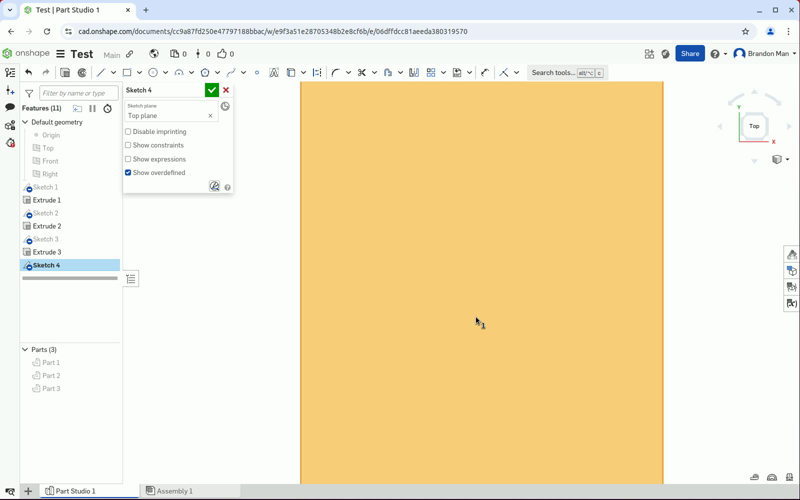
scroll(-6)
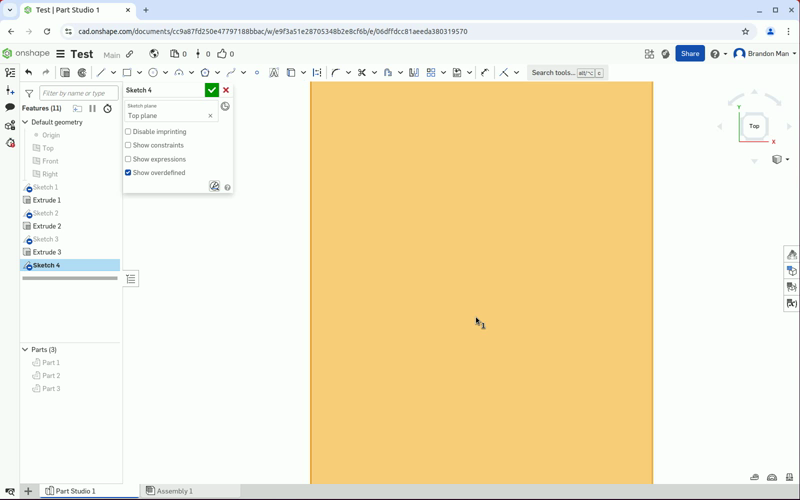
scroll(-6)
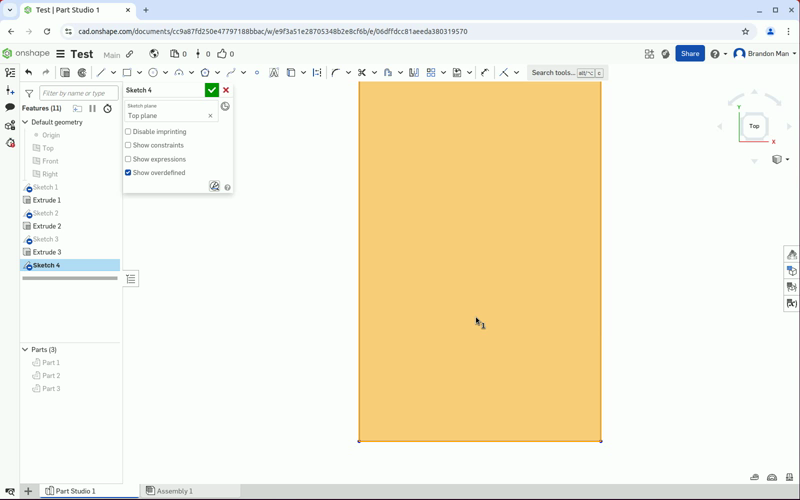
scroll(-6)
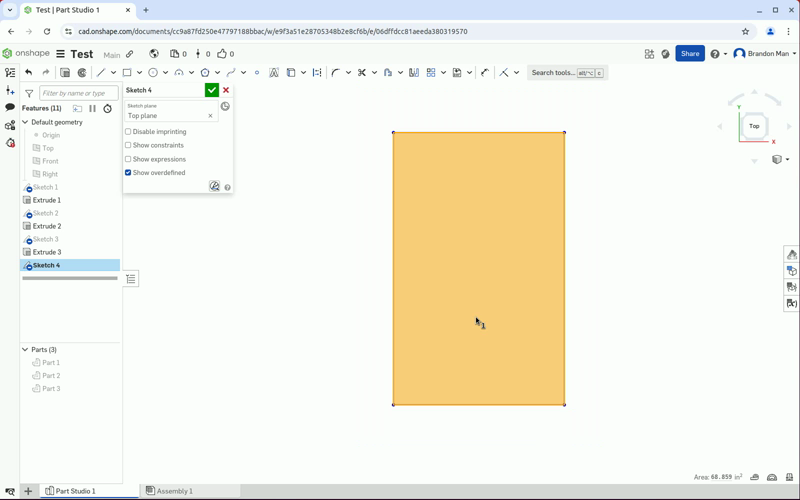
scroll(-6)
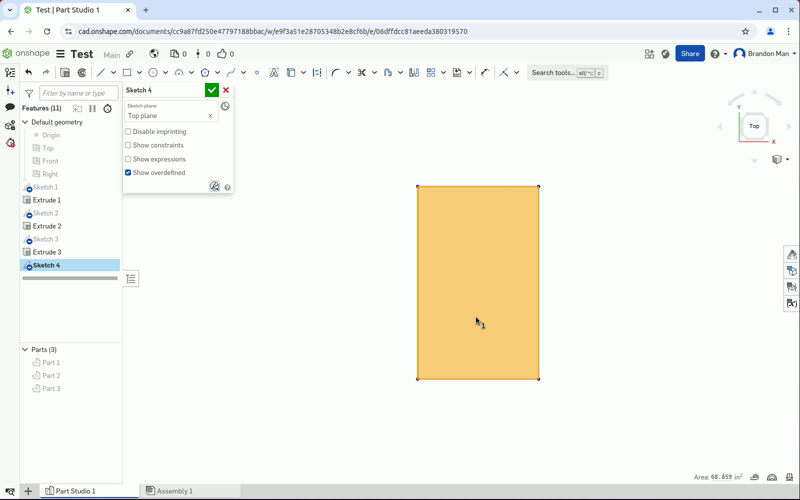
scroll(-6)
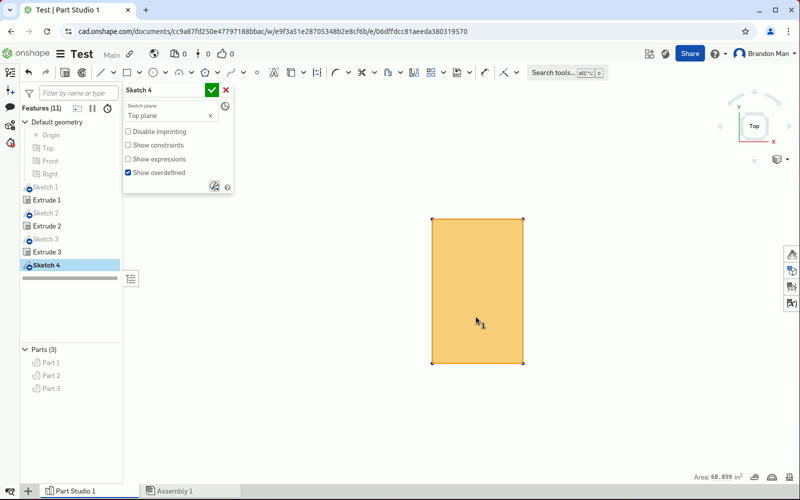
scroll(-6)
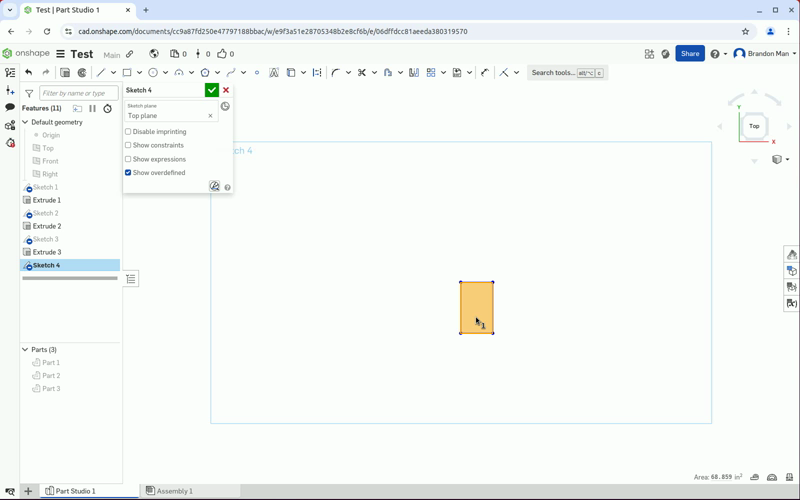
mouse_move(73, 352)
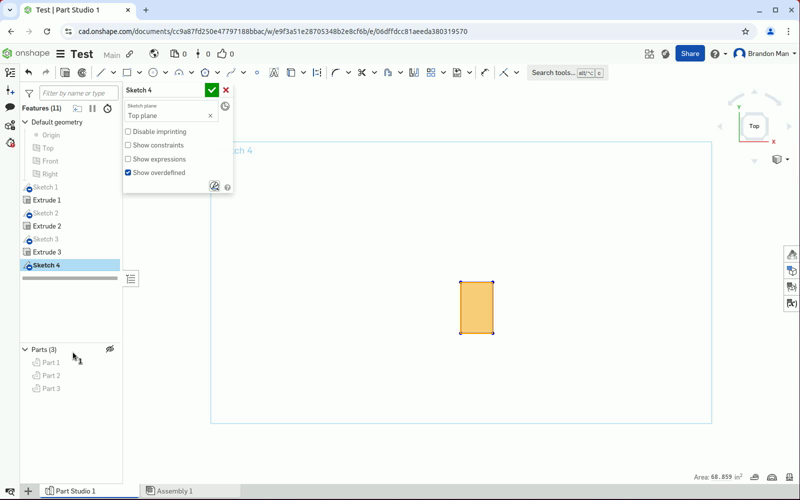
key(shift+y)
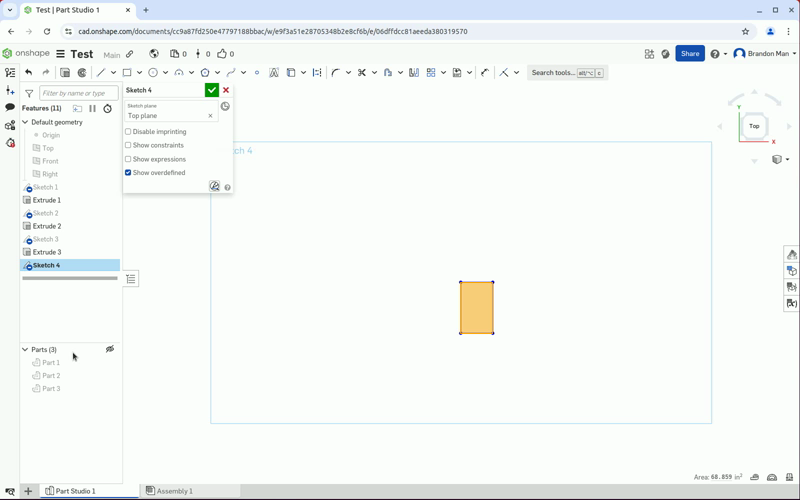
key(shift+e)
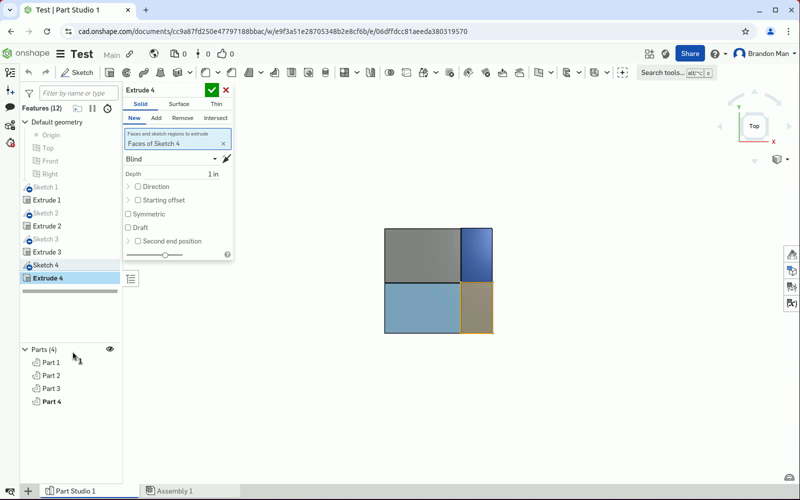
mouse_move(143, 106)
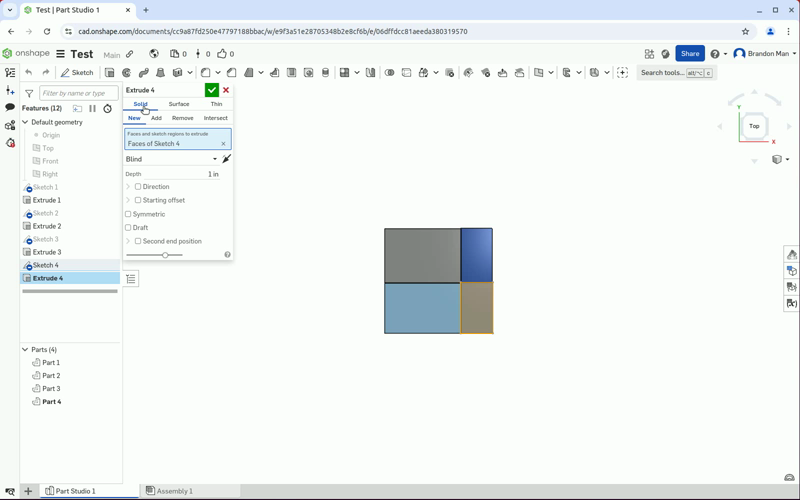
click(143, 106)
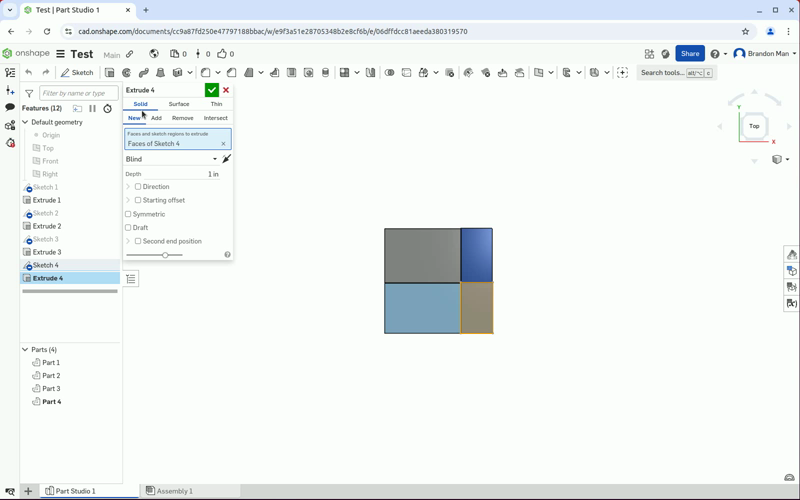
mouse_move(137, 120)
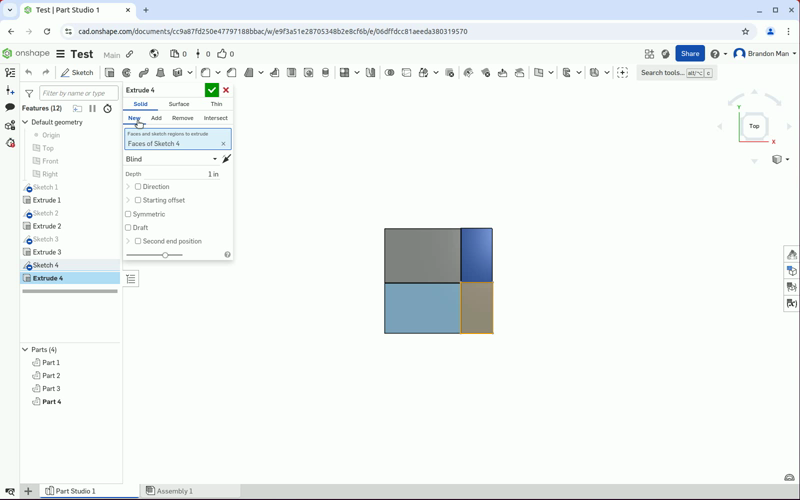
click(137, 120)
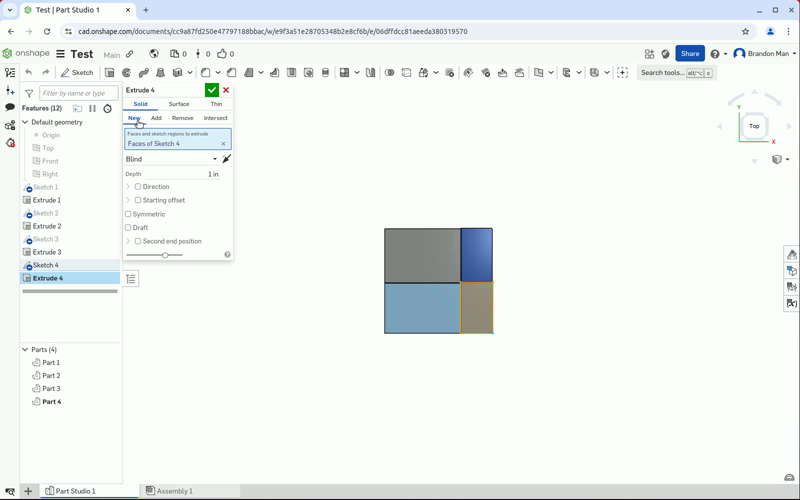
key(tab, 4)
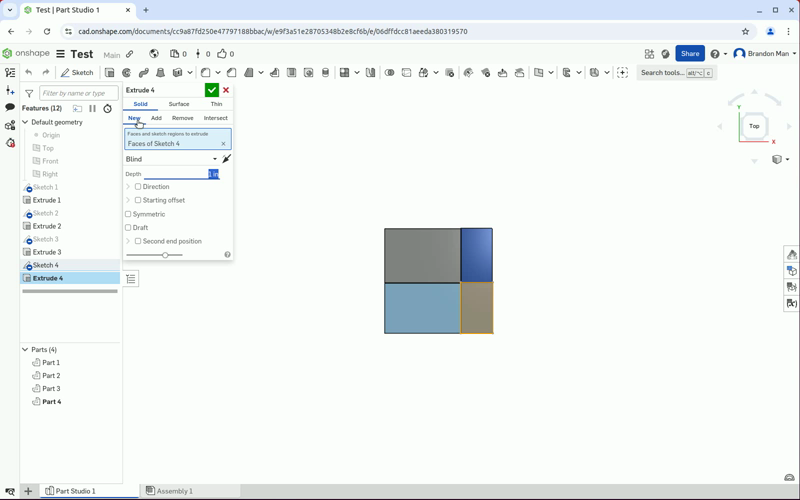
text(-1.444)
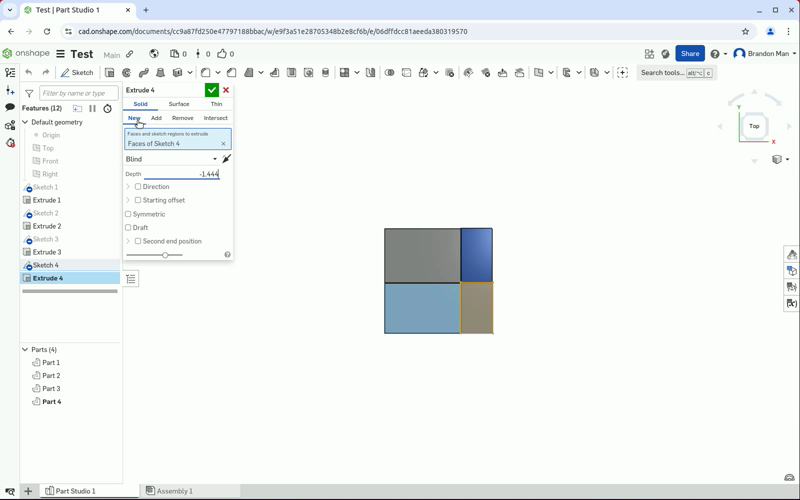
key(enter)
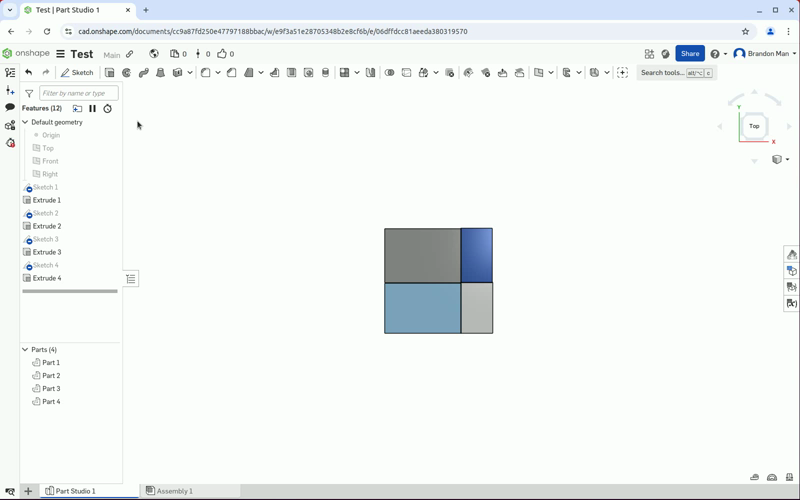
key(shift+h)
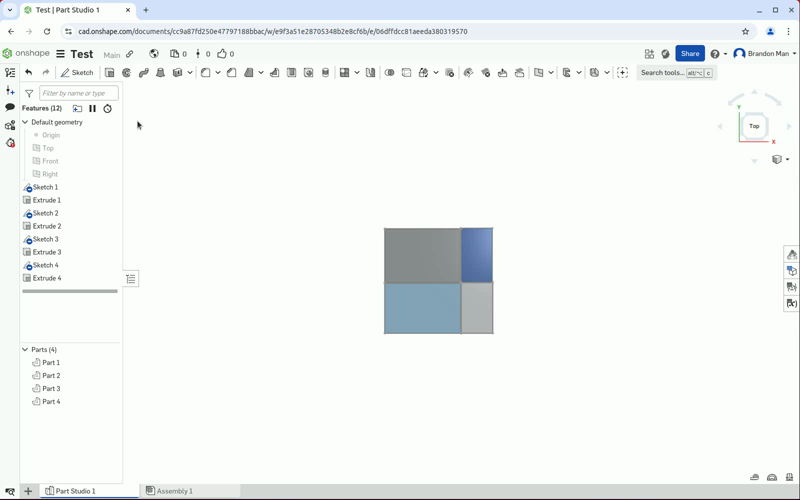
key(shift+h)
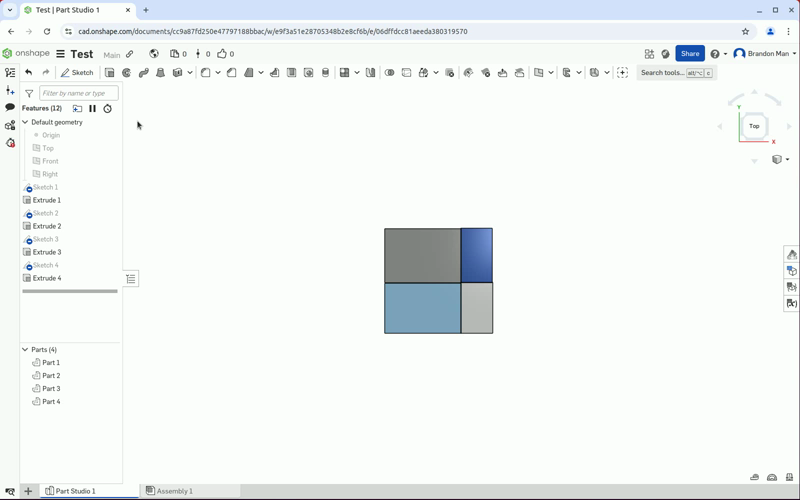
mouse_move(73, 189)
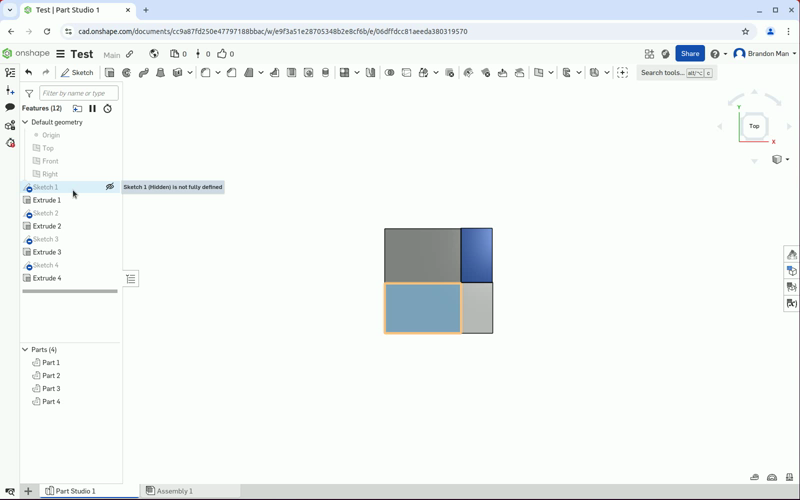
click(73, 189)
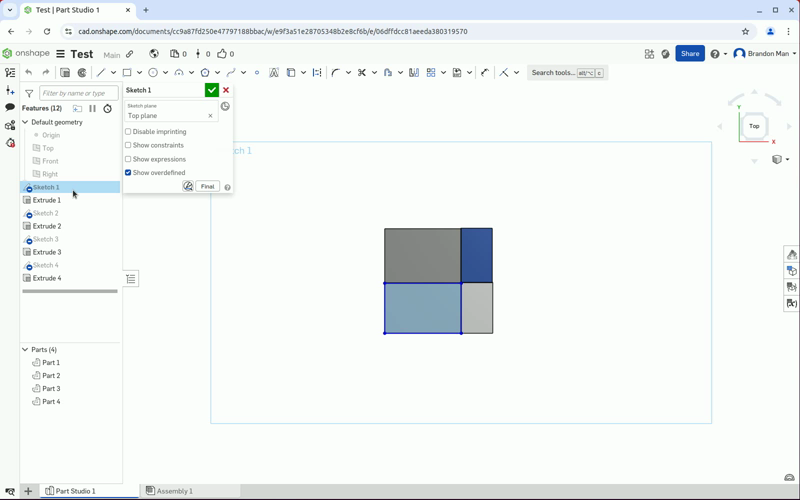
mouse_move(229, 92)
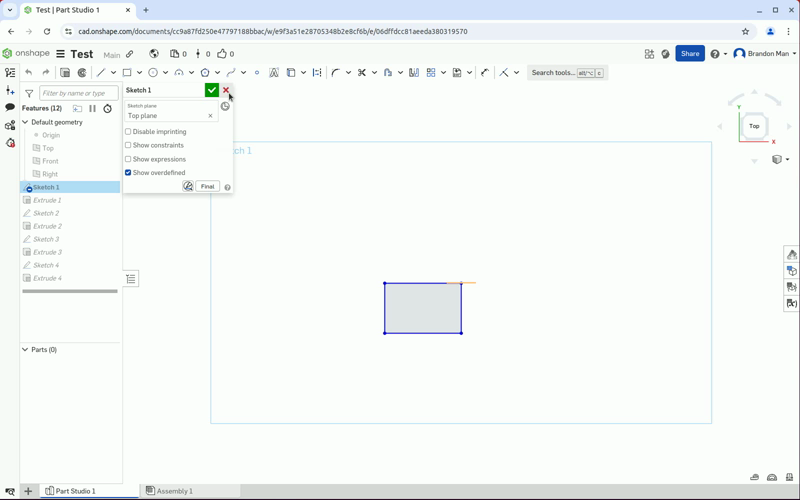
click(229, 92)
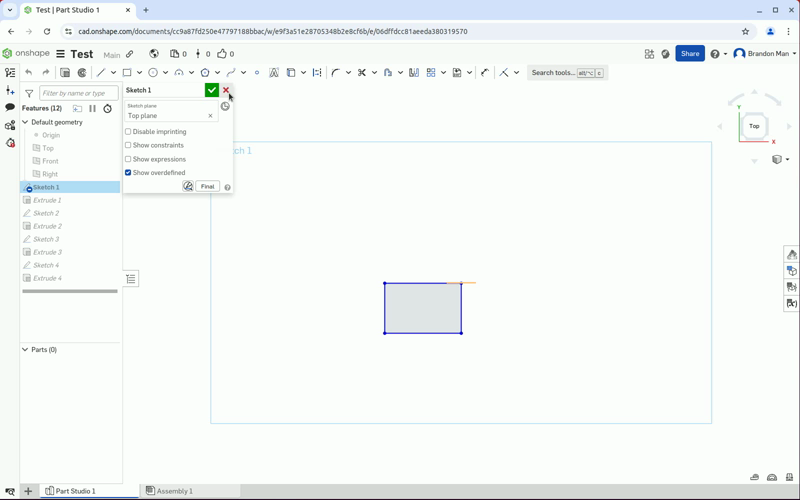
key(shift+s)
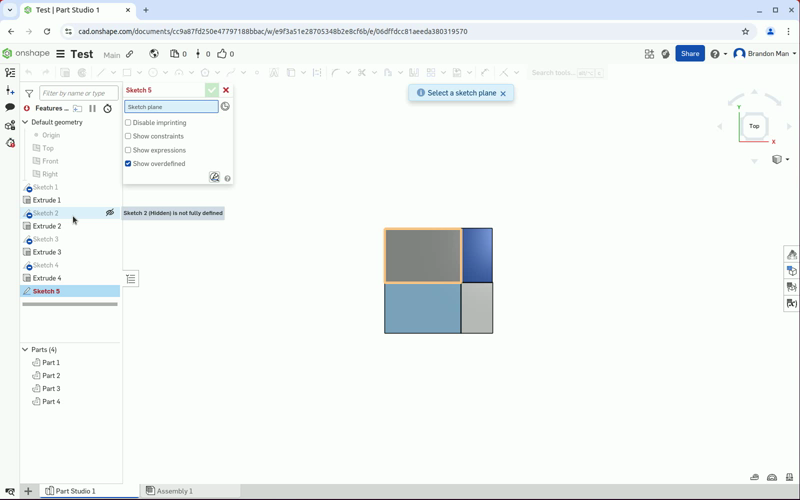
scroll(3)
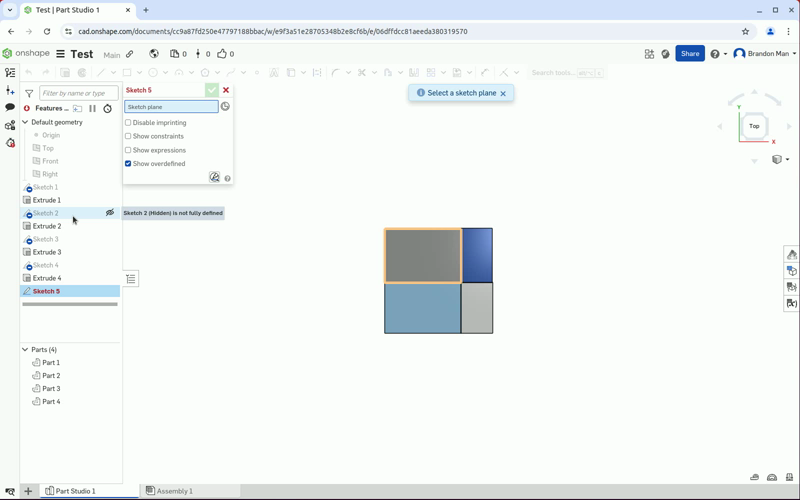
mouse_move(73, 150)
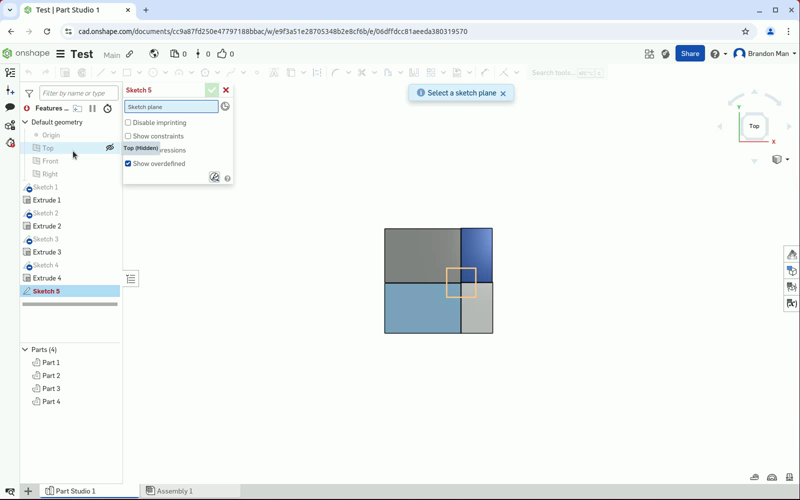
click(73, 150)
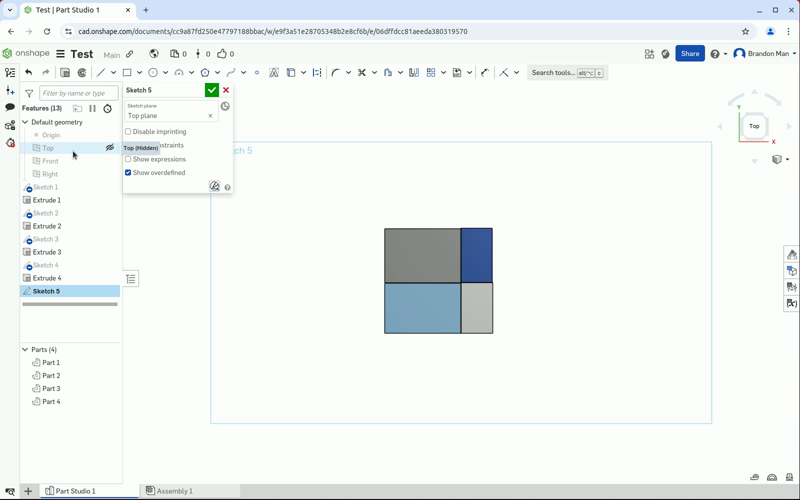
mouse_move(73, 352)
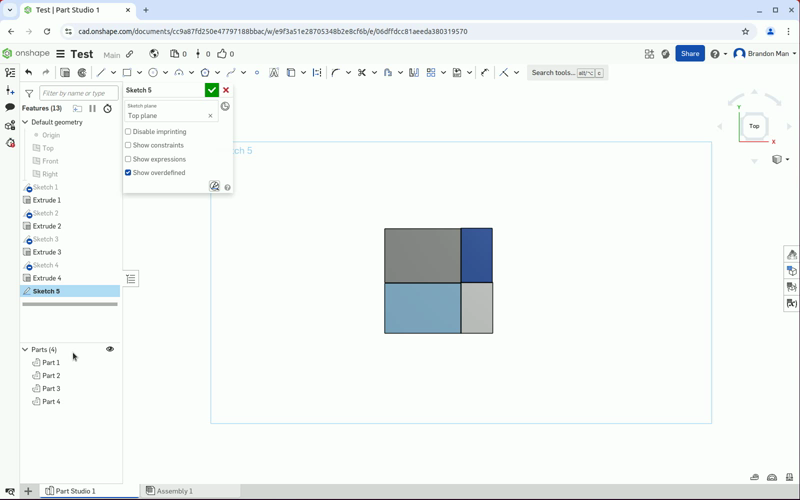
key(y)
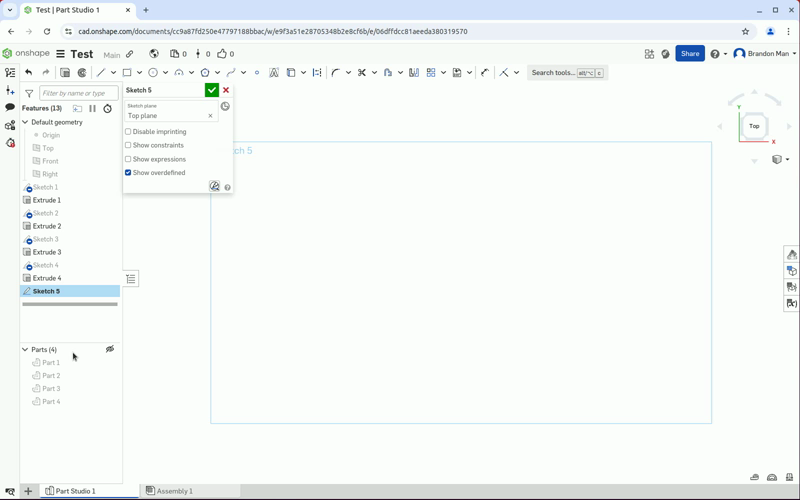
key(l)
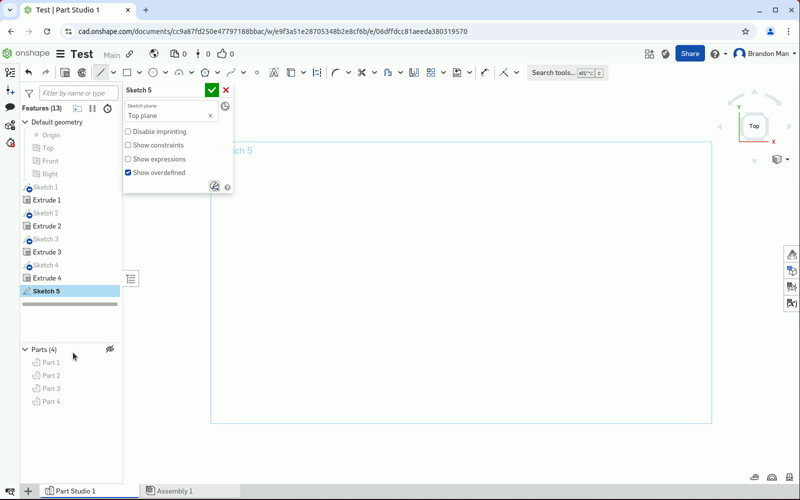
key_down(shift)
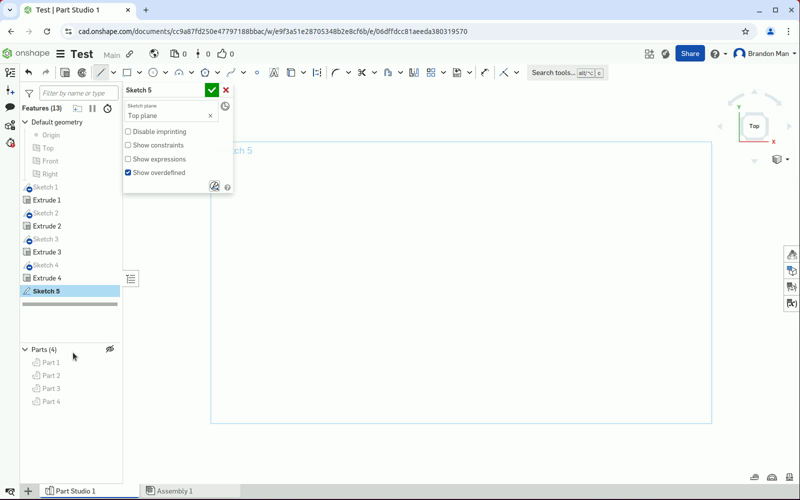
mouse_move(481, 333)
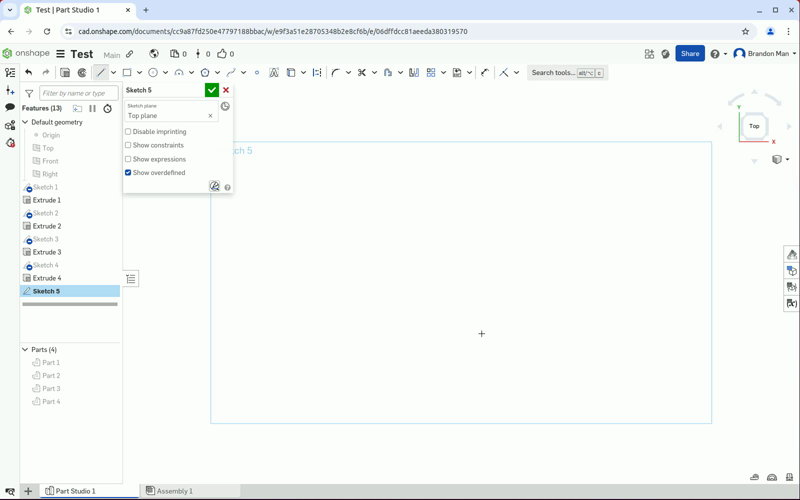
click(481, 333)
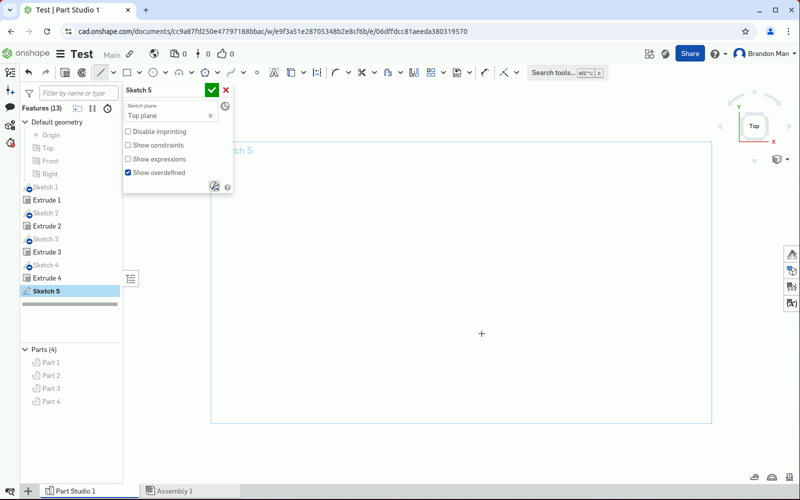
key_up(shift)
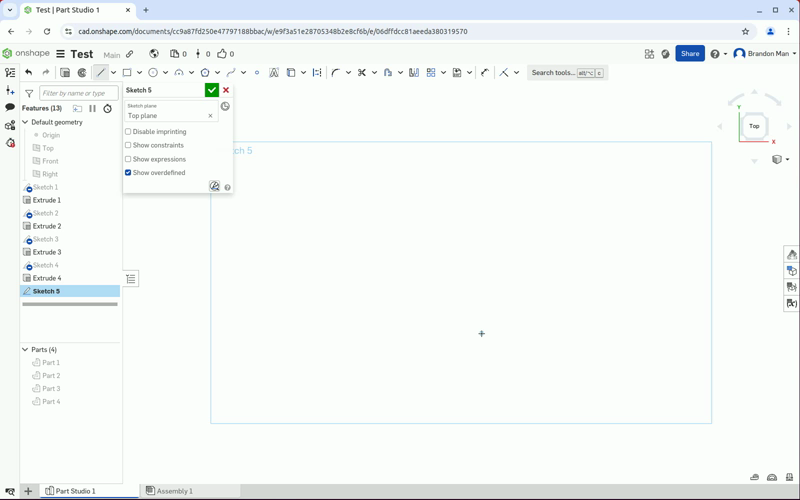
key_down(shift)
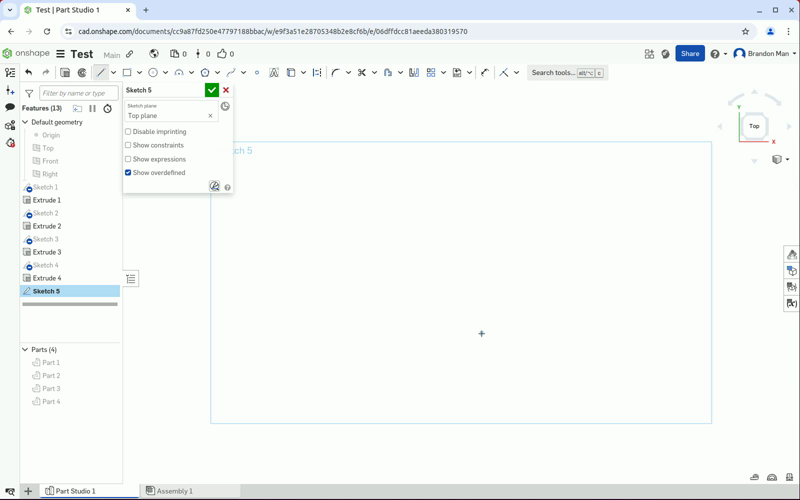
mouse_move(511, 333)
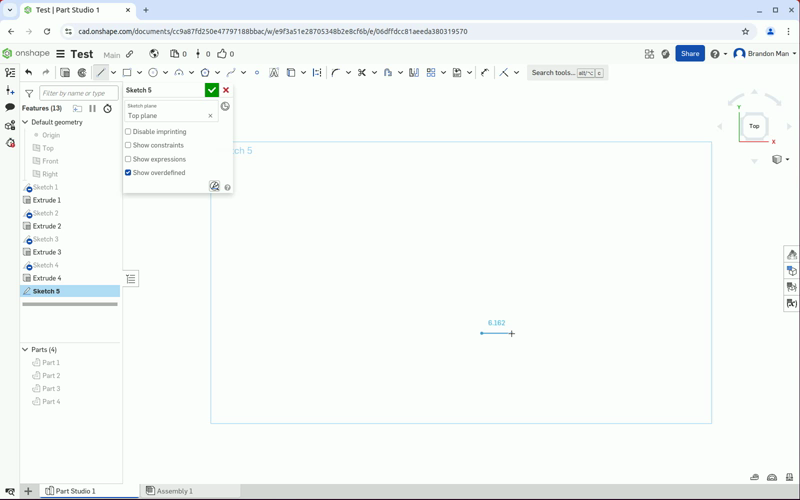
mouse_move(492, 333)
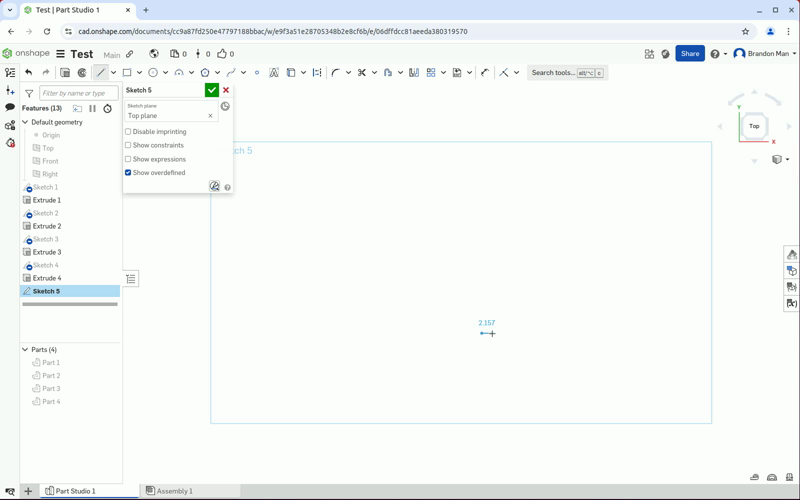
click(492, 333)
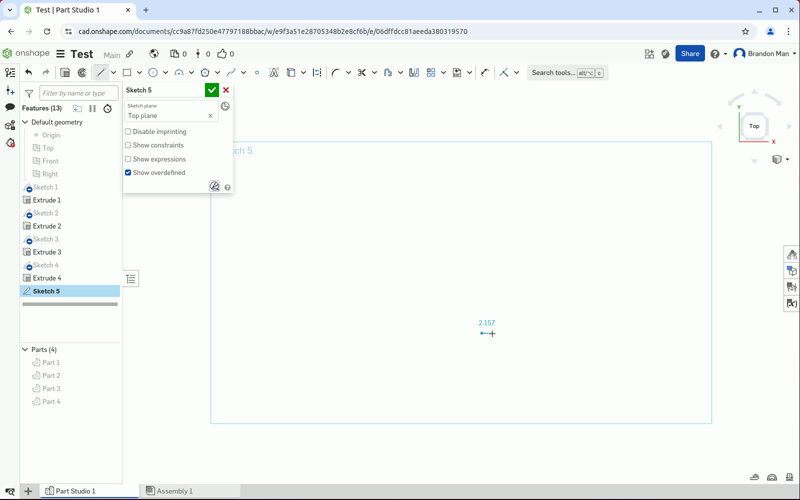
key_up(shift)
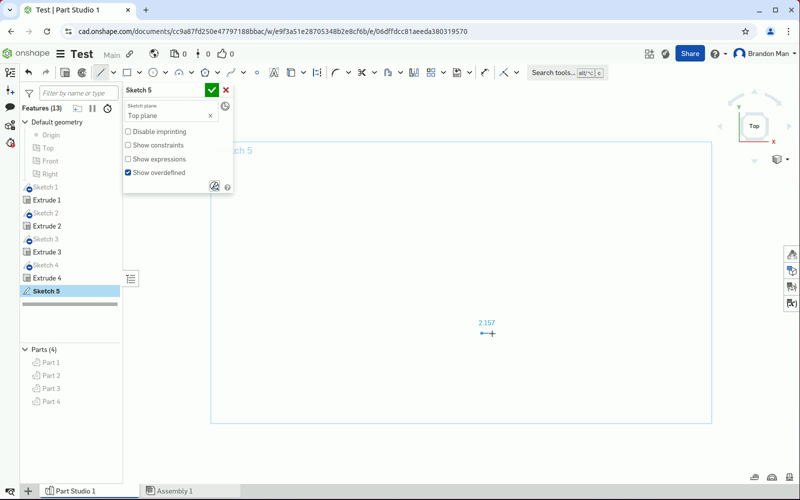
key_down(shift)
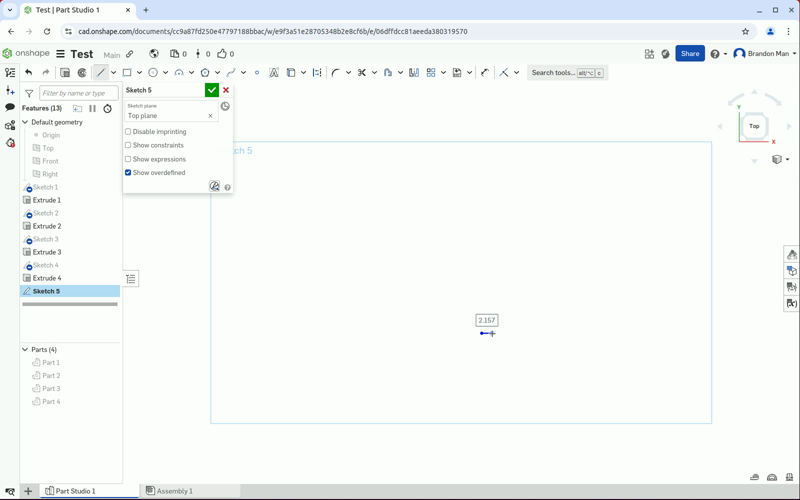
mouse_move(522, 333)
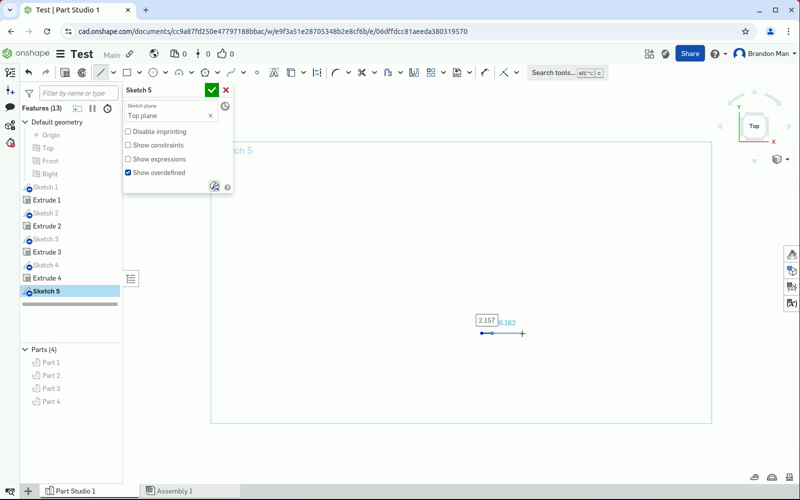
mouse_move(492, 320)
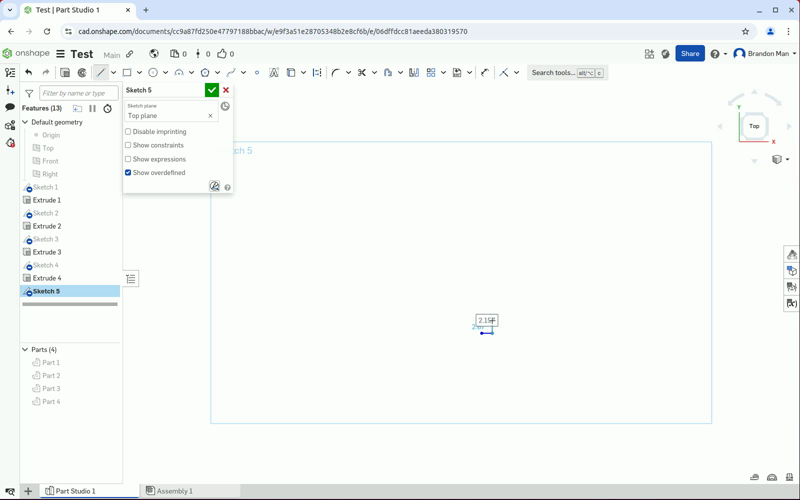
click(492, 320)
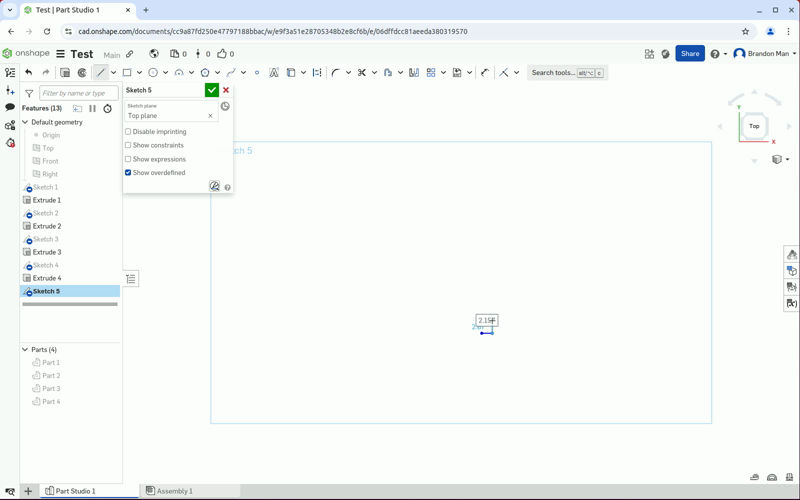
key_up(shift)
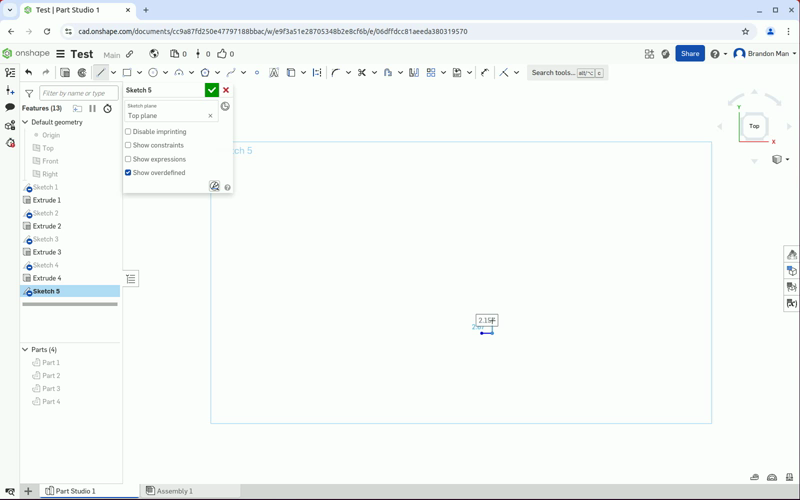
key(esc)
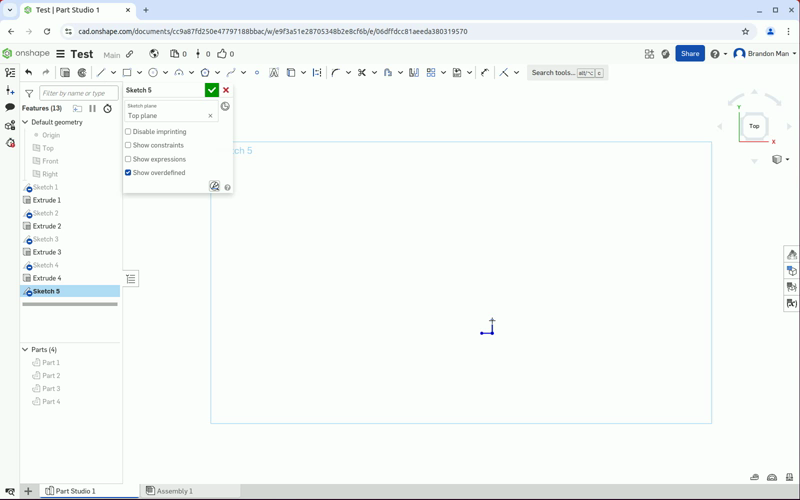
key(a)
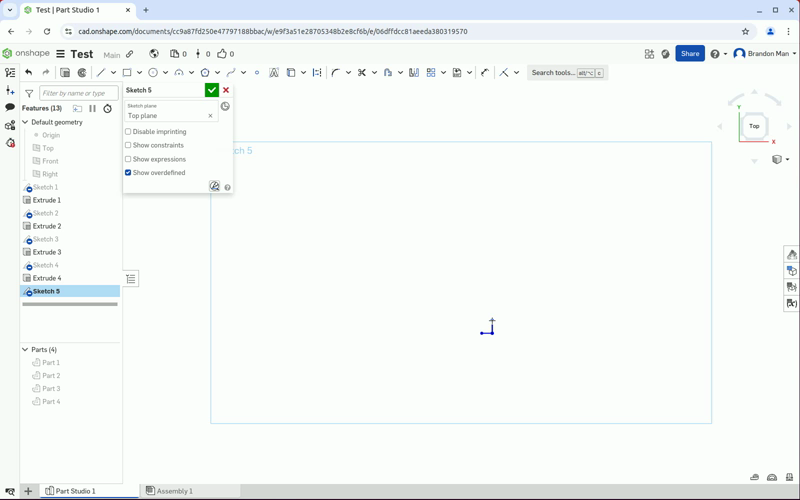
mouse_move(492, 320)
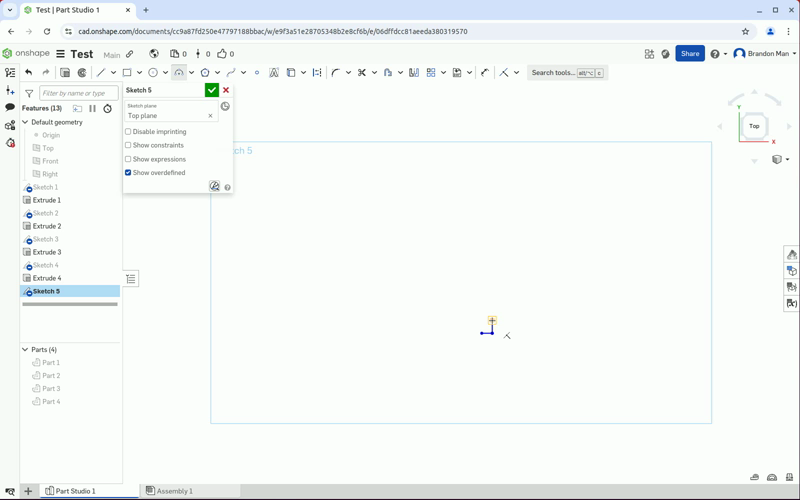
click(492, 320)
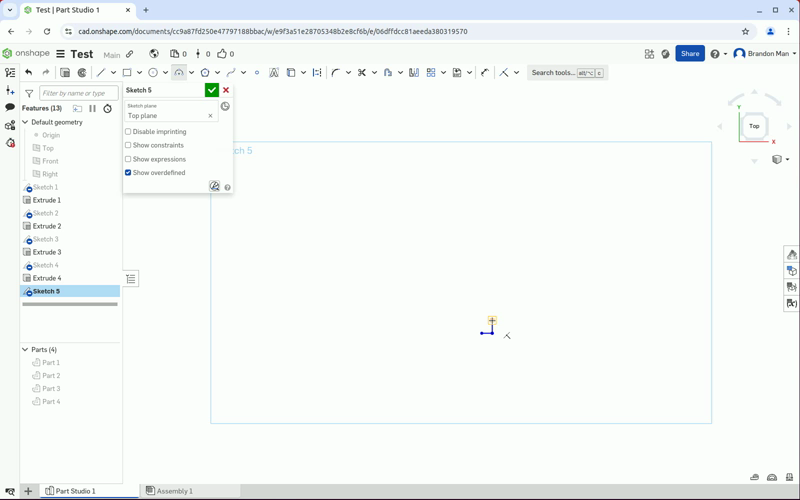
key_down(shift)
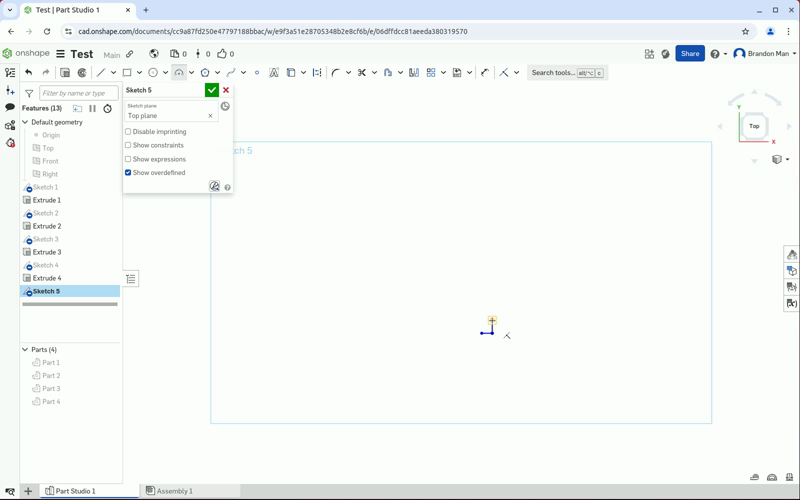
mouse_move(492, 246)
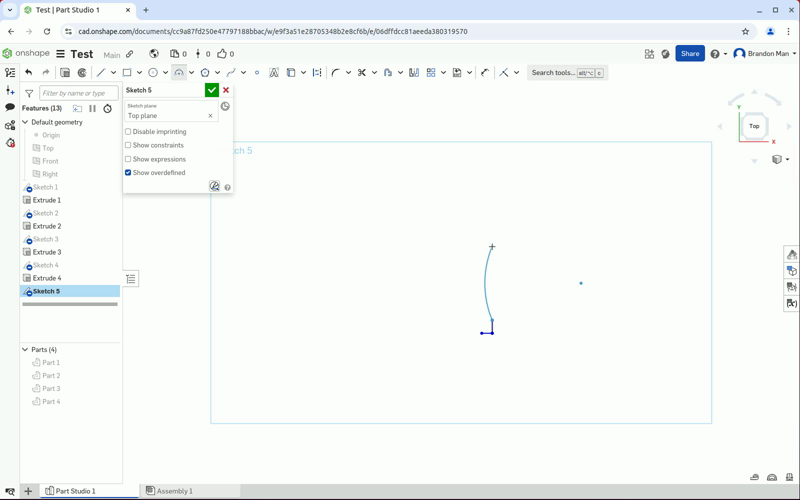
click(492, 246)
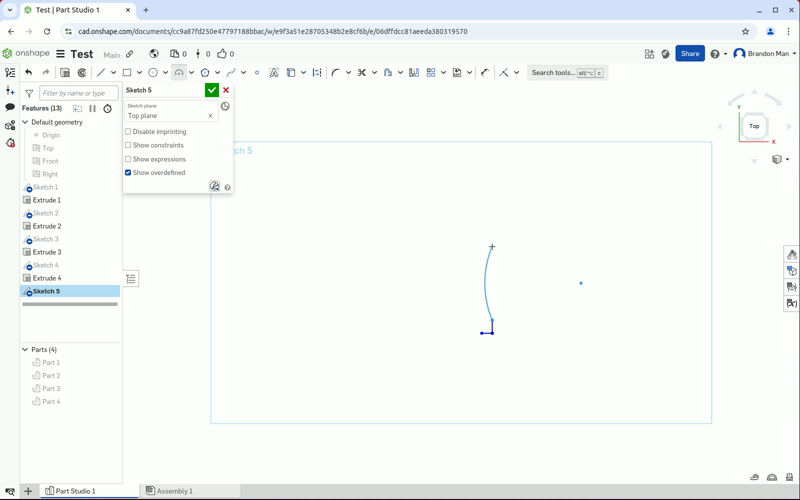
mouse_move(558, 283)
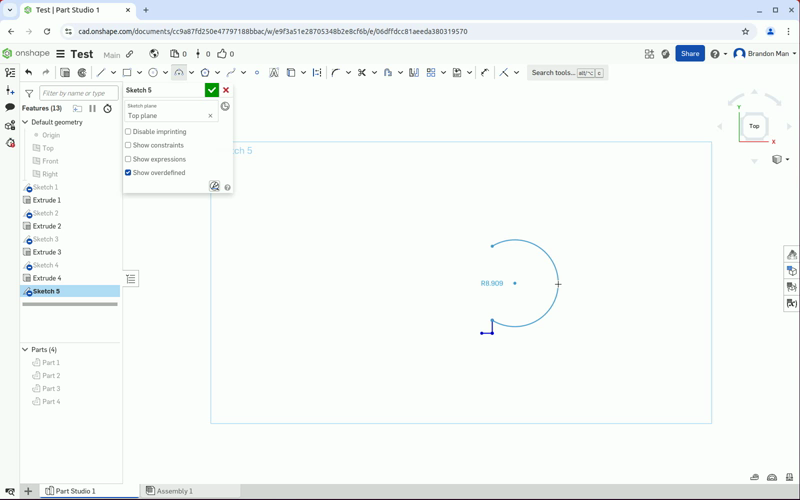
click(558, 283)
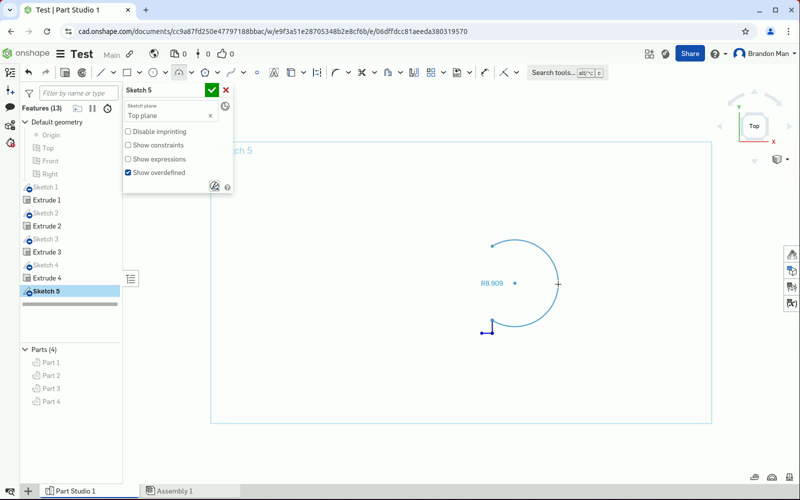
key_up(shift)
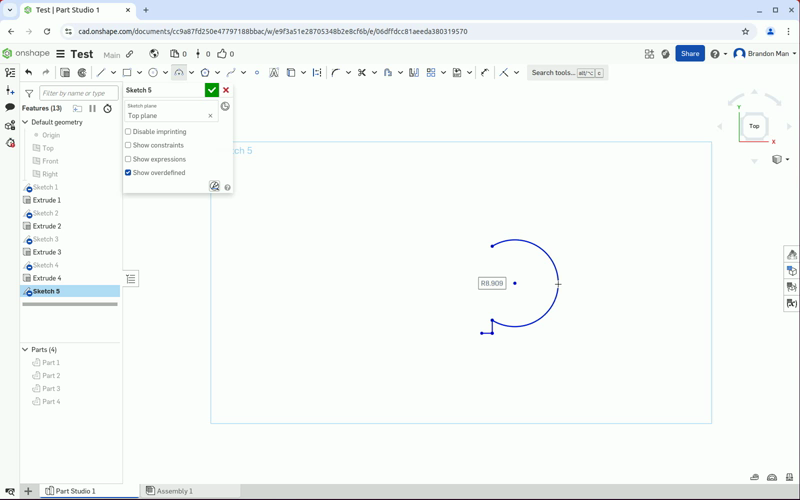
key(esc)
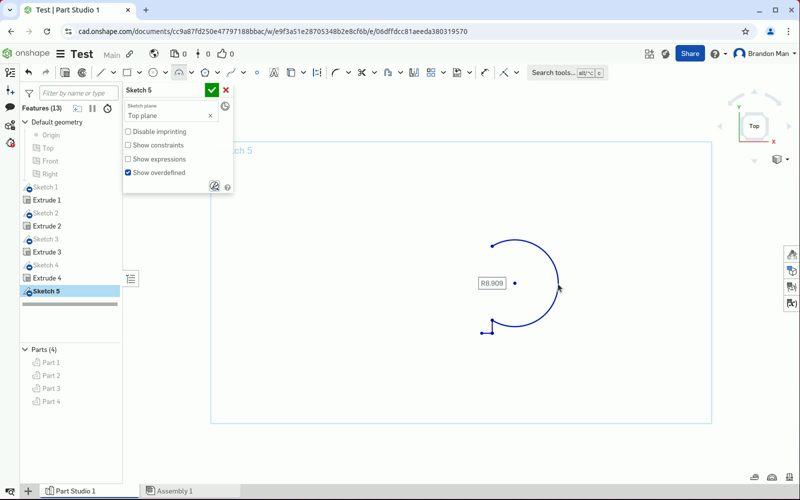
key(l)
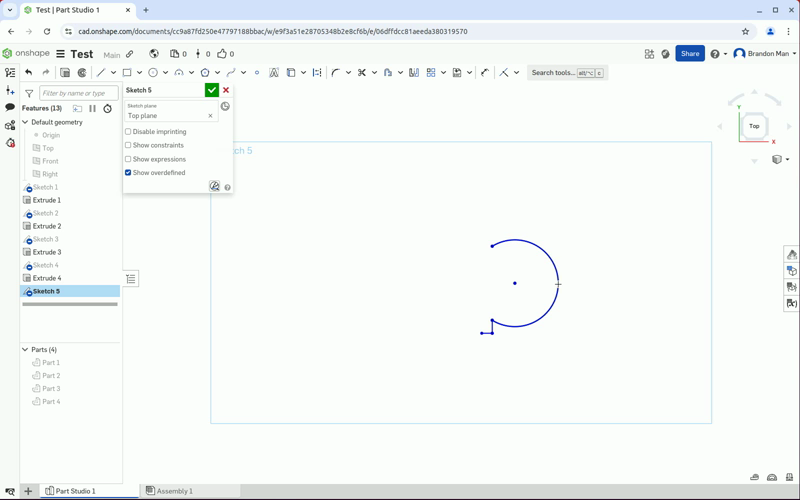
mouse_move(492, 246)
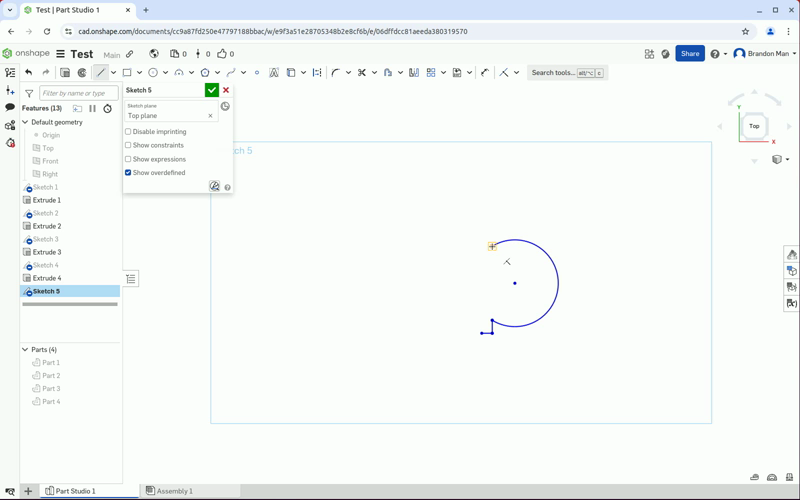
click(492, 246)
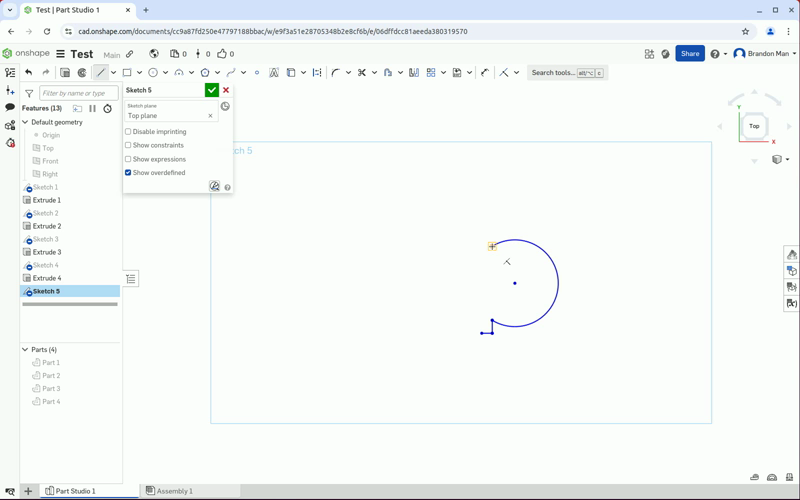
key_down(shift)
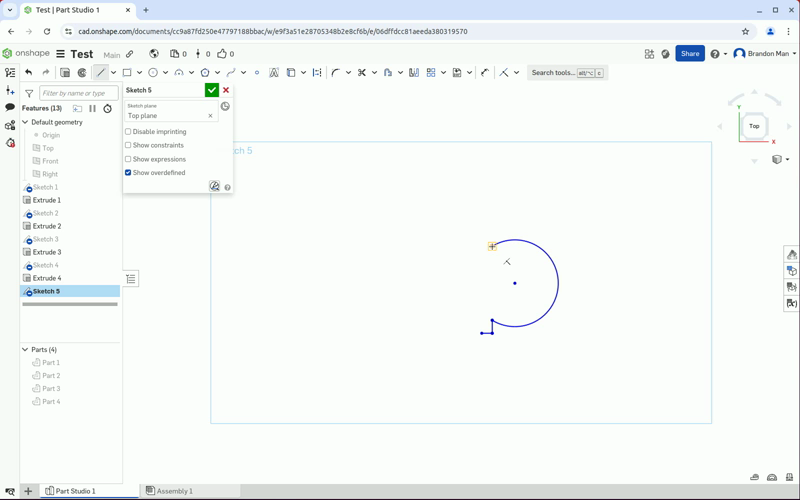
mouse_move(522, 246)
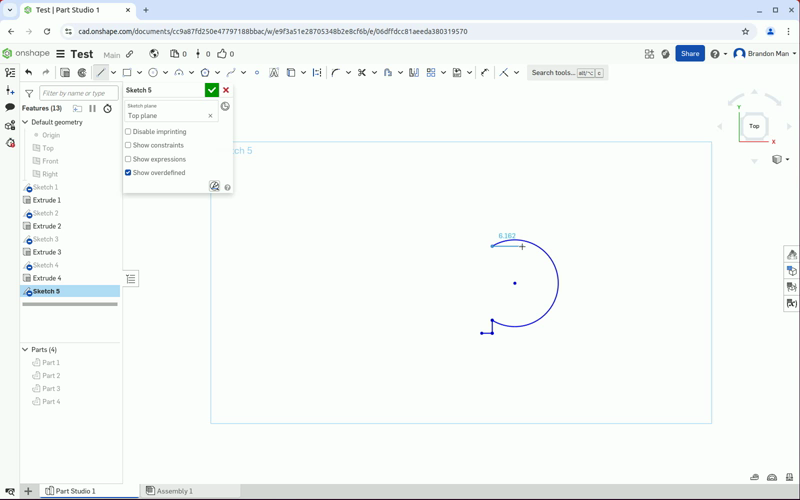
mouse_move(492, 228)
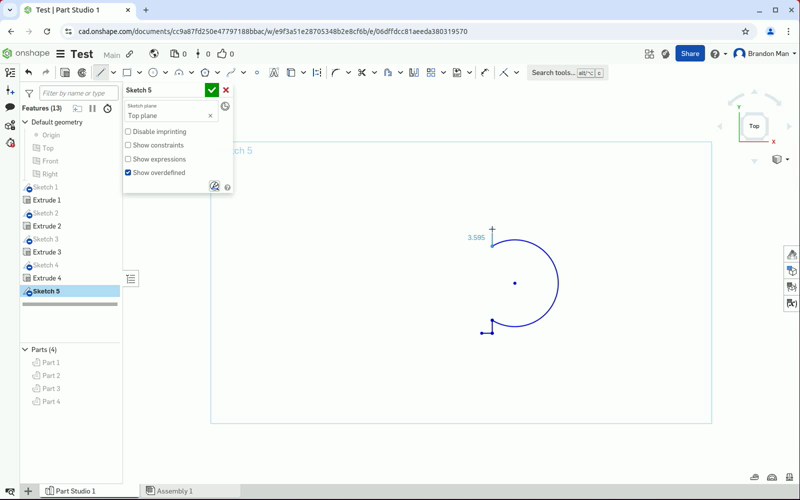
click(492, 228)
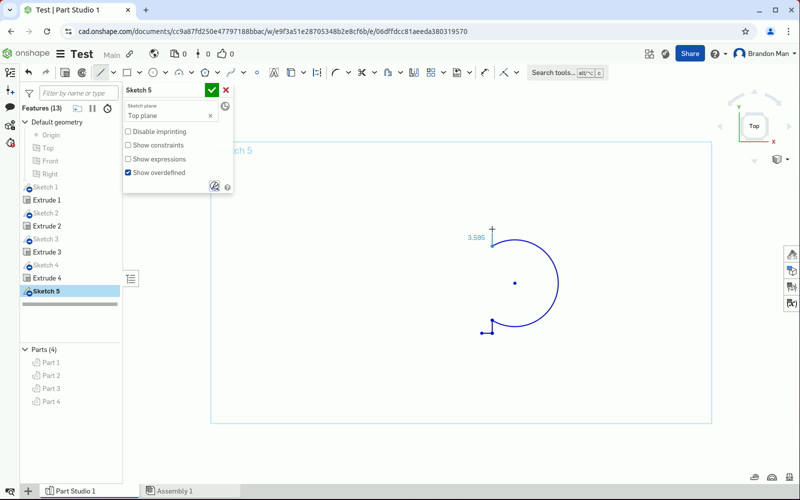
key_up(shift)
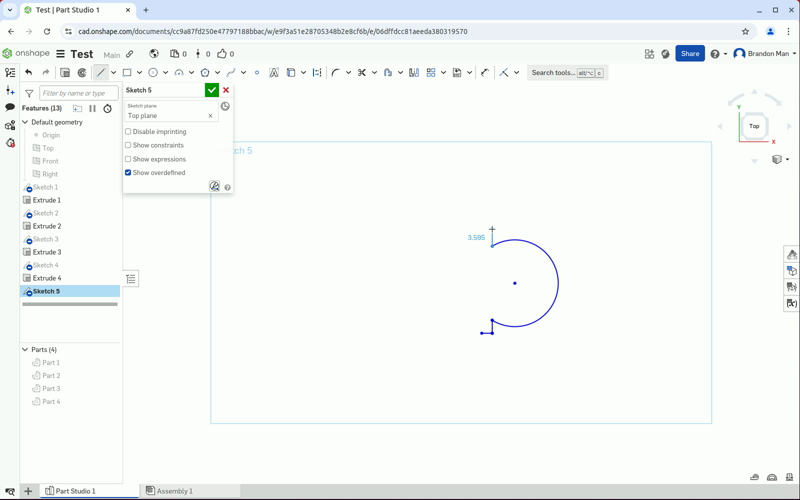
key_down(shift)
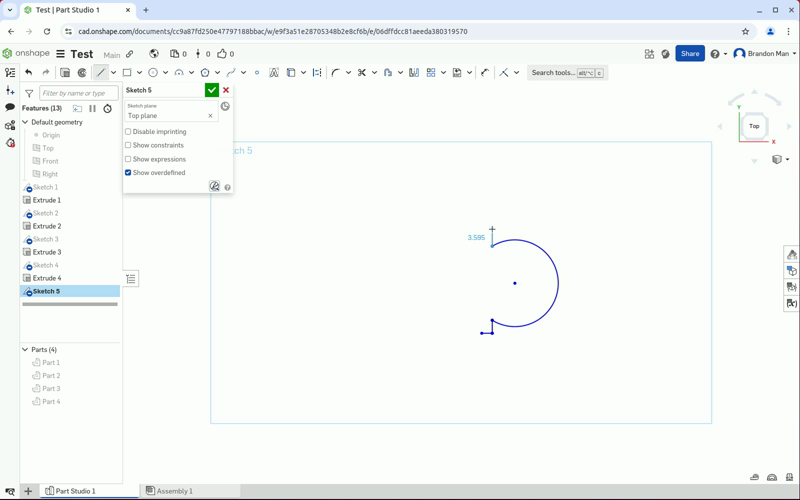
mouse_move(522, 228)
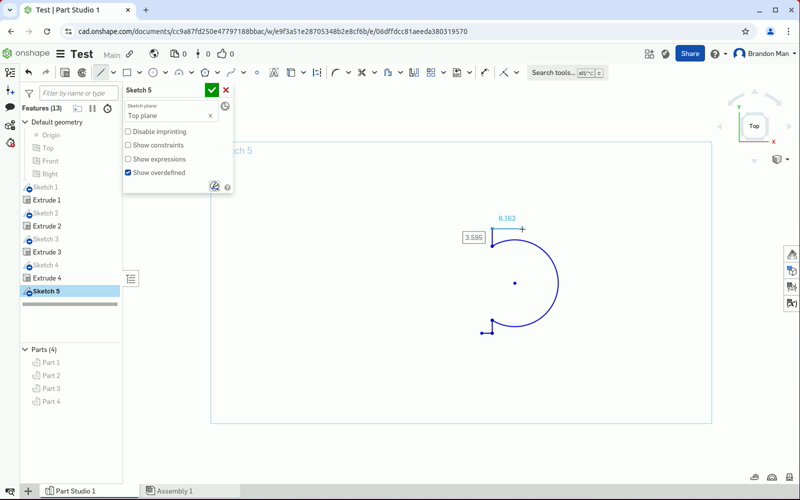
mouse_move(487, 228)
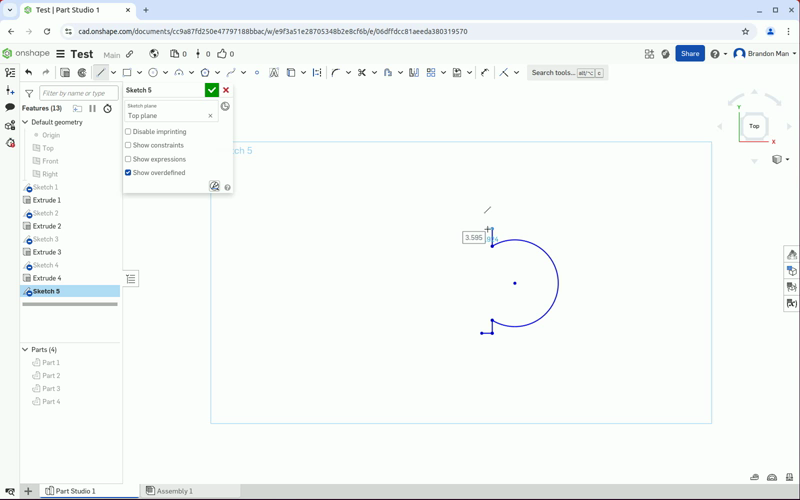
scroll(6)
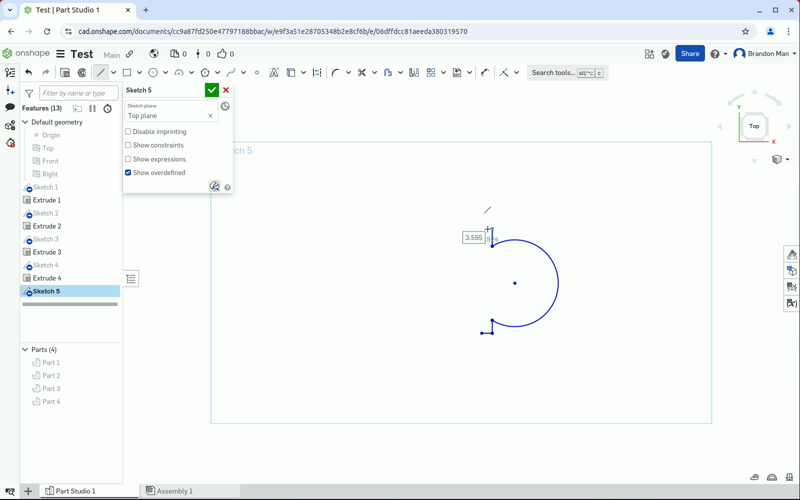
scroll(6)
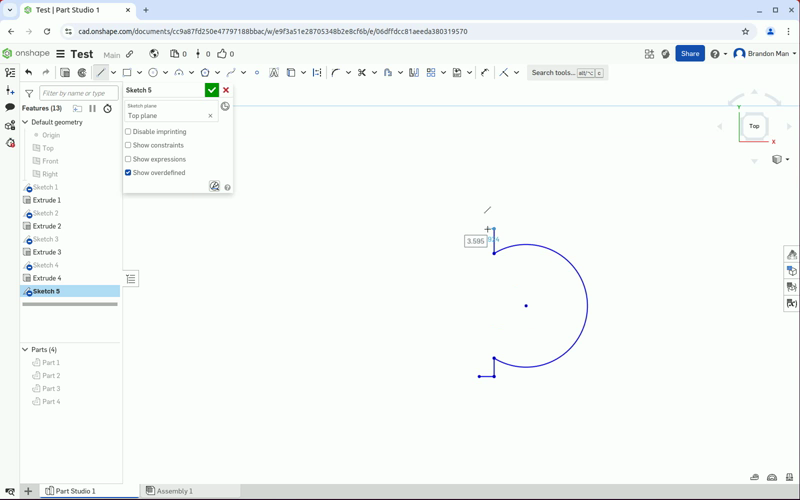
scroll(6)
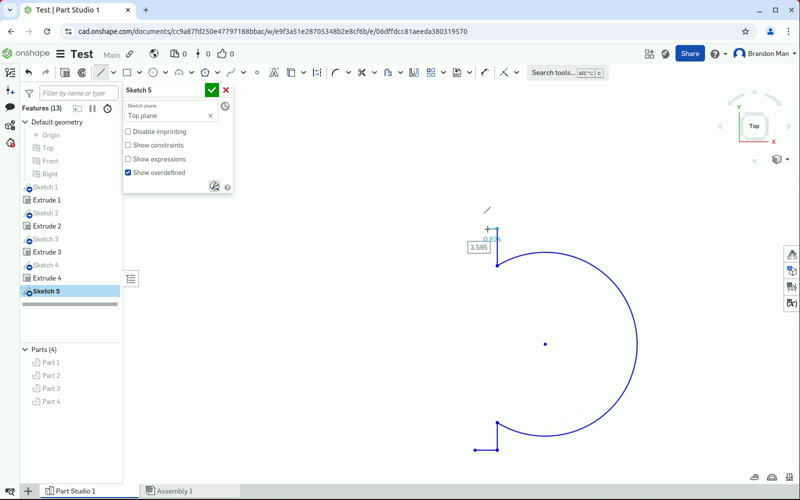
scroll(6)
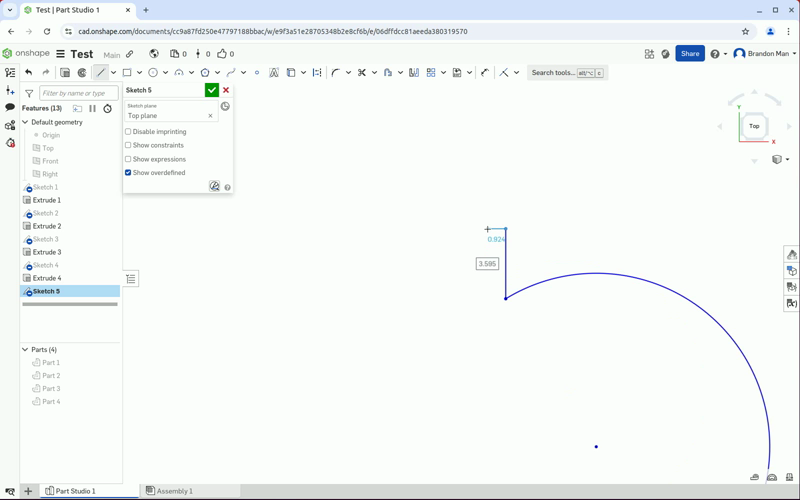
scroll(6)
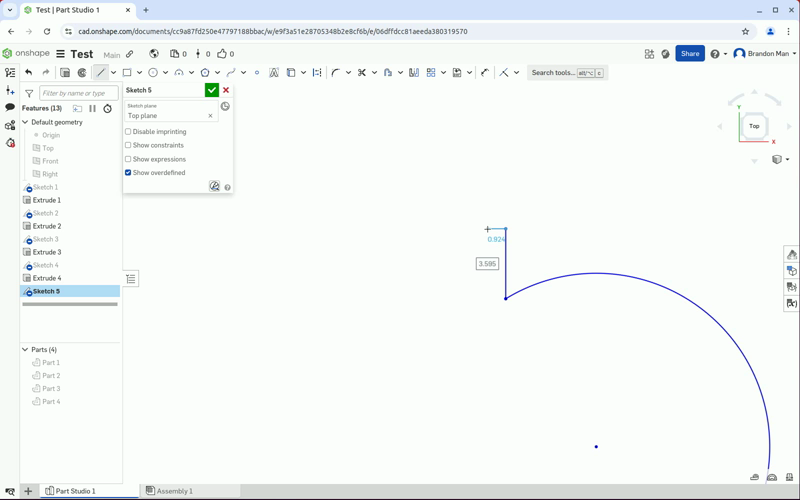
scroll(6)
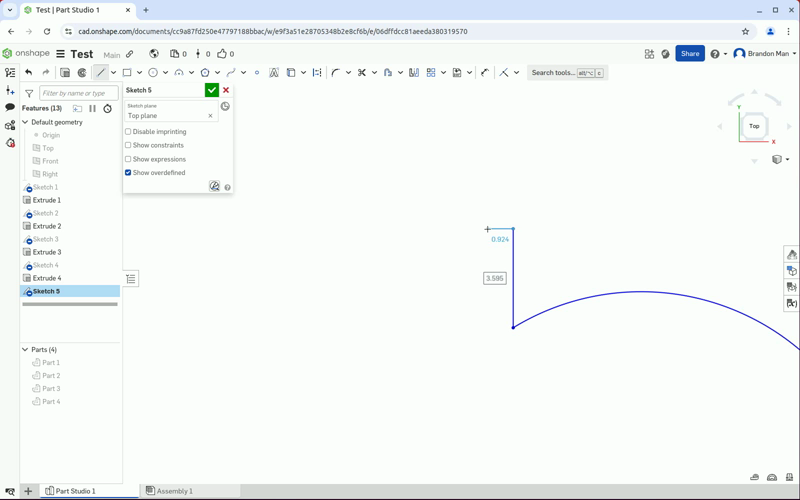
scroll(6)
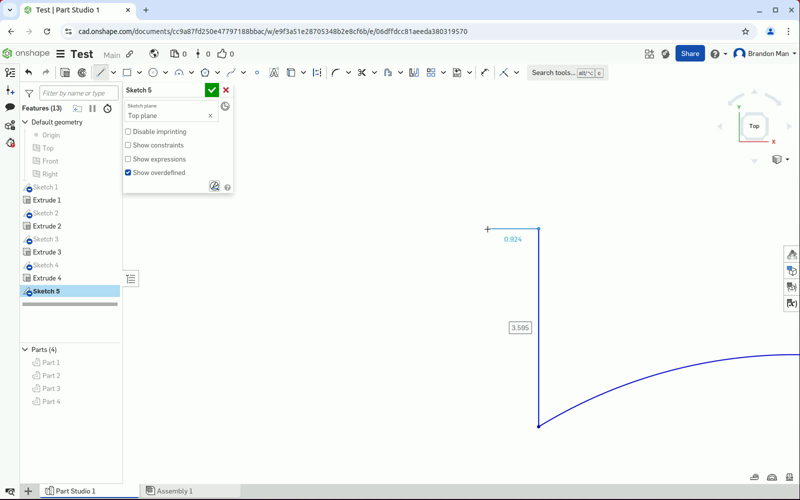
click(487, 228)
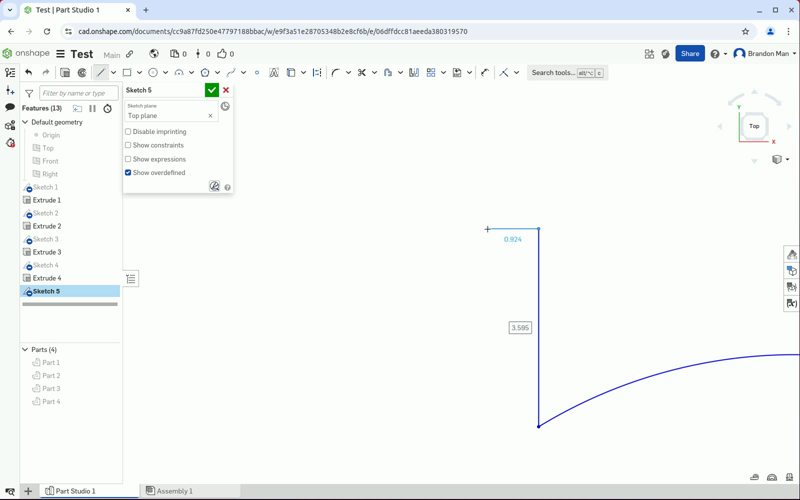
scroll(-6)
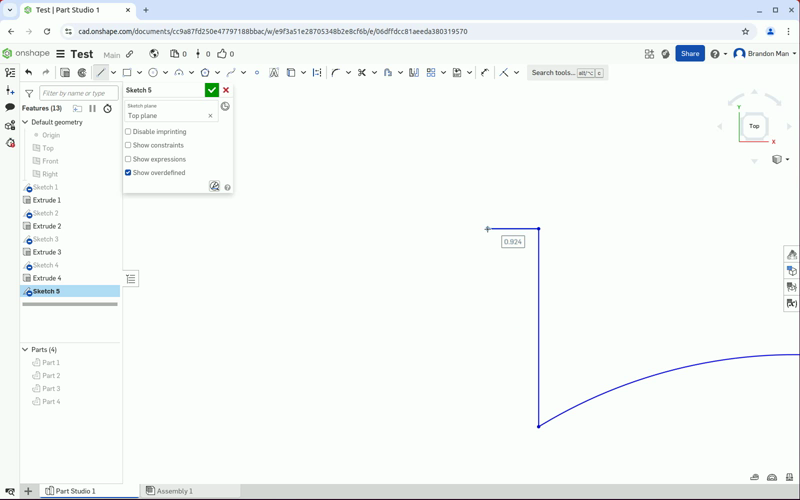
scroll(-6)
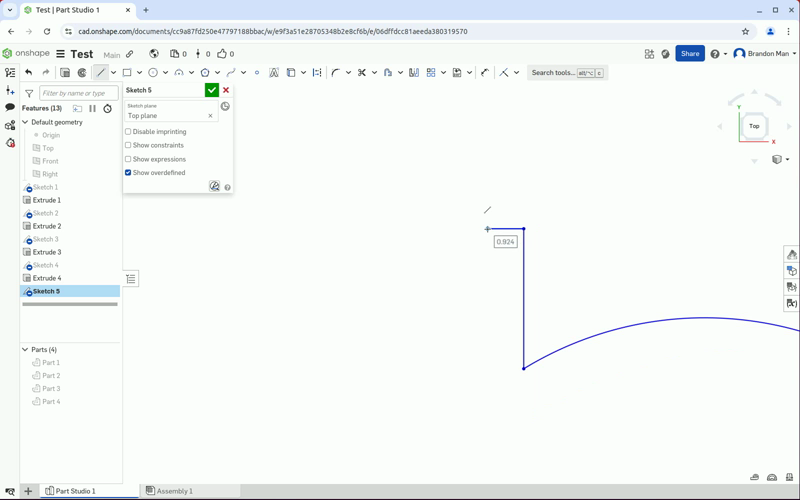
scroll(-6)
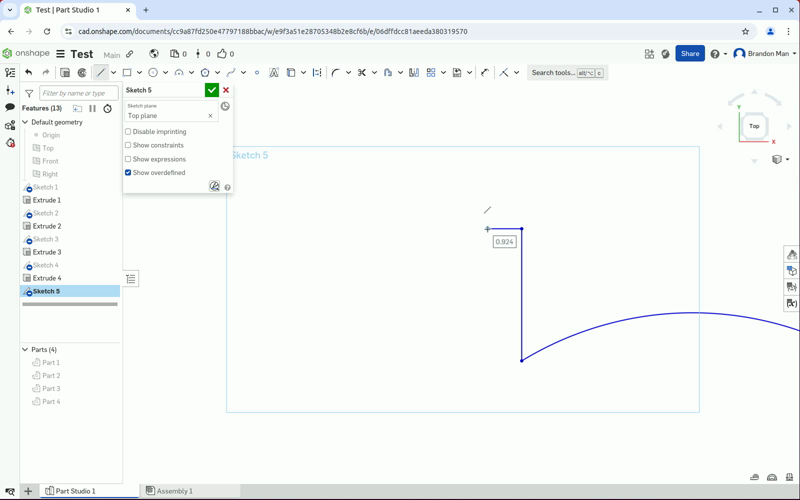
scroll(-6)
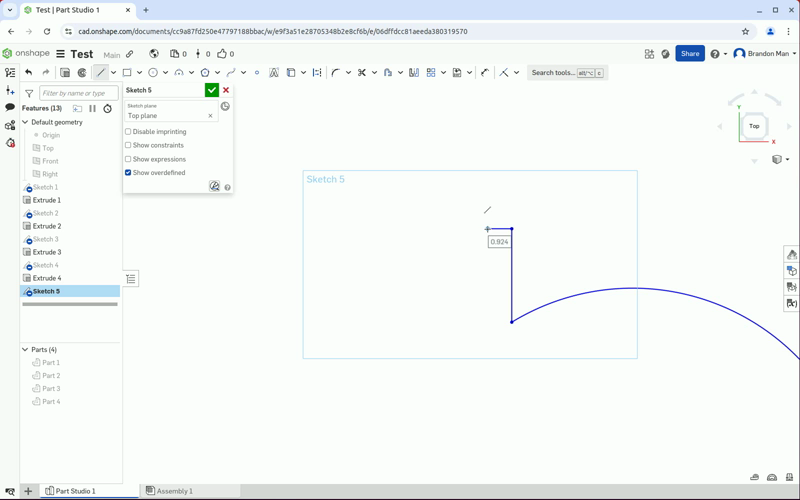
scroll(-6)
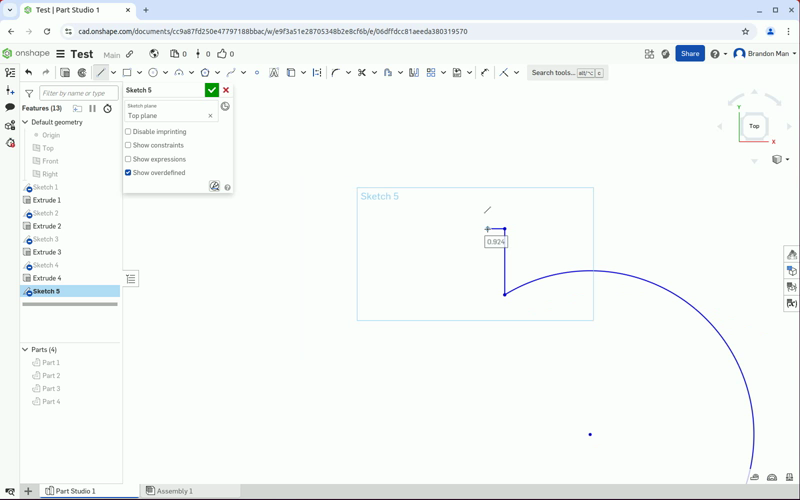
scroll(-6)
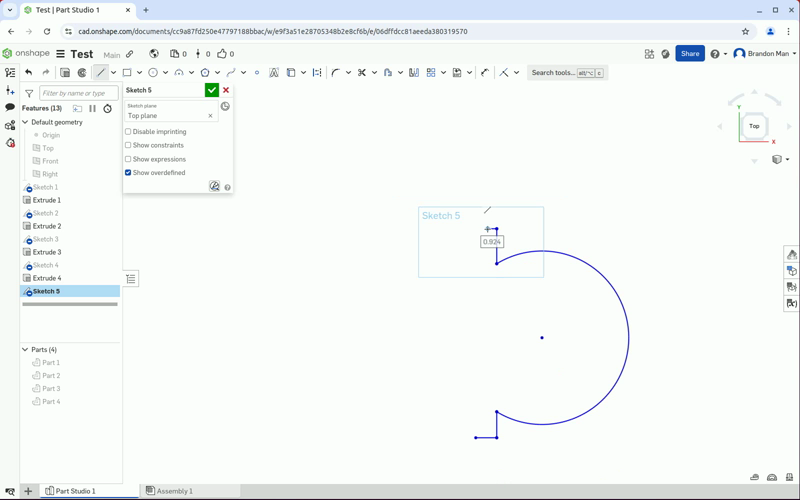
scroll(-6)
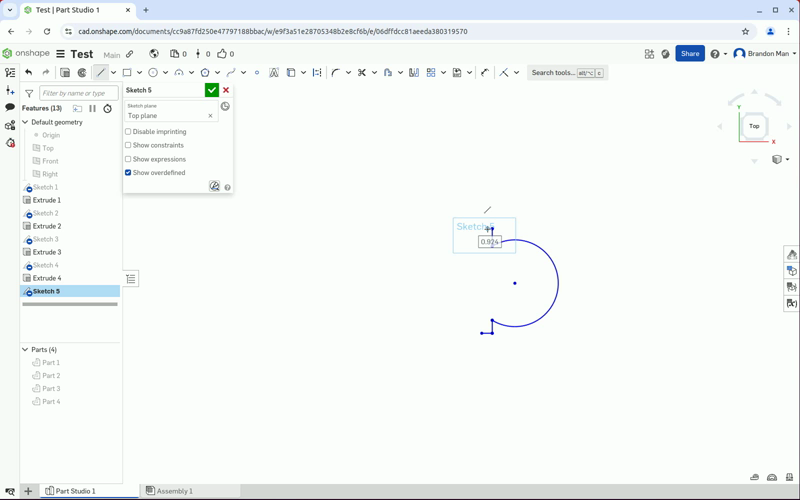
key_up(shift)
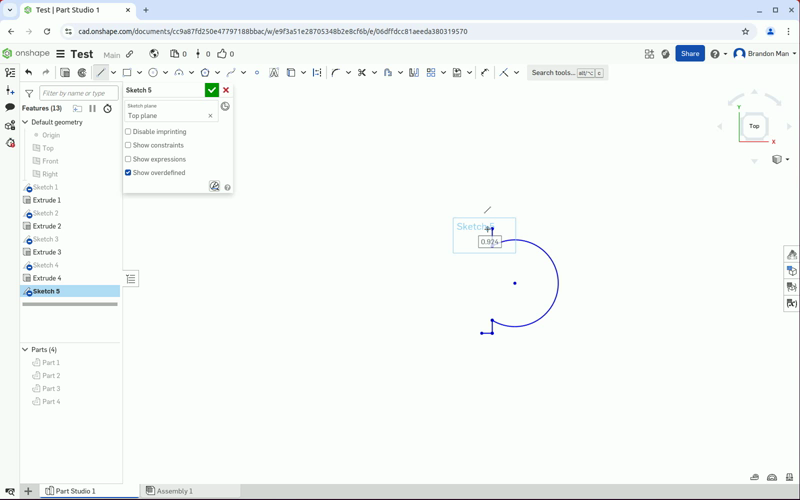
key(esc)
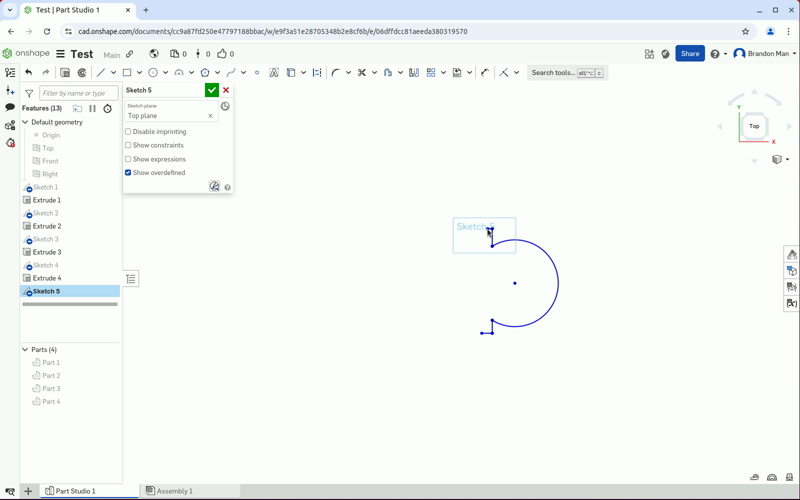
key(a)
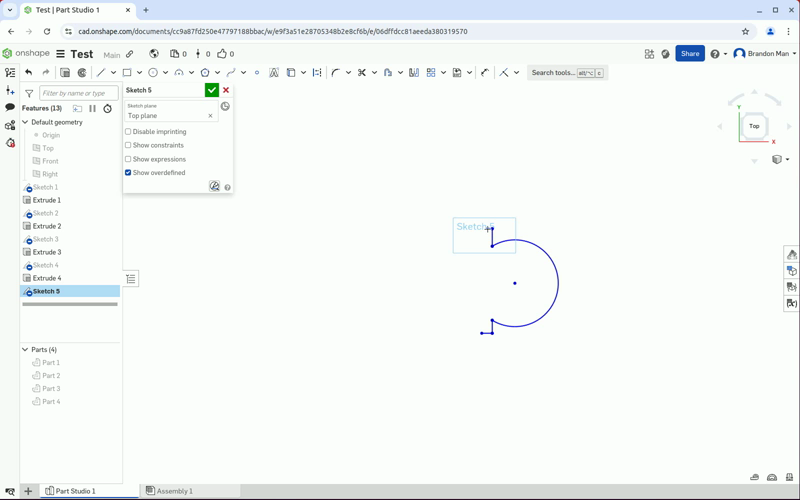
mouse_move(487, 228)
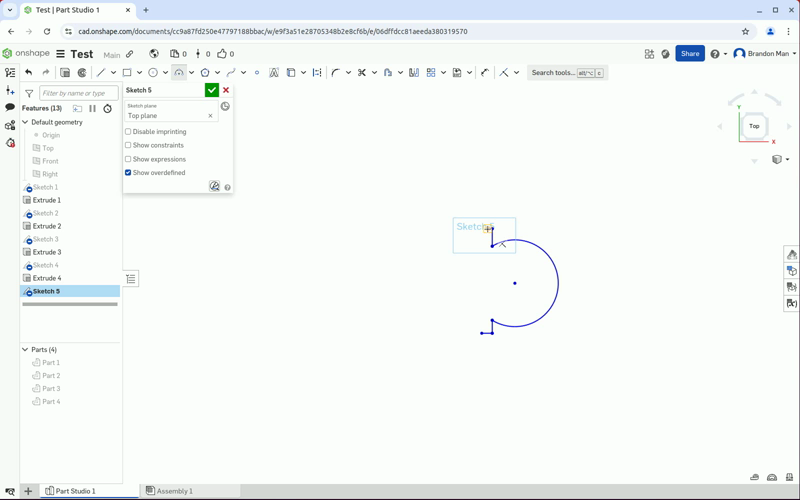
click(487, 228)
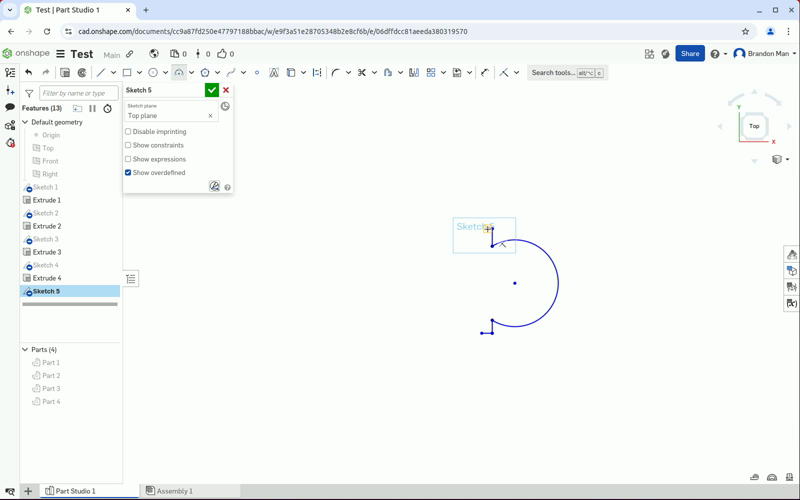
mouse_move(481, 333)
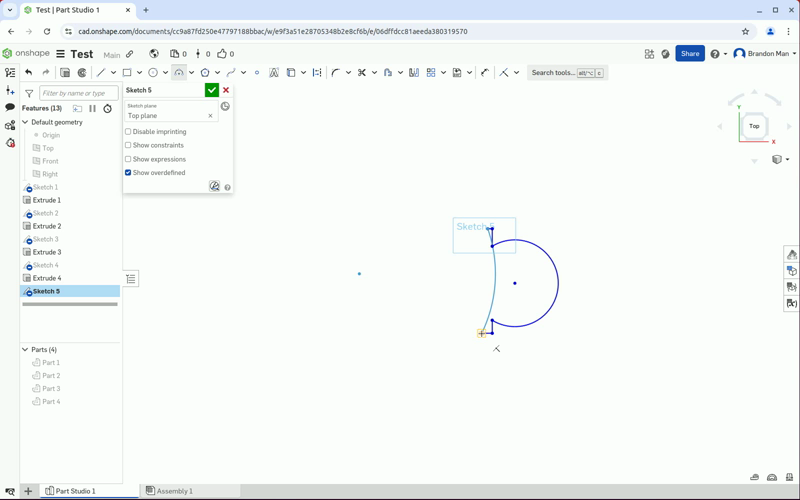
click(481, 333)
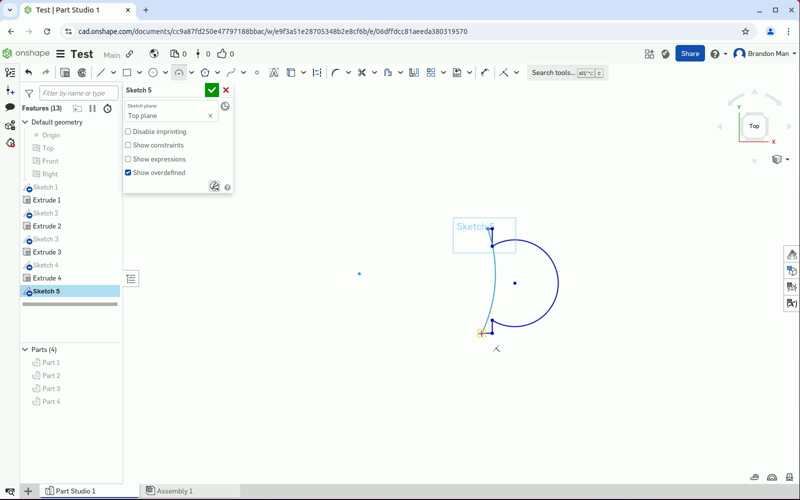
key_down(shift)
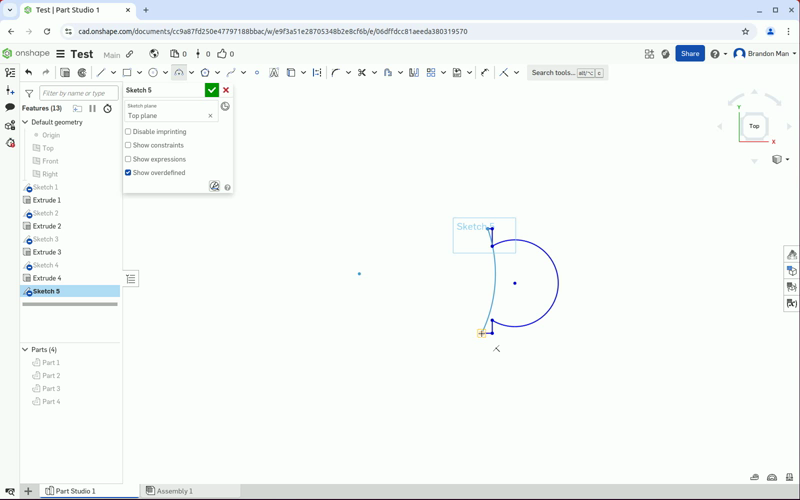
mouse_move(573, 285)
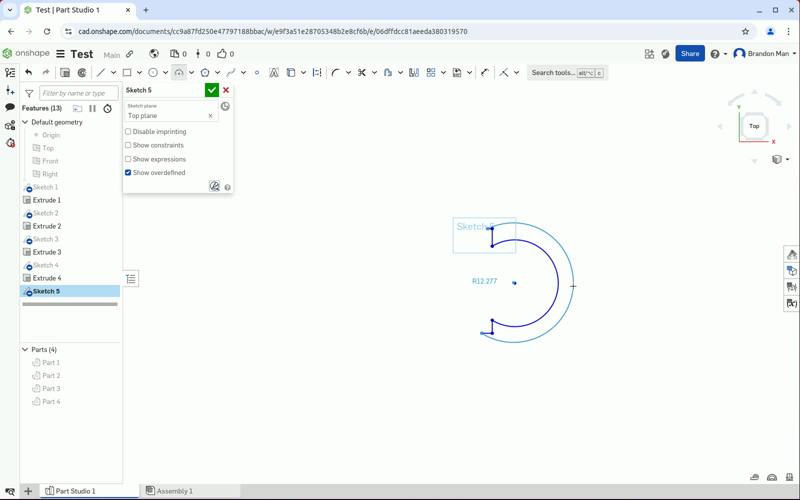
click(573, 285)
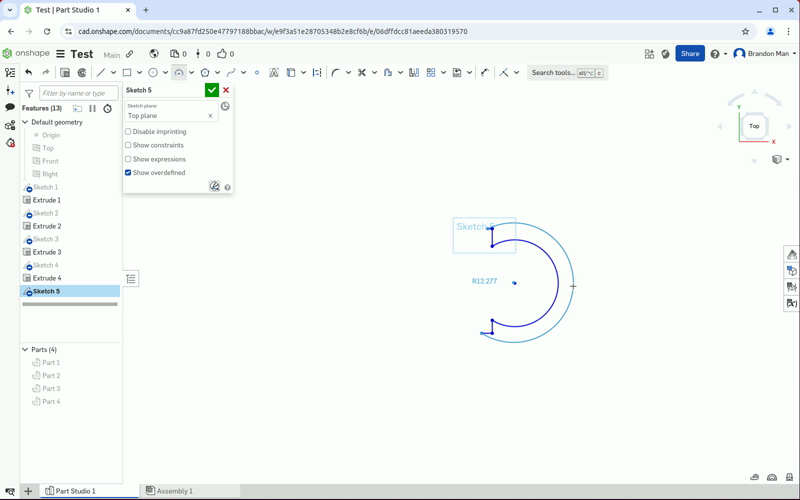
key_up(shift)
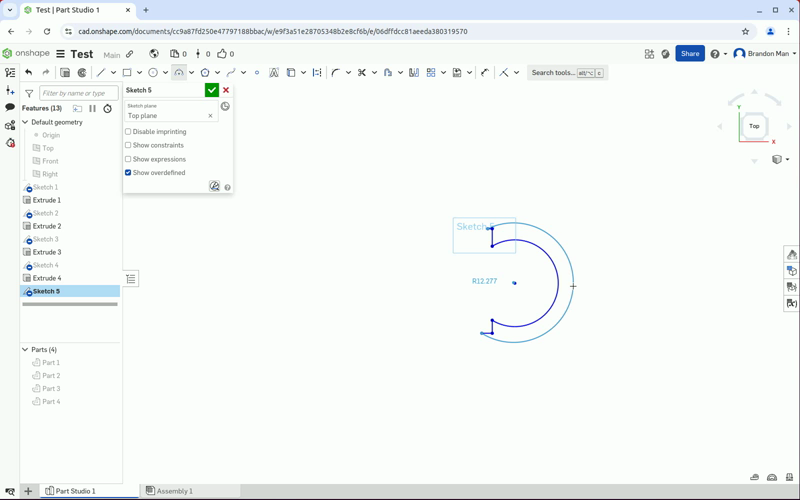
key(esc)
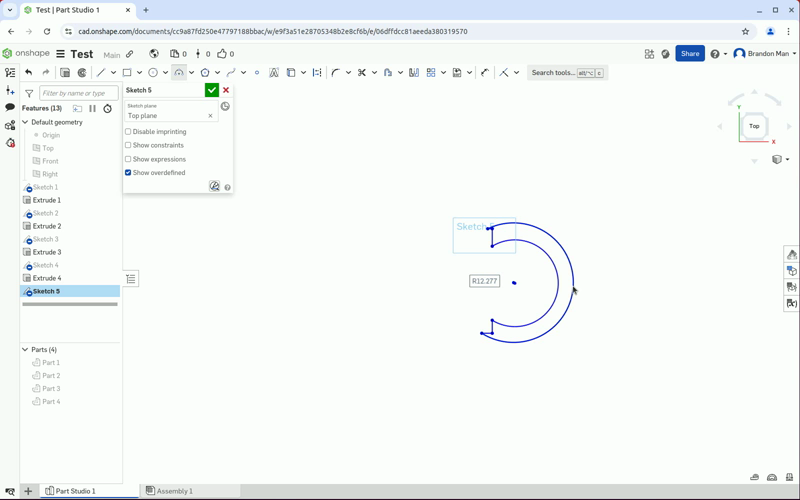
mouse_move(554, 317)
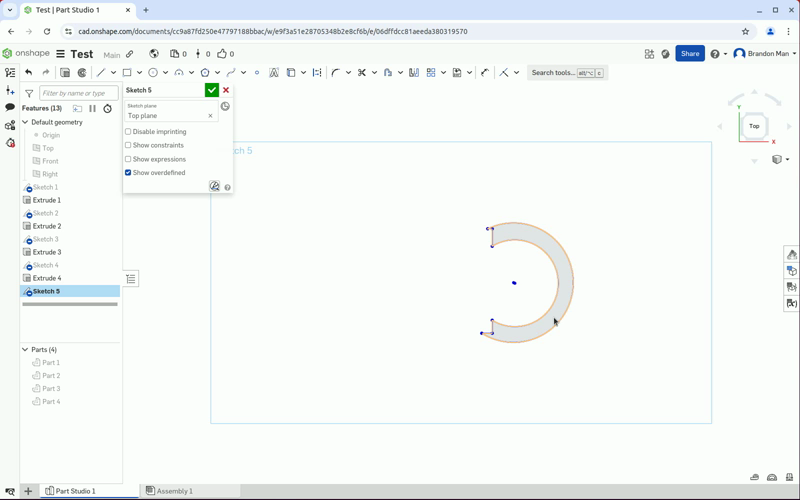
click(554, 317)
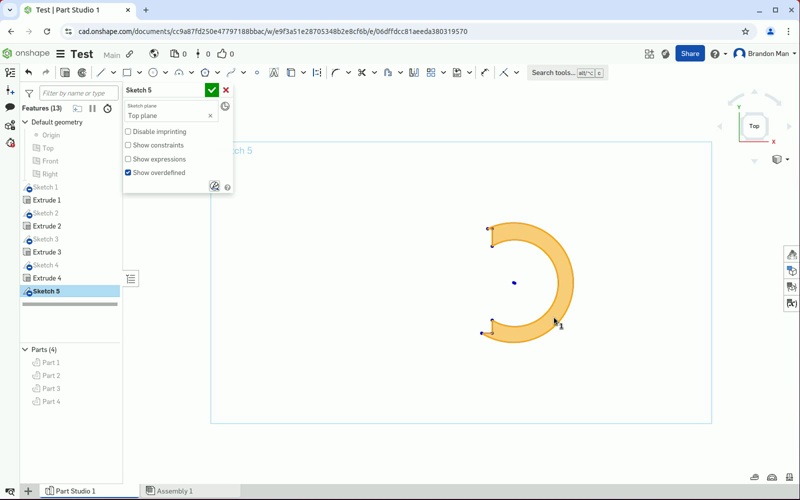
mouse_move(73, 352)
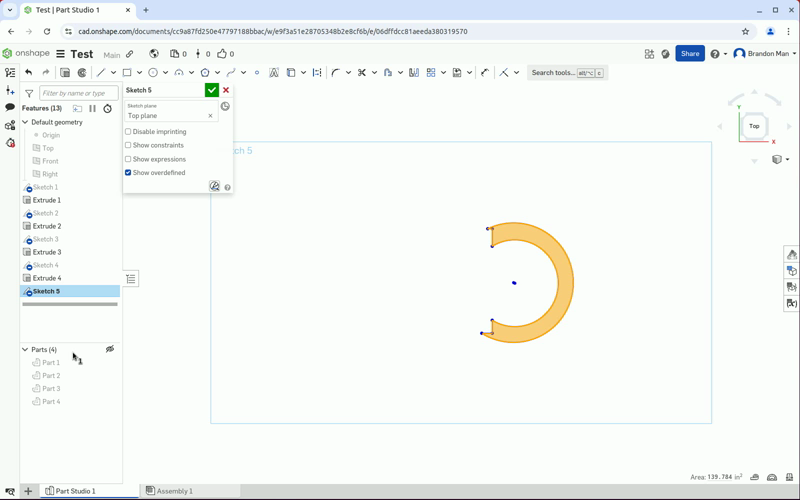
key(shift+y)
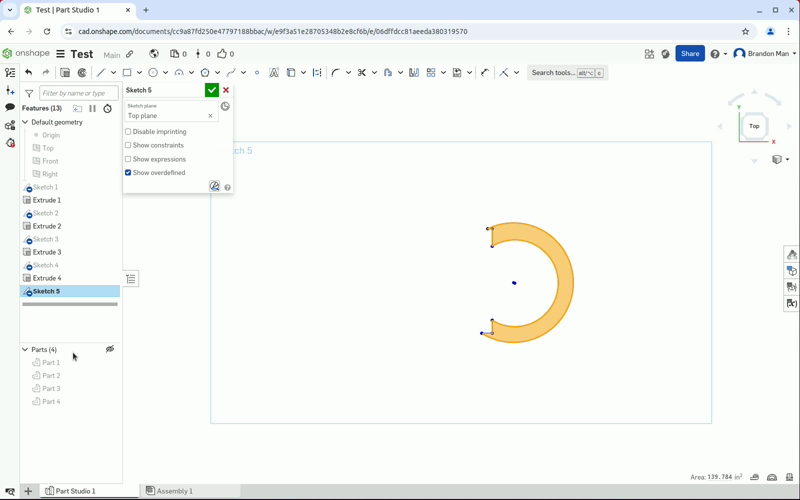
key(shift+e)
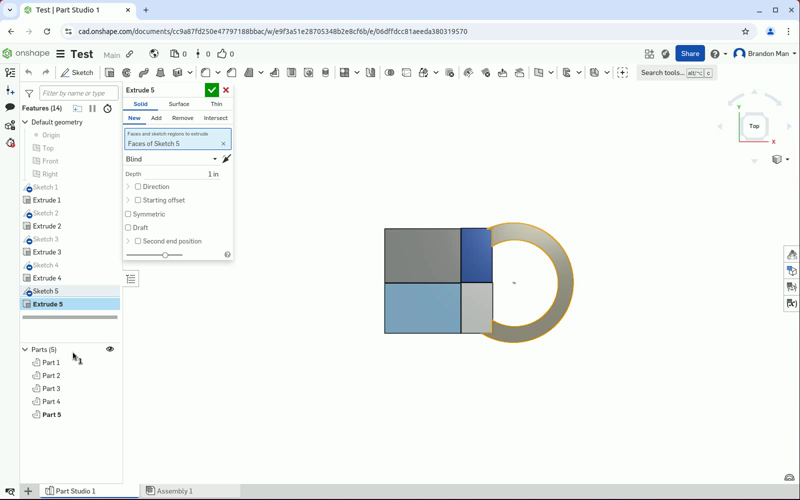
mouse_move(143, 106)
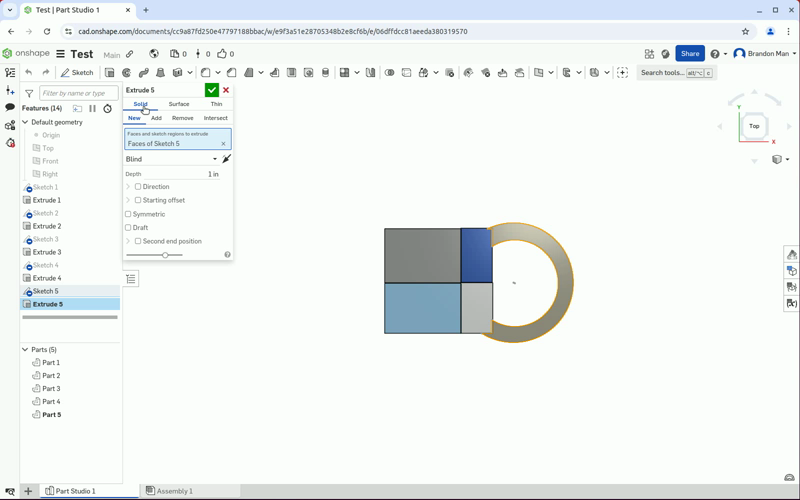
click(143, 106)
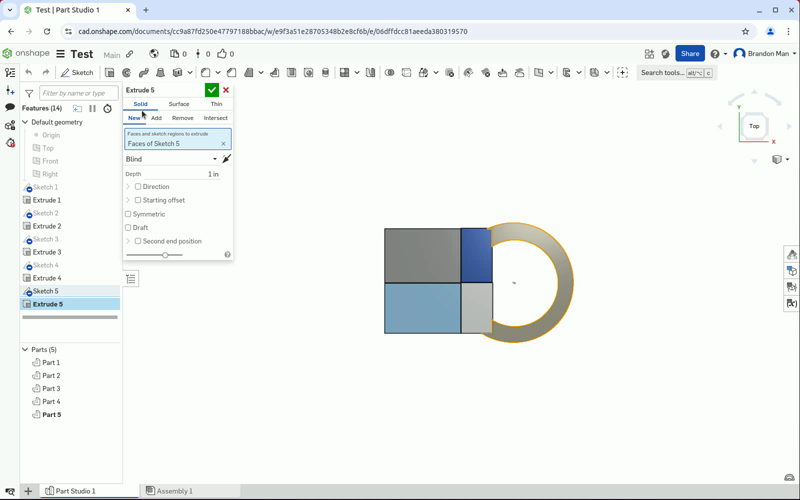
mouse_move(137, 120)
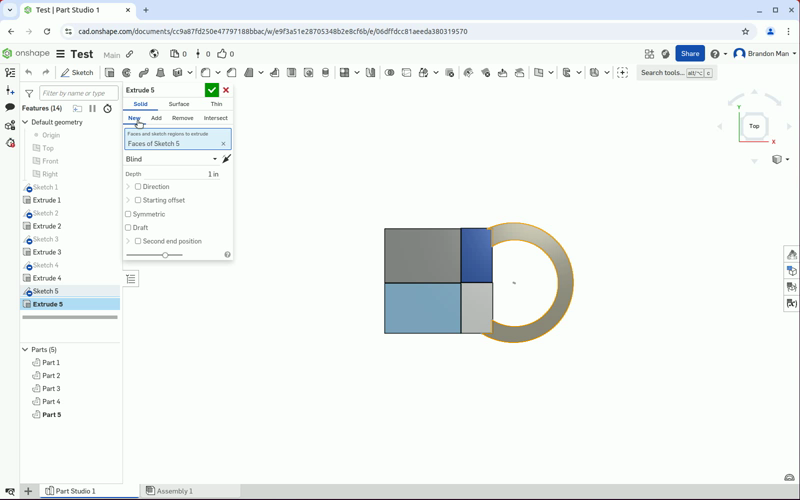
click(137, 120)
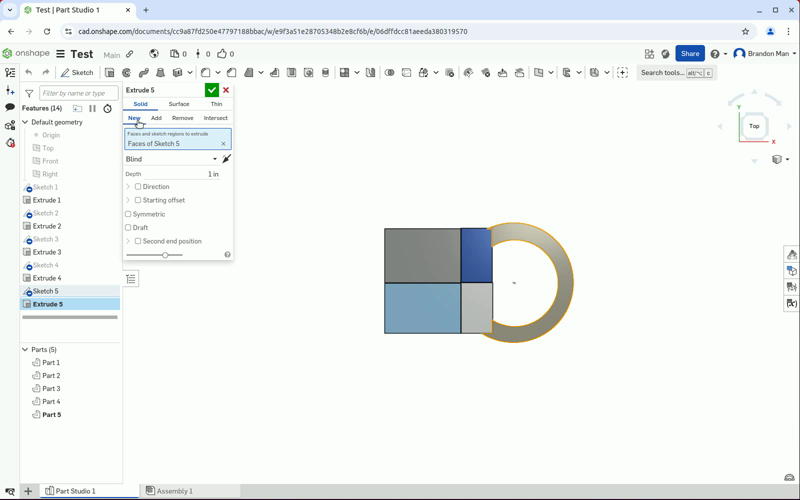
key(tab, 4)
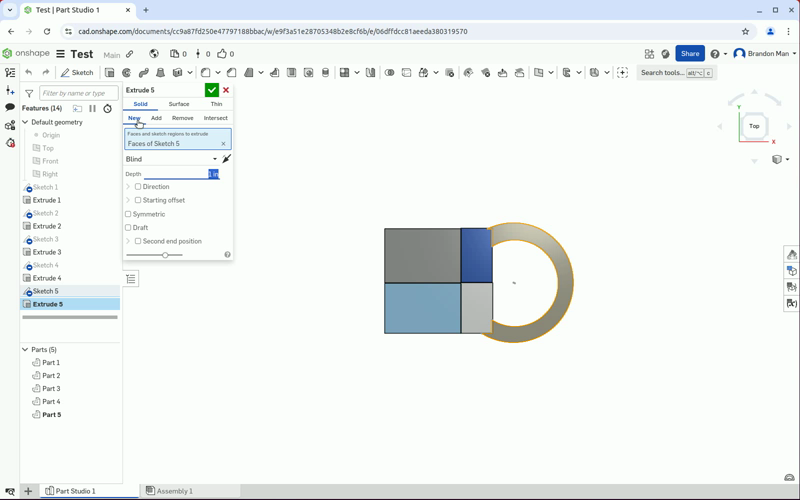
text(9.147)
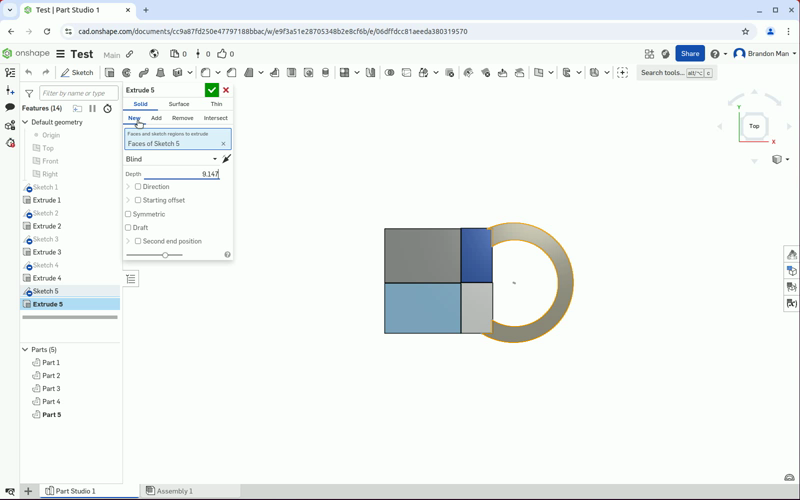
key(enter)
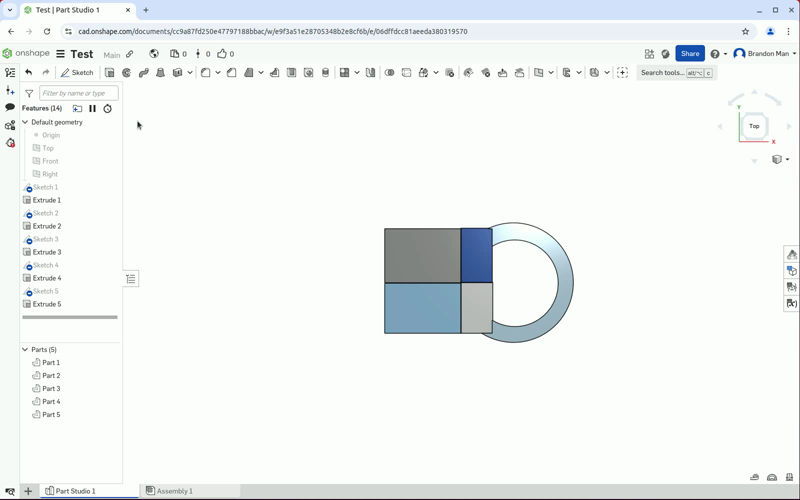
key(shift+h)
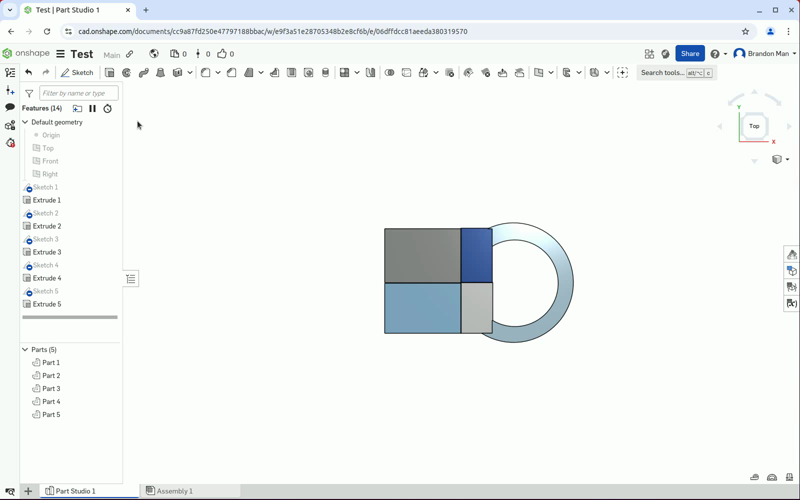
key(shift+h)
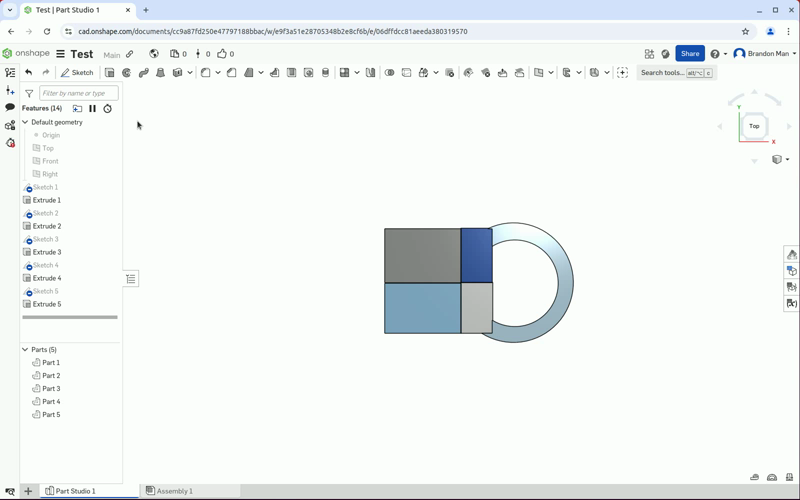
mouse_move(73, 189)
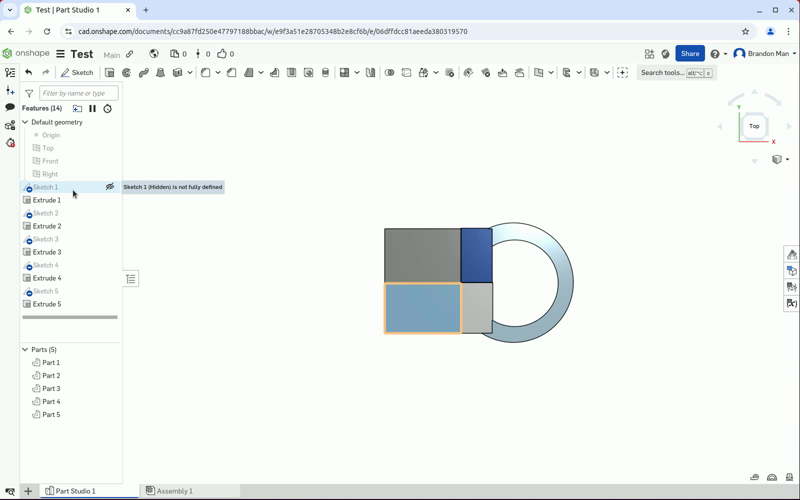
click(73, 189)
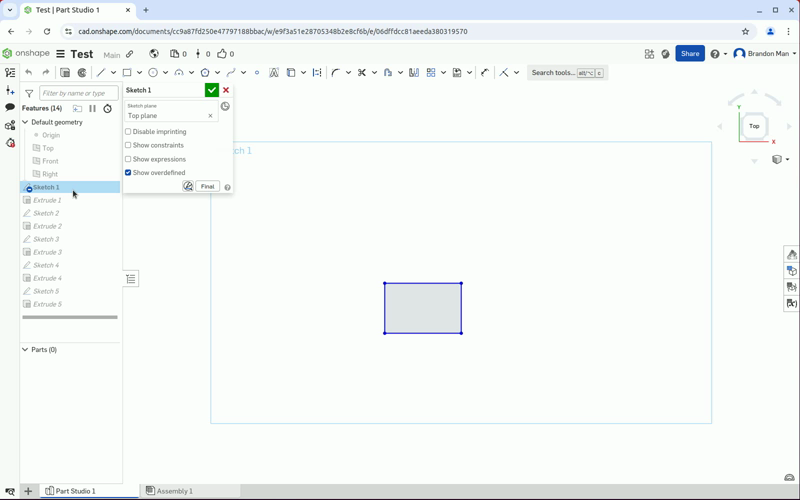
mouse_move(229, 92)
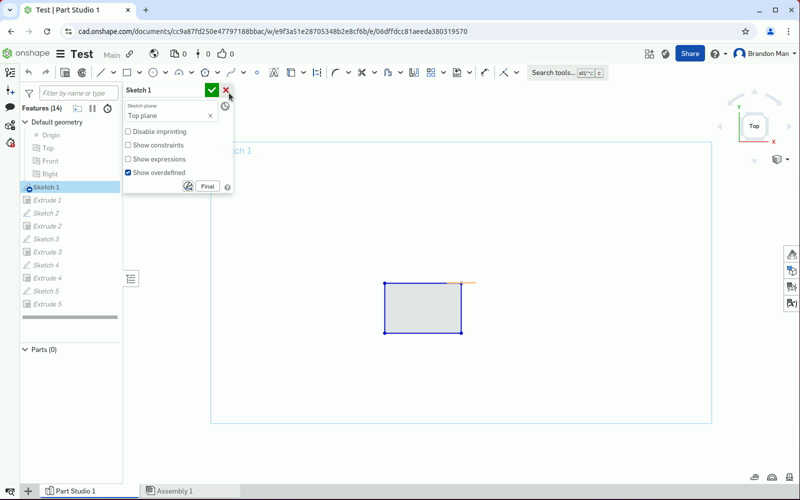
click(229, 92)
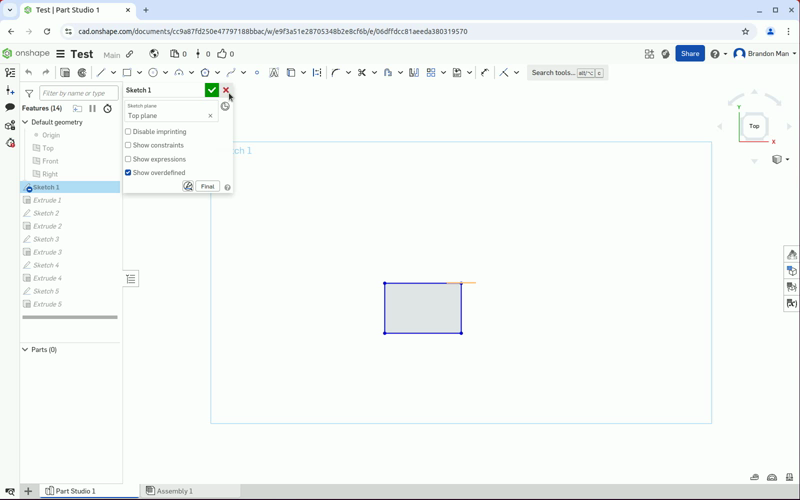
key(shift+s)
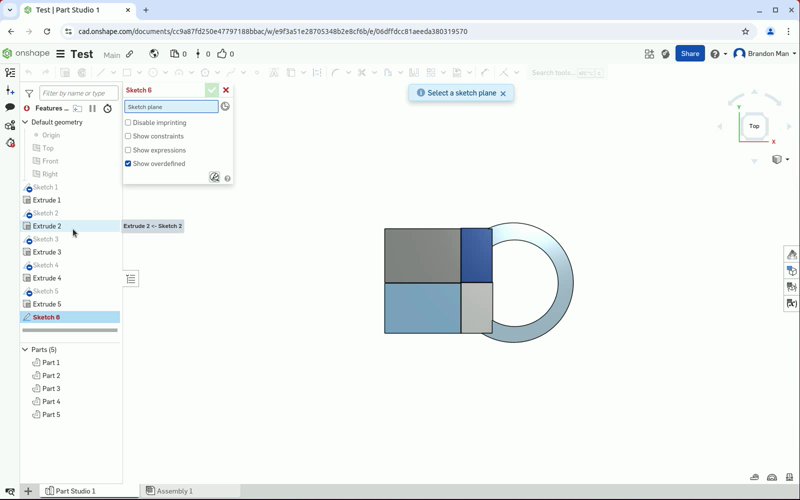
scroll(3)
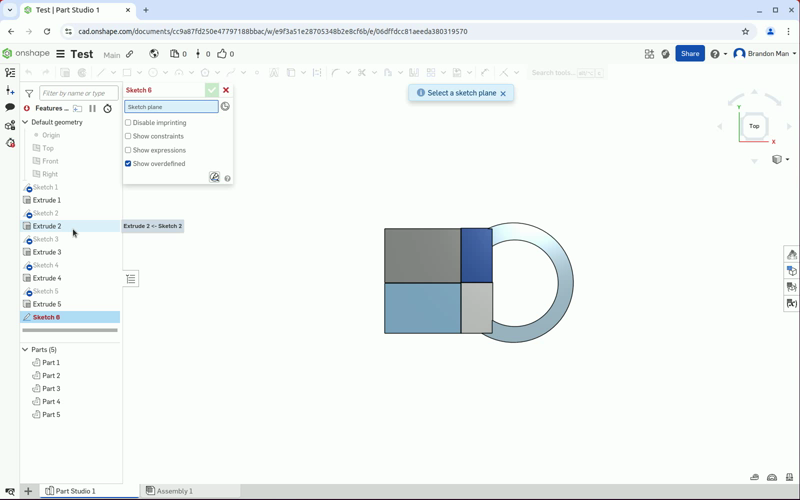
mouse_move(73, 150)
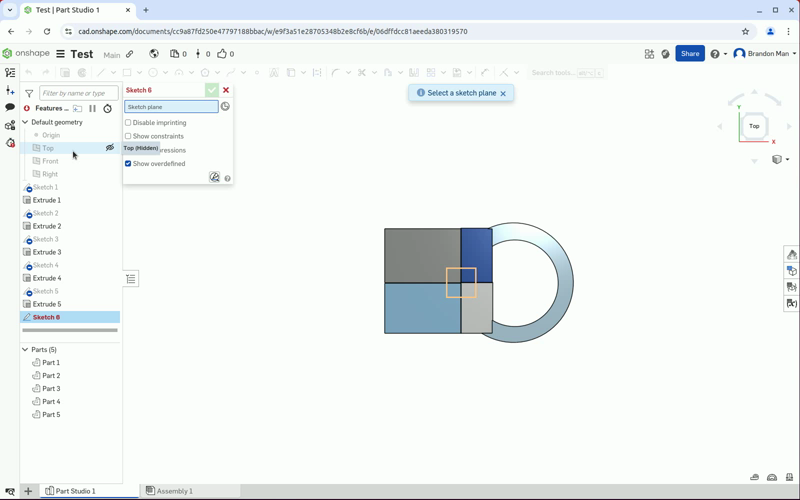
click(73, 150)
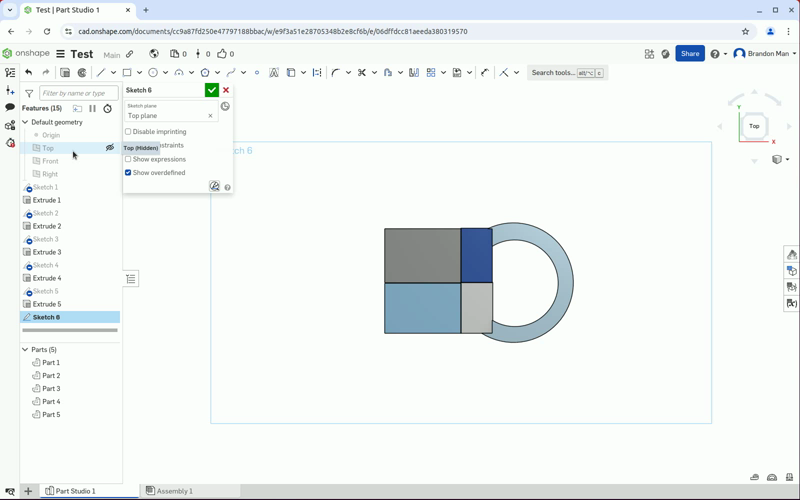
mouse_move(73, 352)
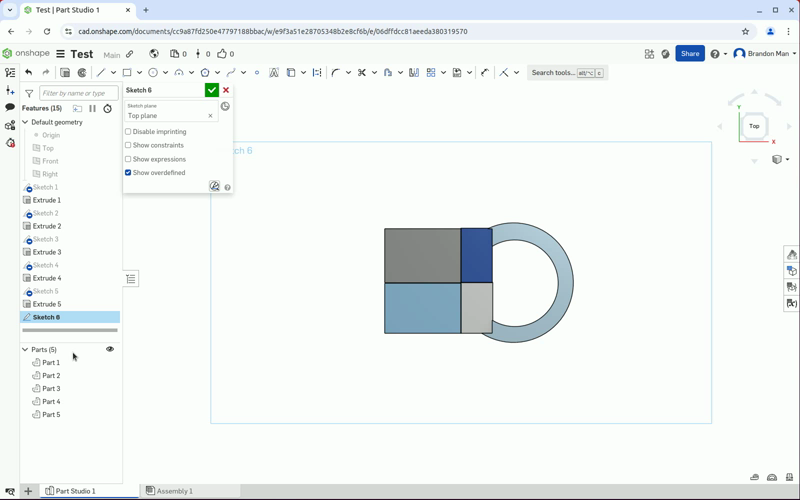
key(y)
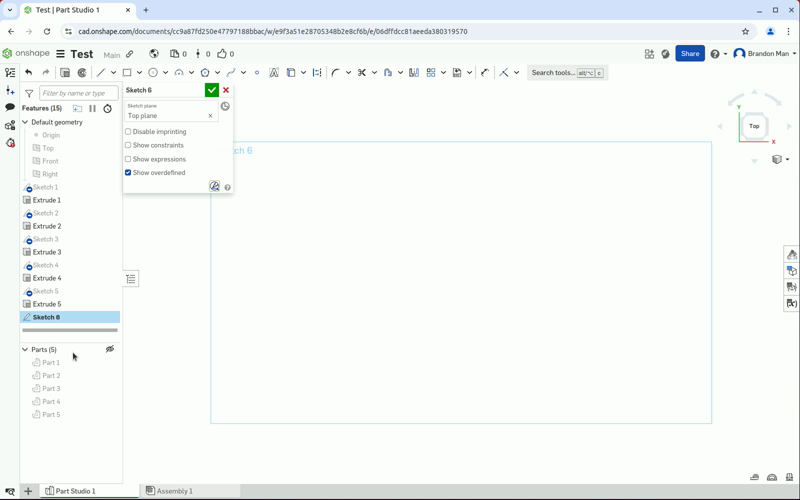
key(l)
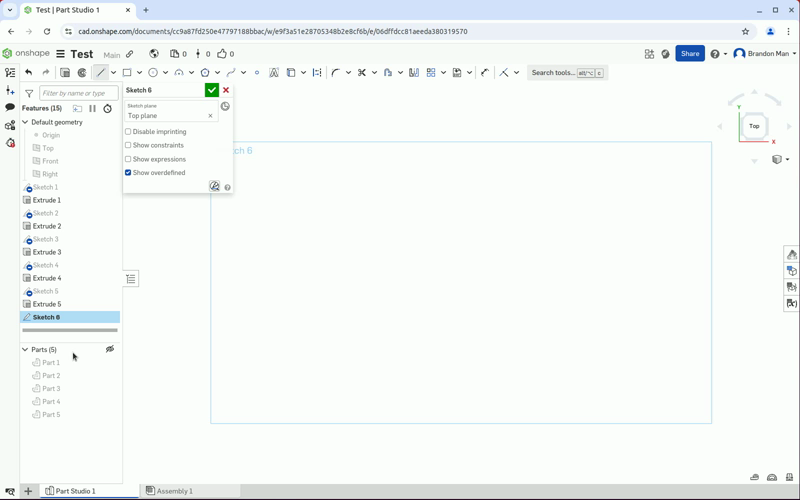
key_down(shift)
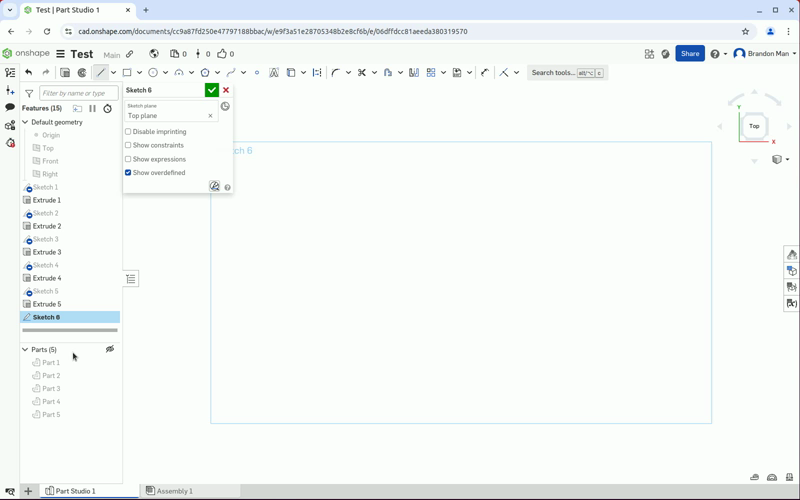
mouse_move(481, 333)
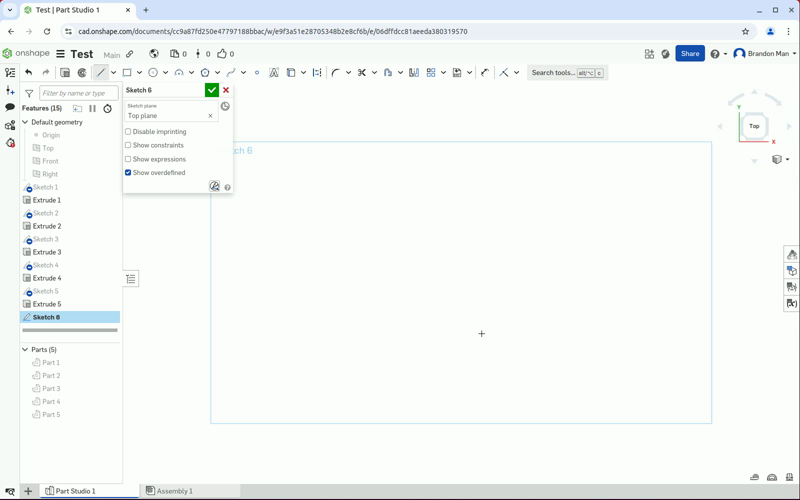
click(481, 333)
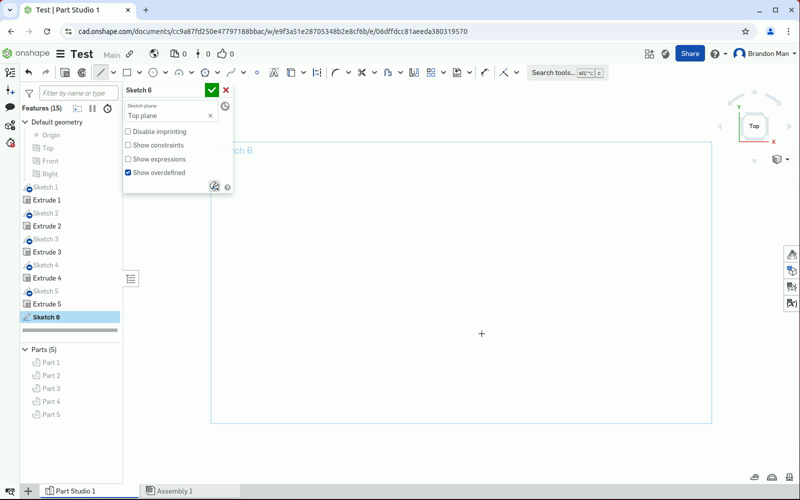
key_up(shift)
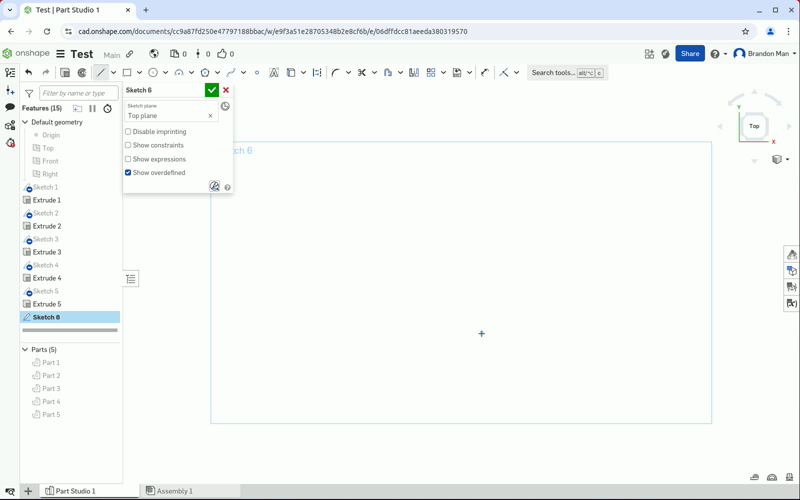
key_down(shift)
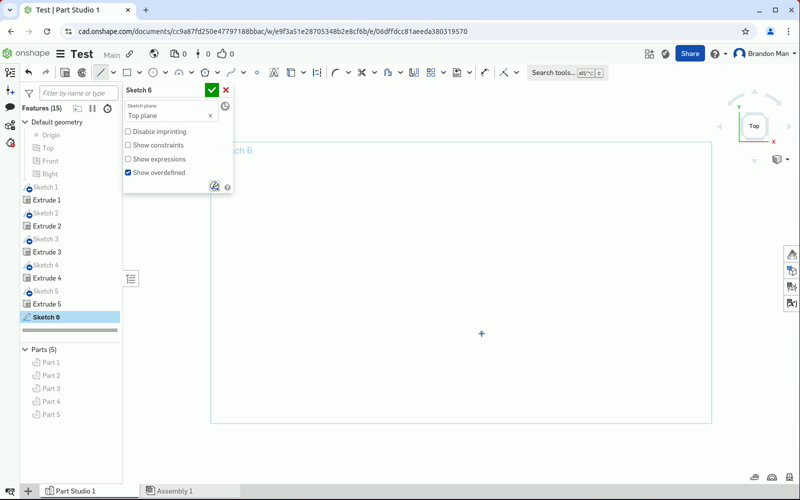
mouse_move(511, 333)
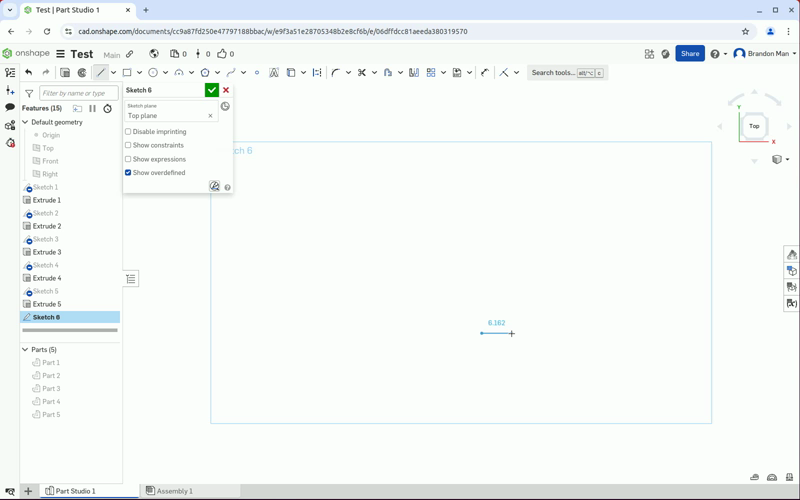
mouse_move(491, 333)
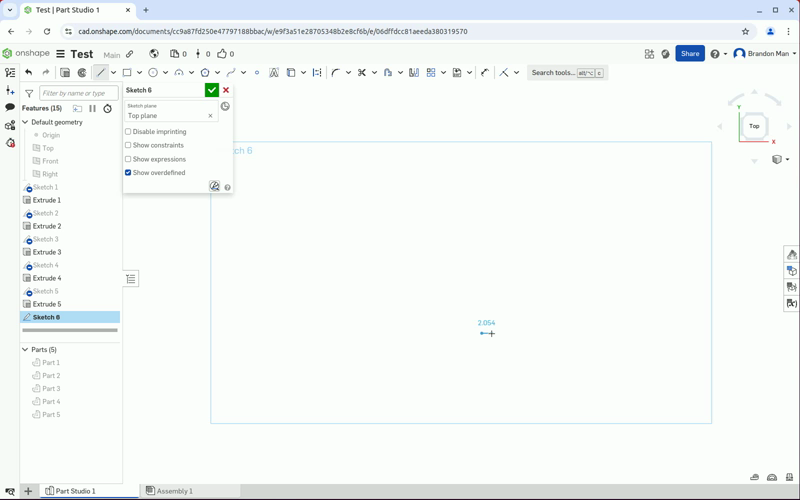
click(491, 333)
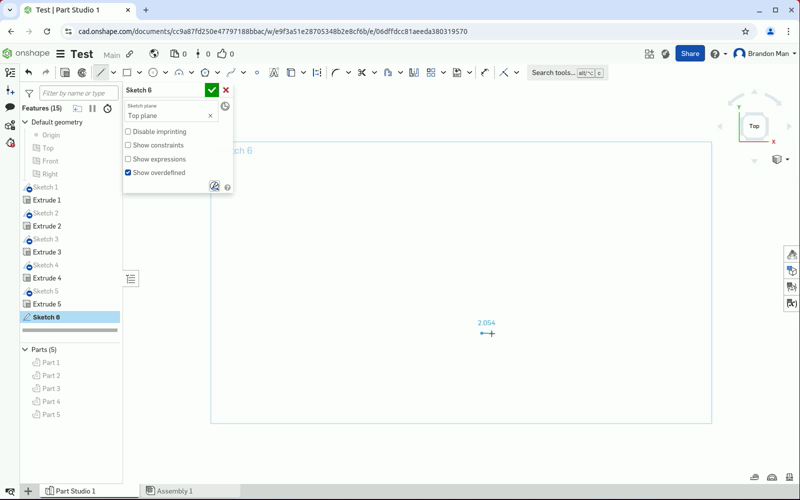
key_up(shift)
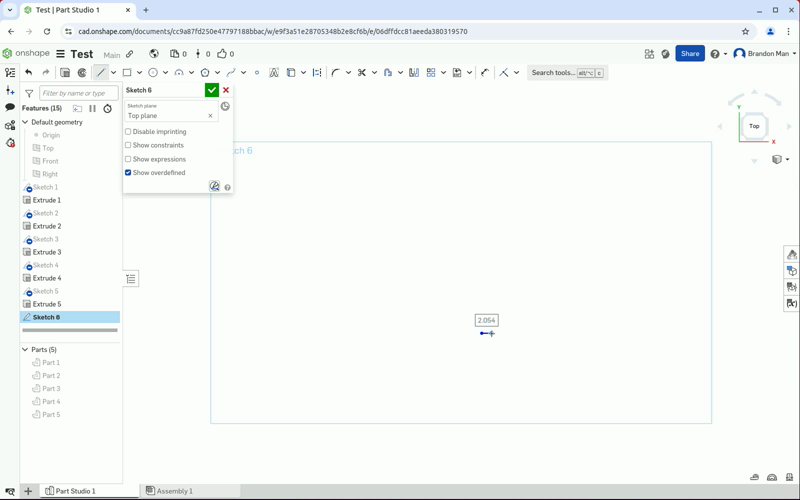
key_down(shift)
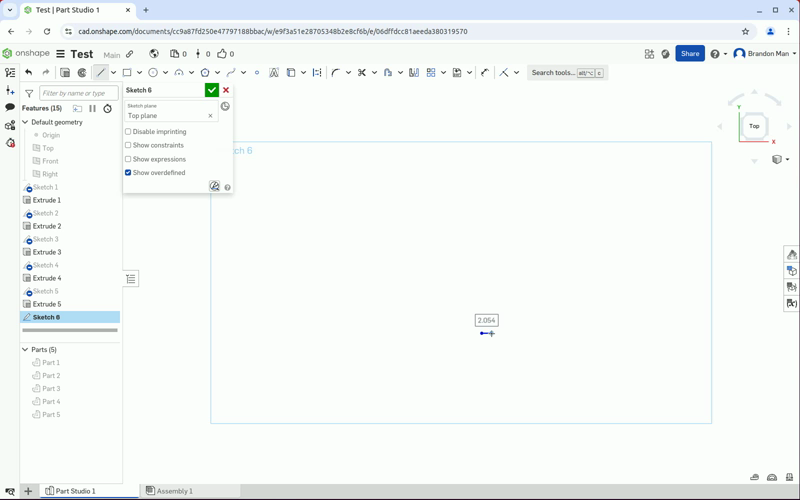
mouse_move(521, 333)
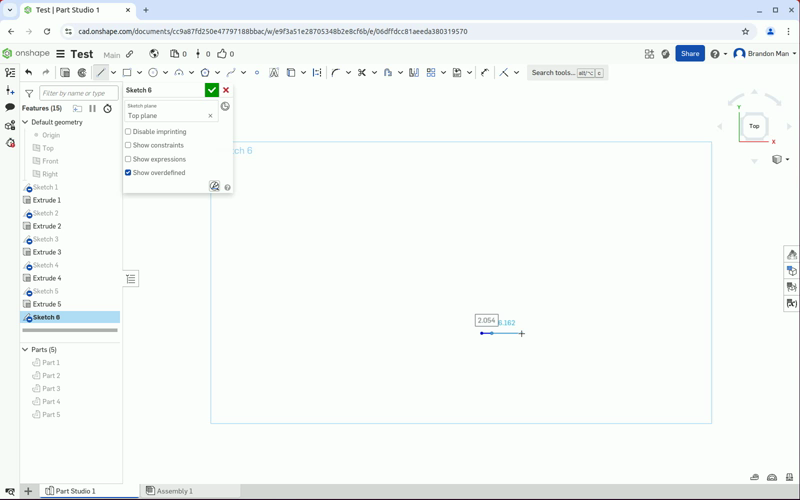
mouse_move(491, 320)
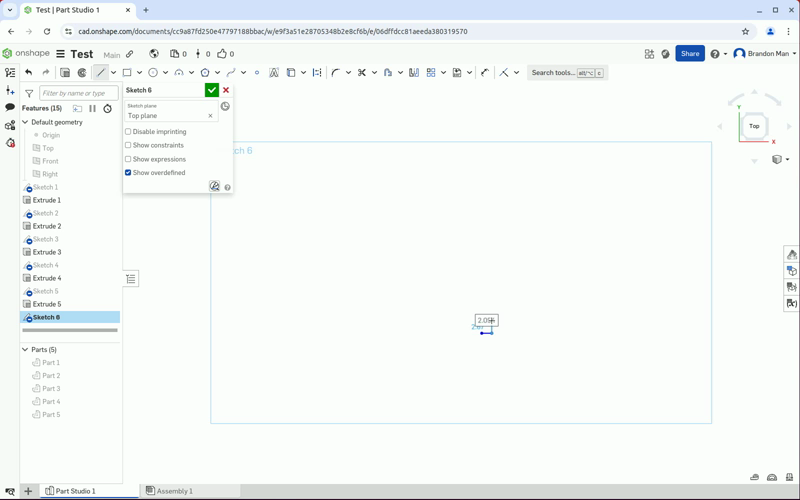
click(491, 320)
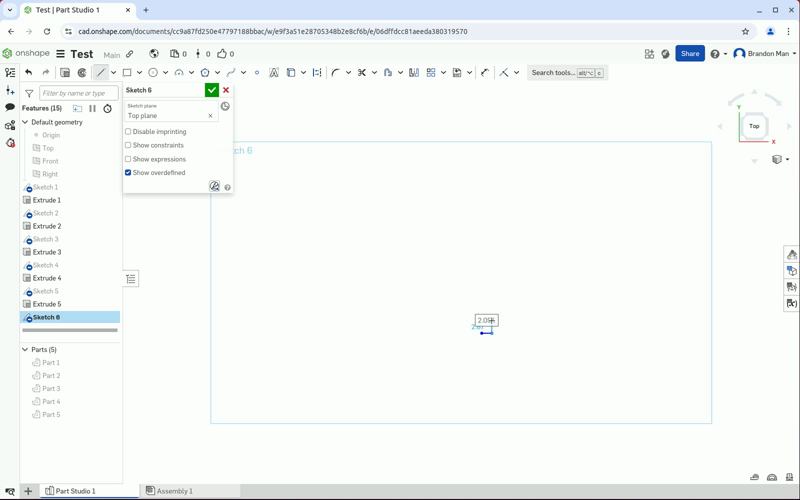
key_up(shift)
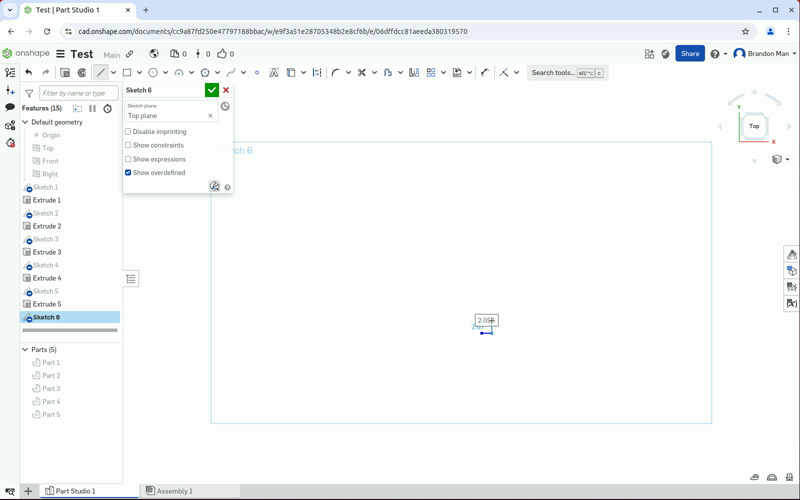
key(esc)
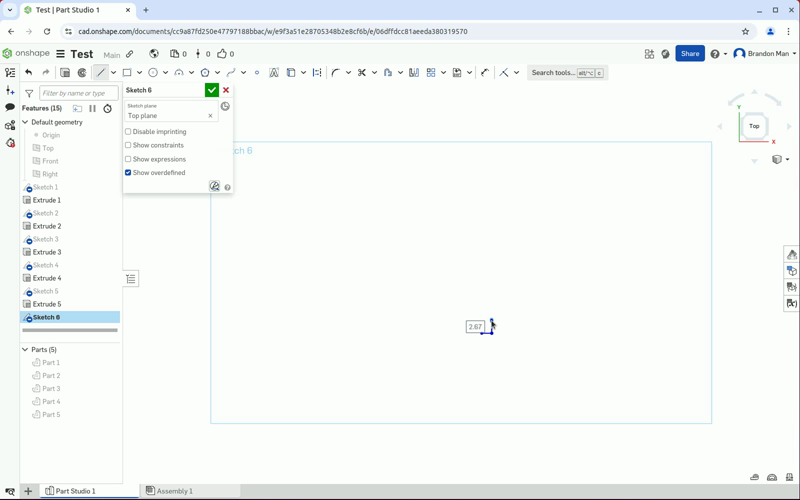
key(a)
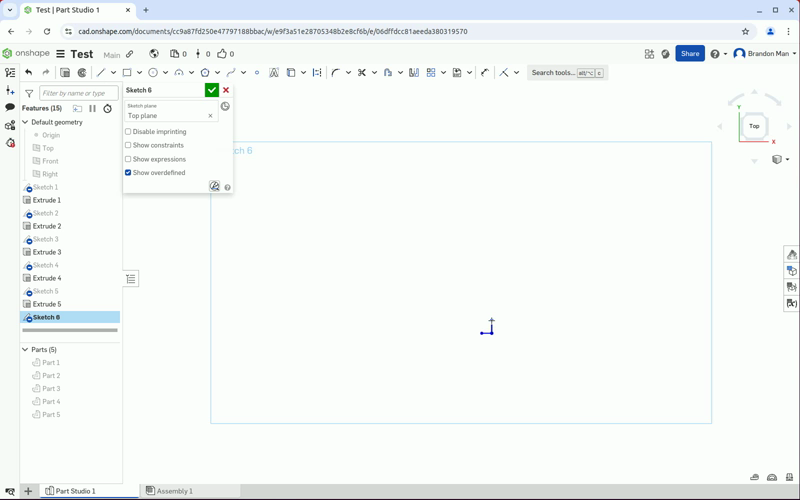
mouse_move(491, 320)
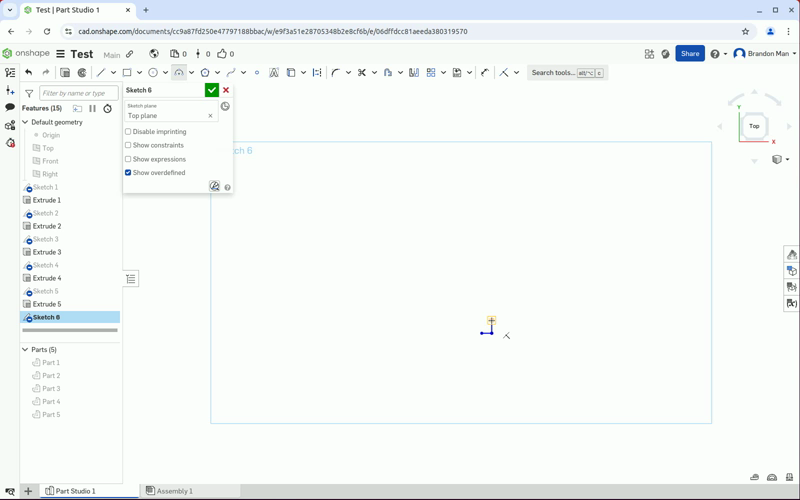
click(491, 320)
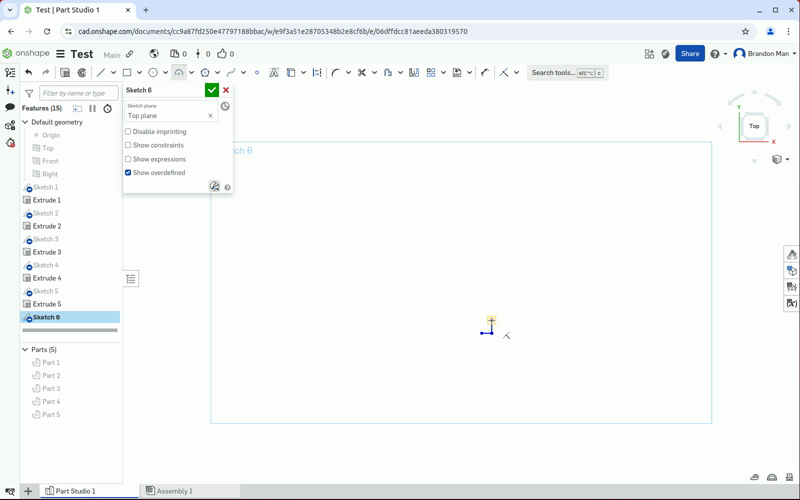
key_down(shift)
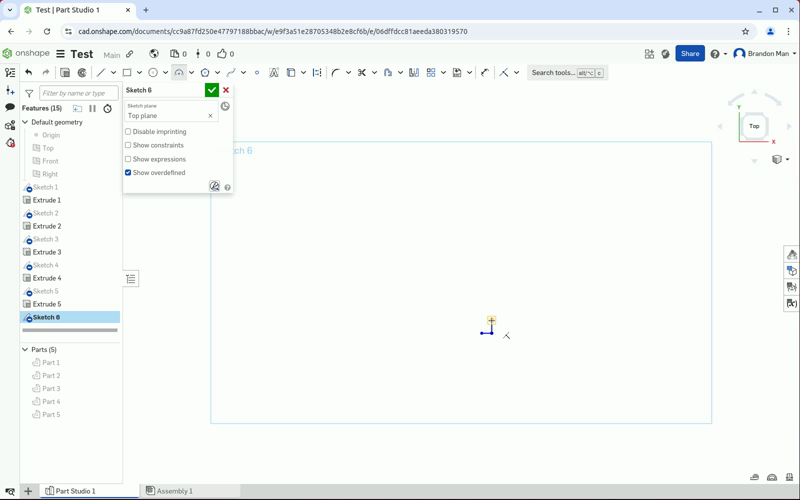
mouse_move(491, 245)
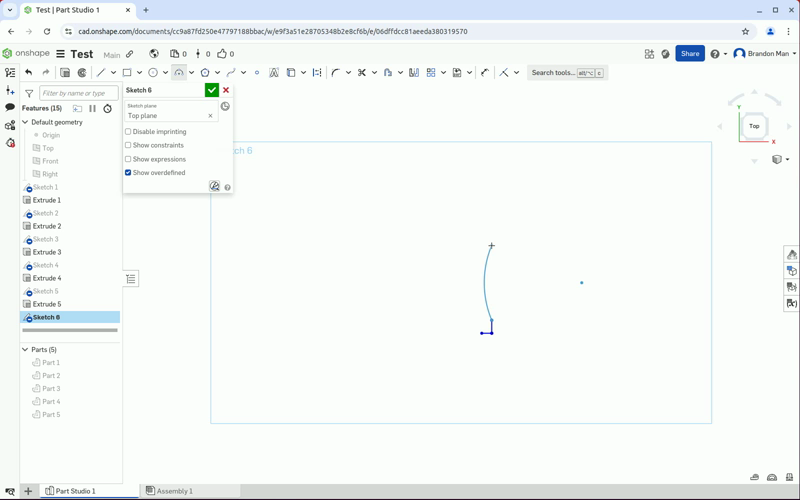
click(491, 245)
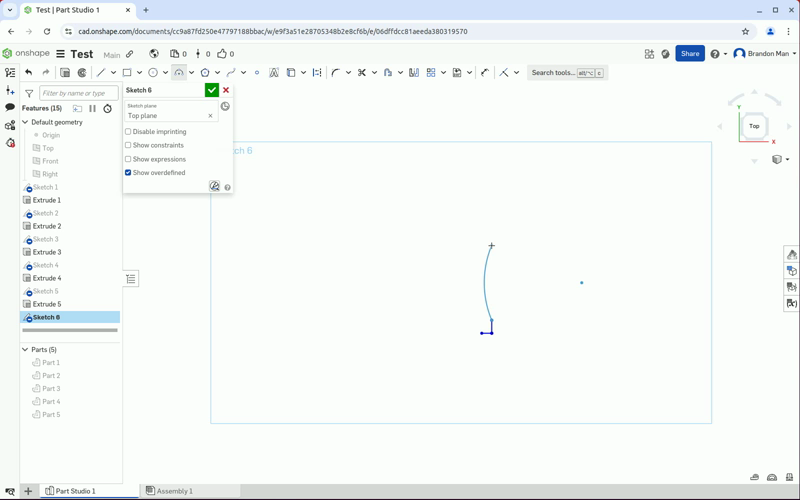
mouse_move(470, 282)
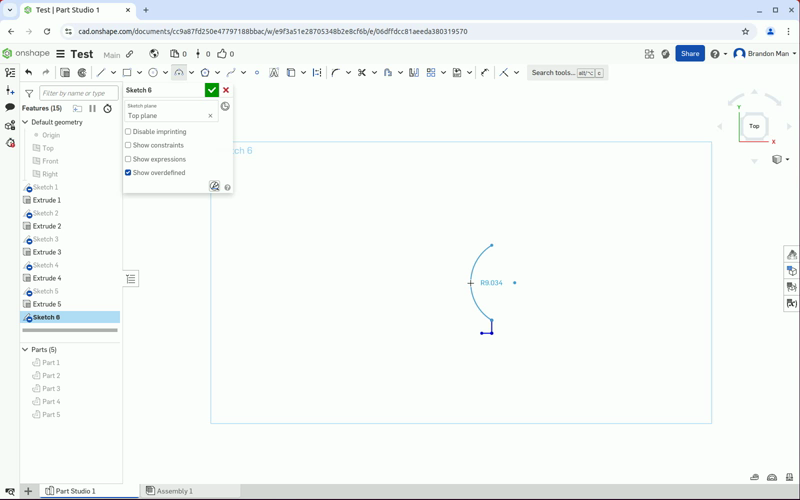
click(470, 282)
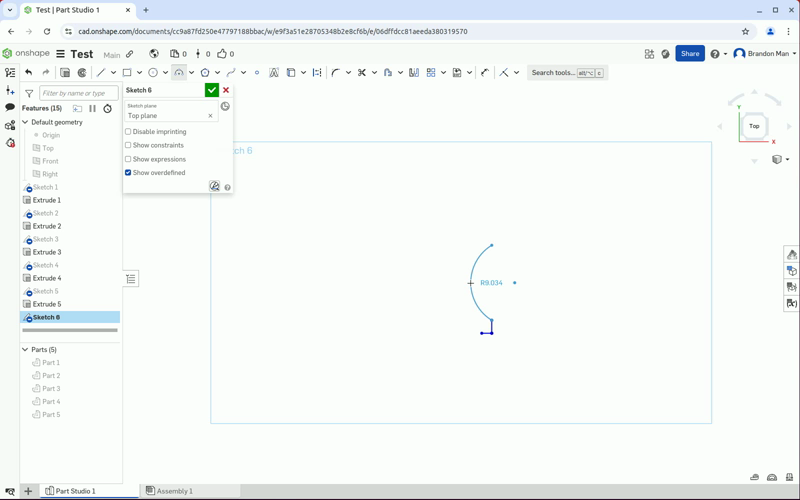
key_up(shift)
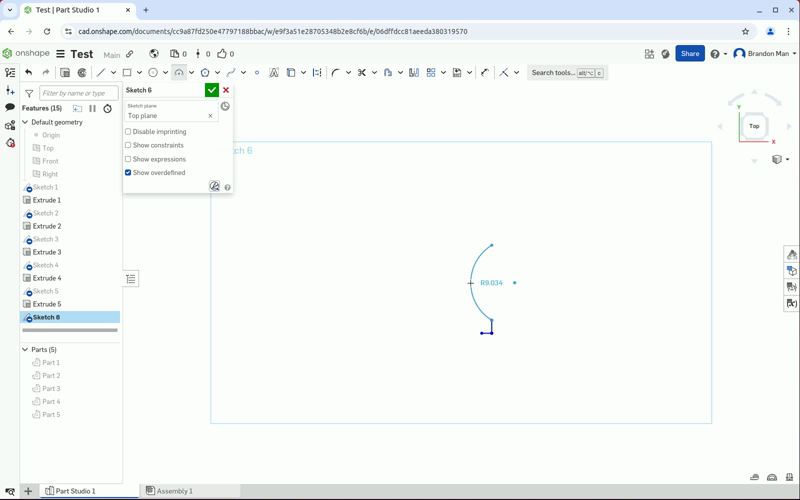
key(esc)
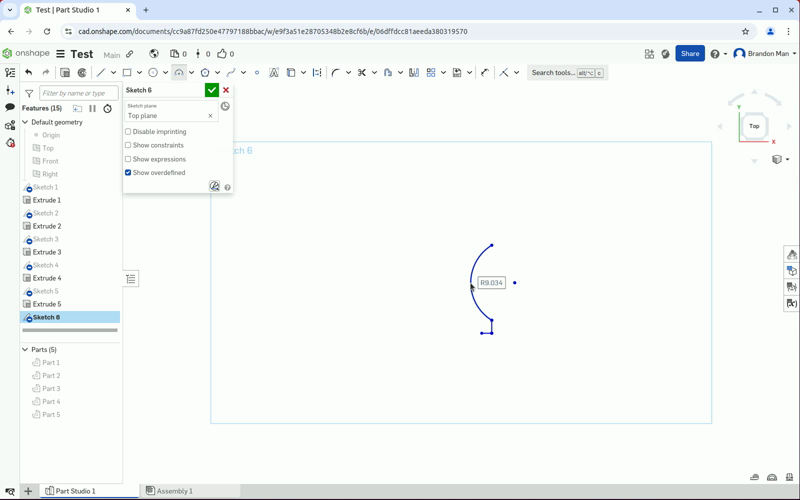
key(l)
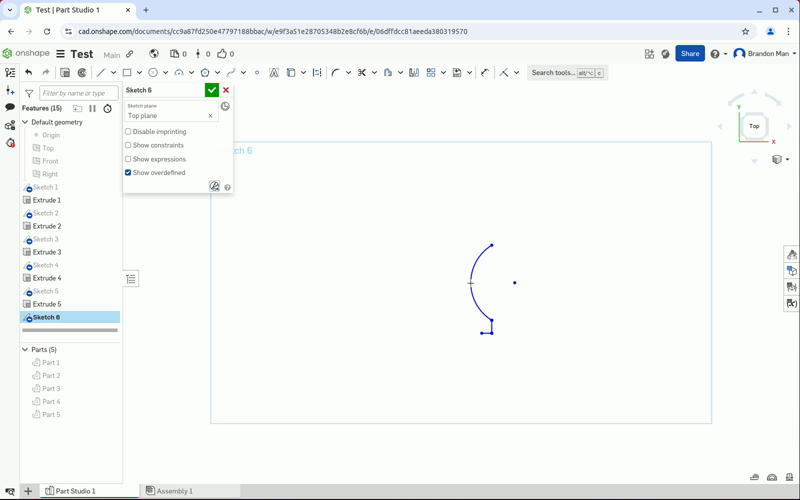
mouse_move(491, 245)
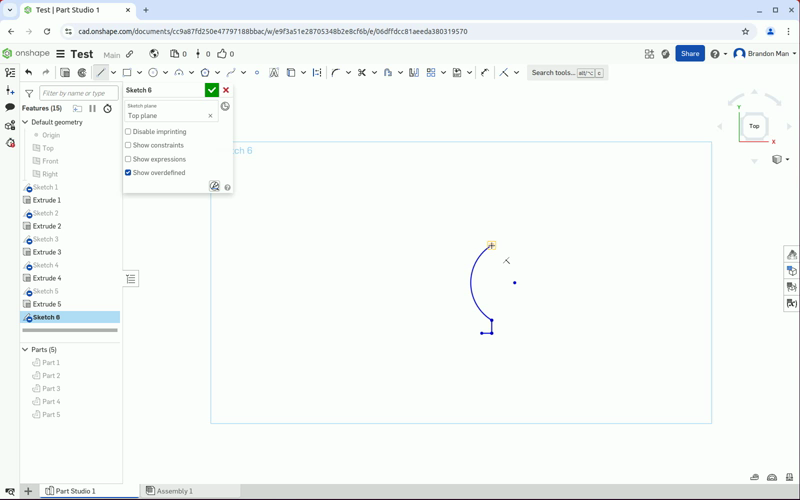
click(491, 245)
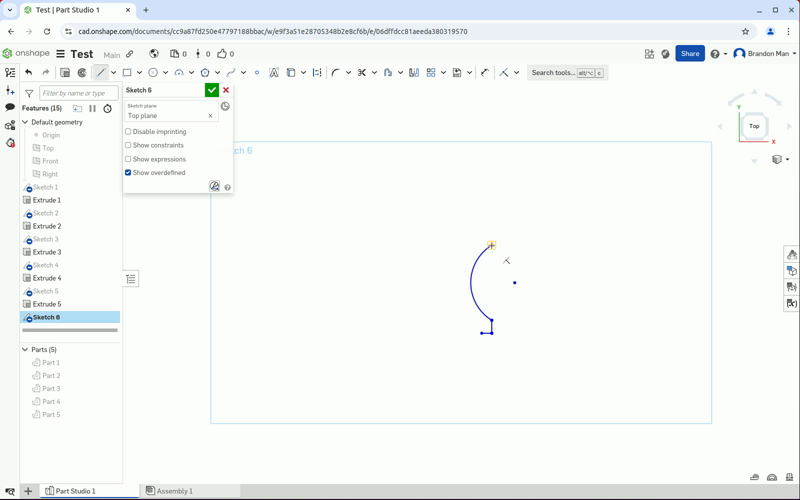
key_down(shift)
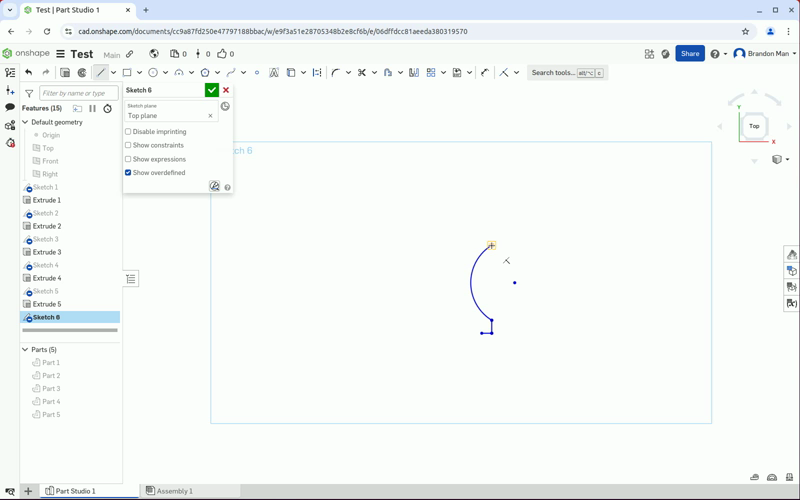
mouse_move(521, 245)
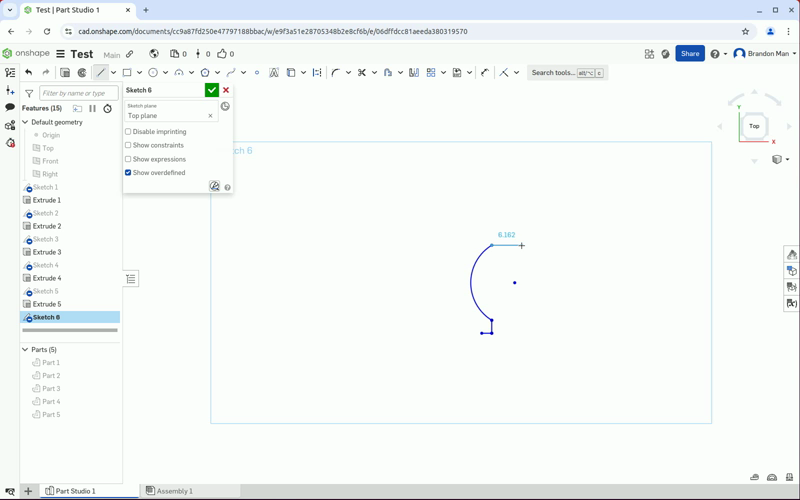
mouse_move(491, 228)
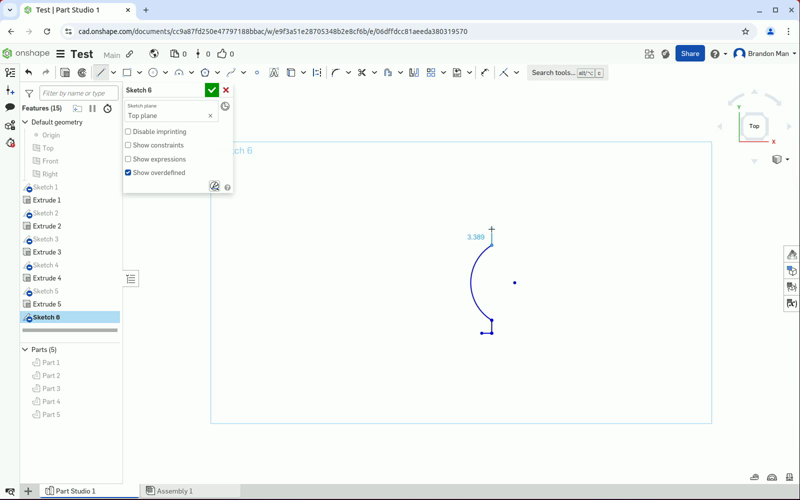
click(491, 228)
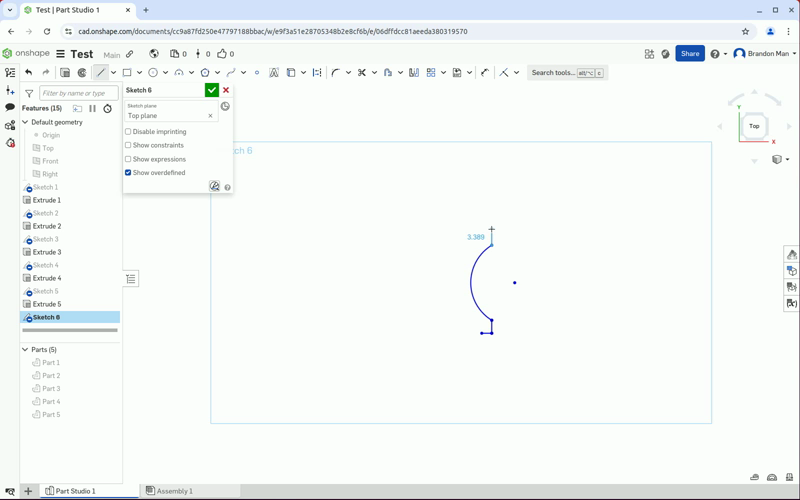
key_up(shift)
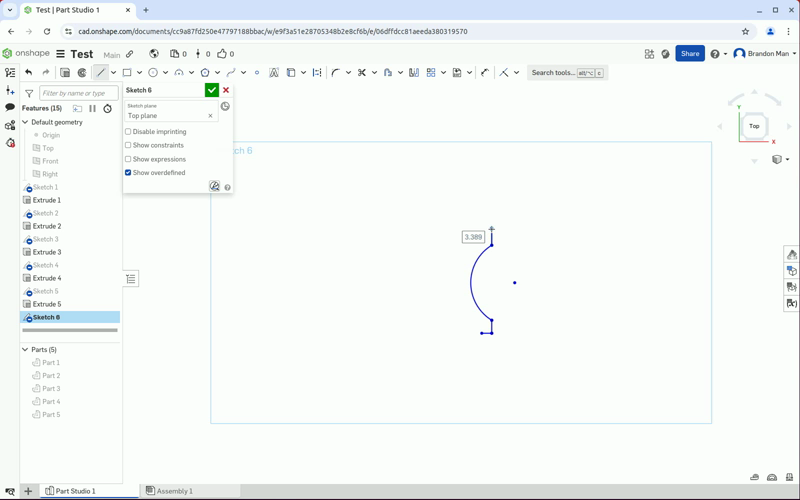
key_down(shift)
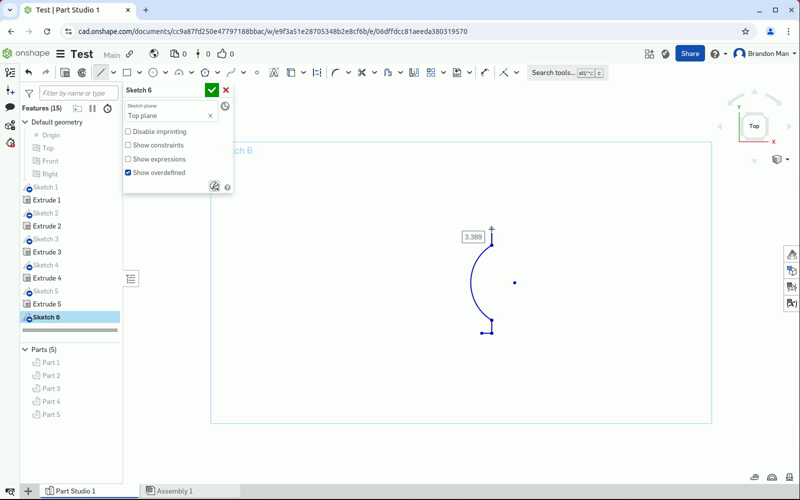
mouse_move(521, 228)
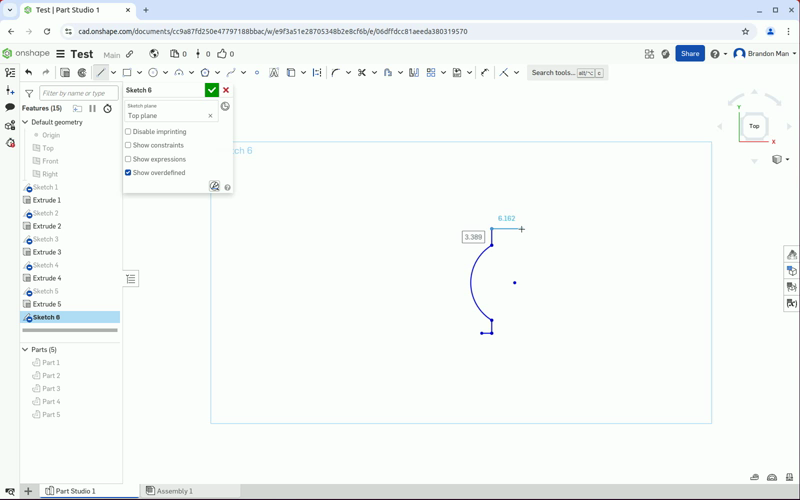
mouse_move(488, 228)
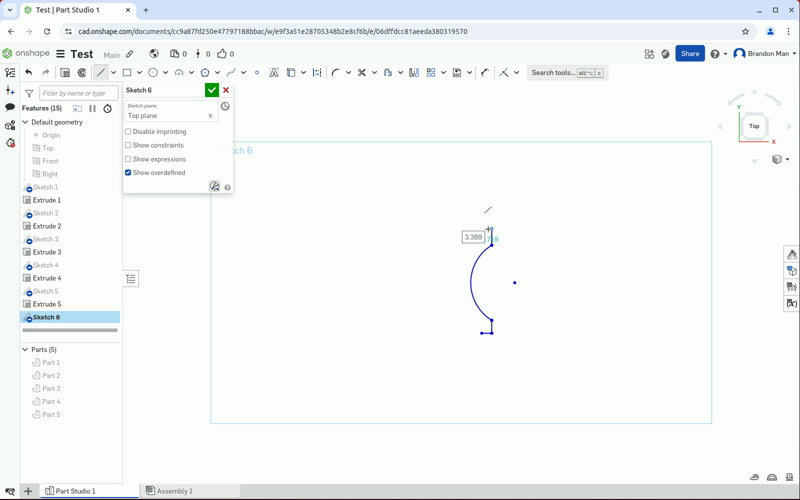
scroll(6)
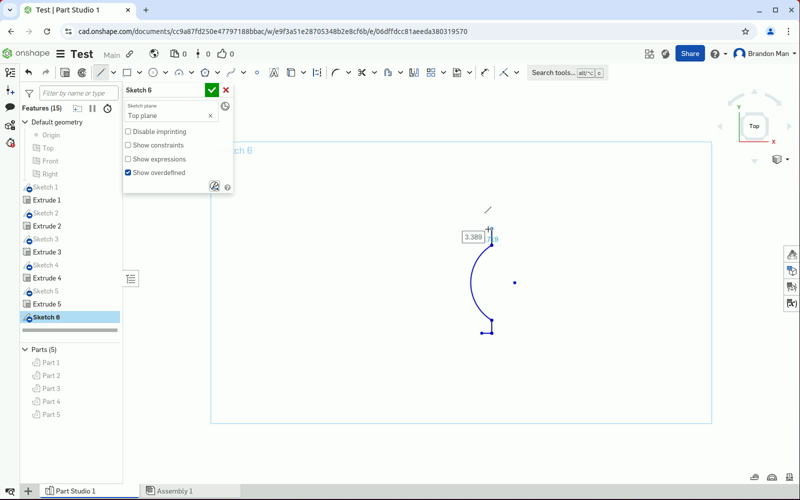
scroll(6)
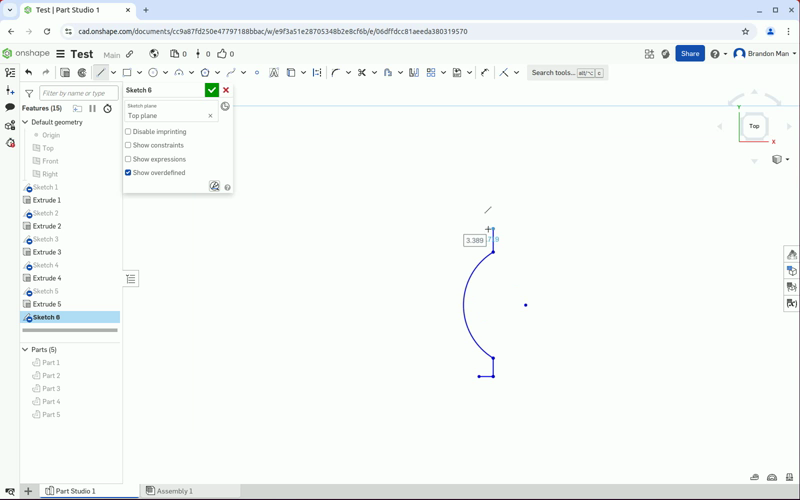
scroll(6)
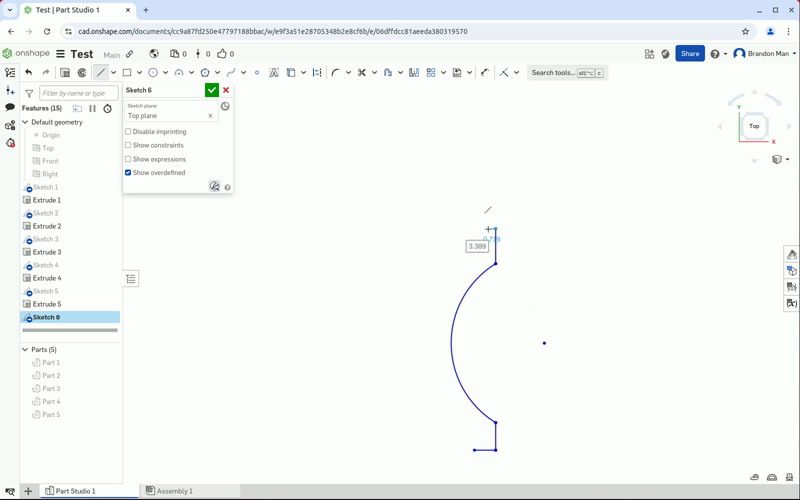
scroll(6)
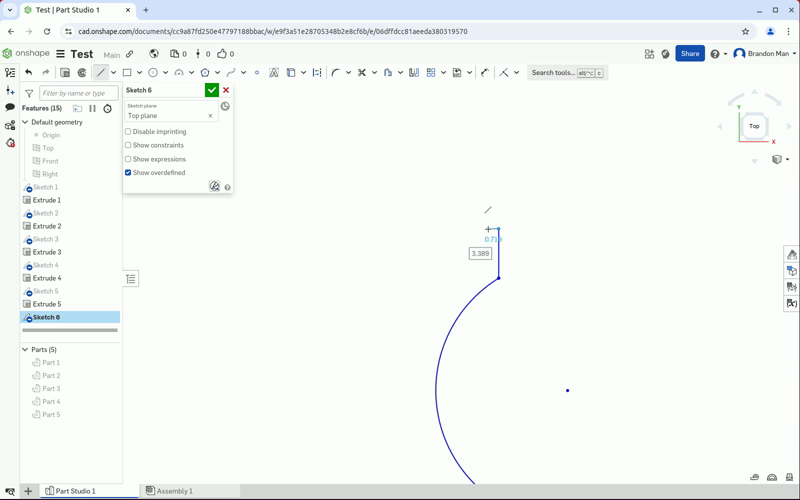
scroll(6)
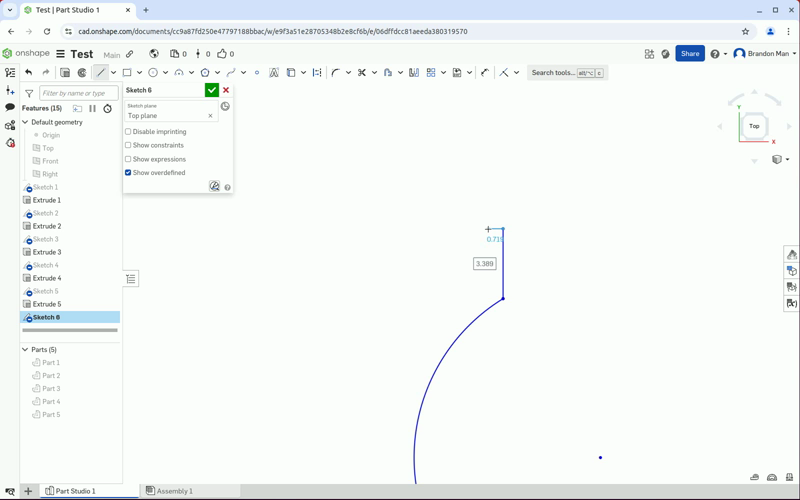
scroll(6)
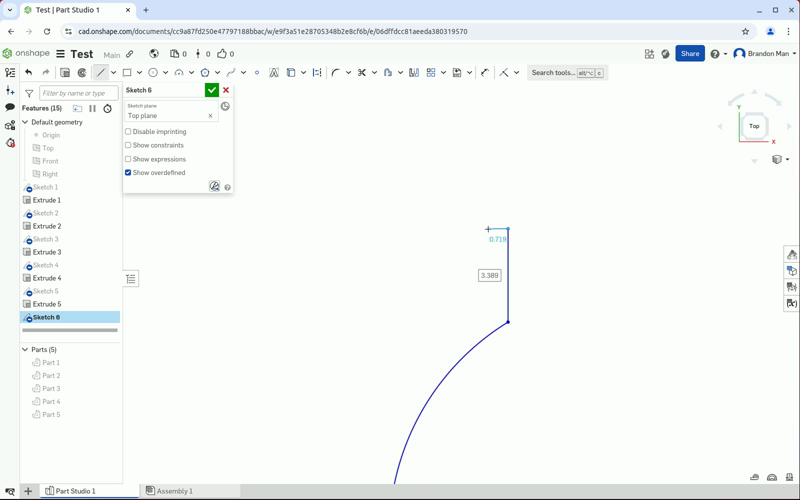
scroll(6)
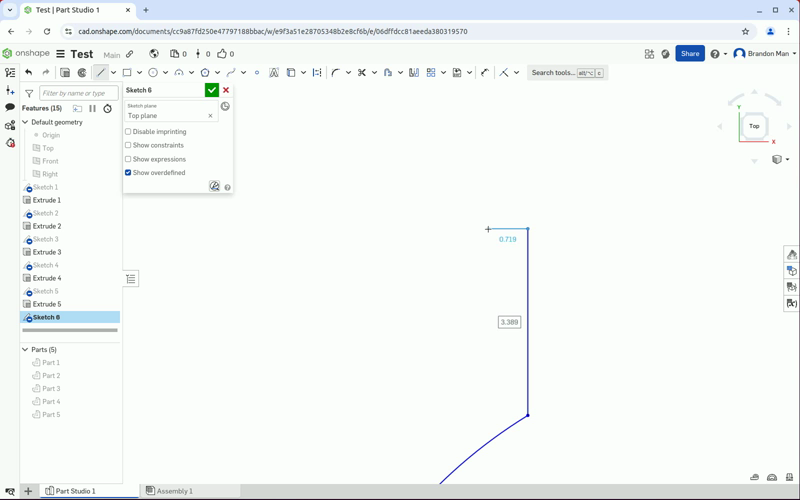
click(488, 228)
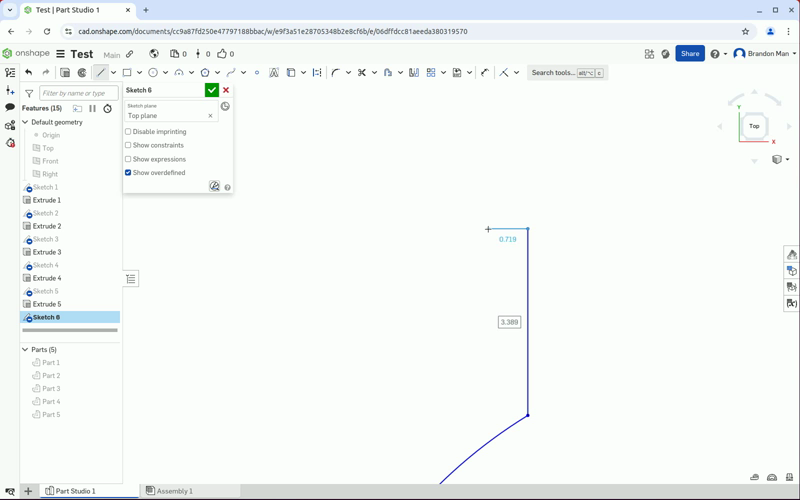
scroll(-6)
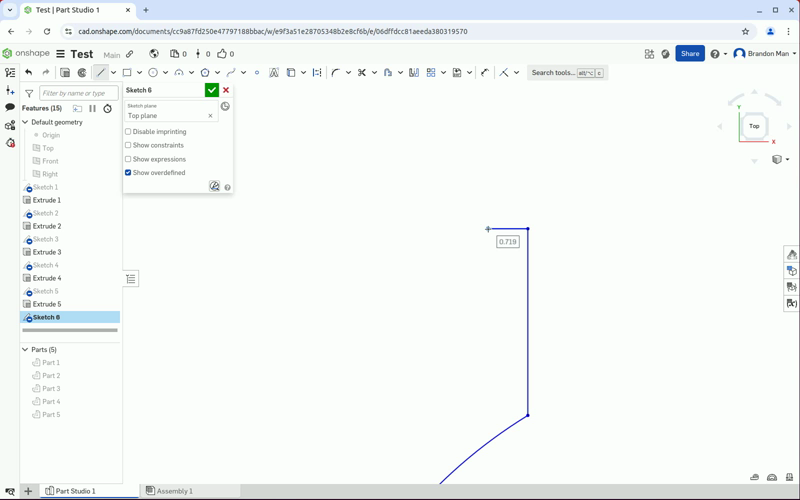
scroll(-6)
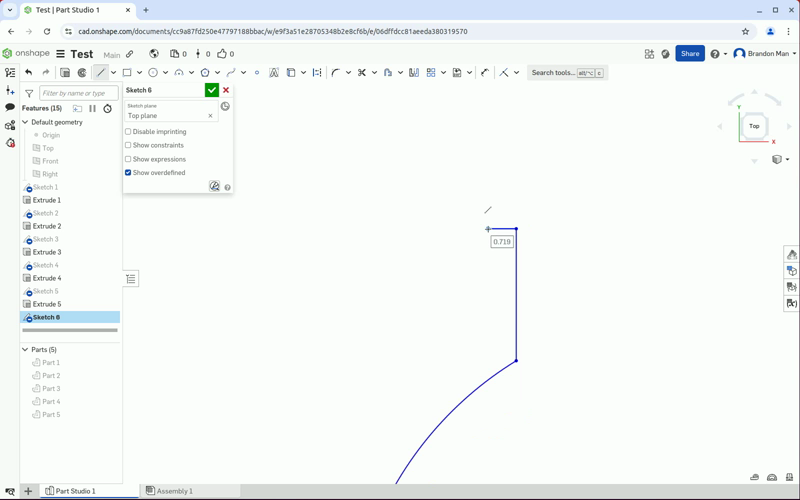
scroll(-6)
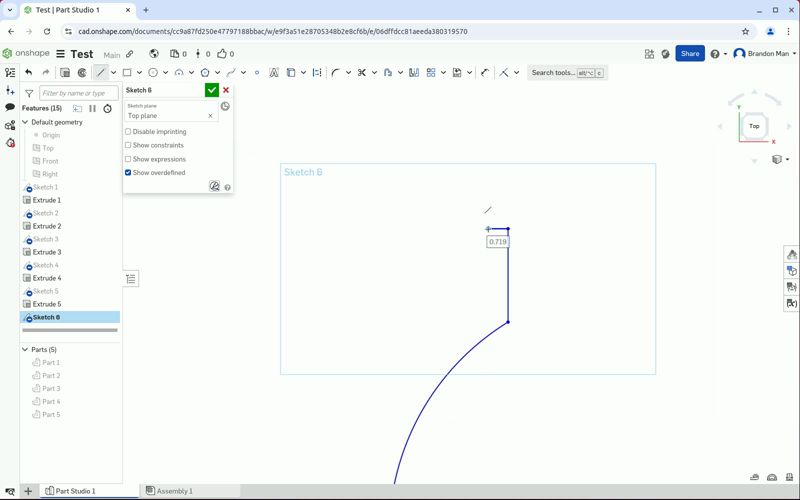
scroll(-6)
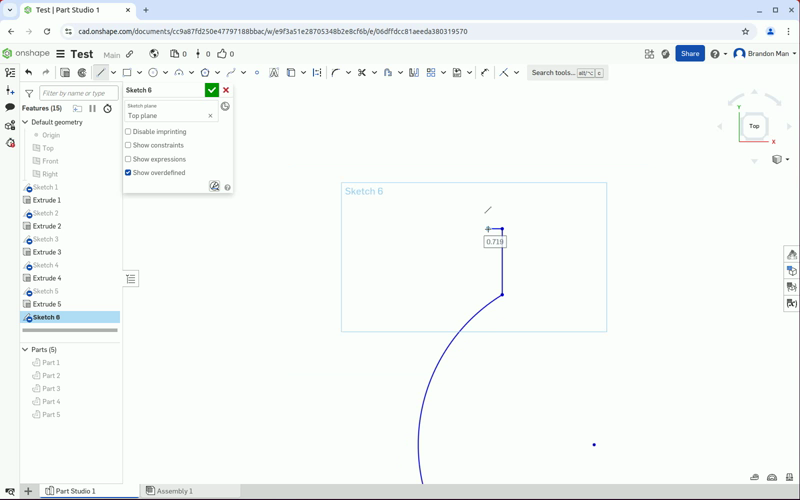
scroll(-6)
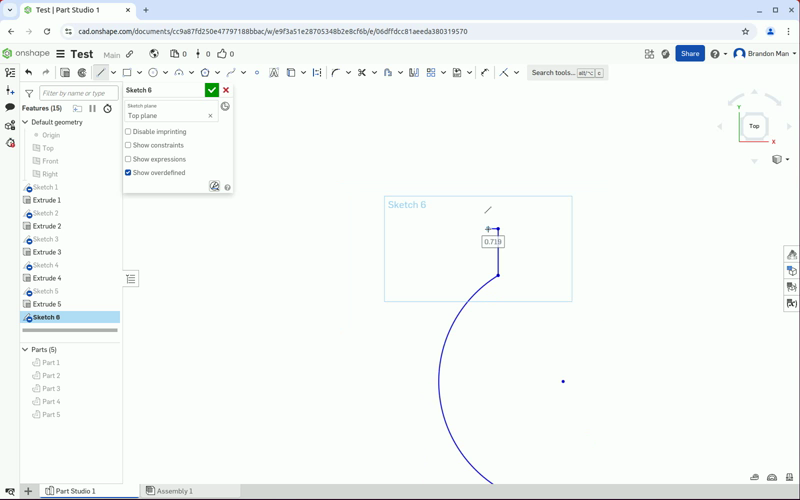
scroll(-6)
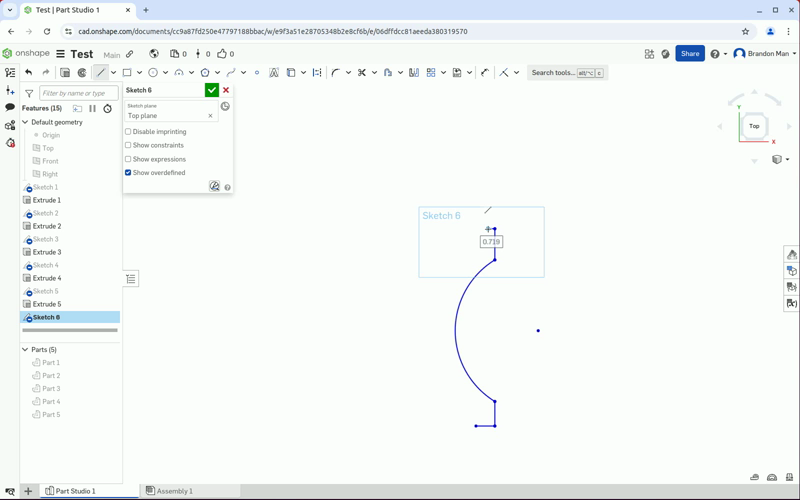
scroll(-6)
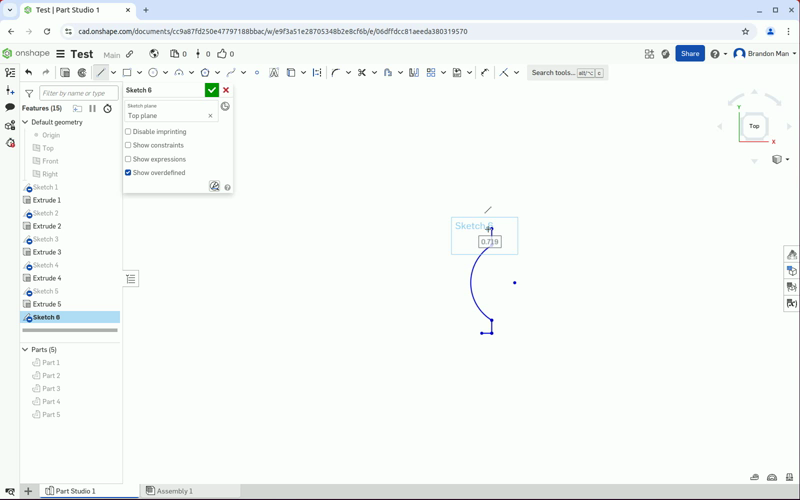
key_up(shift)
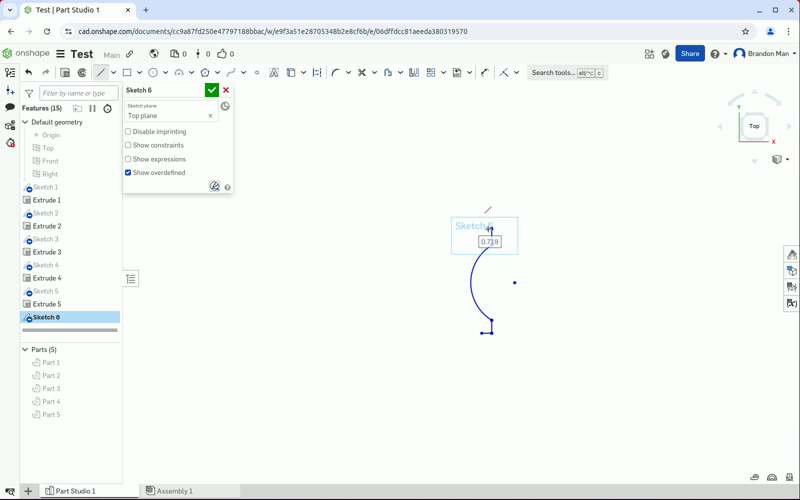
key(esc)
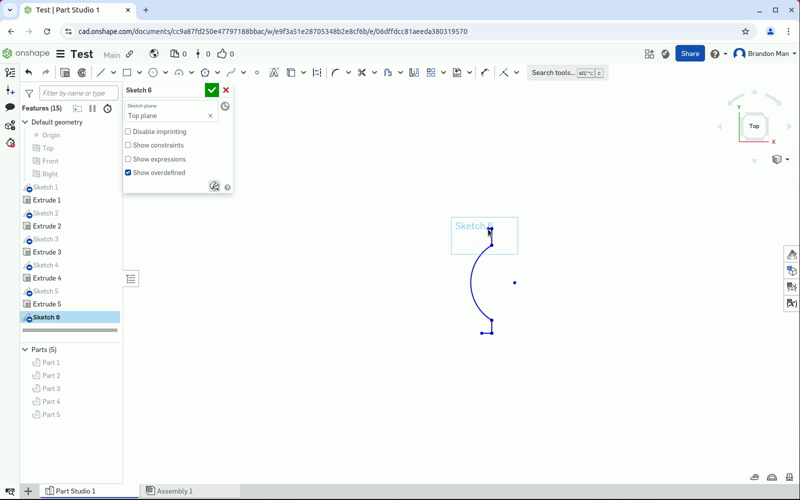
key(a)
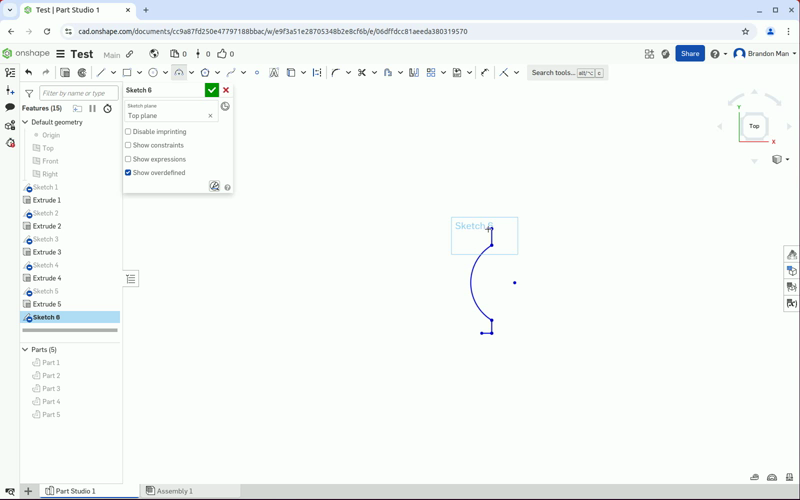
mouse_move(488, 228)
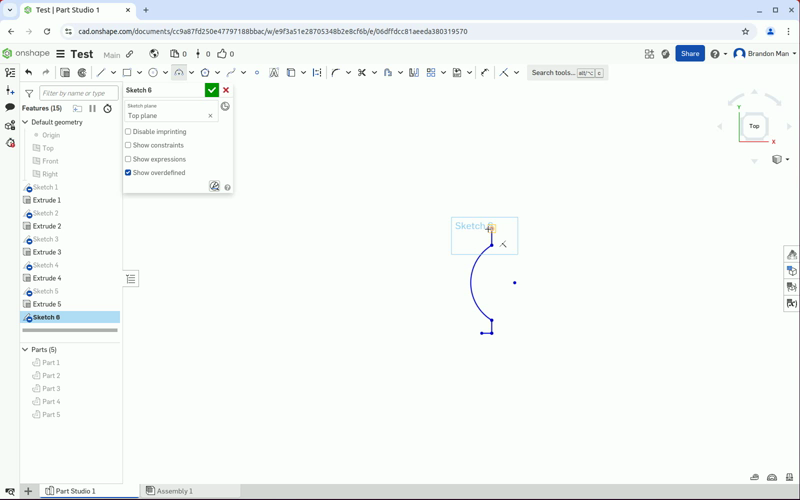
scroll(6)
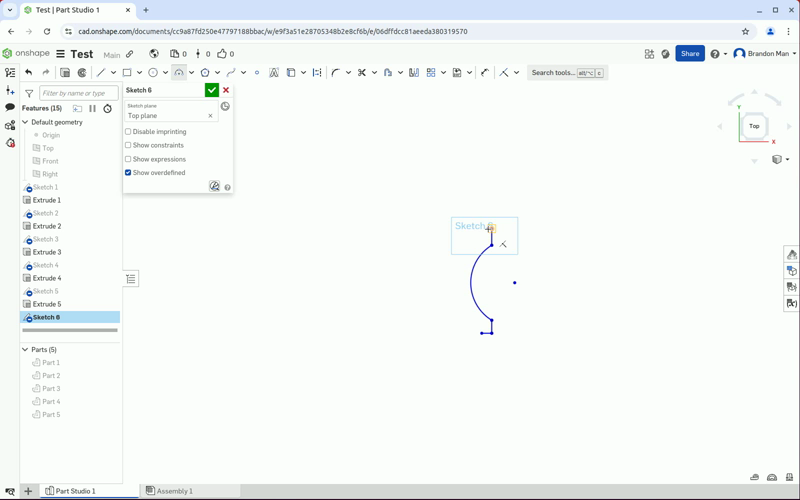
scroll(6)
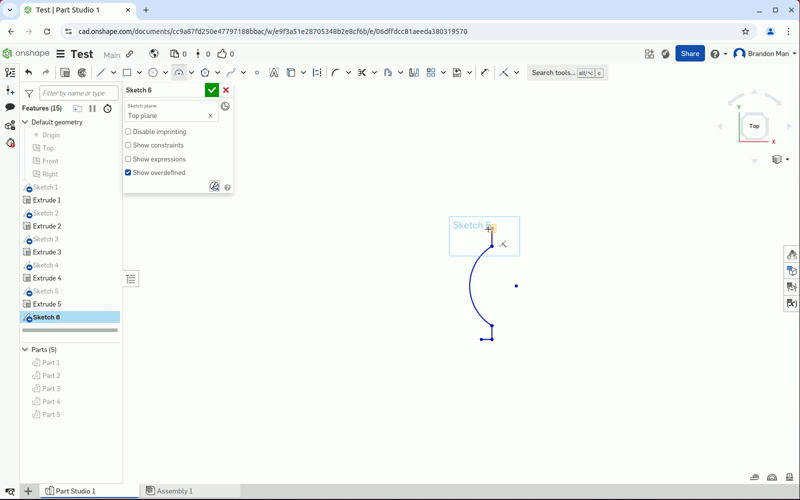
scroll(6)
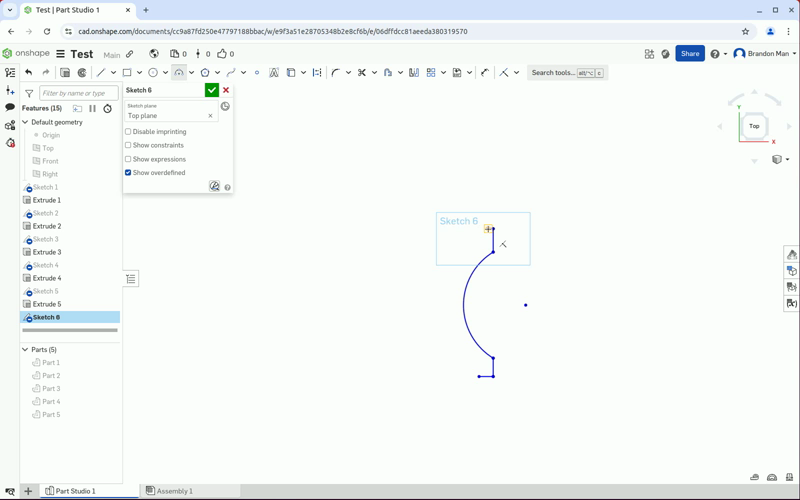
scroll(6)
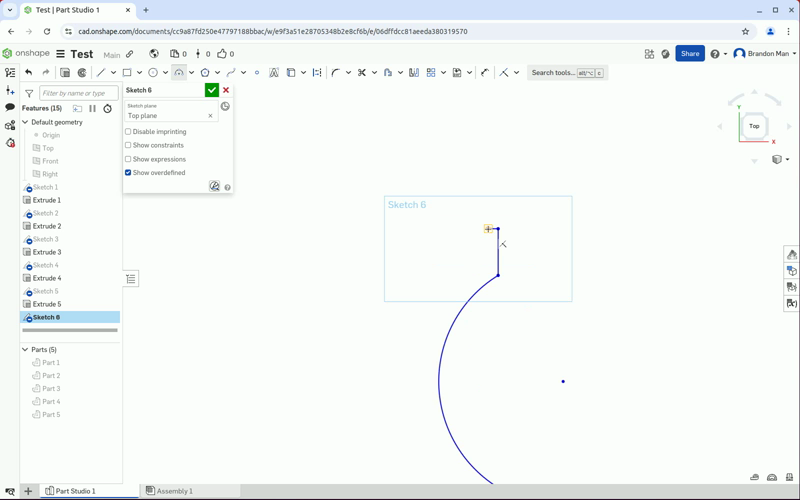
scroll(6)
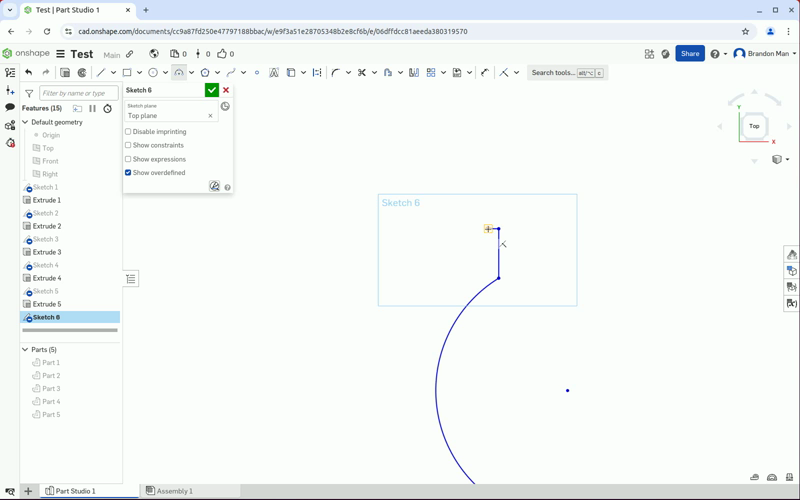
scroll(6)
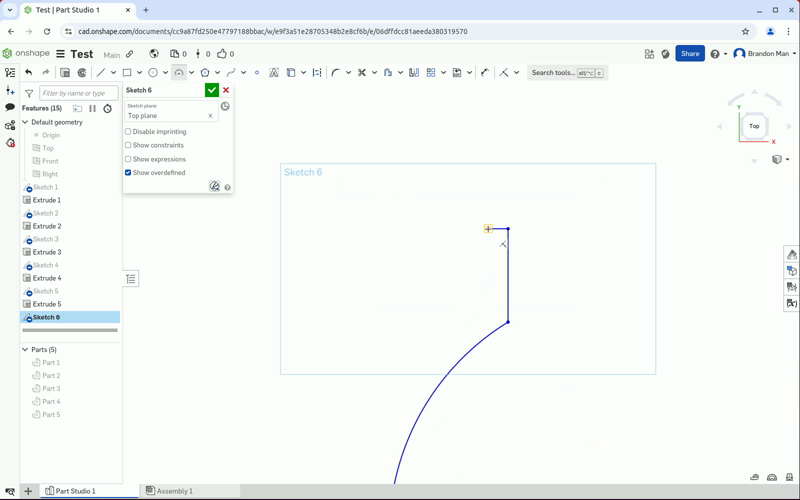
scroll(6)
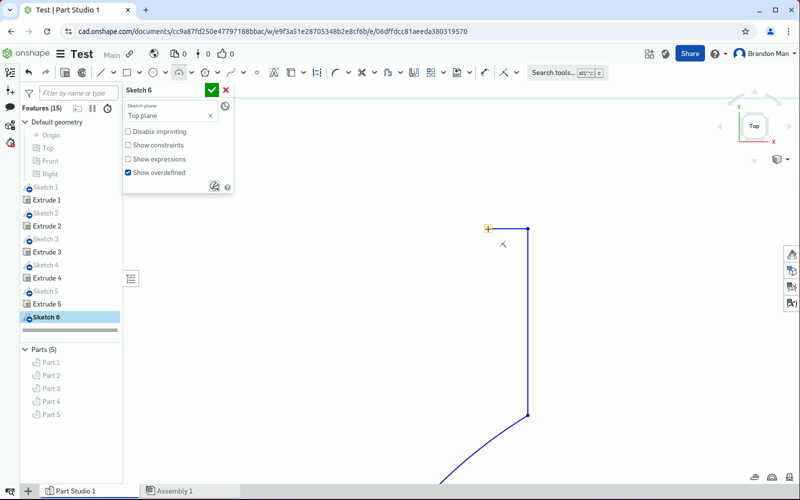
click(488, 228)
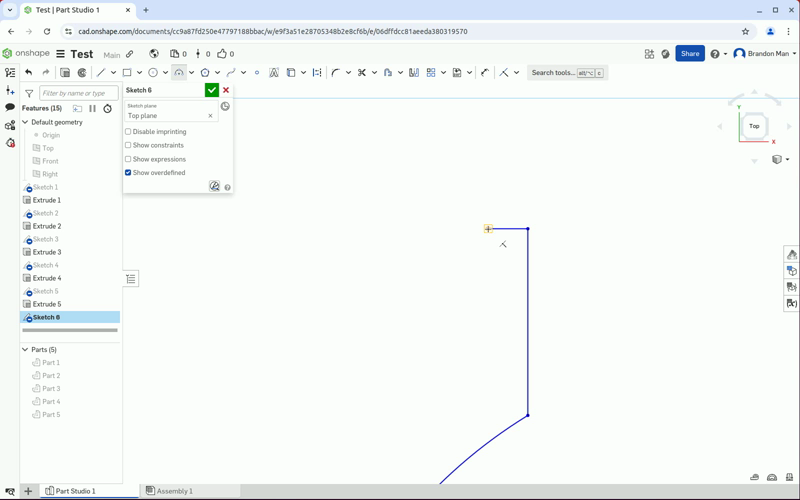
scroll(-6)
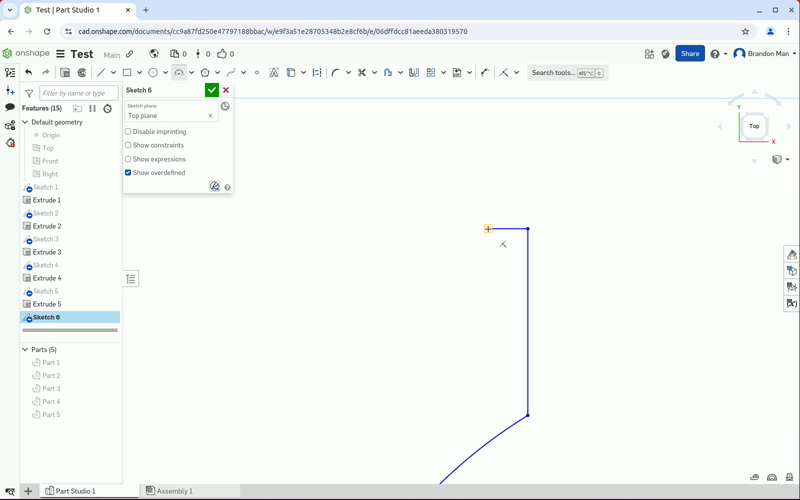
scroll(-6)
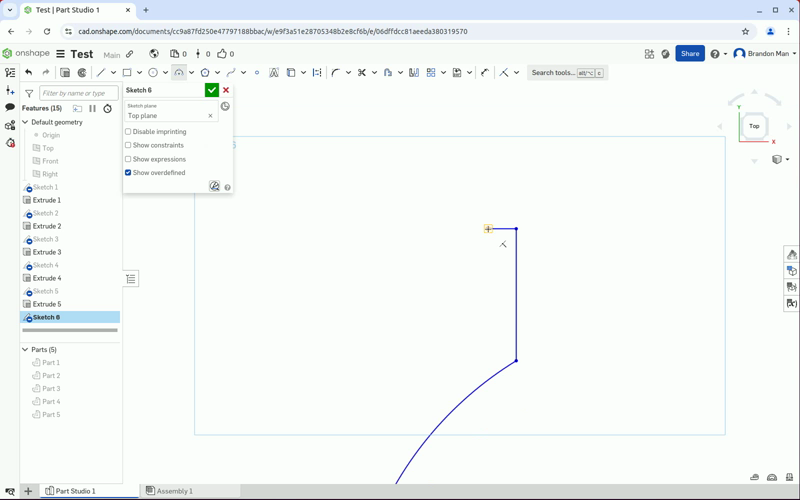
scroll(-6)
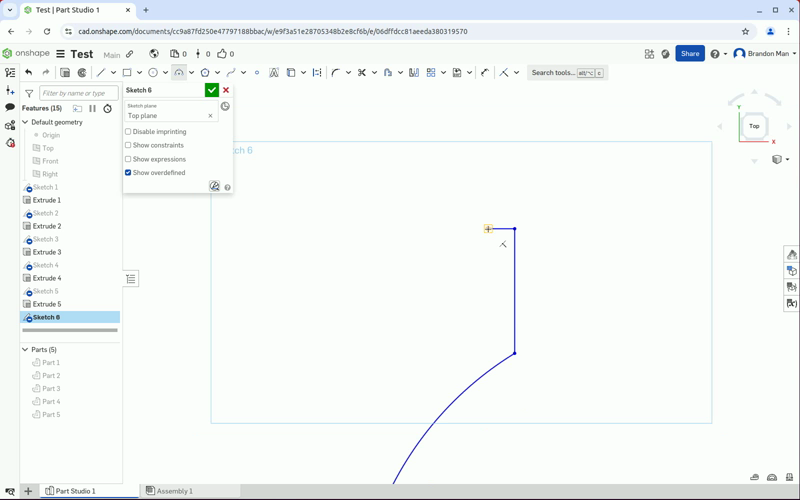
scroll(-6)
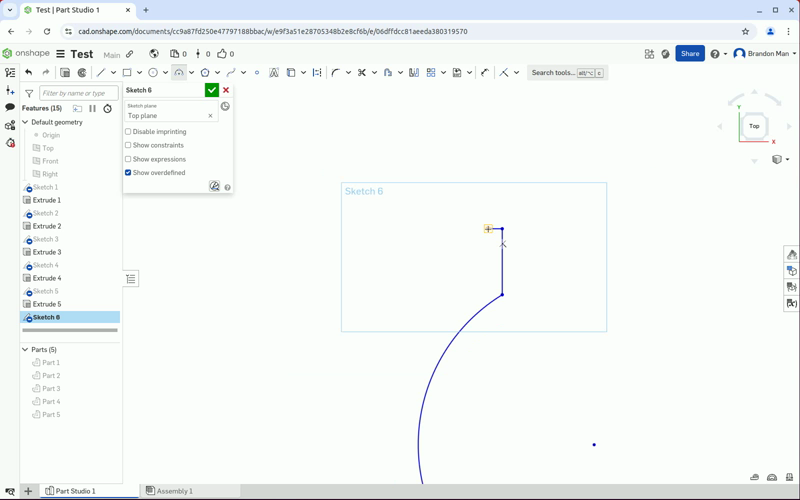
scroll(-6)
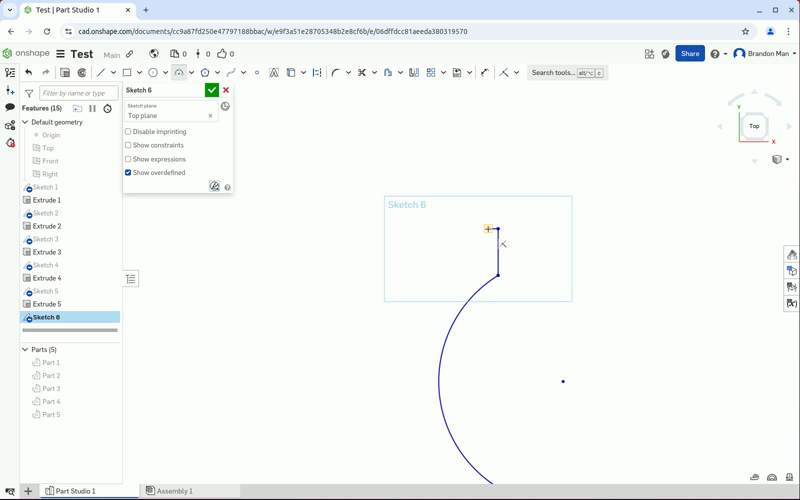
scroll(-6)
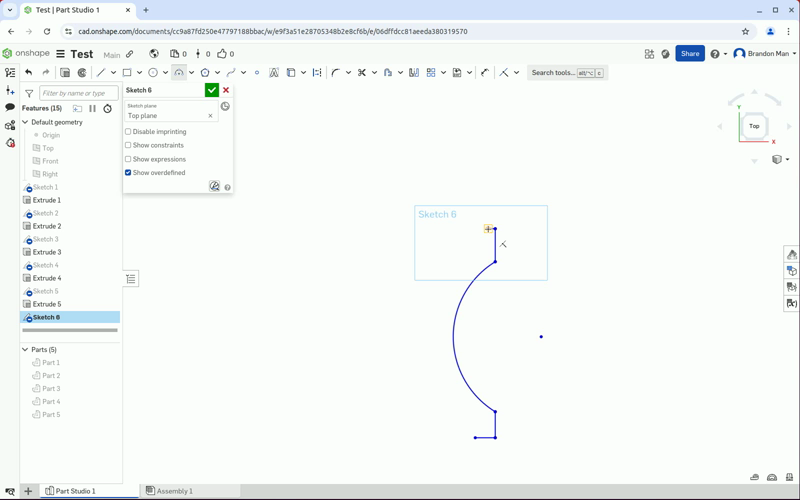
scroll(-6)
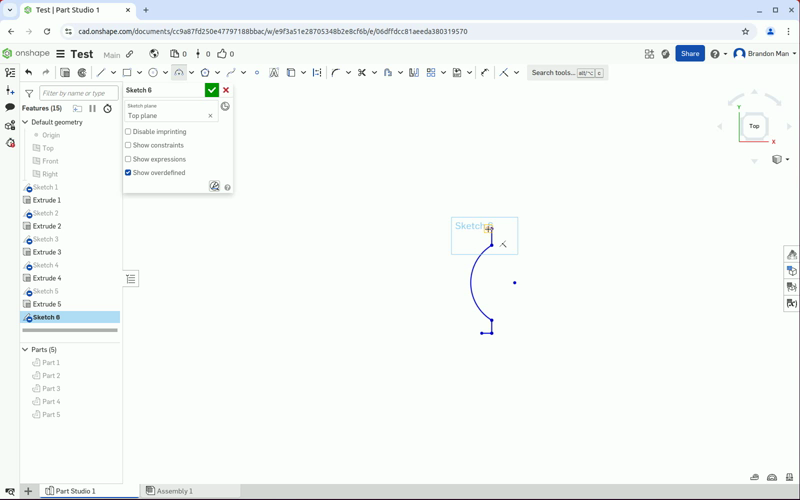
mouse_move(481, 333)
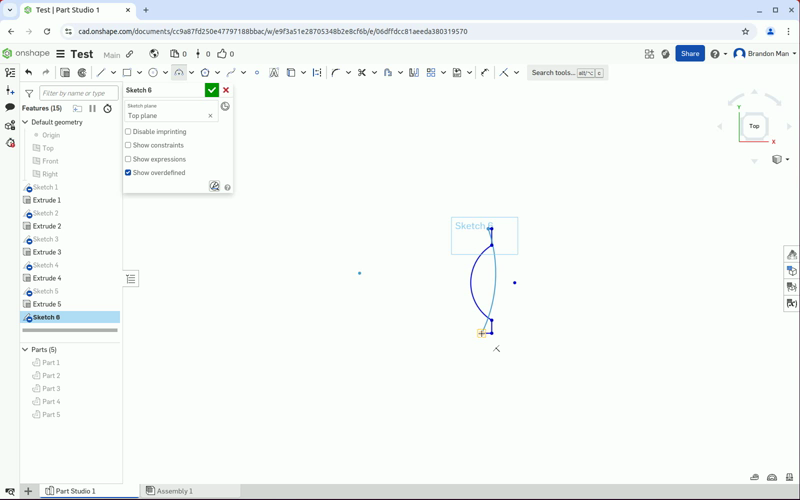
click(481, 333)
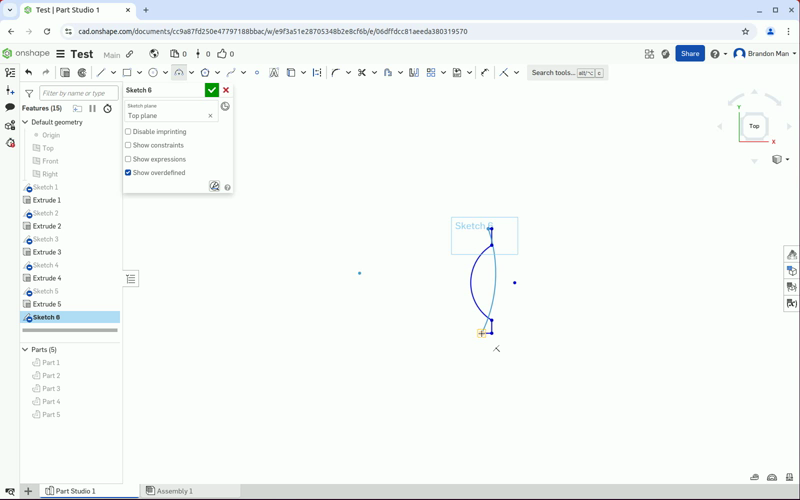
key_down(shift)
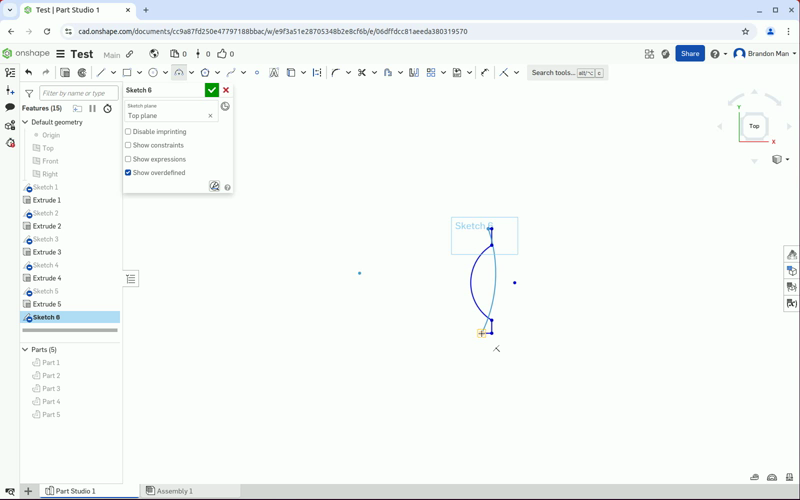
mouse_move(454, 279)
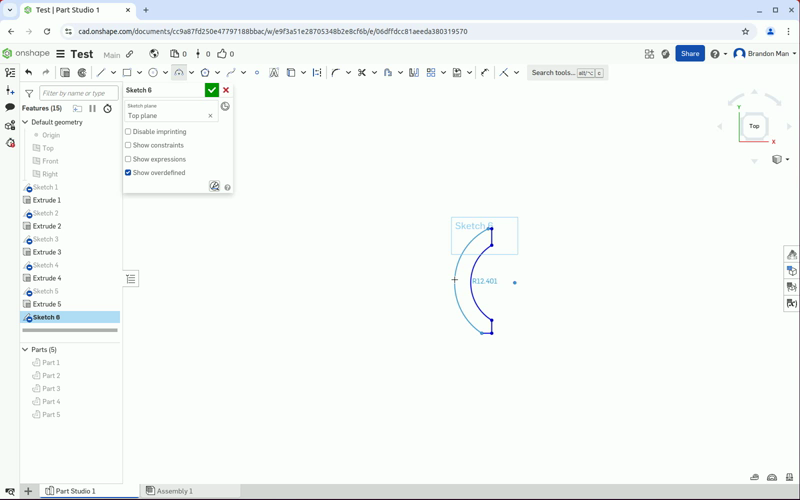
click(454, 279)
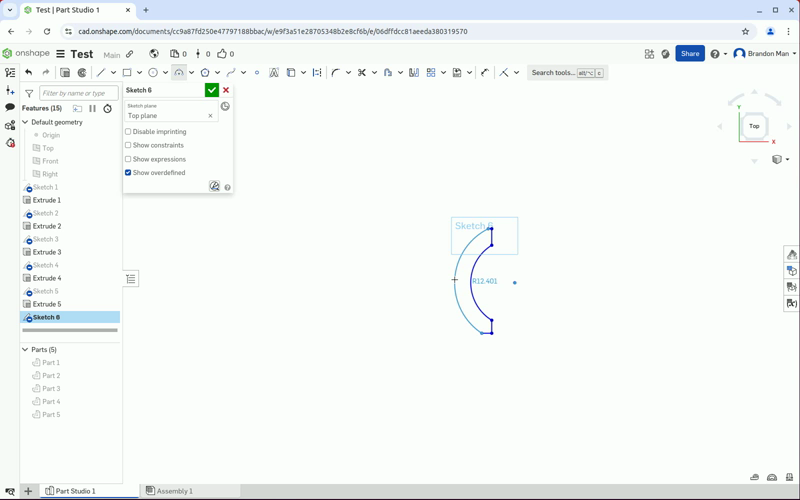
key_up(shift)
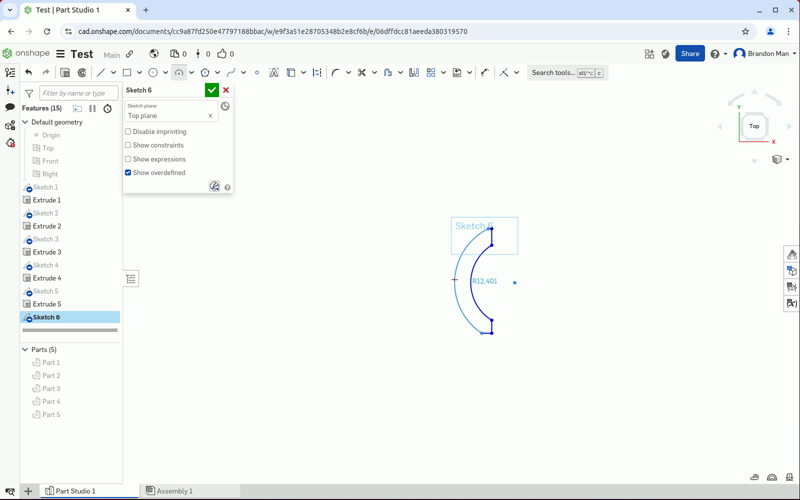
key(esc)
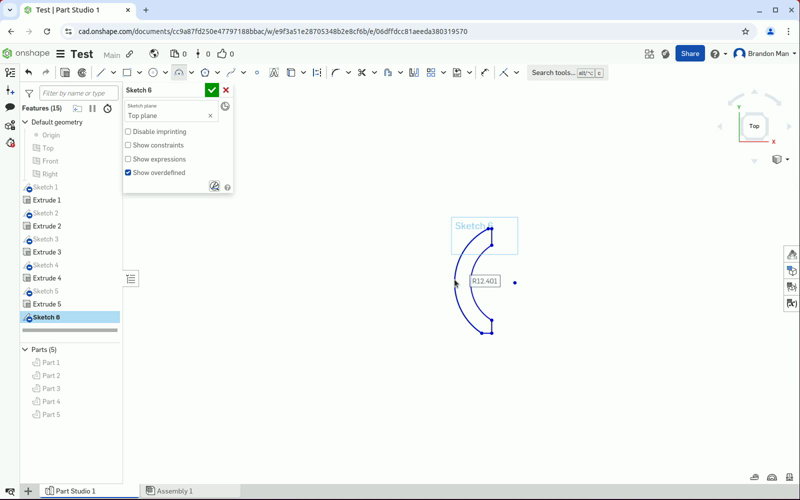
mouse_move(475, 256)
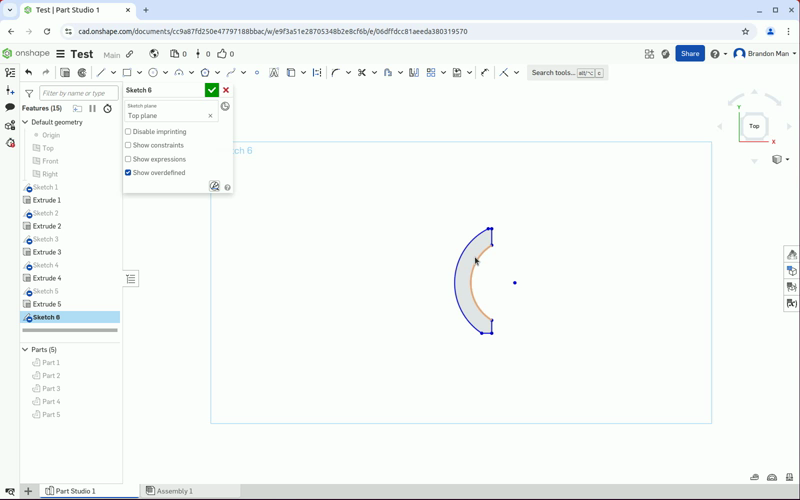
click(475, 256)
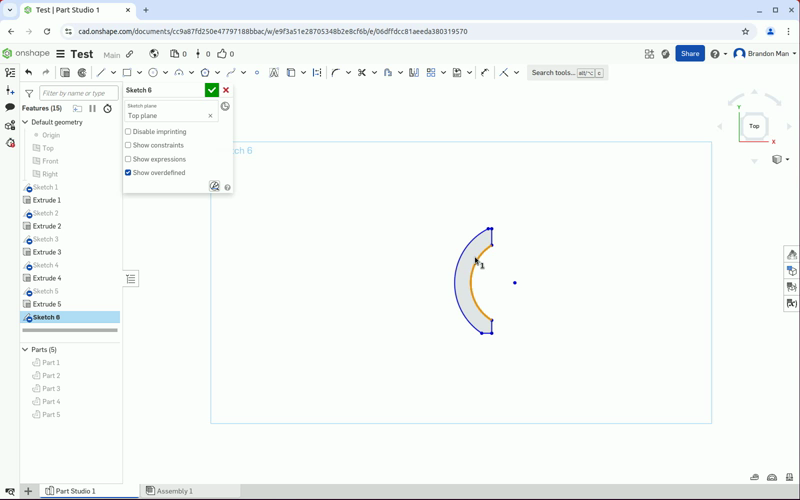
mouse_move(73, 352)
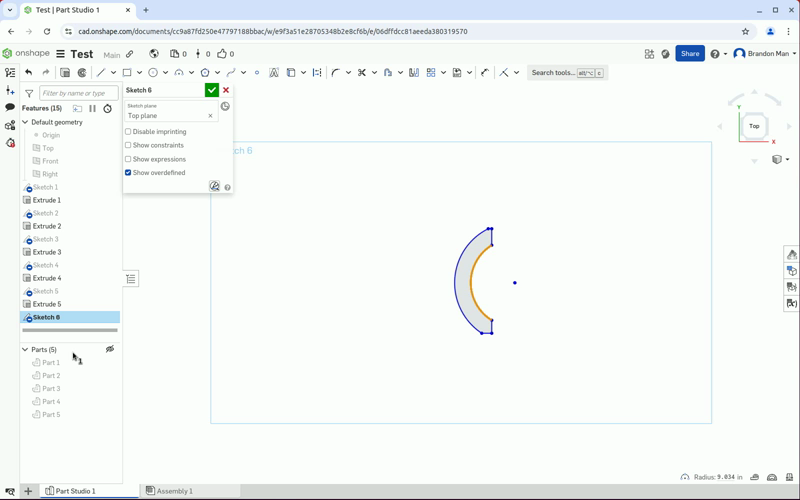
key(shift+y)
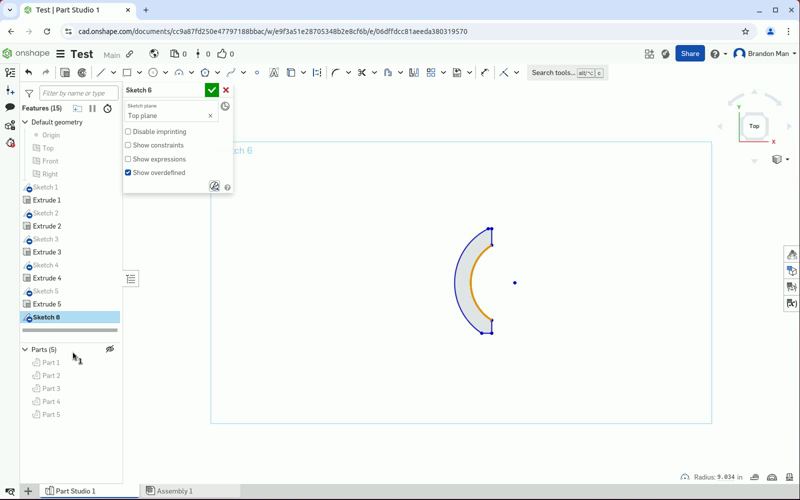
key(shift+e)
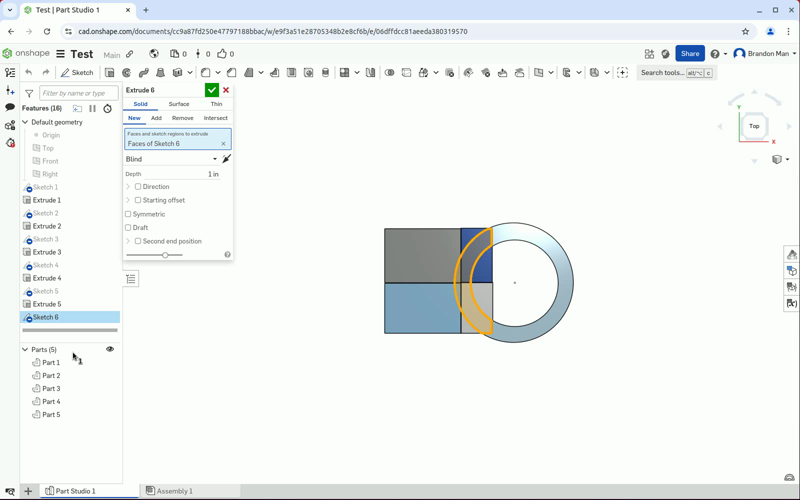
mouse_move(143, 106)
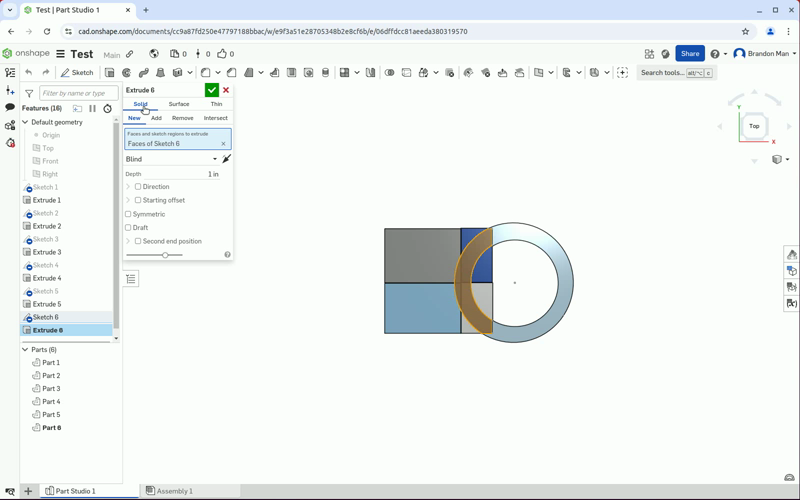
click(143, 106)
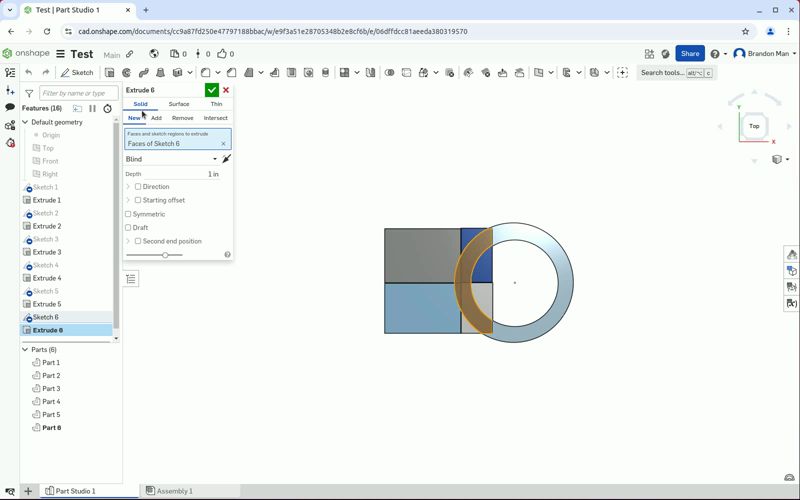
mouse_move(137, 120)
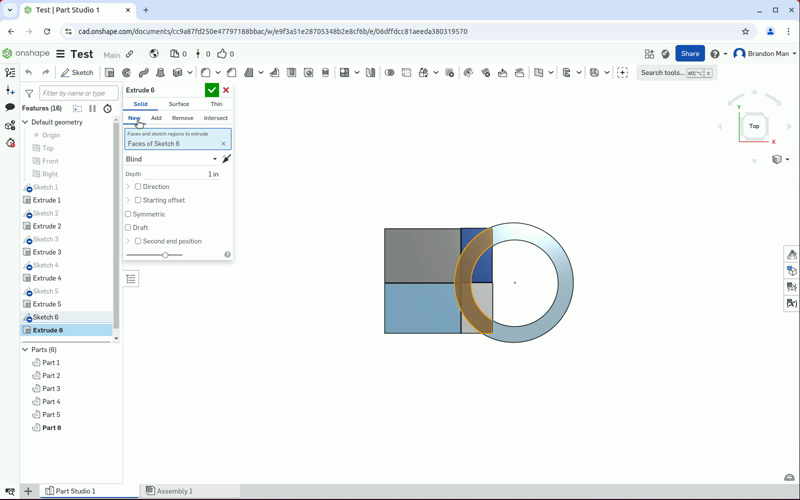
click(137, 120)
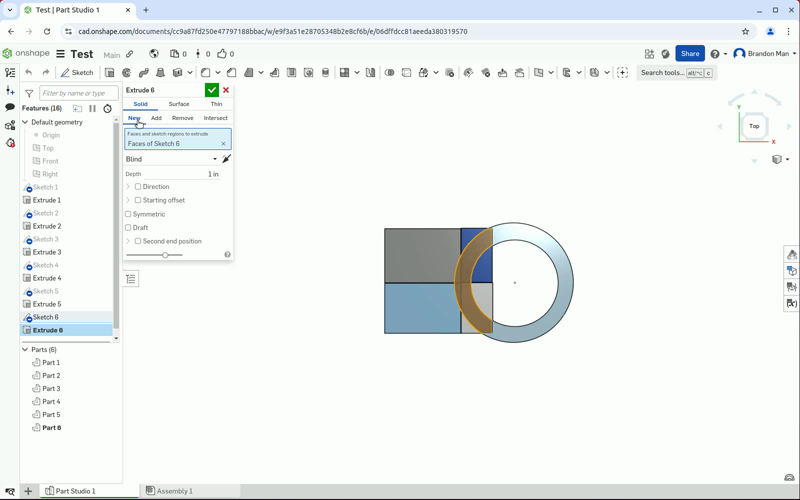
key(tab, 4)
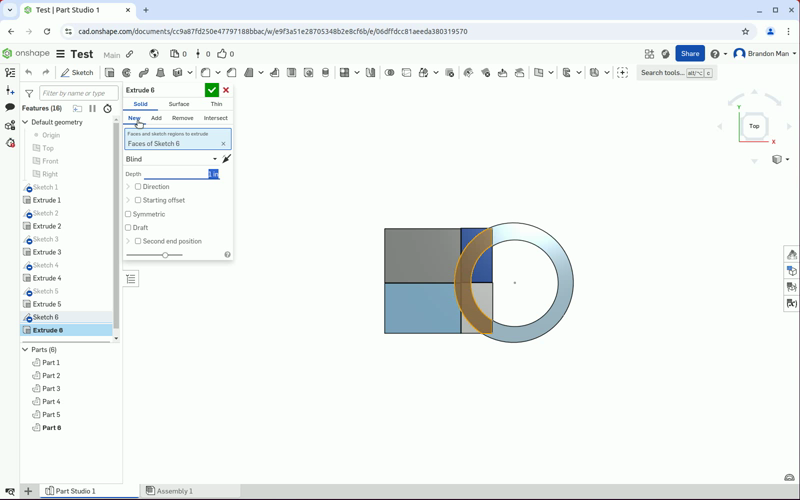
text(9.147)
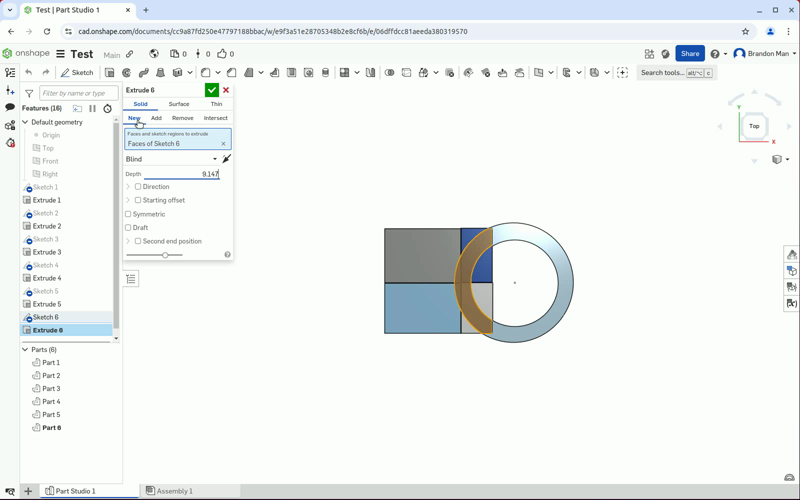
key(enter)
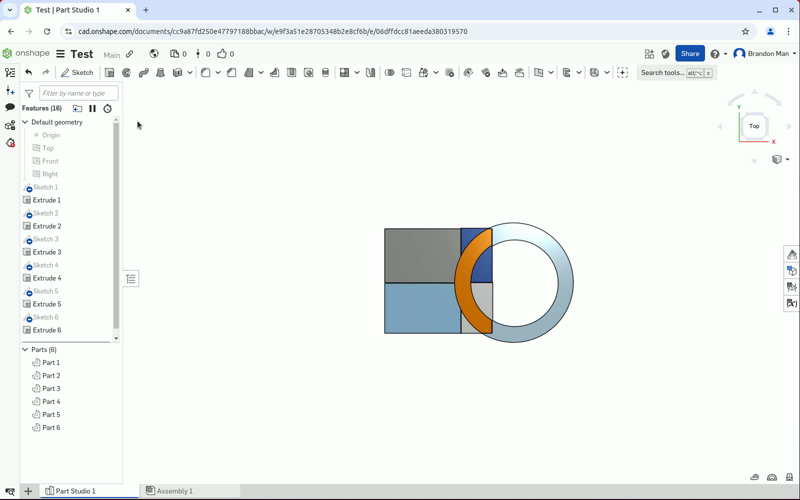
key(shift+h)
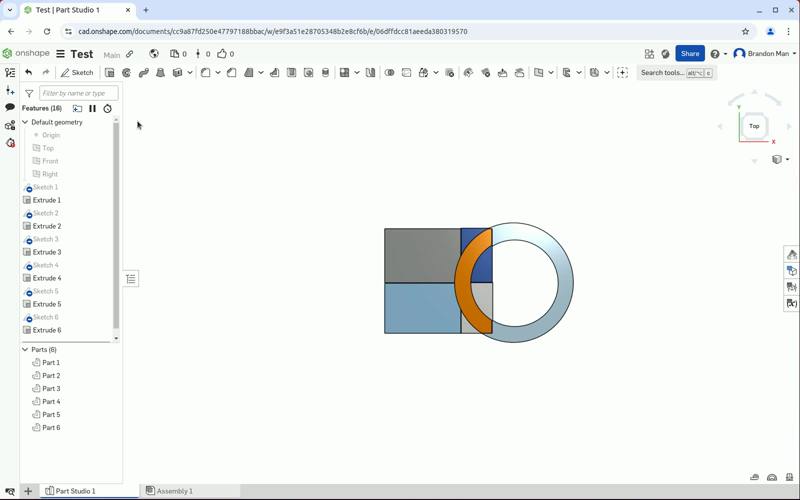
key(shift+h)
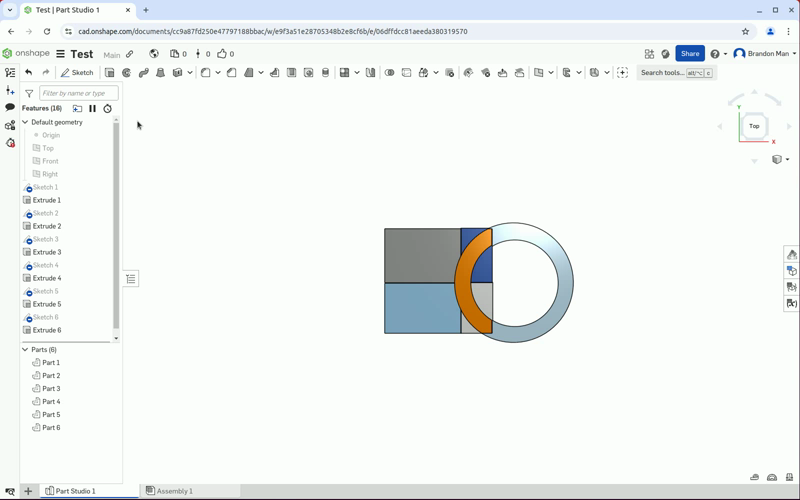
mouse_move(69, 189)
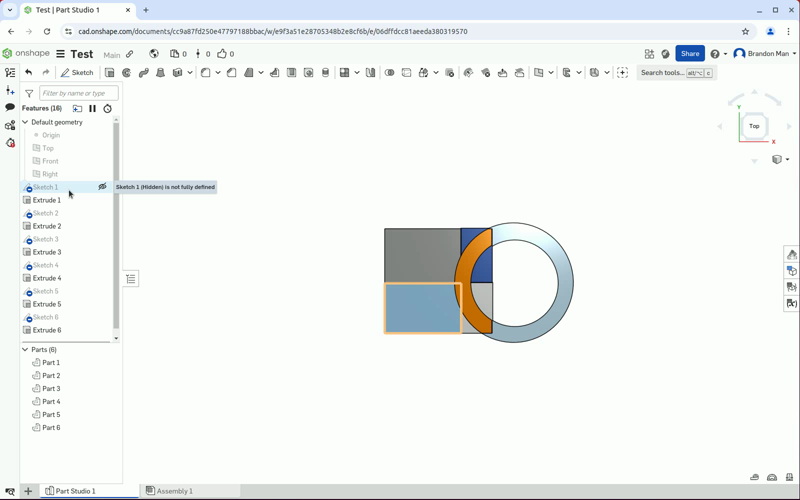
click(69, 189)
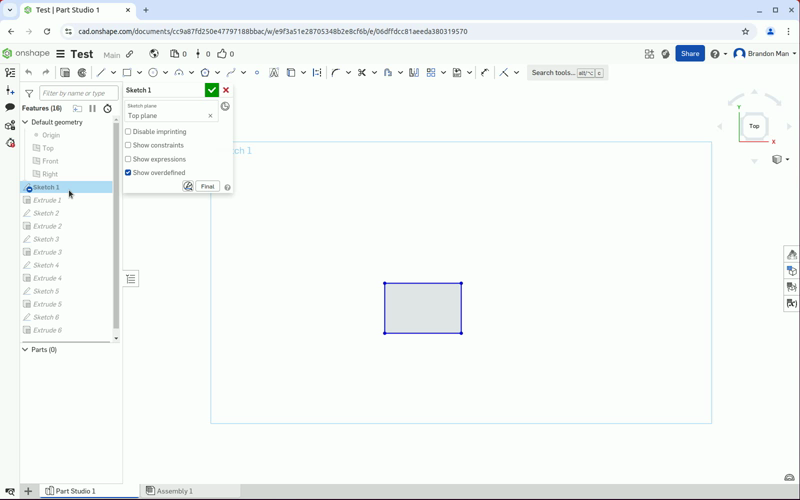
mouse_move(229, 92)
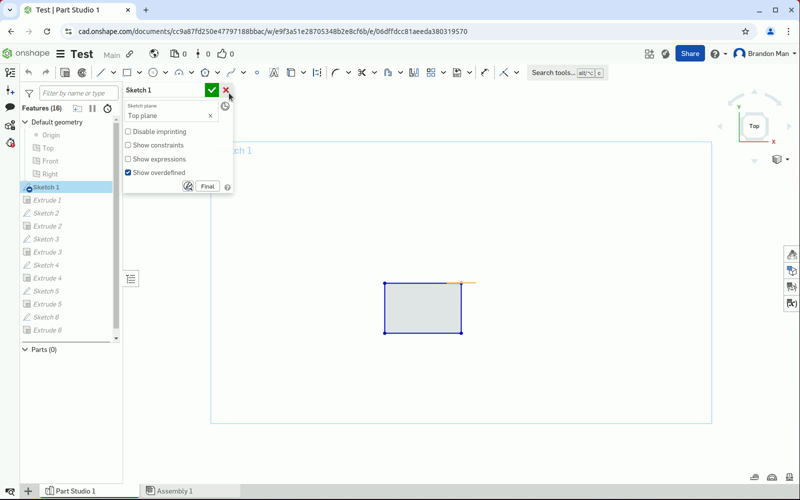
click(229, 92)
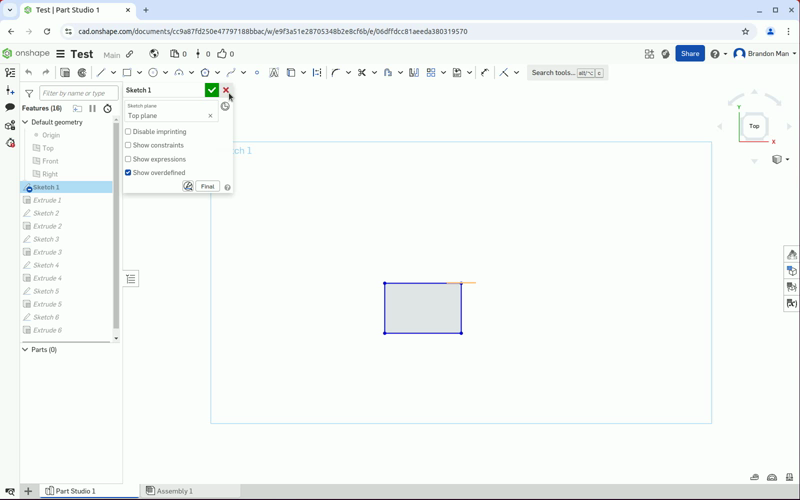
key(shift+s)
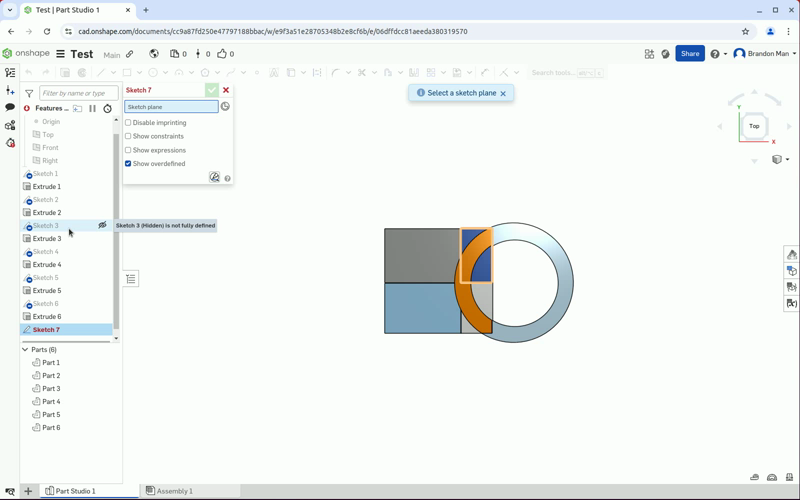
scroll(3)
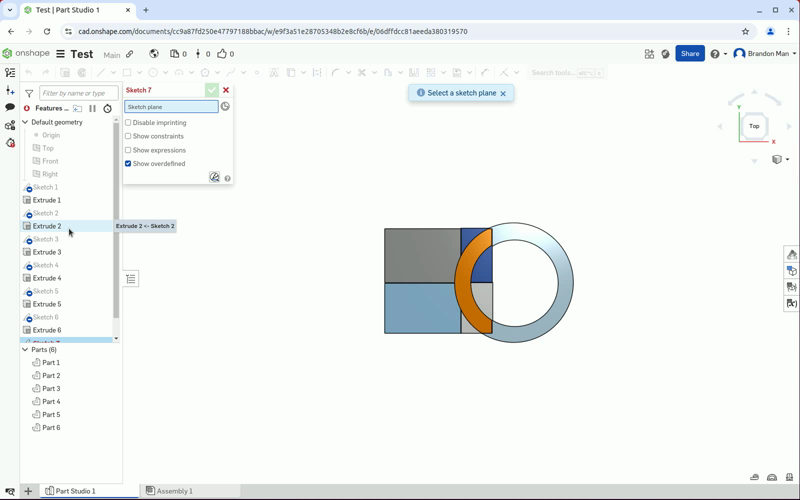
mouse_move(69, 150)
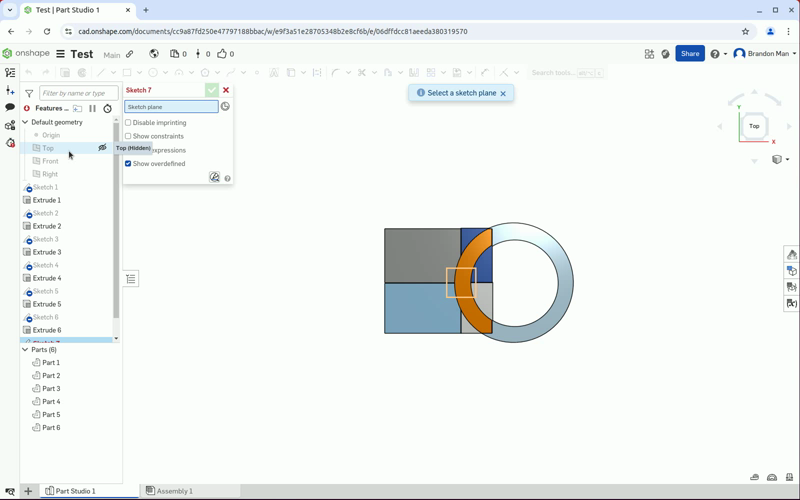
click(69, 150)
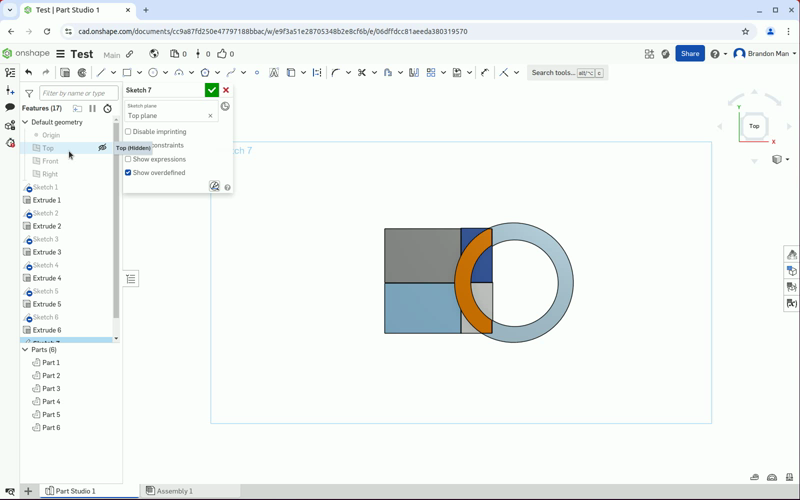
mouse_move(73, 352)
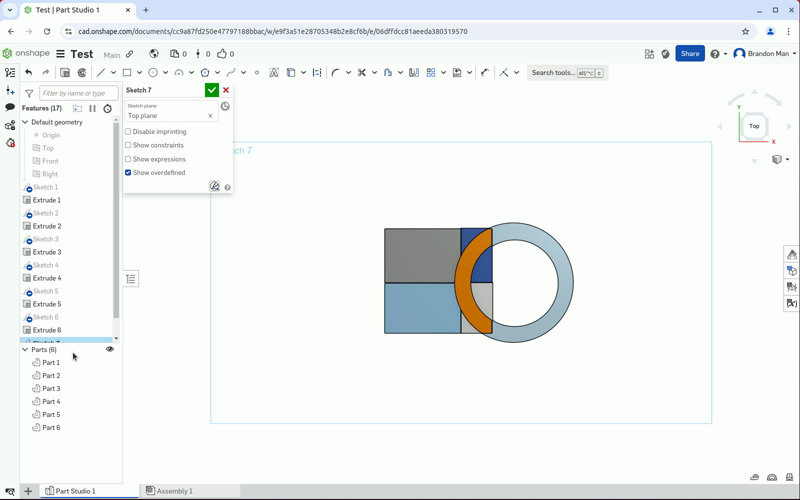
key(y)
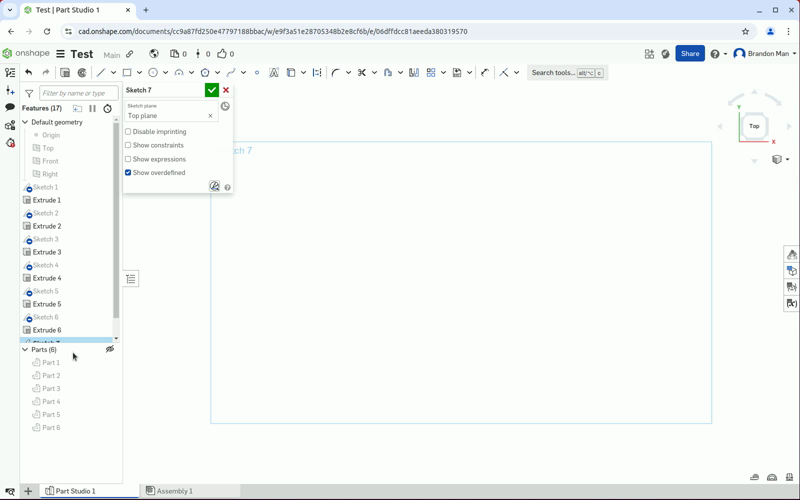
key(l)
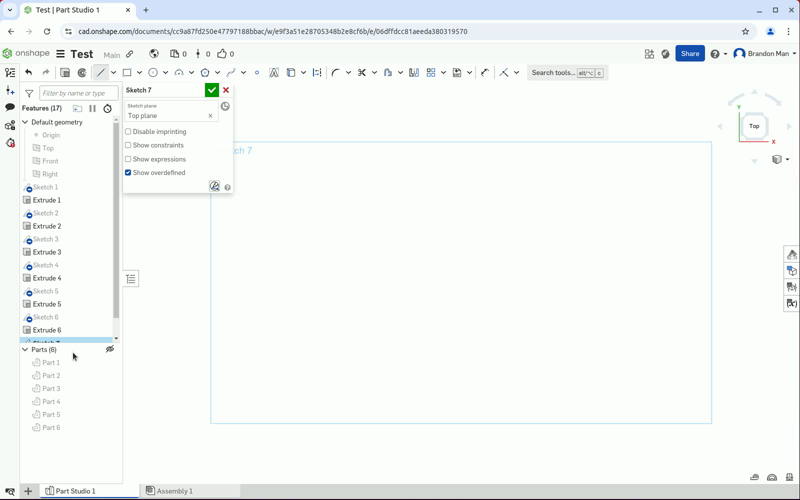
key_down(shift)
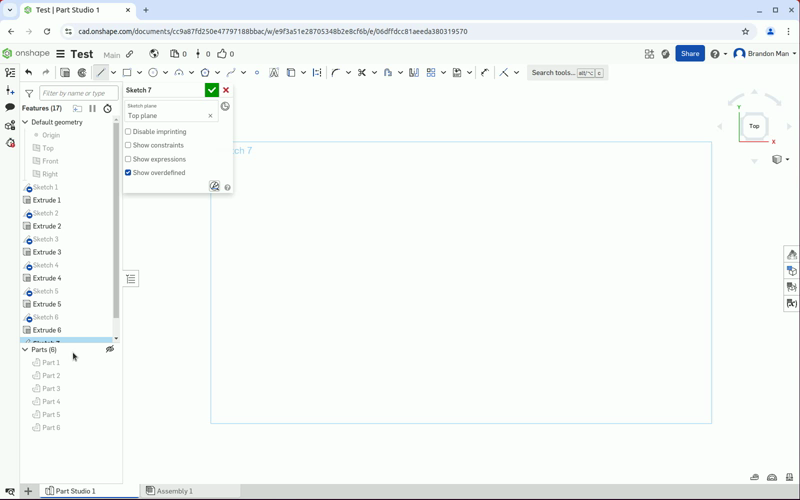
mouse_move(481, 333)
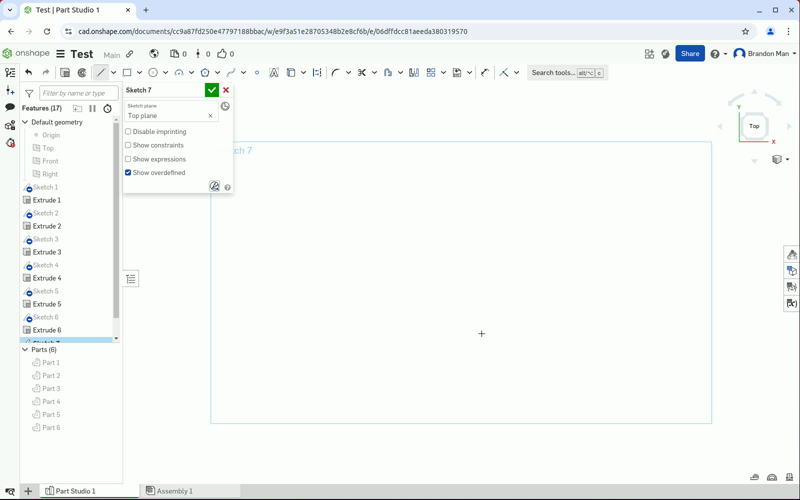
click(481, 333)
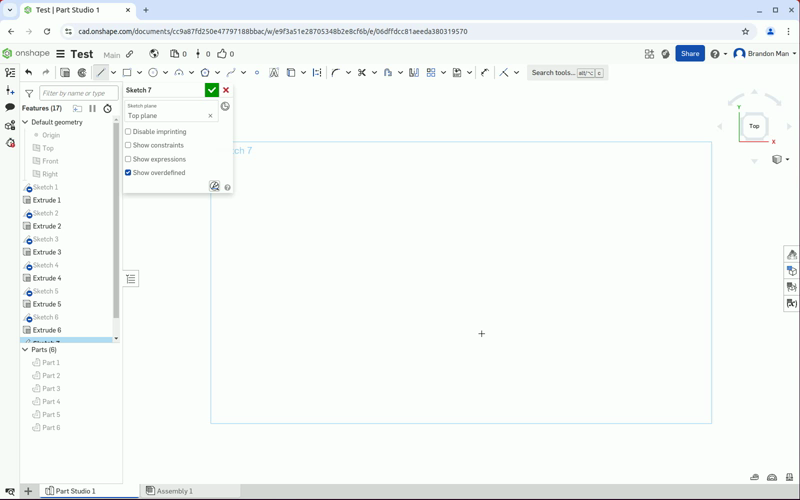
key_up(shift)
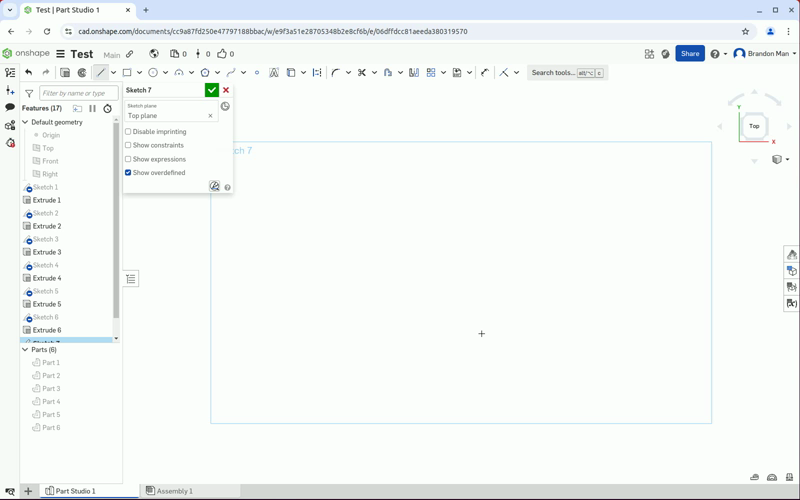
key_down(shift)
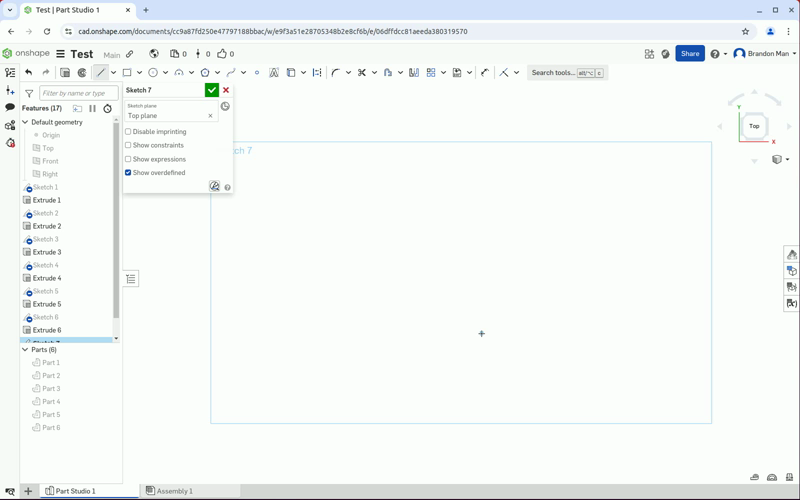
mouse_move(511, 333)
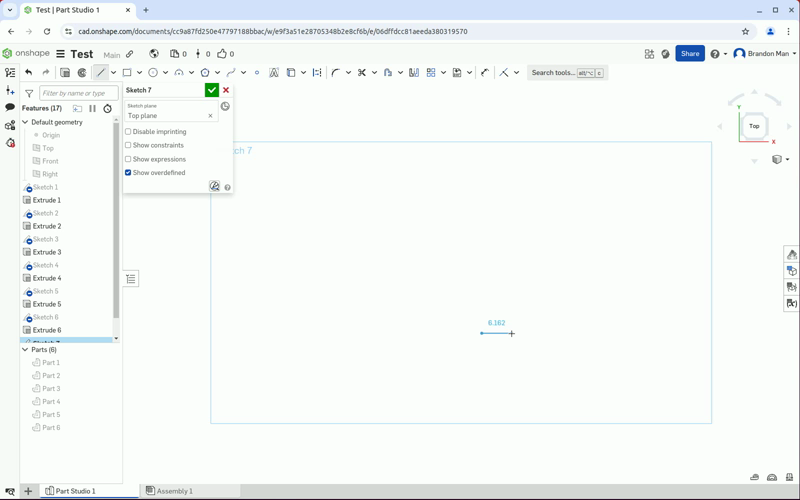
mouse_move(491, 333)
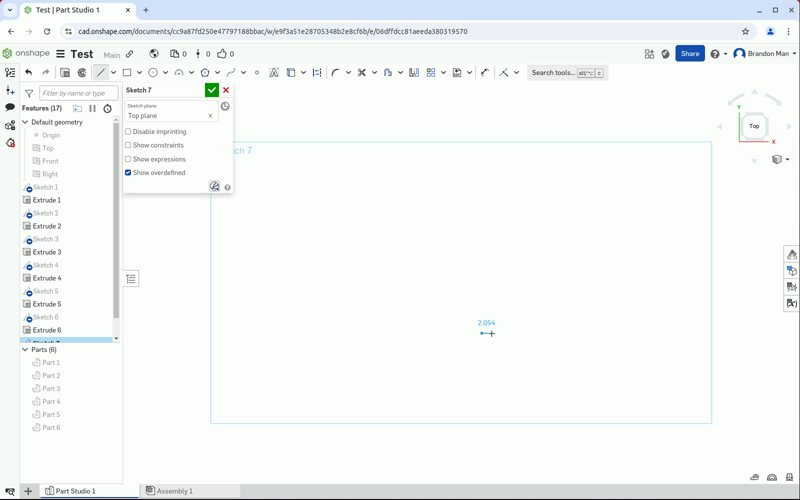
click(491, 333)
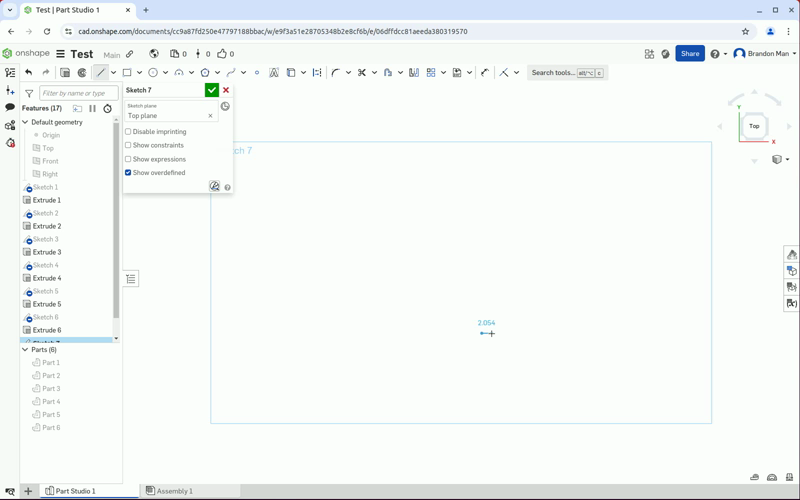
key_up(shift)
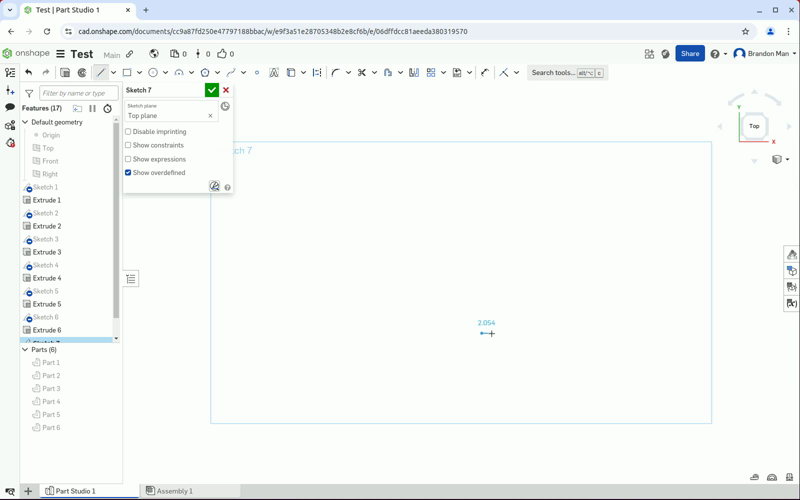
key_down(shift)
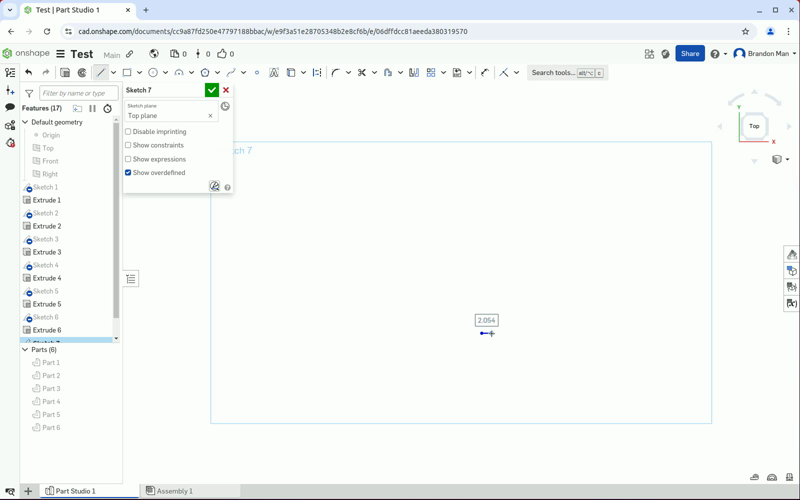
mouse_move(521, 333)
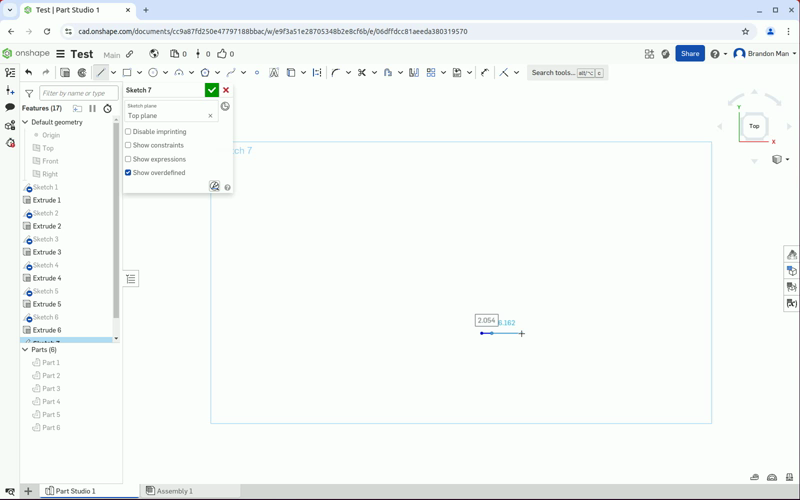
mouse_move(491, 320)
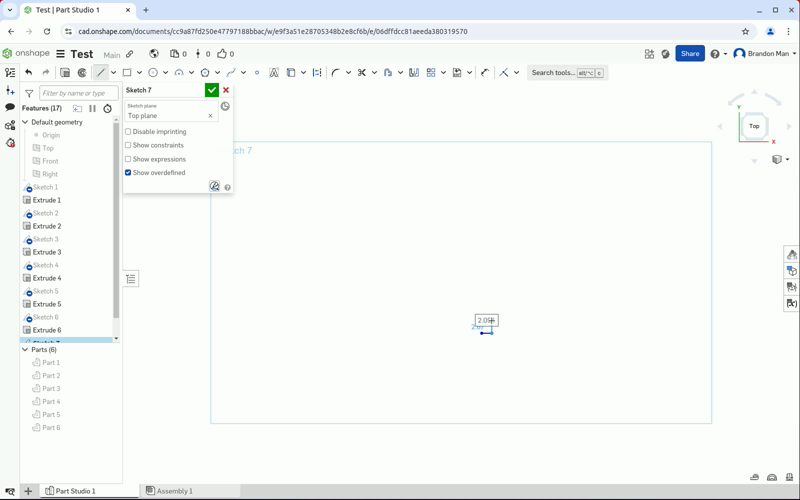
click(491, 320)
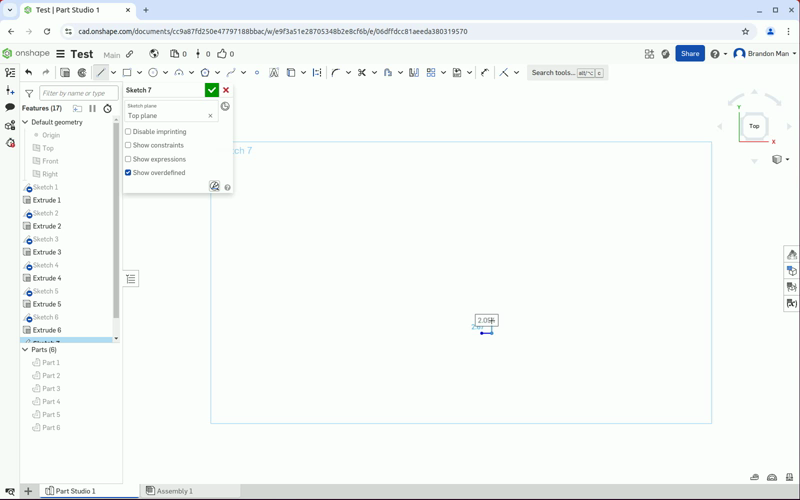
key_up(shift)
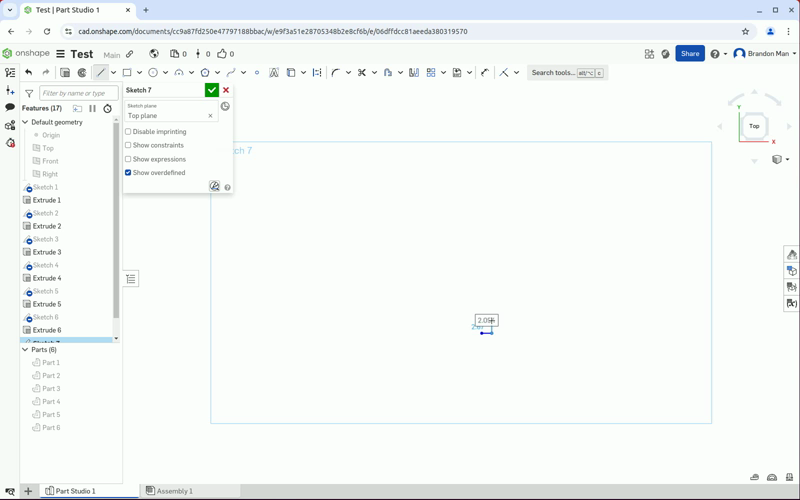
key(esc)
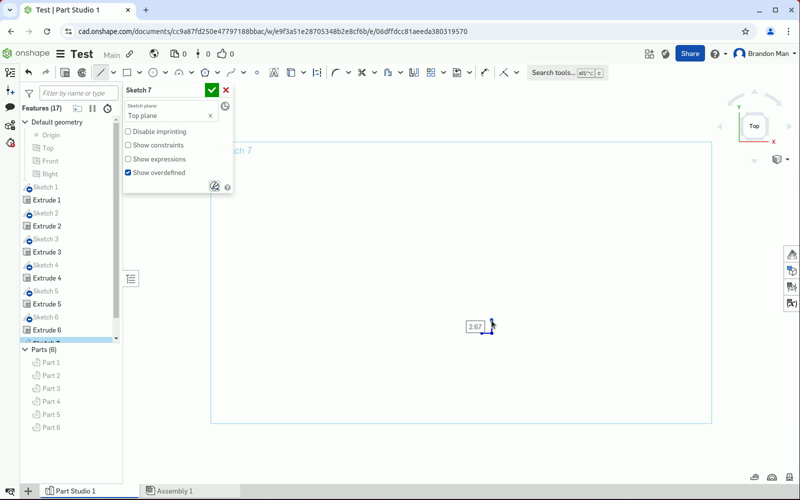
key(a)
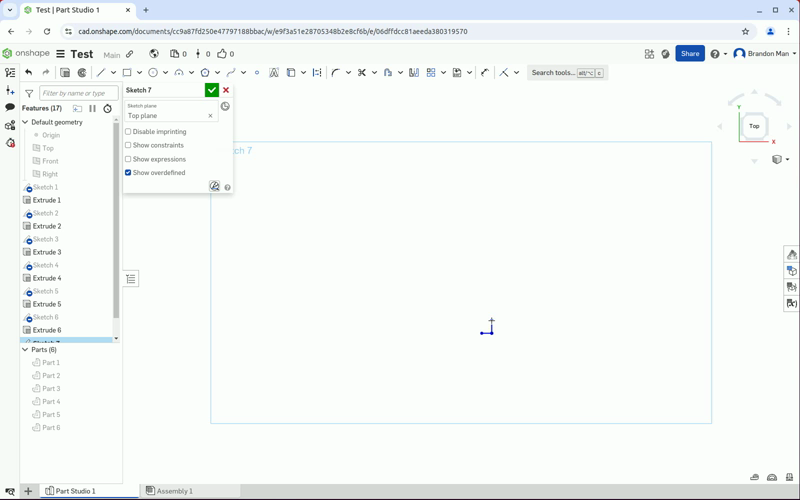
mouse_move(491, 320)
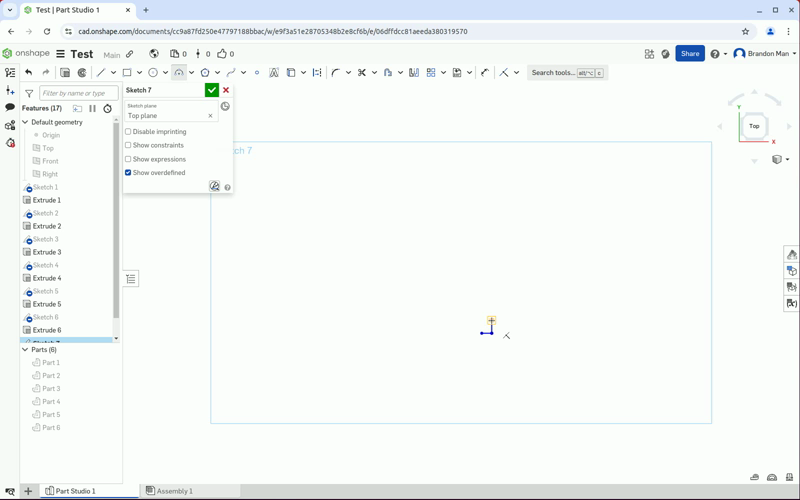
click(491, 320)
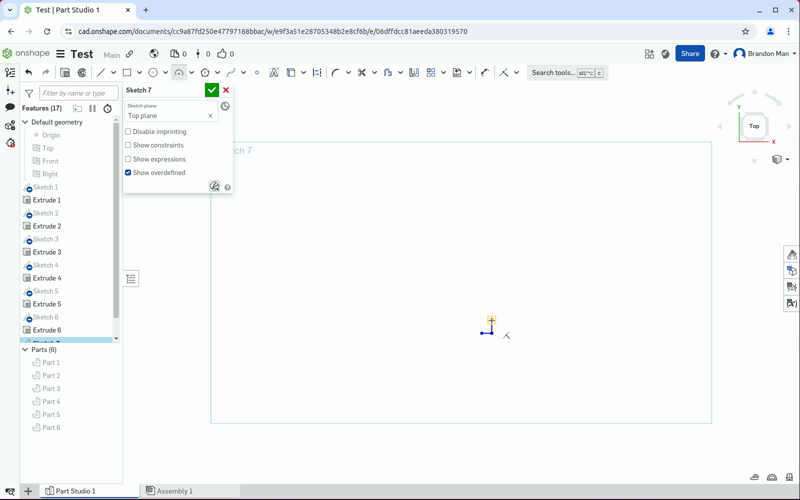
key_down(shift)
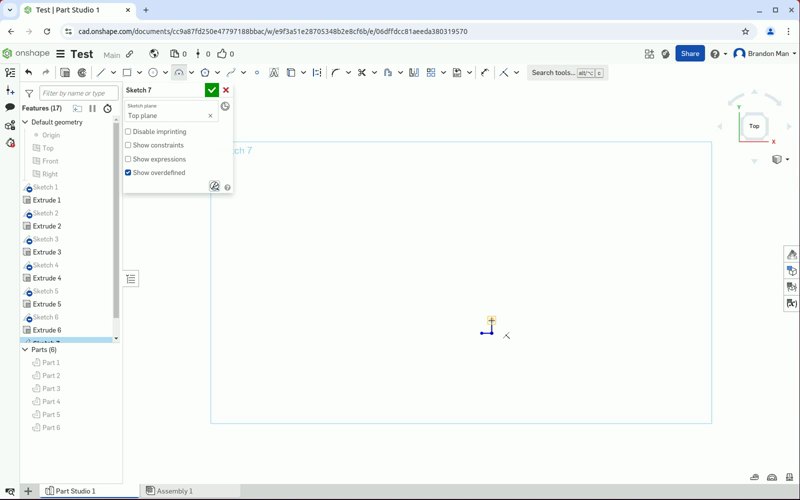
mouse_move(491, 245)
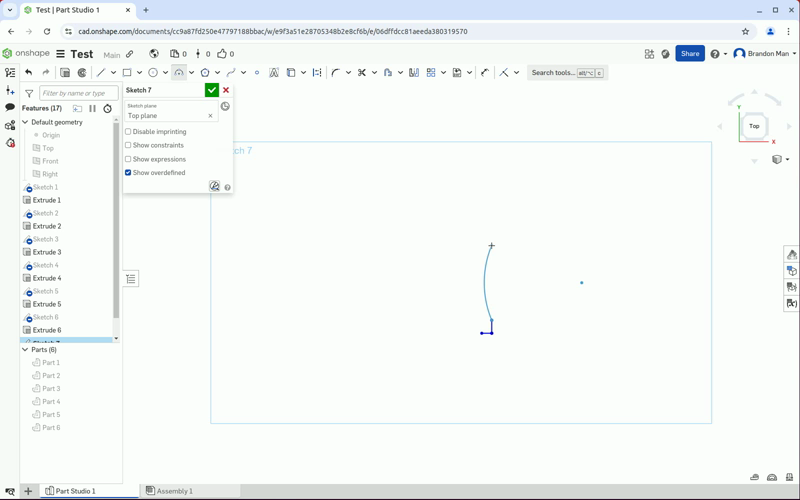
click(491, 245)
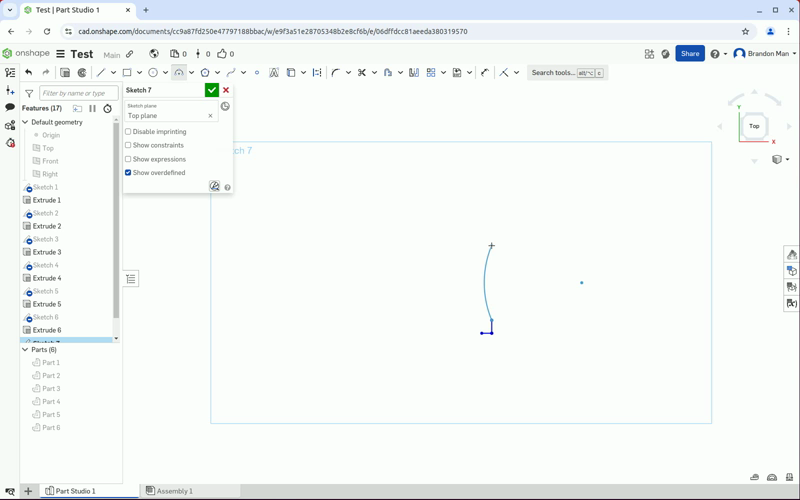
mouse_move(470, 282)
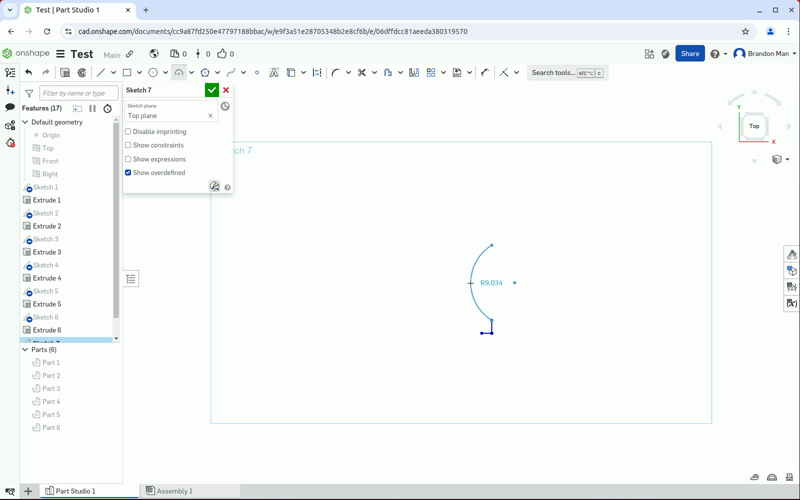
click(470, 282)
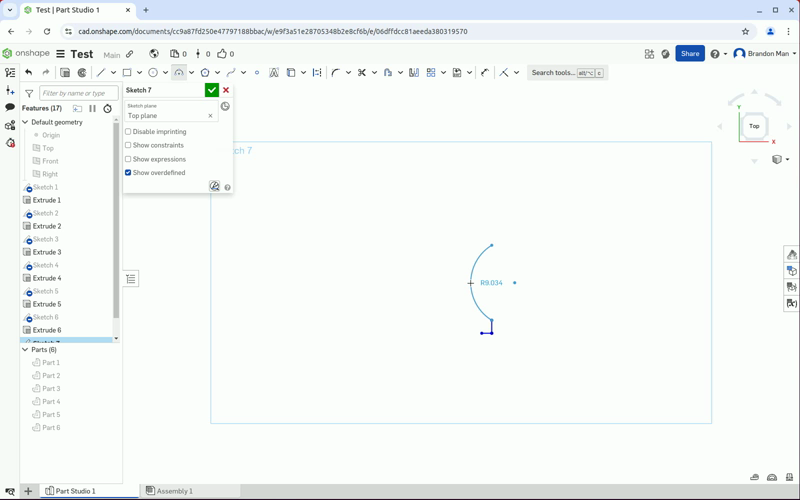
key_up(shift)
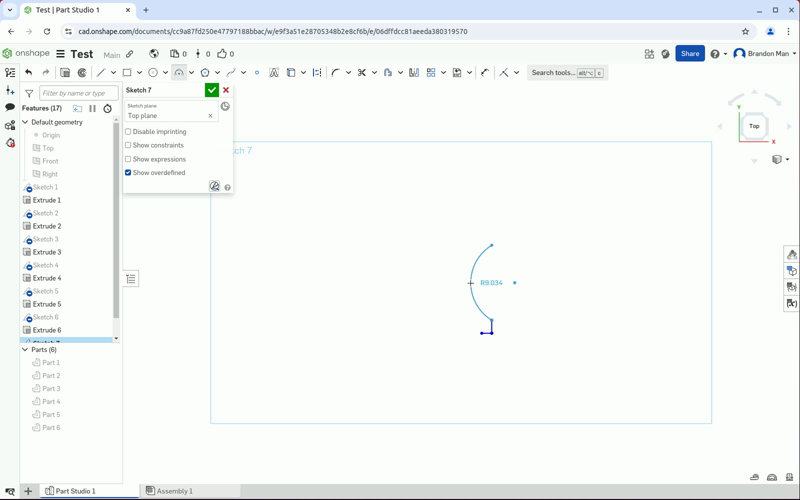
key(esc)
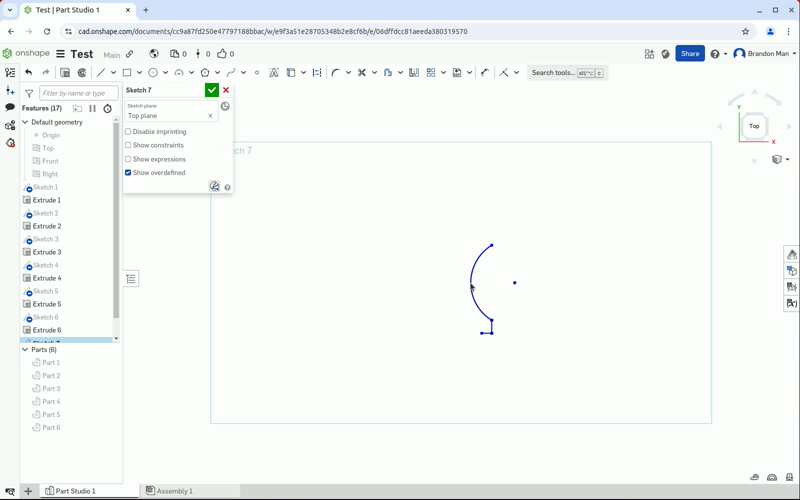
key(l)
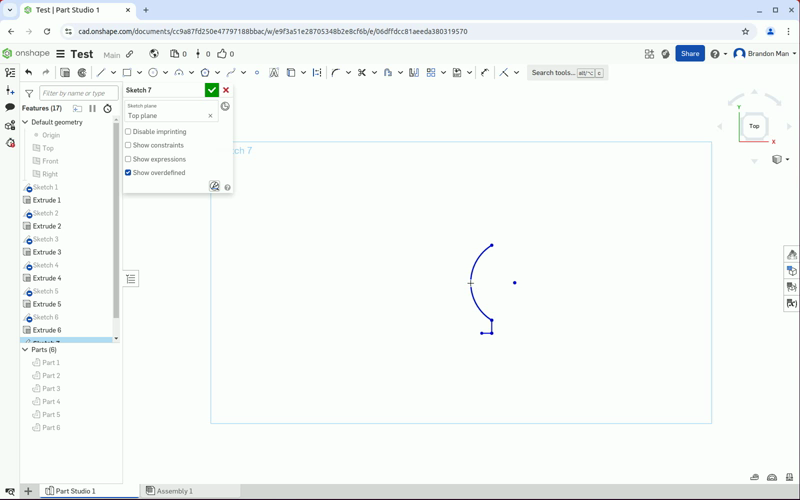
mouse_move(491, 245)
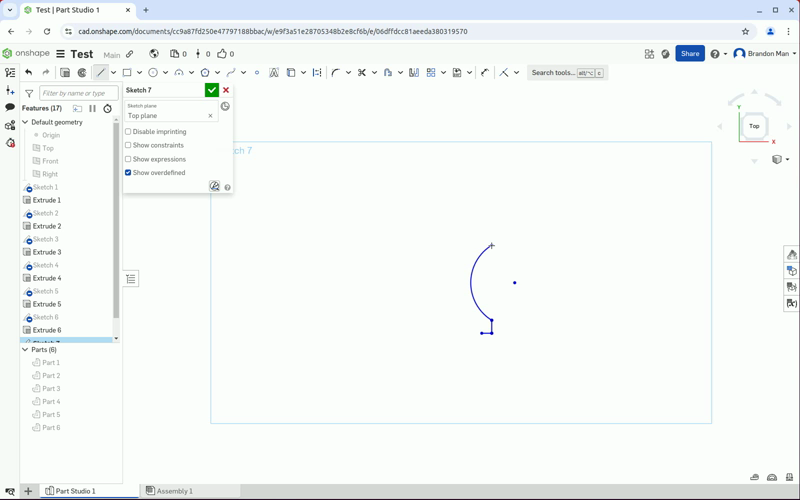
click(491, 245)
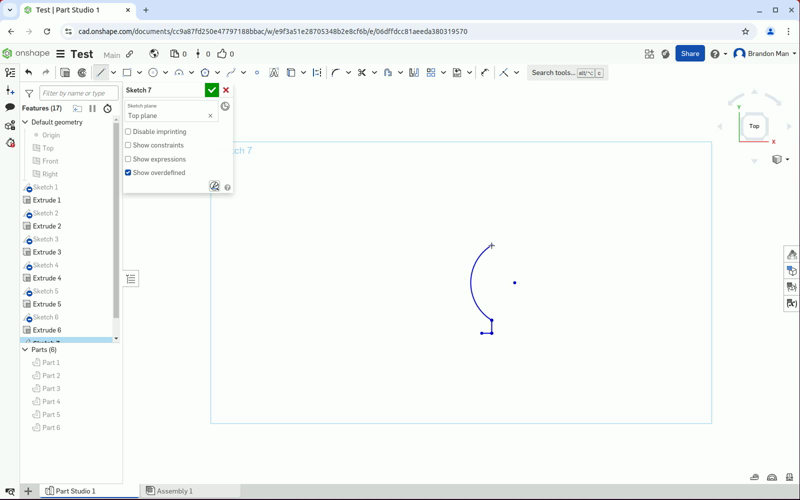
key_down(shift)
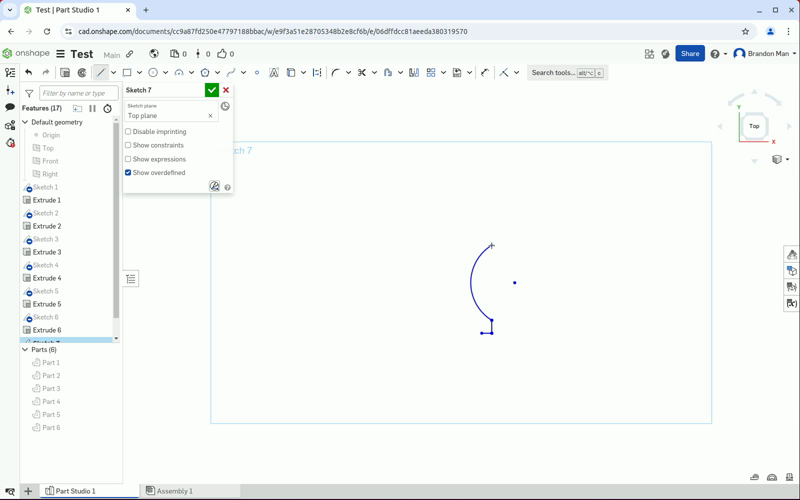
mouse_move(521, 245)
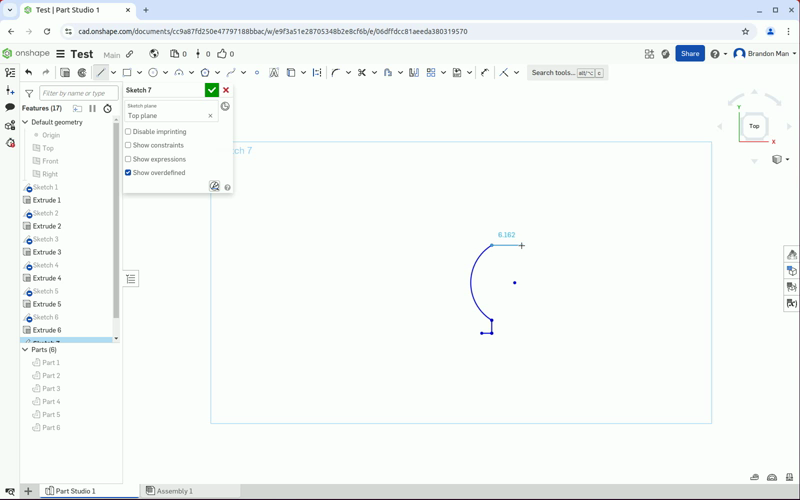
mouse_move(491, 228)
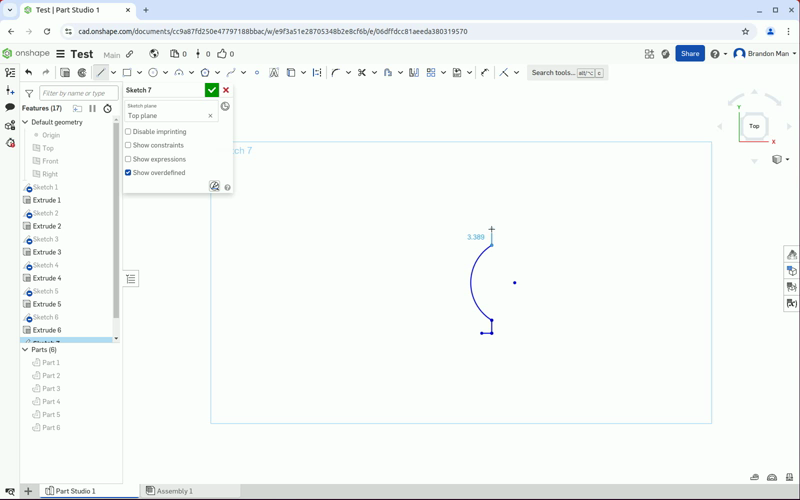
click(491, 228)
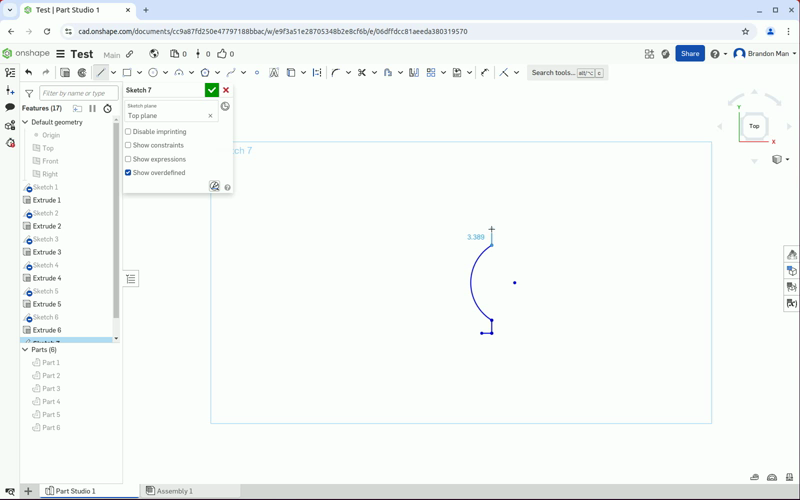
key_up(shift)
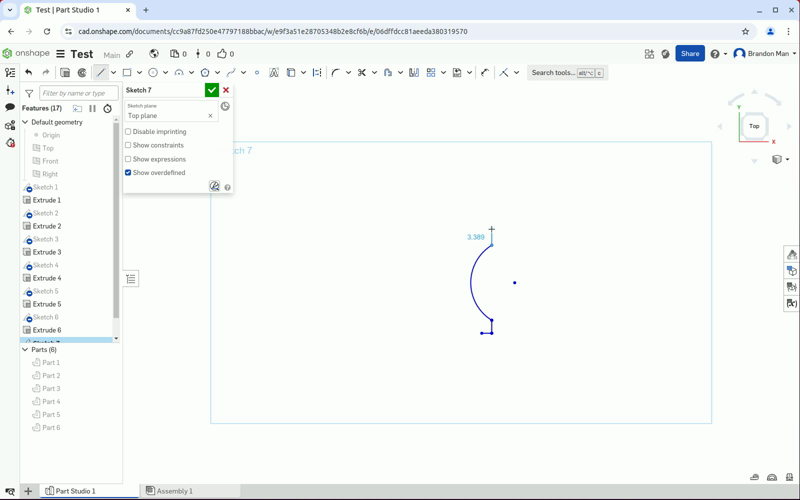
key_down(shift)
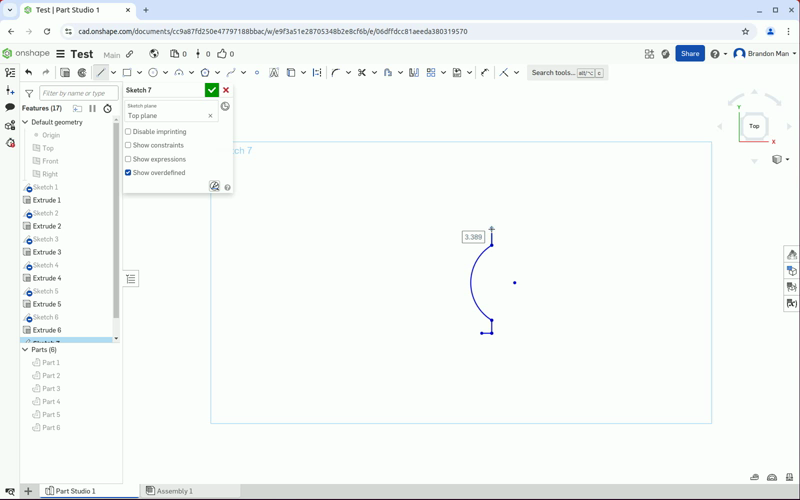
mouse_move(521, 228)
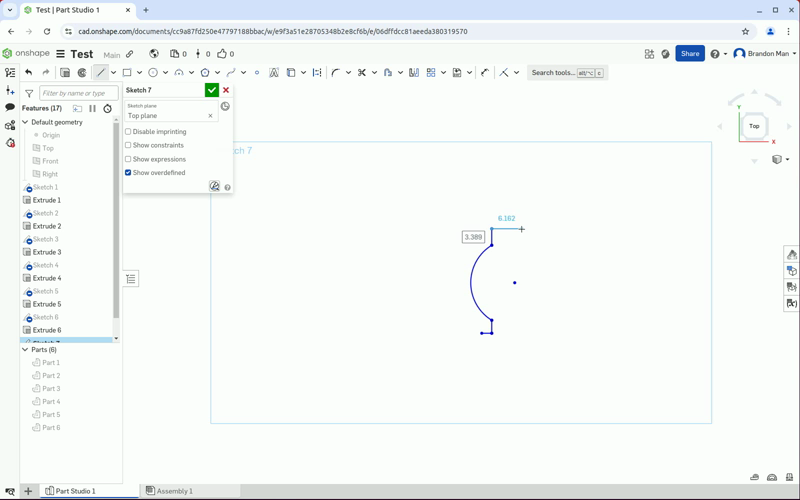
mouse_move(488, 228)
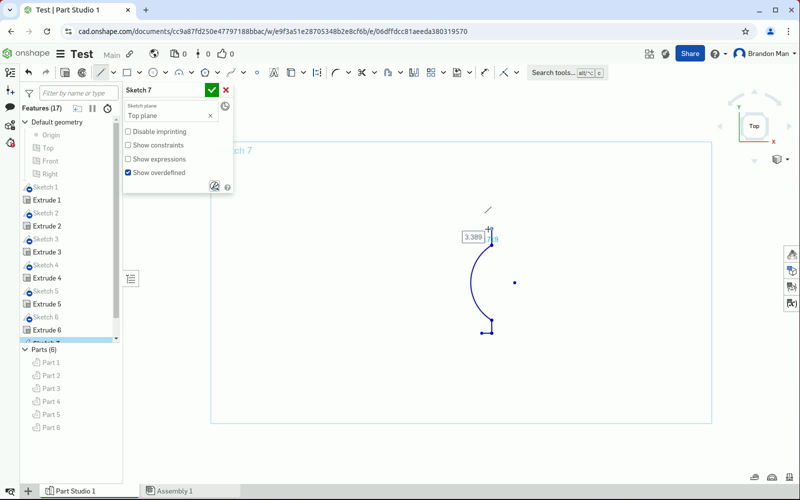
scroll(6)
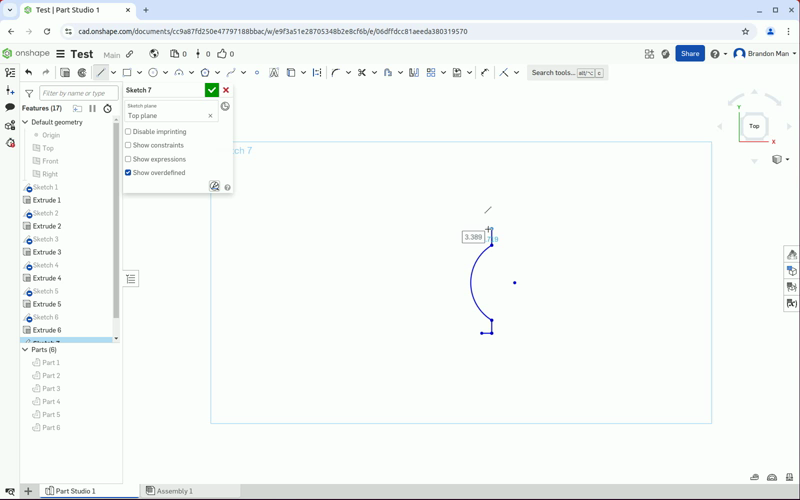
scroll(6)
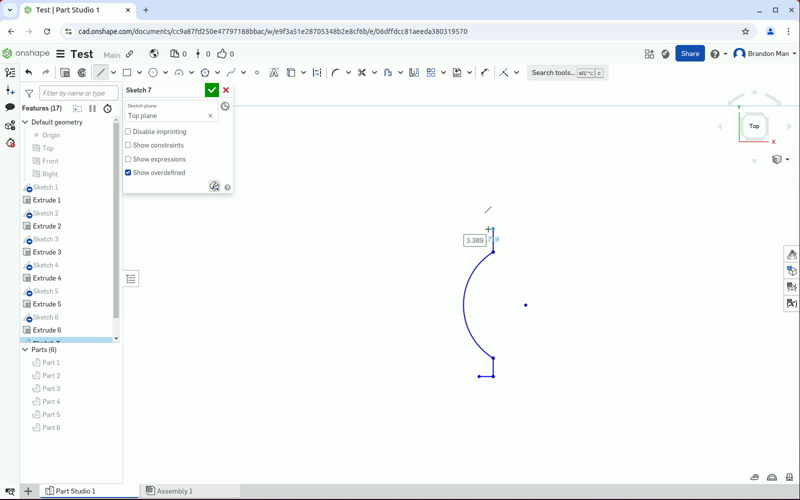
scroll(6)
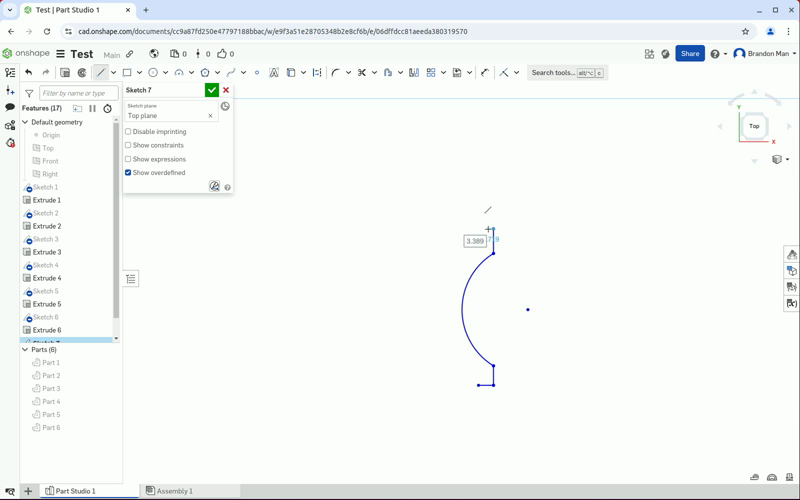
scroll(6)
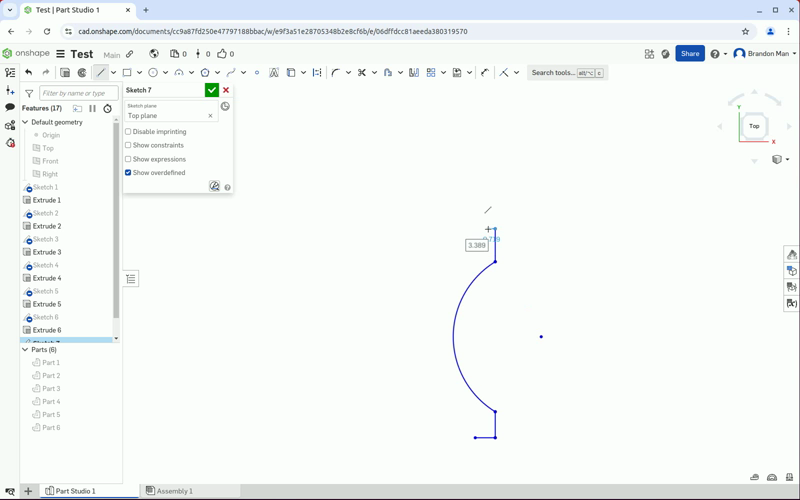
scroll(6)
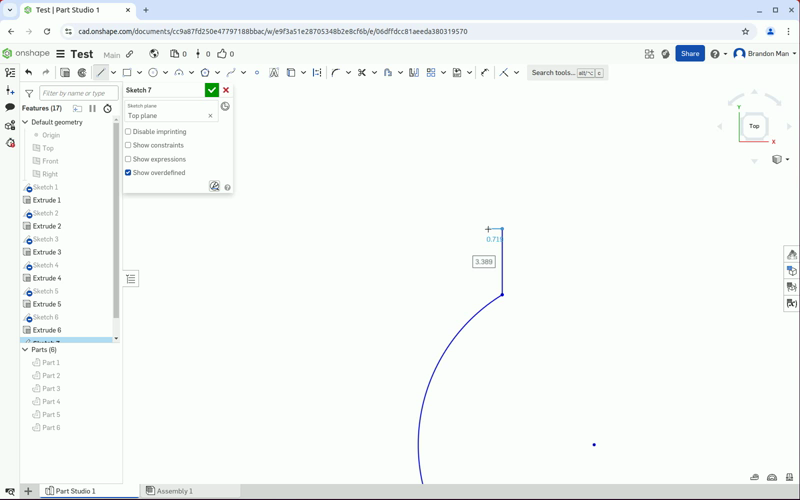
scroll(6)
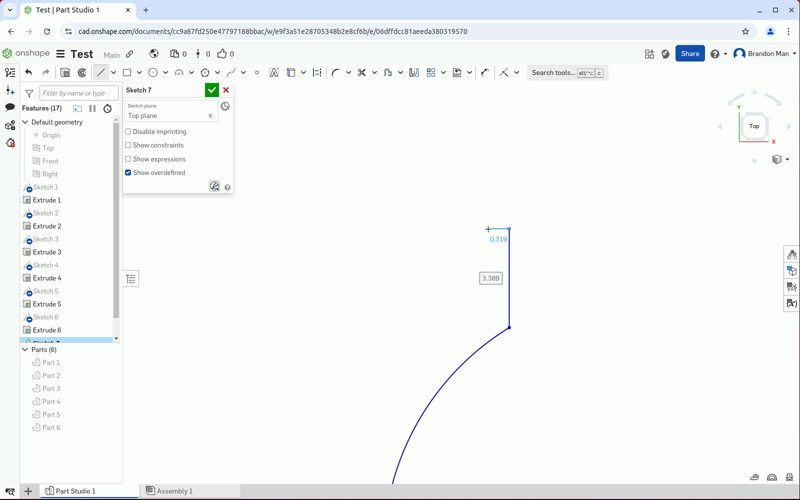
scroll(6)
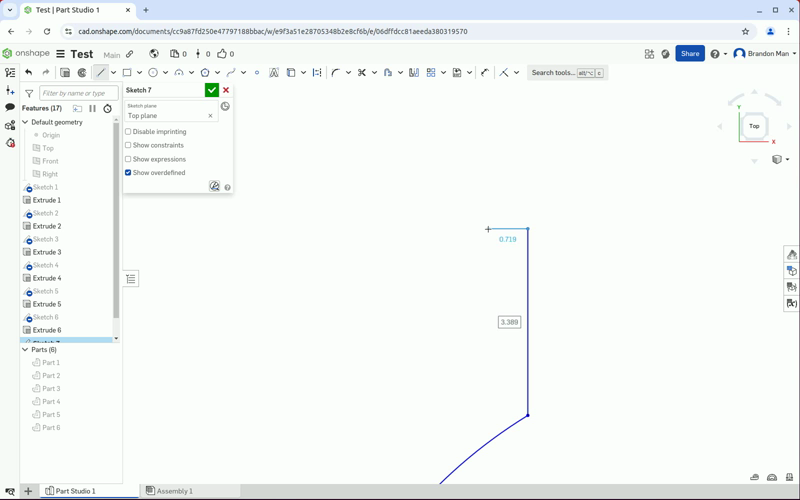
click(488, 228)
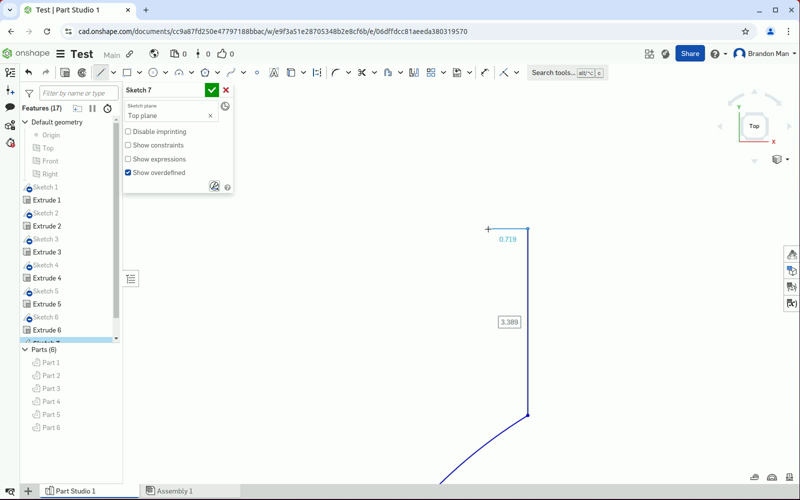
scroll(-6)
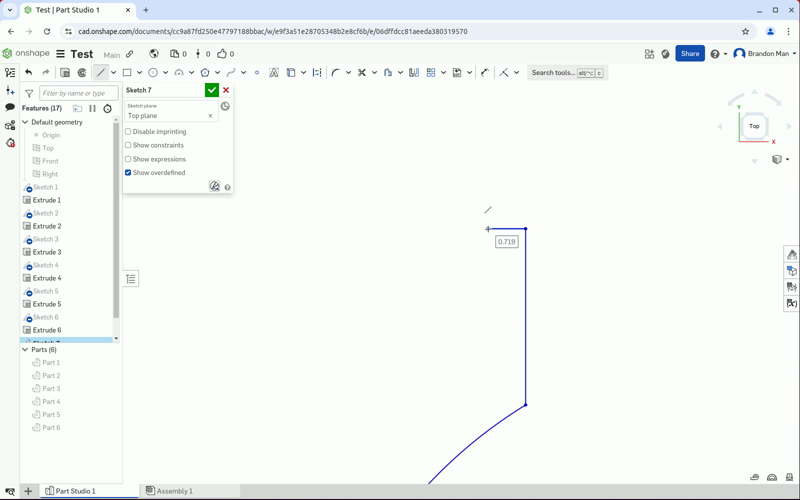
scroll(-6)
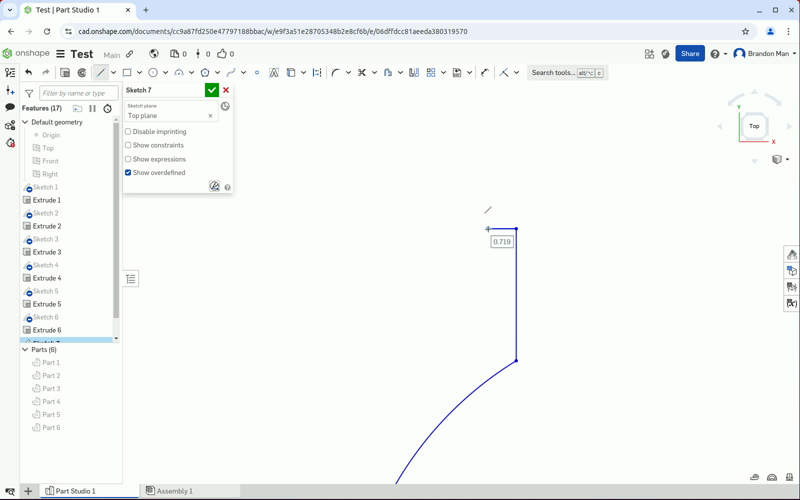
scroll(-6)
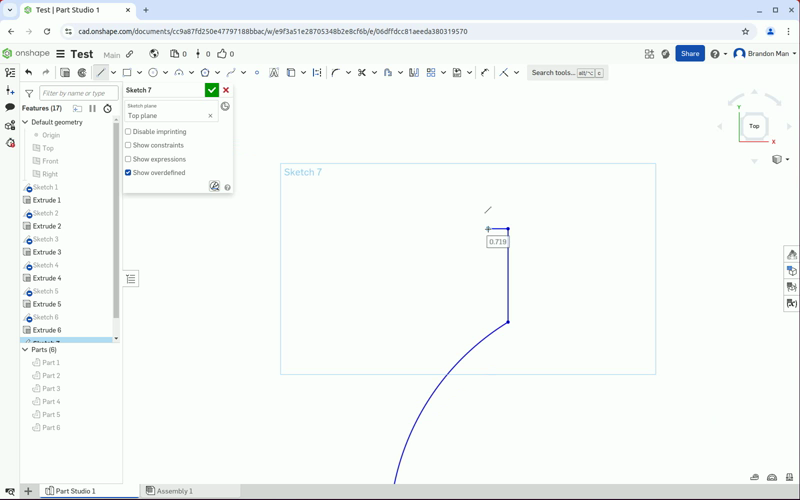
scroll(-6)
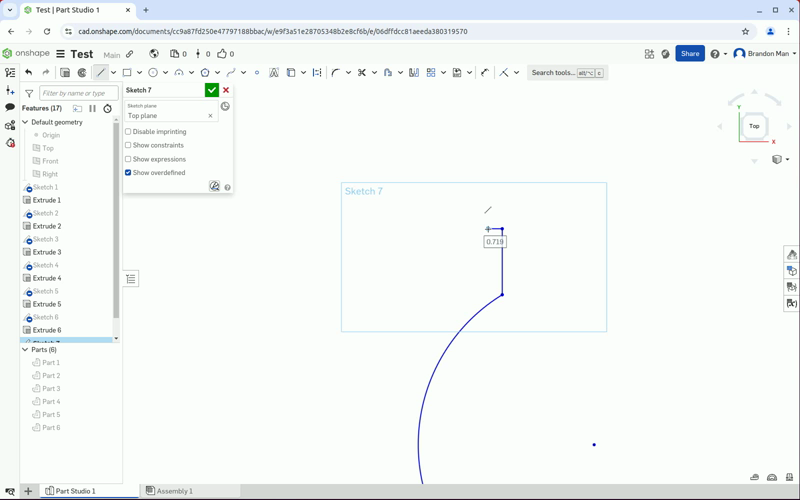
scroll(-6)
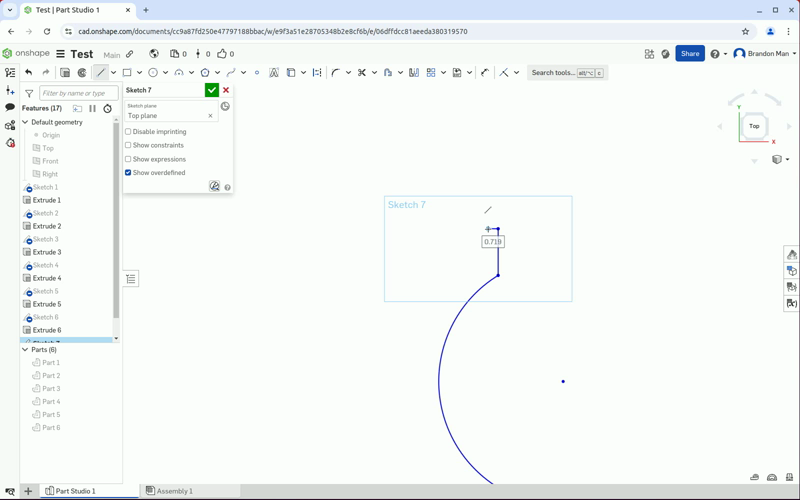
scroll(-6)
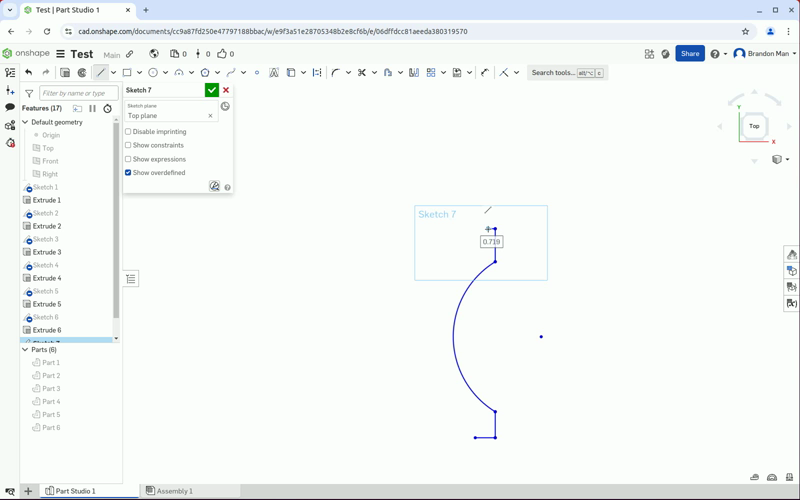
scroll(-6)
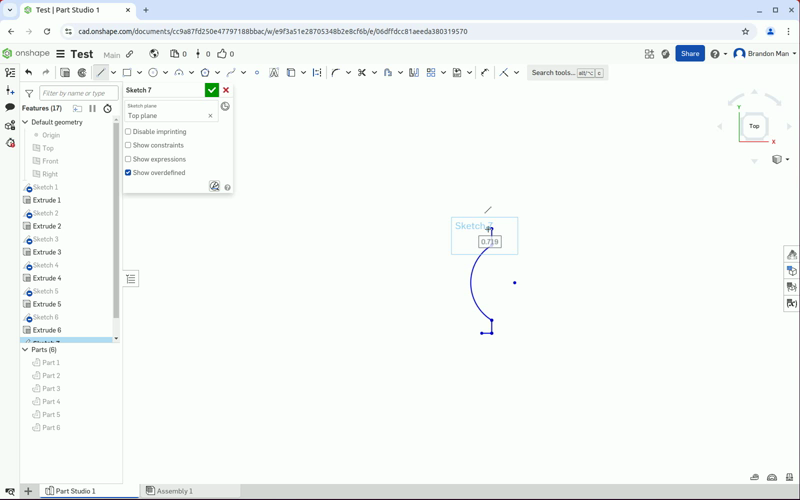
key_up(shift)
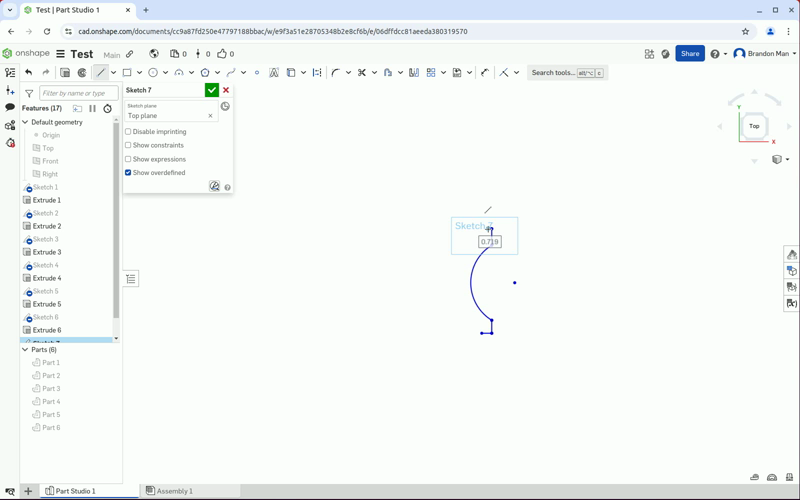
key(esc)
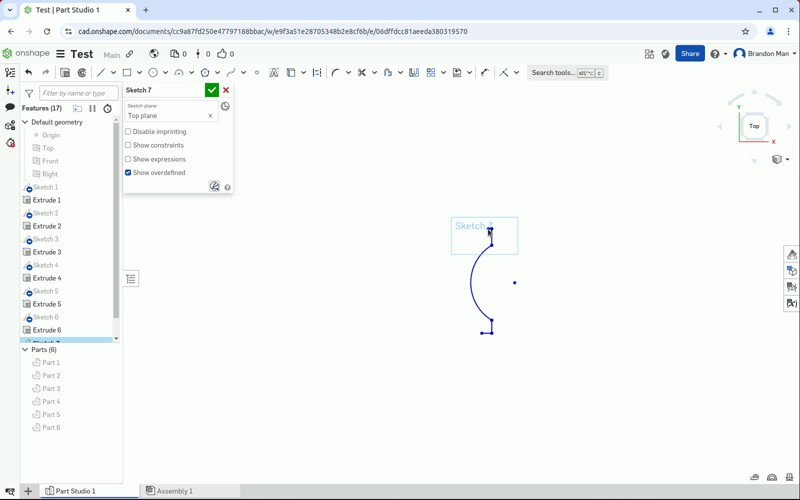
key(a)
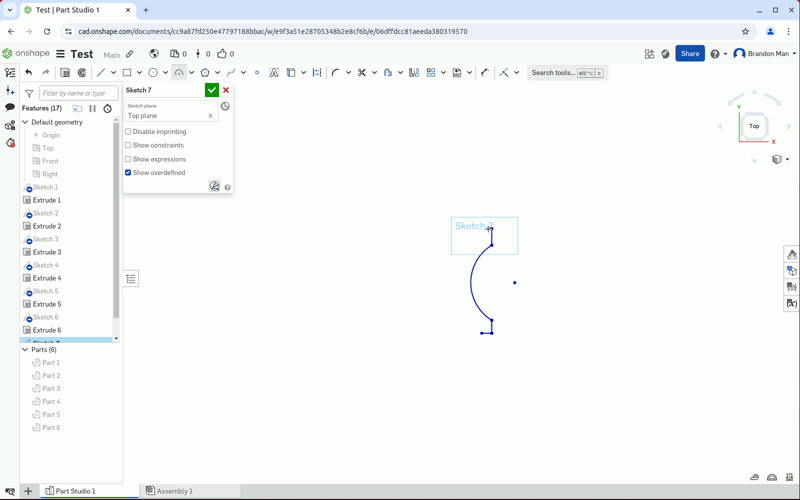
mouse_move(488, 228)
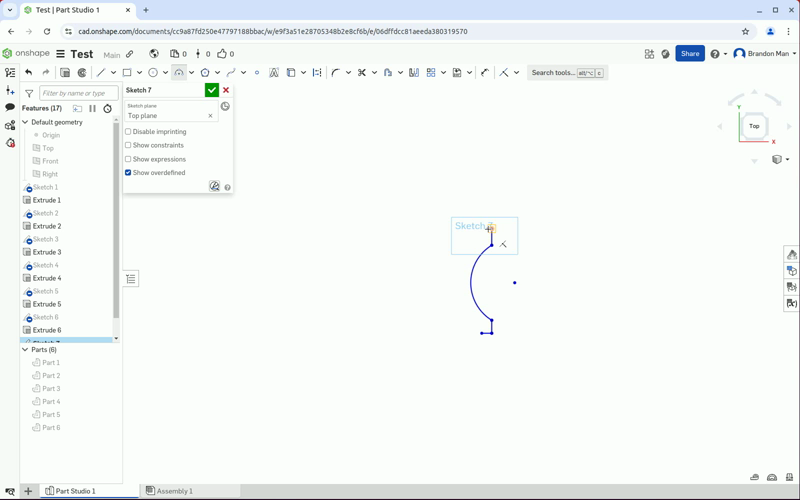
scroll(6)
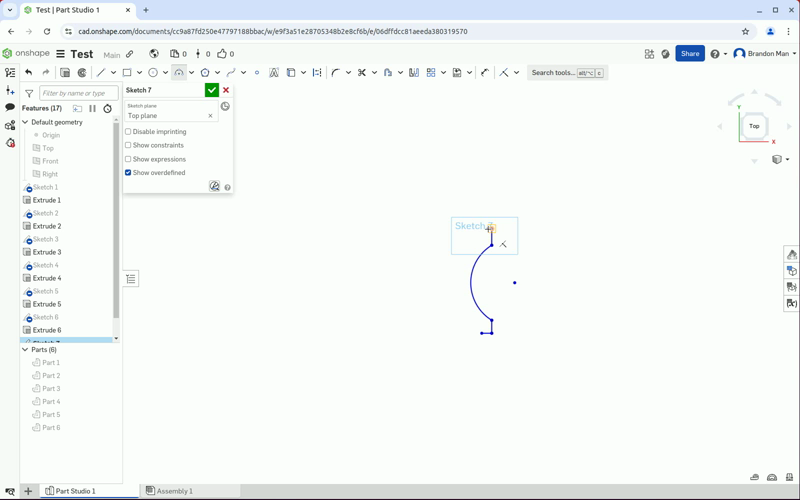
scroll(6)
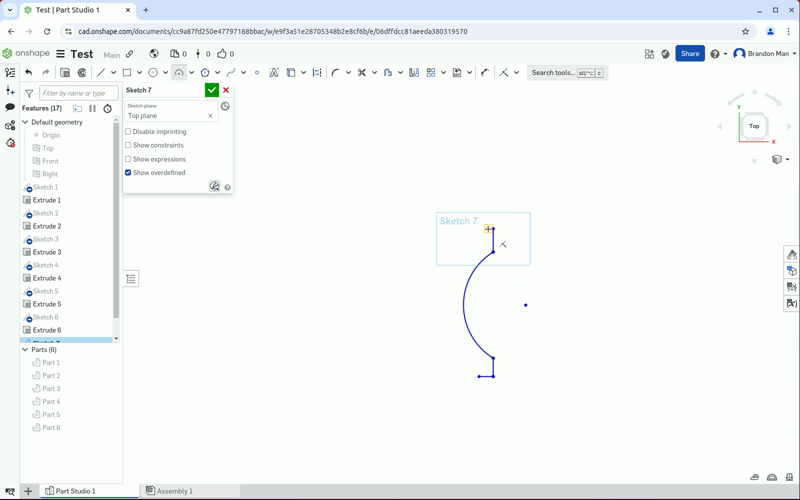
scroll(6)
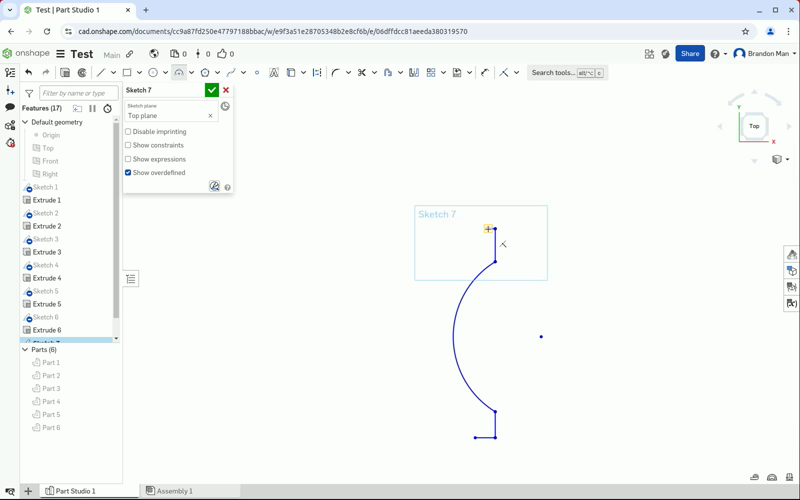
scroll(6)
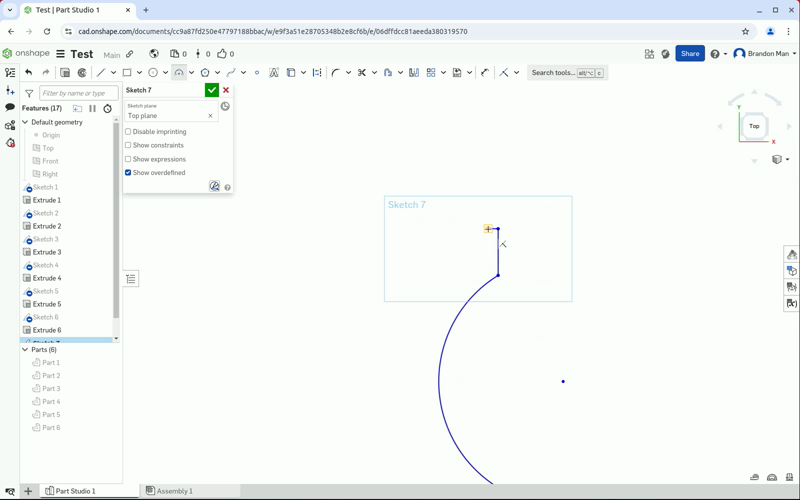
scroll(6)
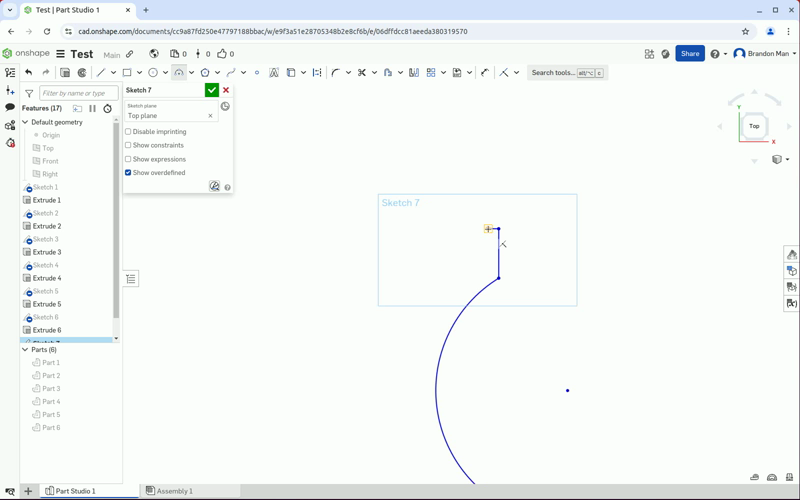
scroll(6)
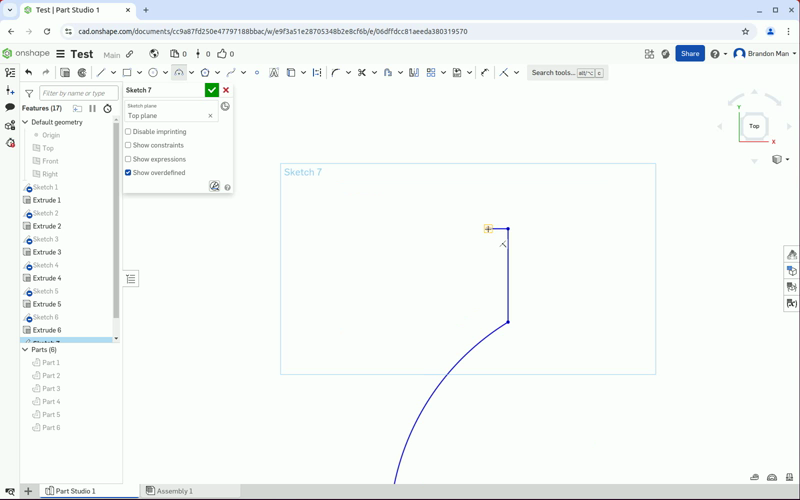
scroll(6)
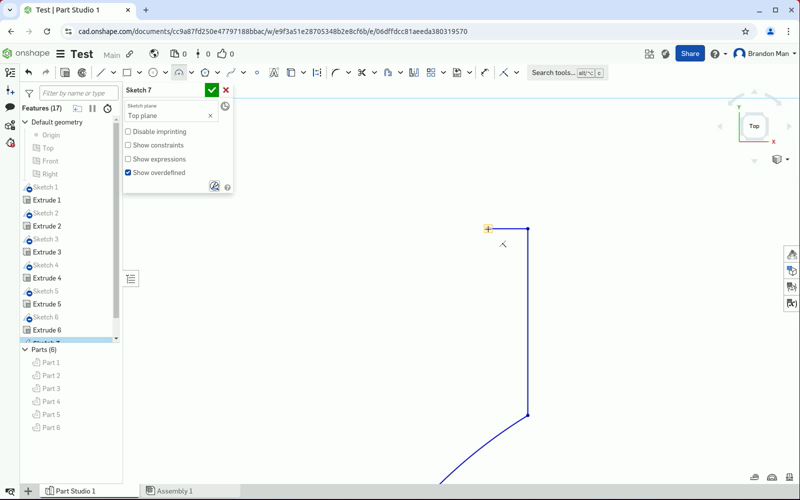
click(488, 228)
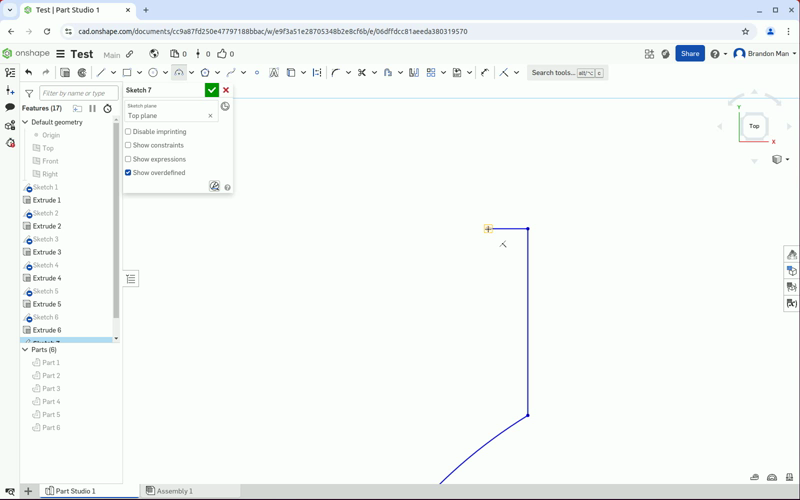
scroll(-6)
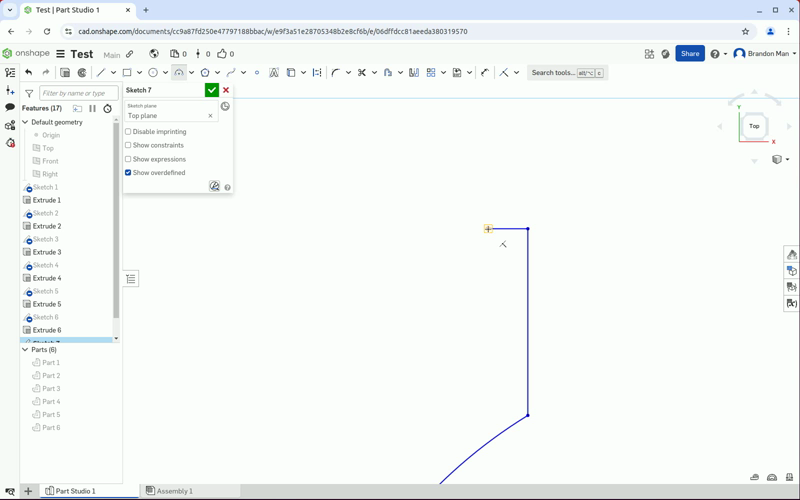
scroll(-6)
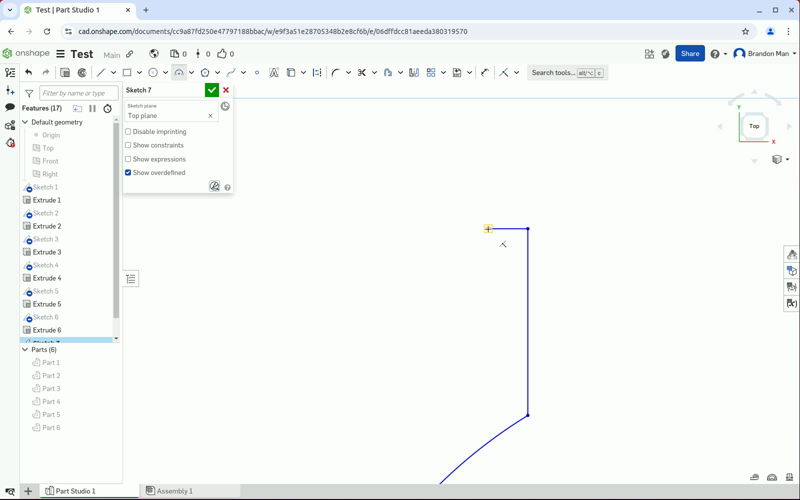
scroll(-6)
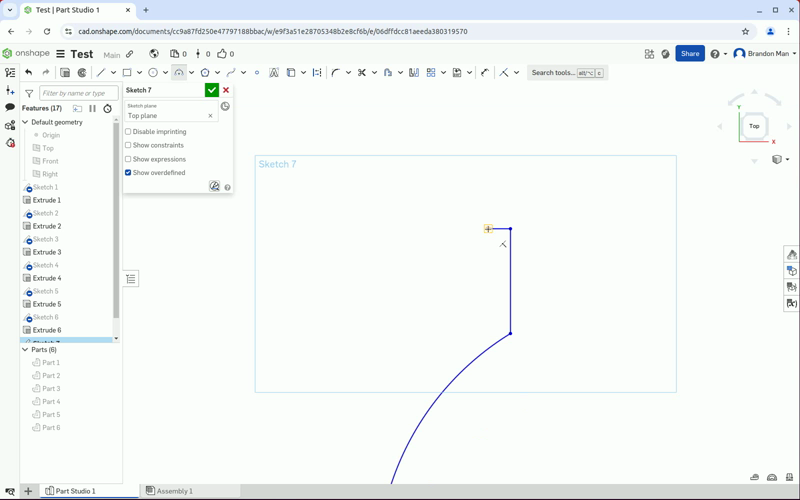
scroll(-6)
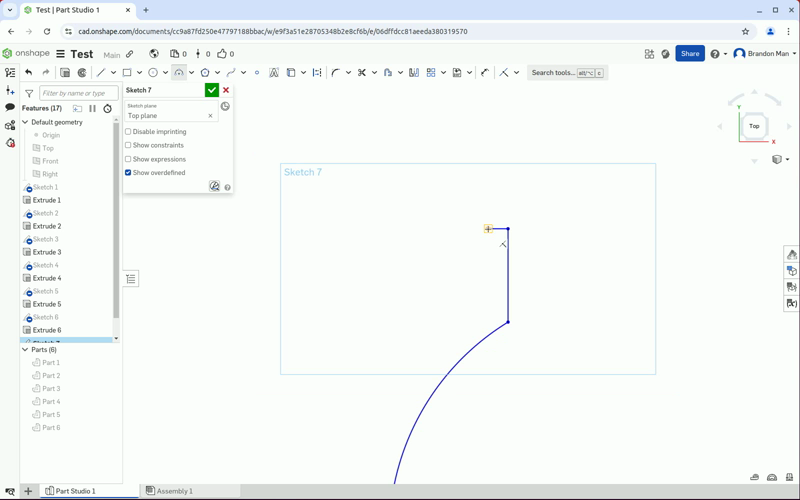
scroll(-6)
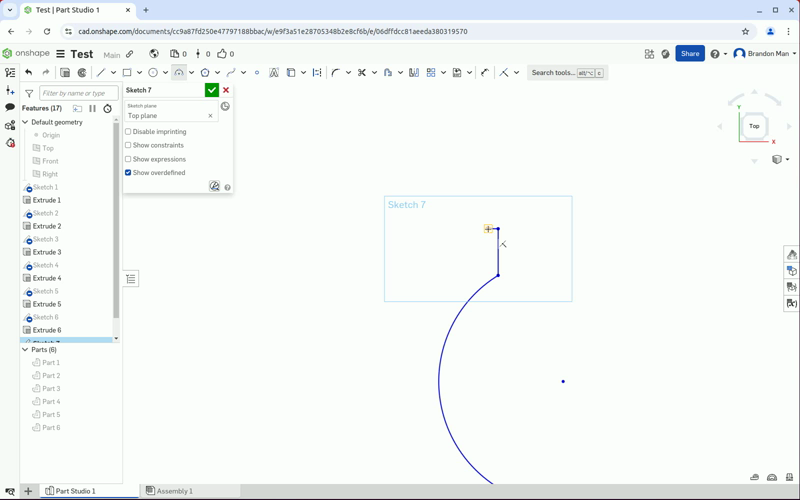
scroll(-6)
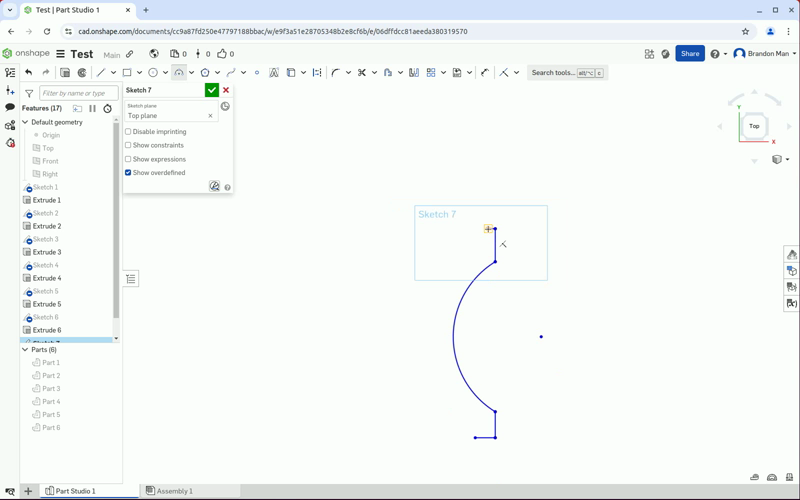
scroll(-6)
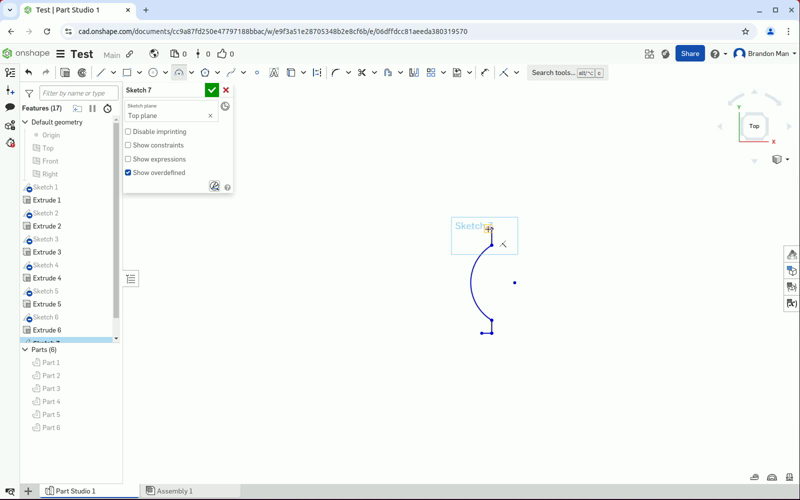
mouse_move(481, 333)
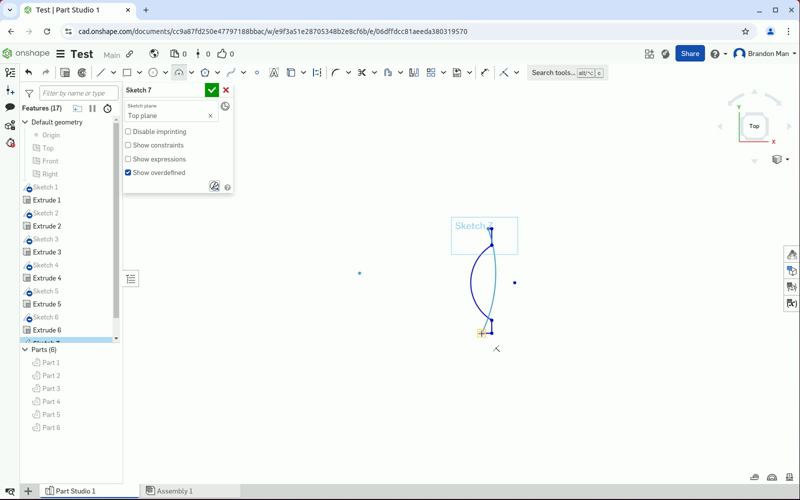
click(481, 333)
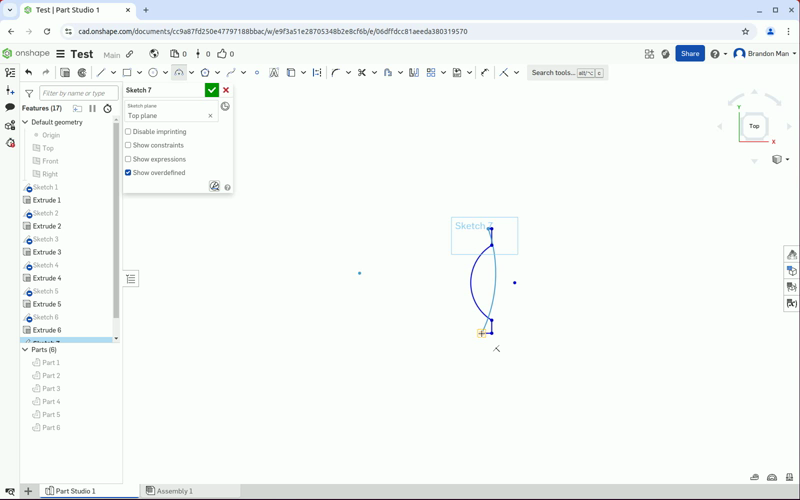
key_down(shift)
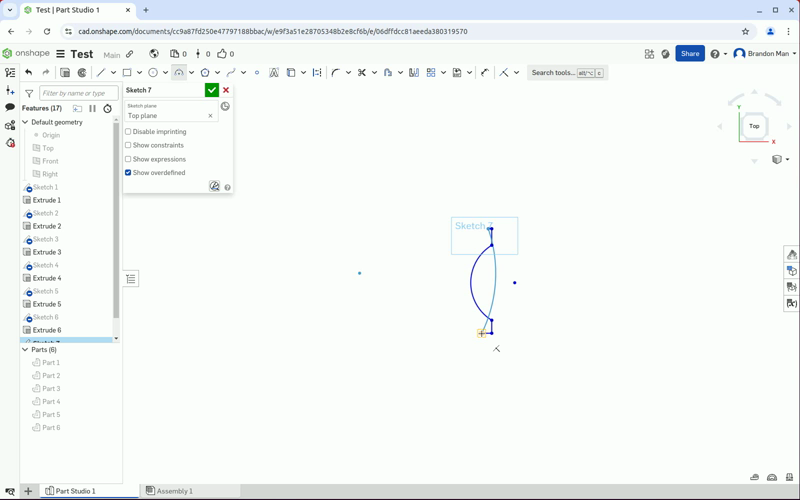
mouse_move(454, 279)
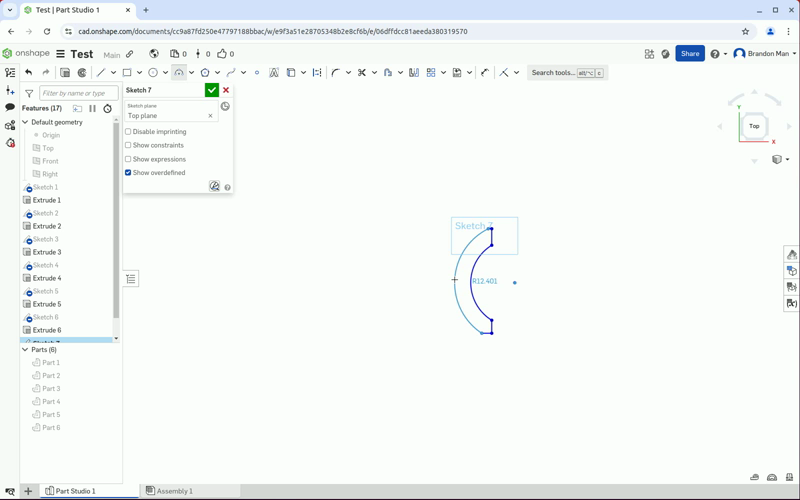
click(454, 279)
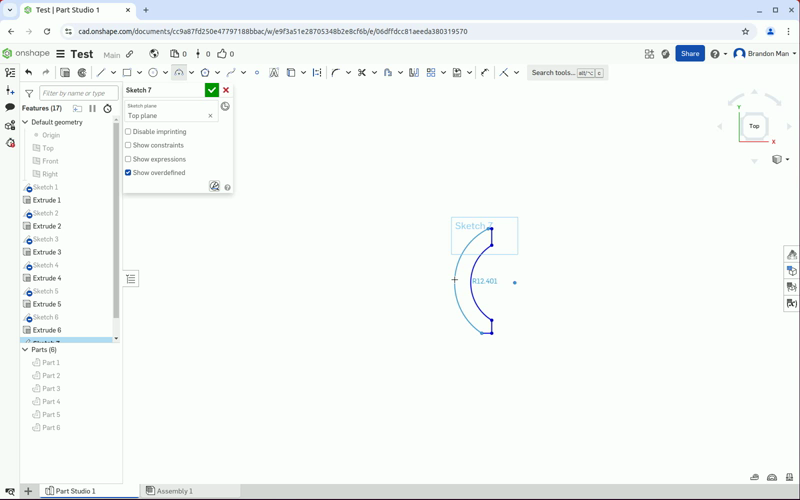
key_up(shift)
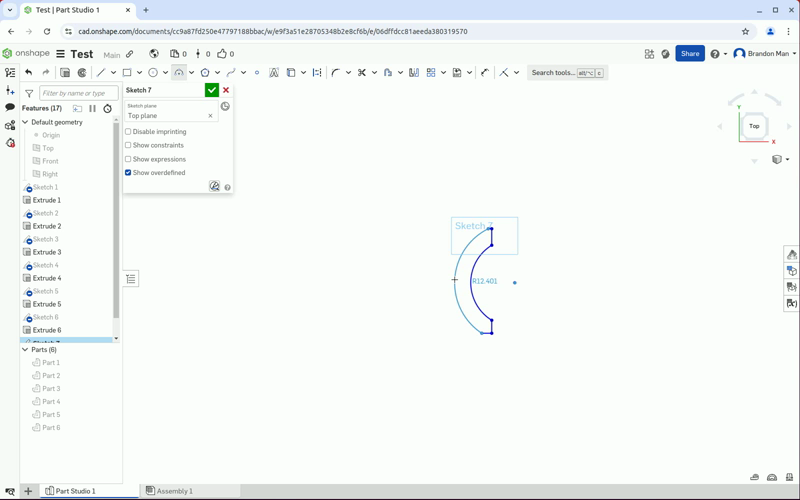
key(esc)
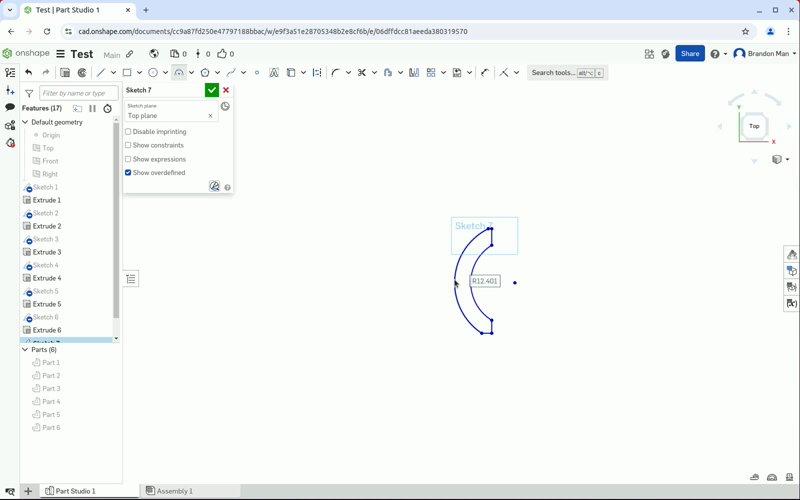
mouse_move(463, 267)
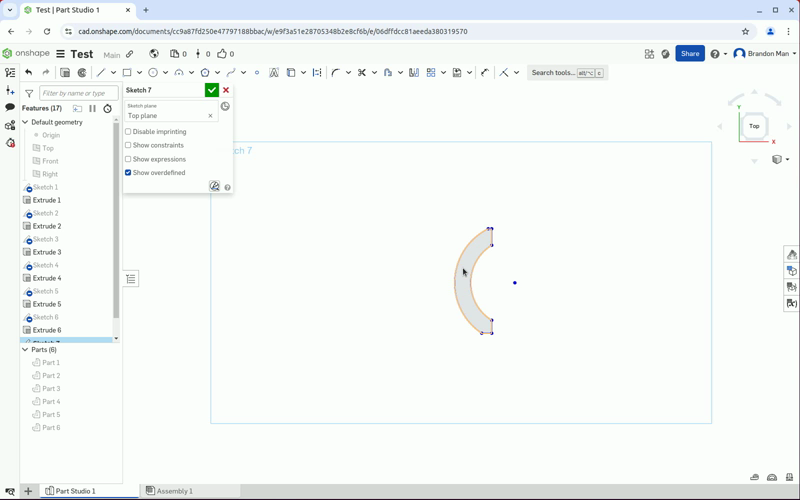
click(463, 267)
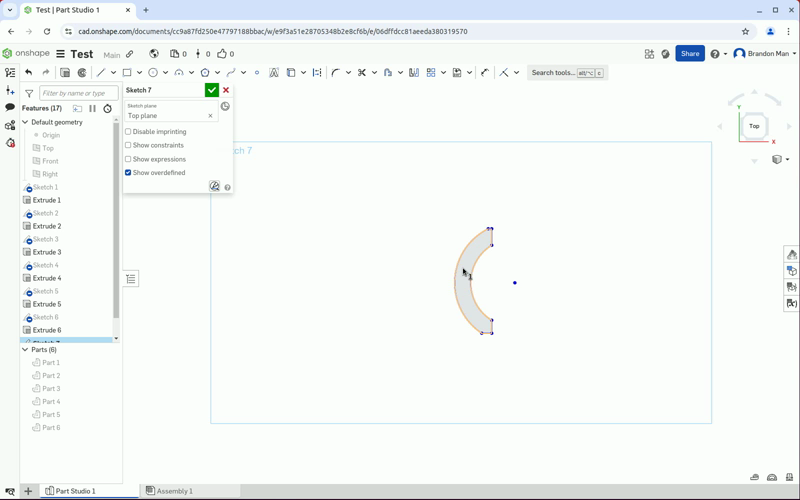
mouse_move(73, 352)
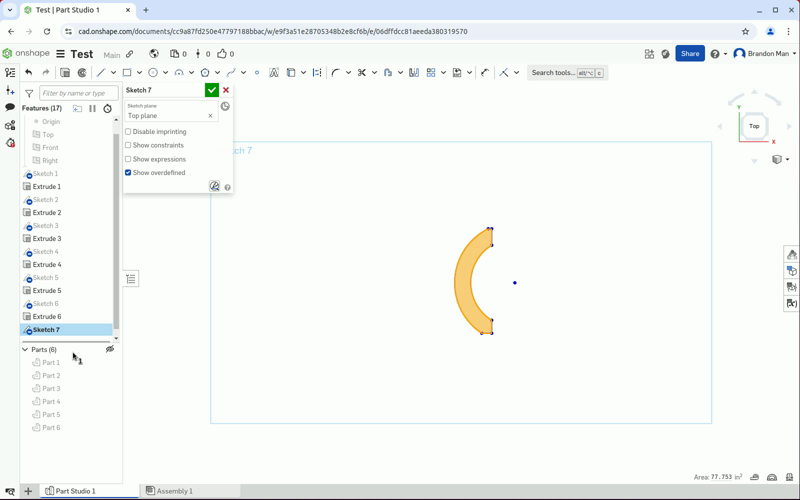
key(shift+y)
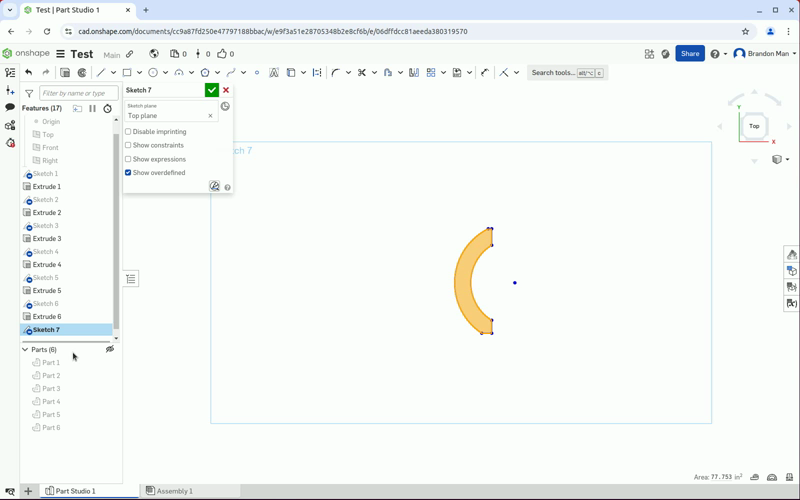
key(shift+e)
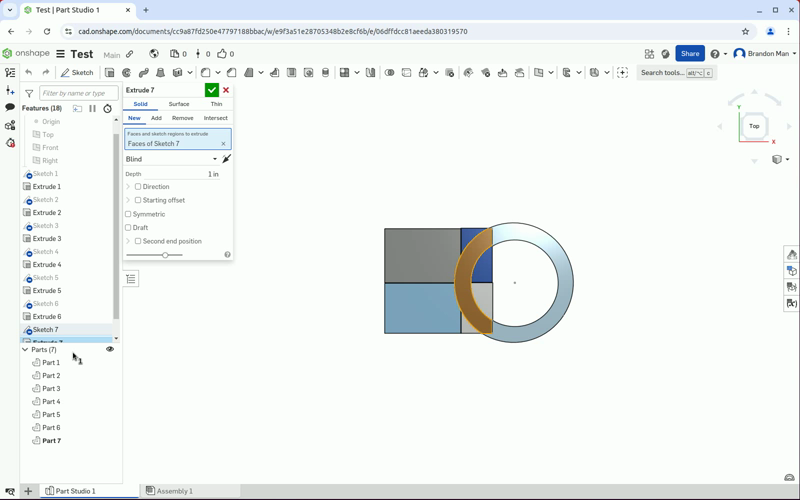
mouse_move(143, 106)
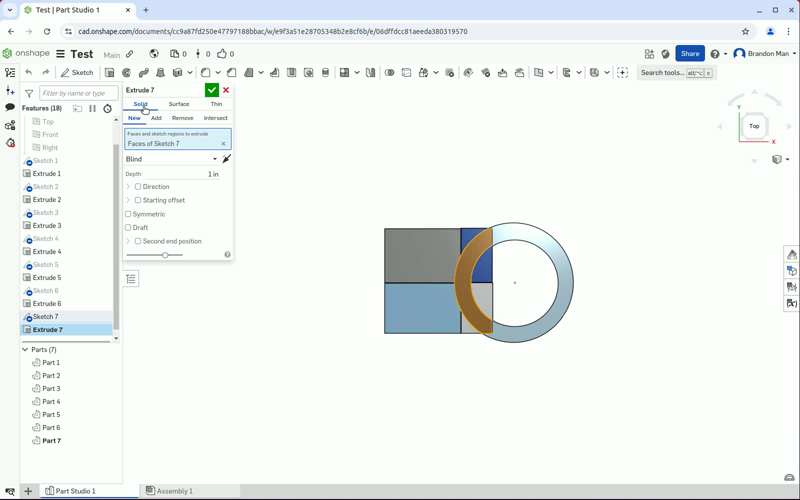
click(143, 106)
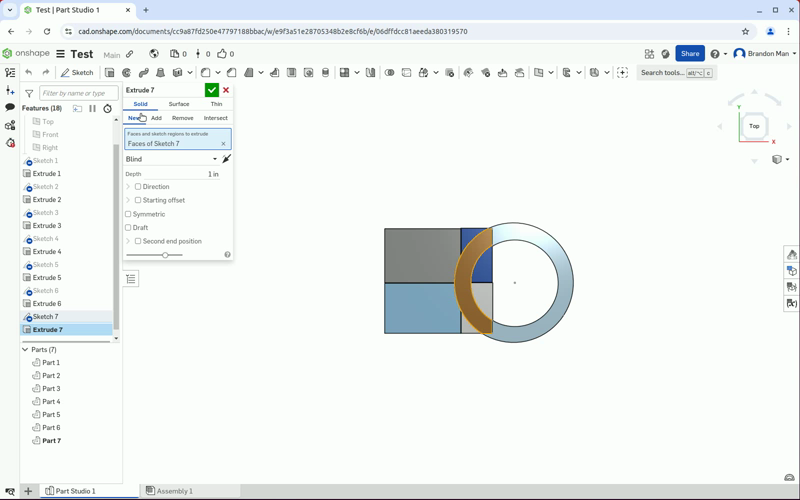
mouse_move(137, 120)
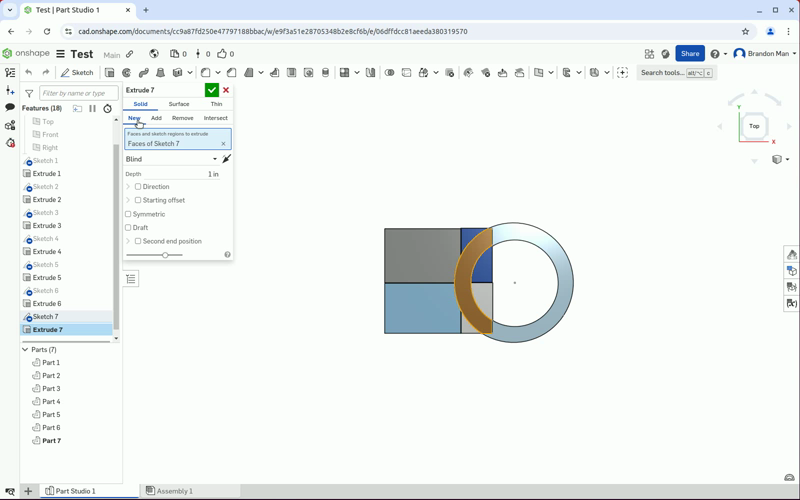
click(137, 120)
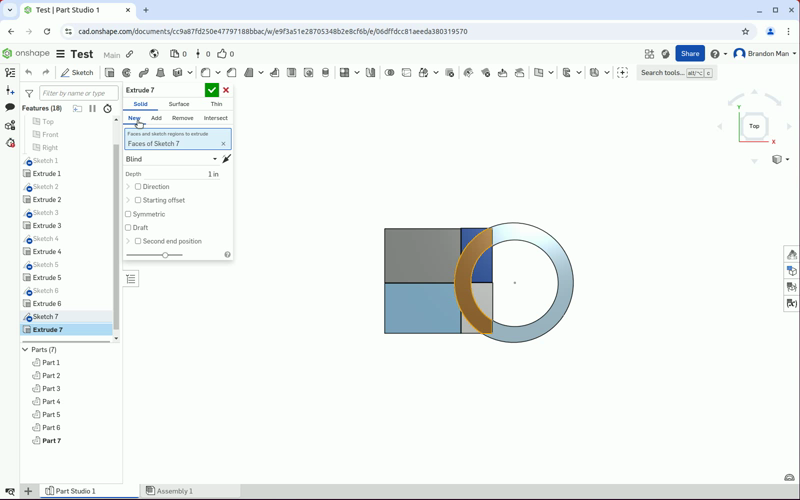
key(tab, 4)
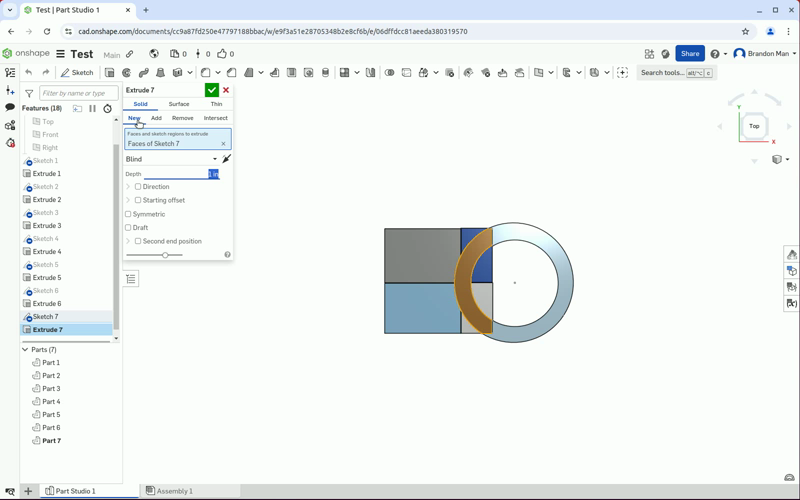
text(9.147)
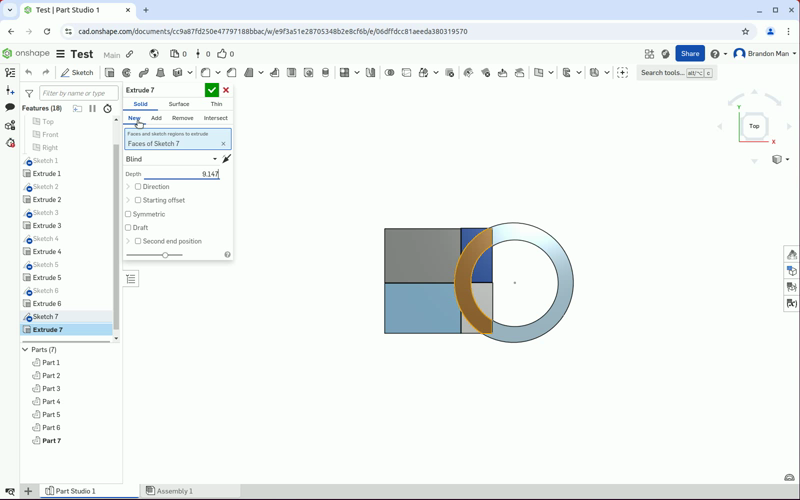
key(enter)
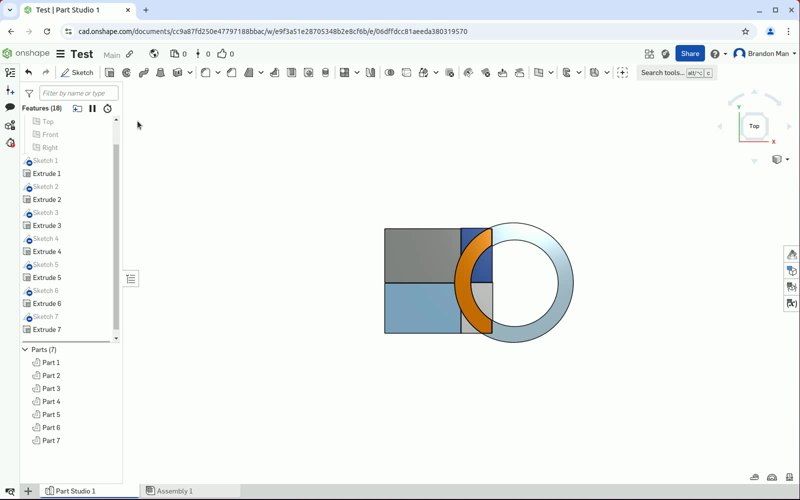
key(shift+h)
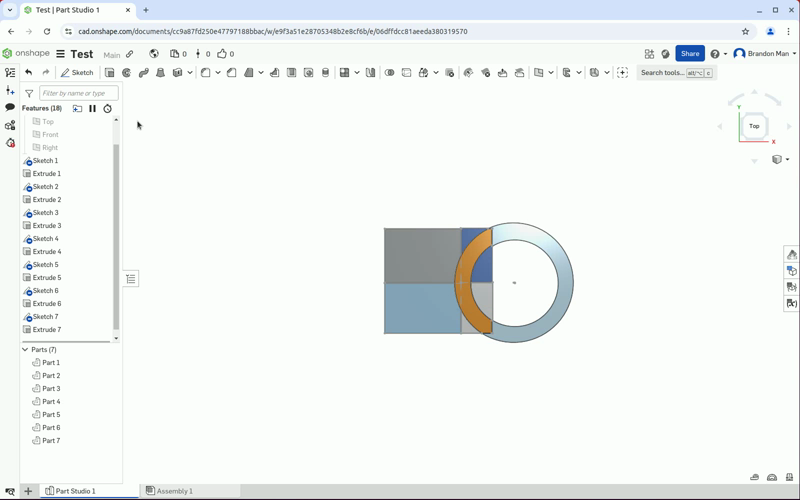
key(shift+h)
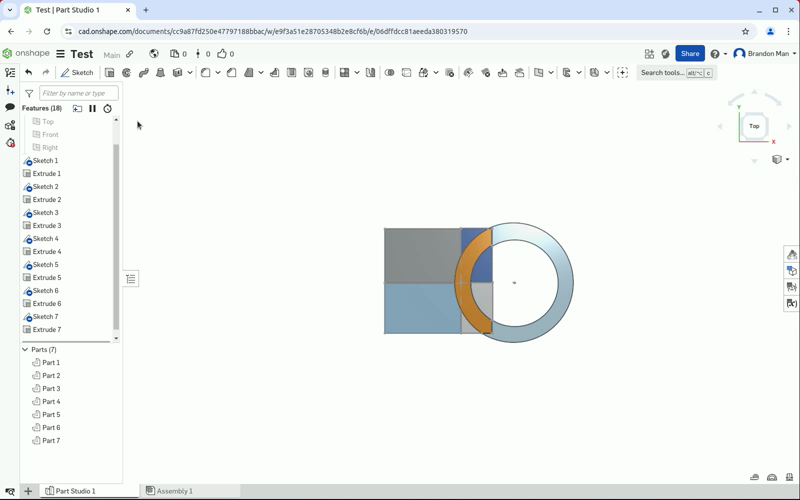
key(shift+7)
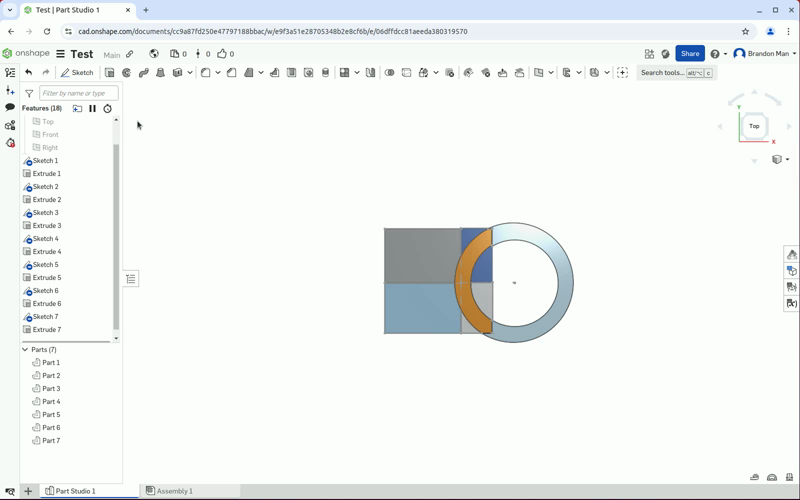
key(up, 3)
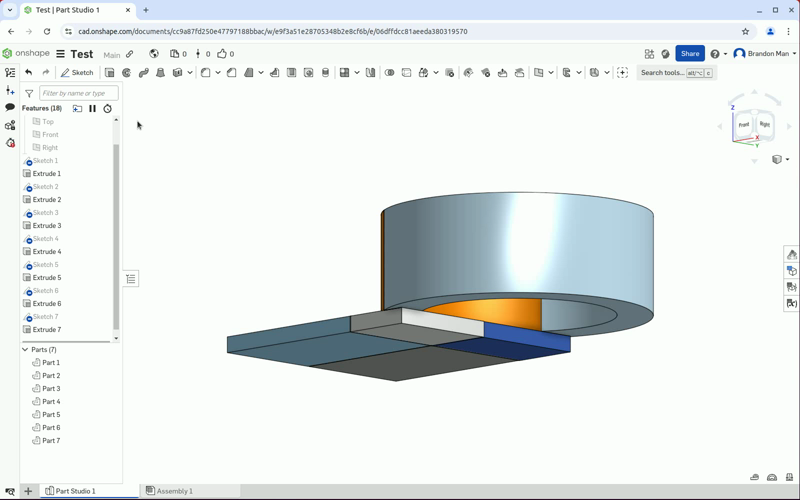
key(left, 3)
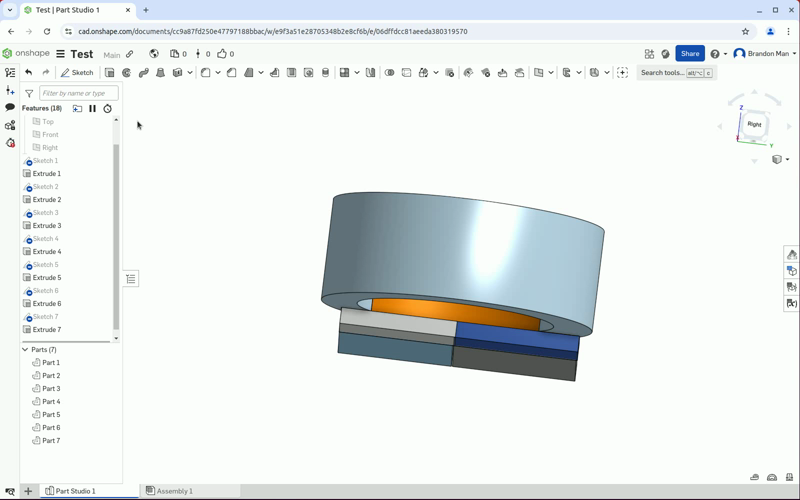
key(right, 3)
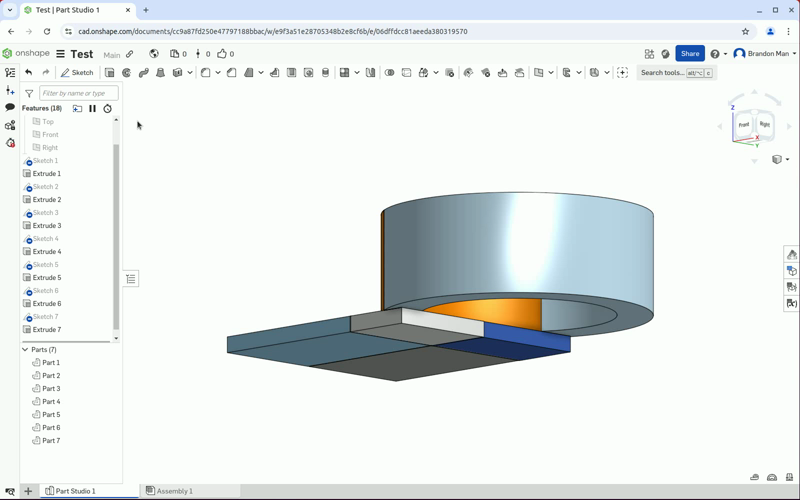
key(down, 3)
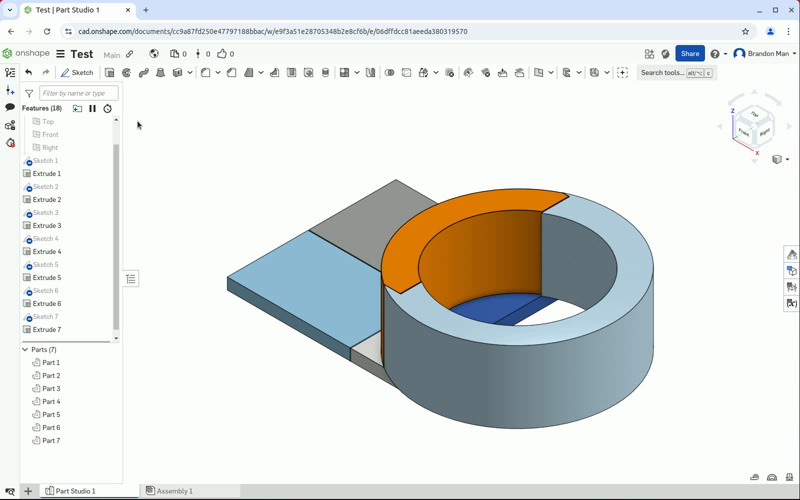
mouse_move(69, 163)
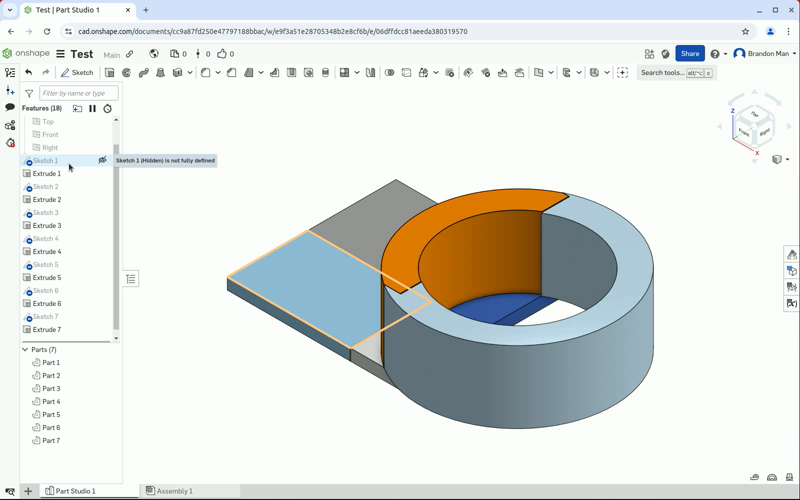
click(69, 163)